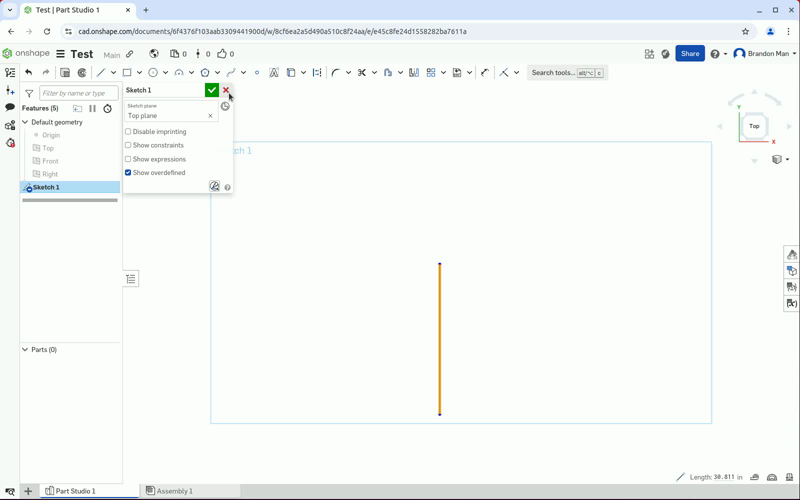
key(shift+h)
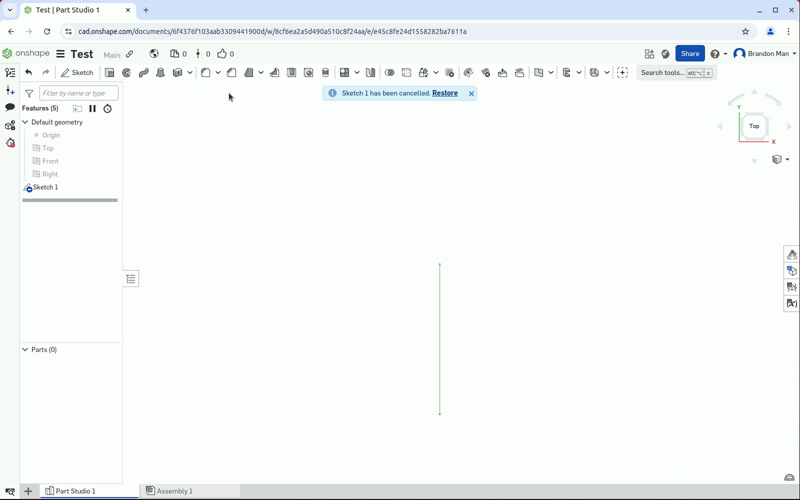
key(shift+s)
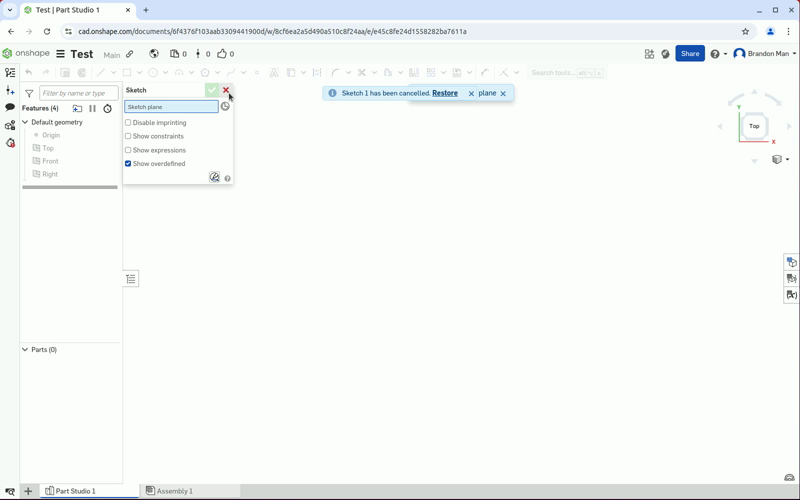
mouse_move(73, 150)
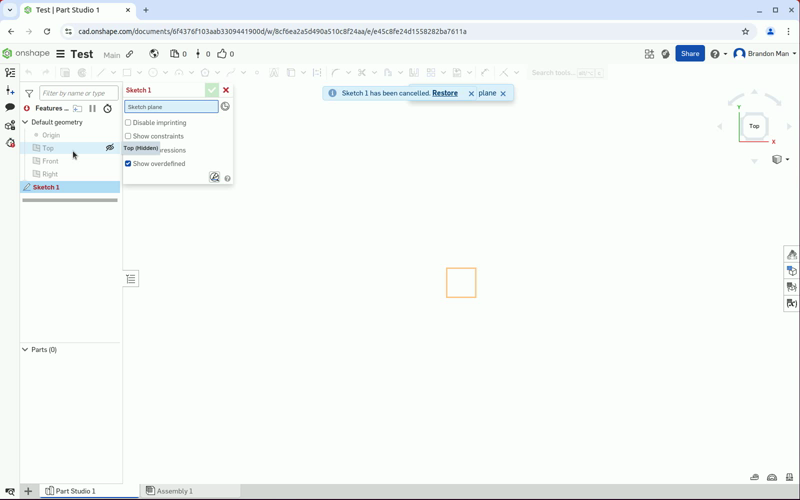
click(73, 150)
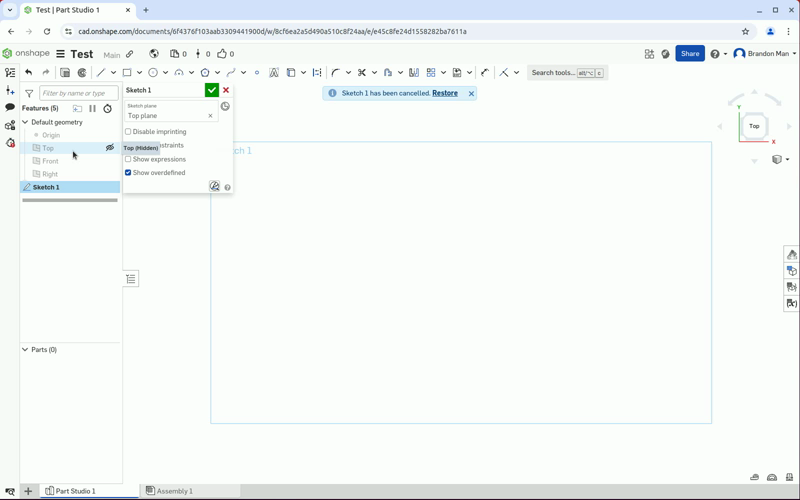
mouse_move(73, 352)
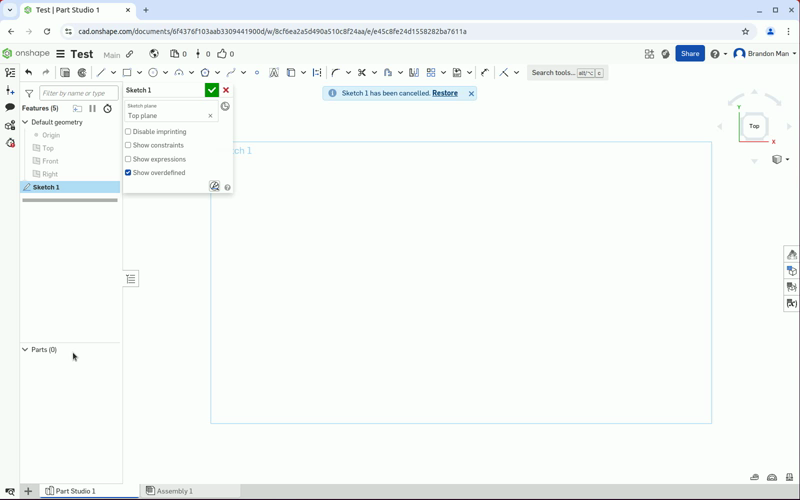
key(y)
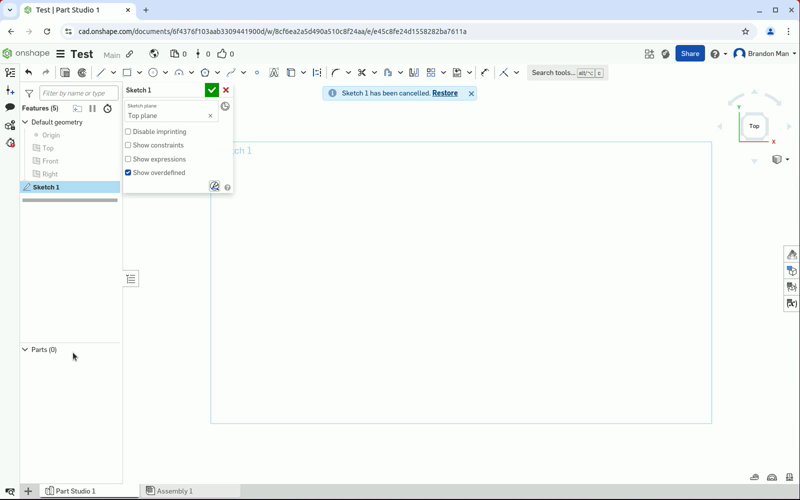
key(c)
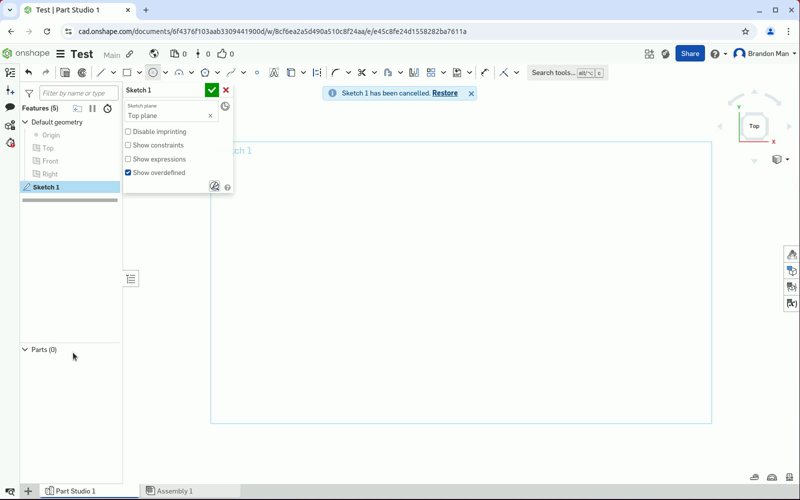
key_down(shift)
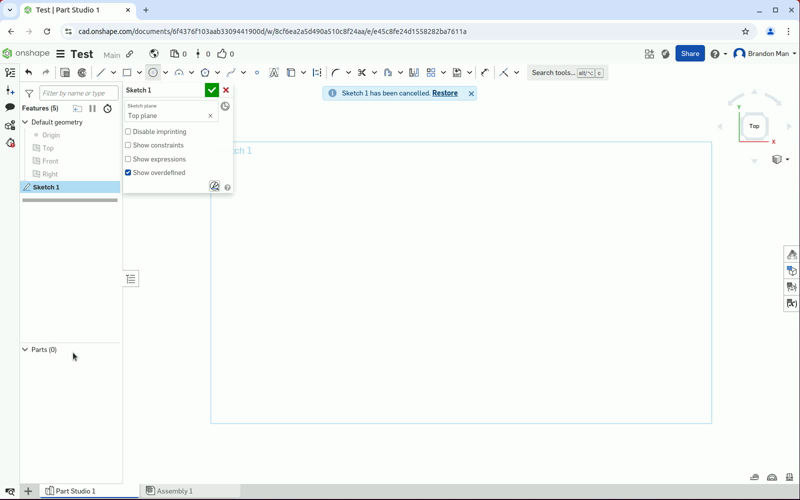
mouse_move(460, 282)
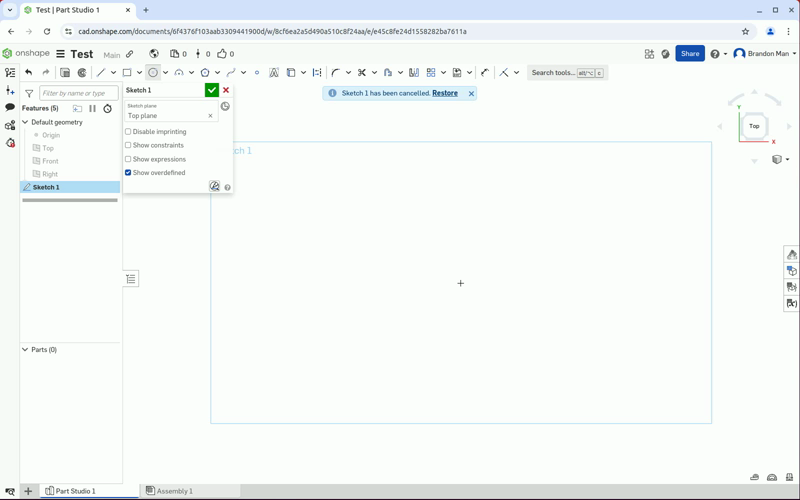
click(460, 282)
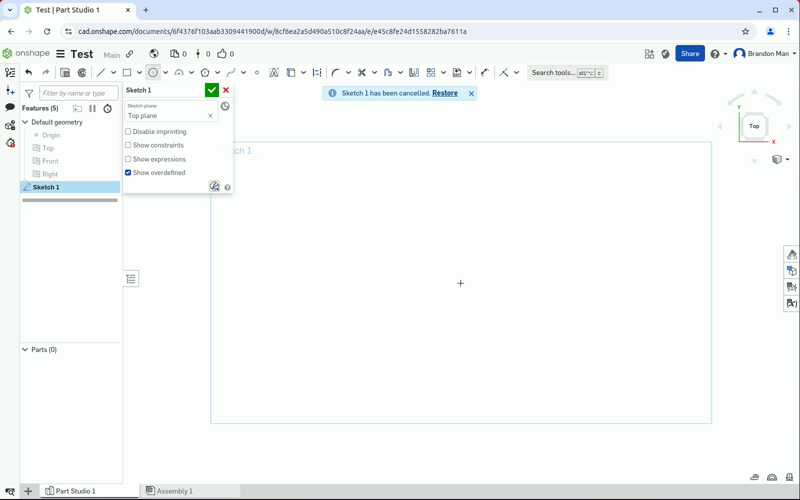
key_up(shift)
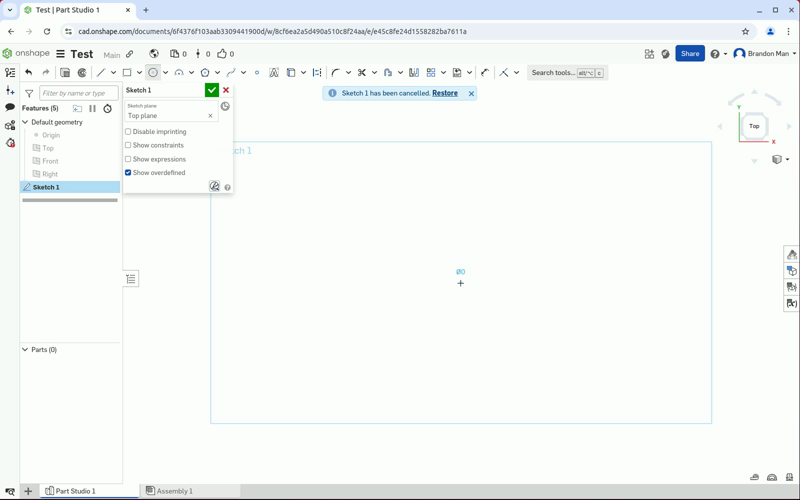
mouse_move(473, 282)
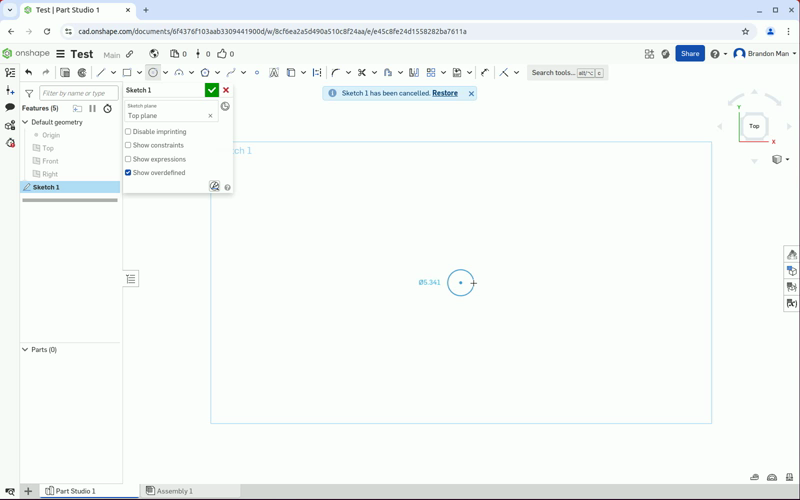
click(473, 282)
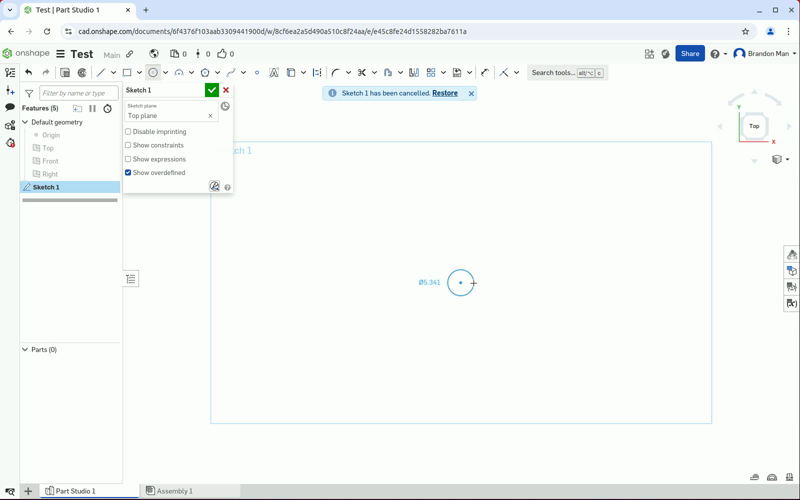
key(esc)
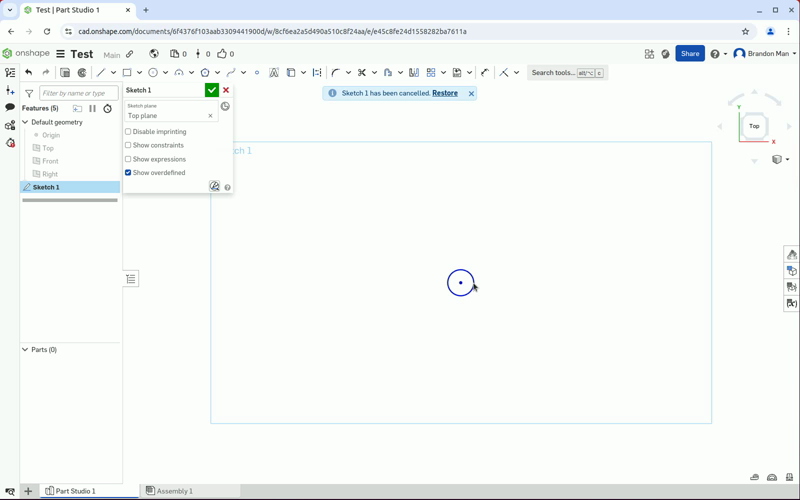
mouse_move(465, 275)
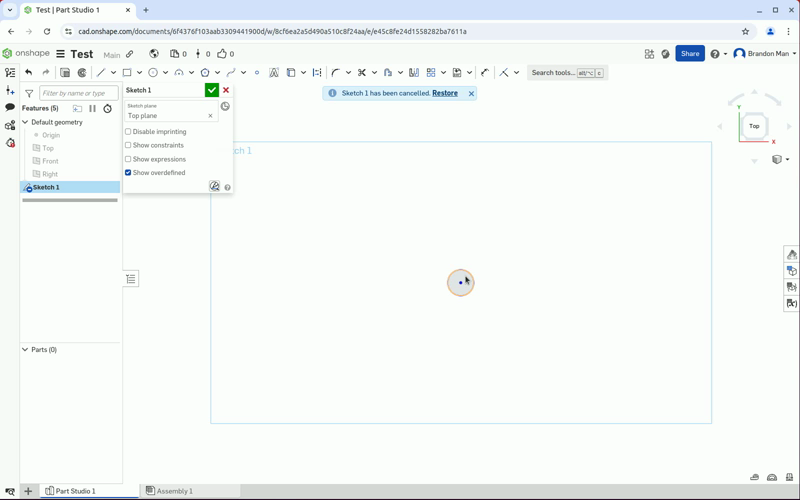
scroll(6)
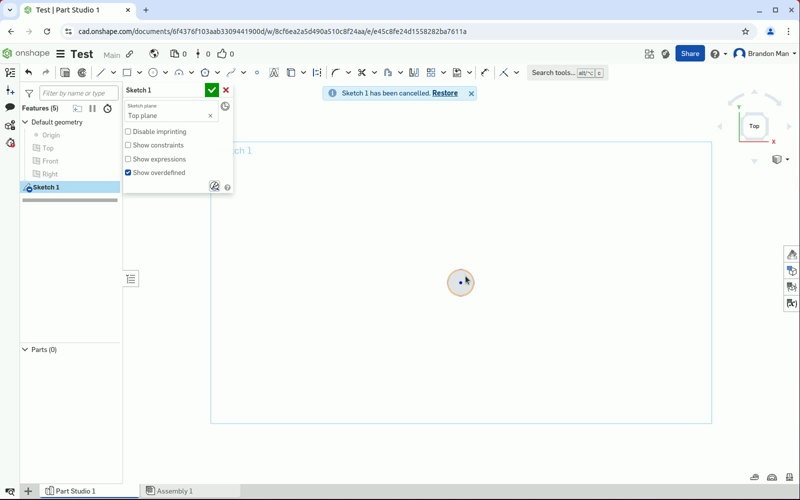
scroll(6)
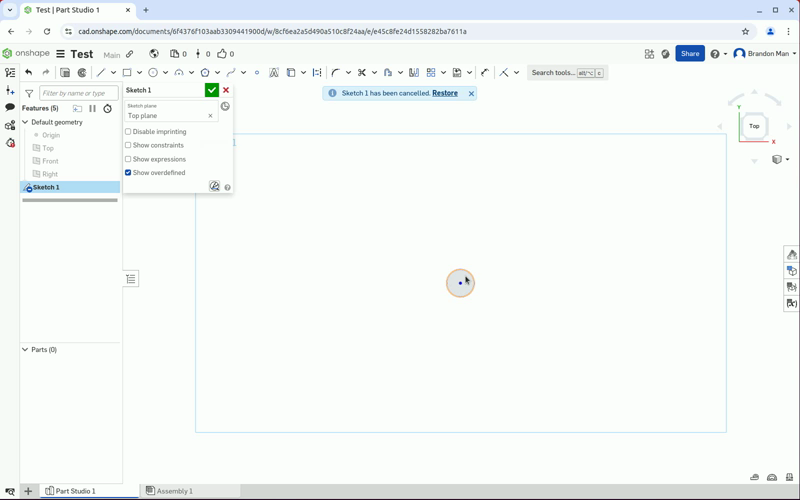
scroll(6)
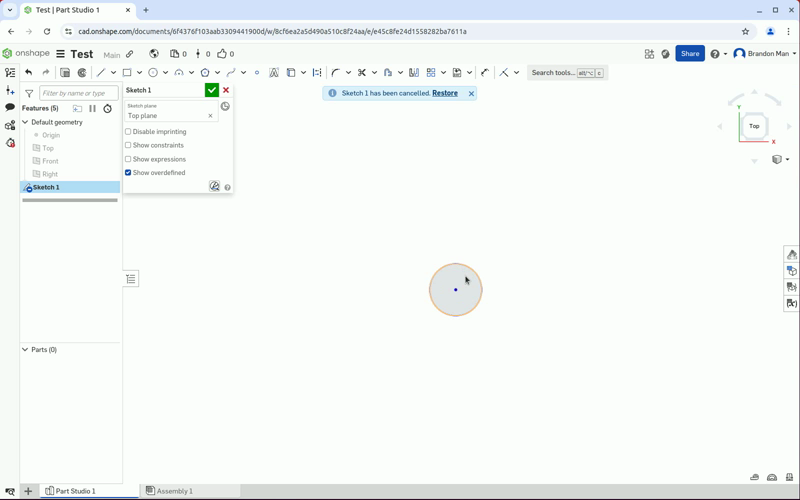
scroll(6)
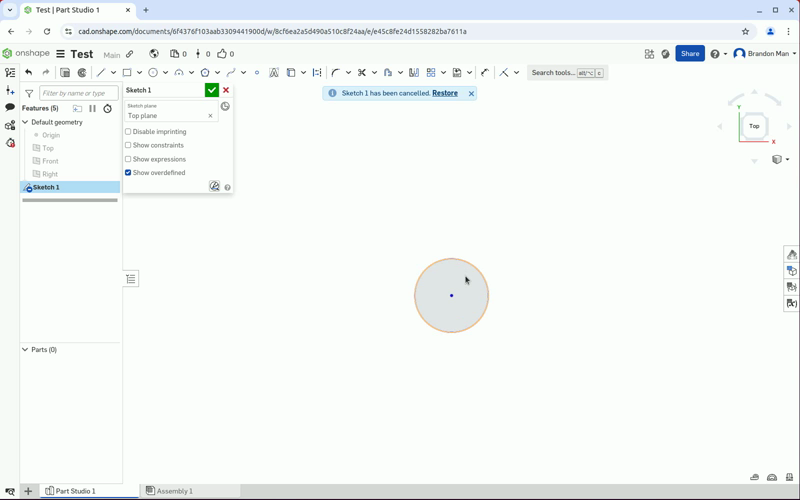
scroll(6)
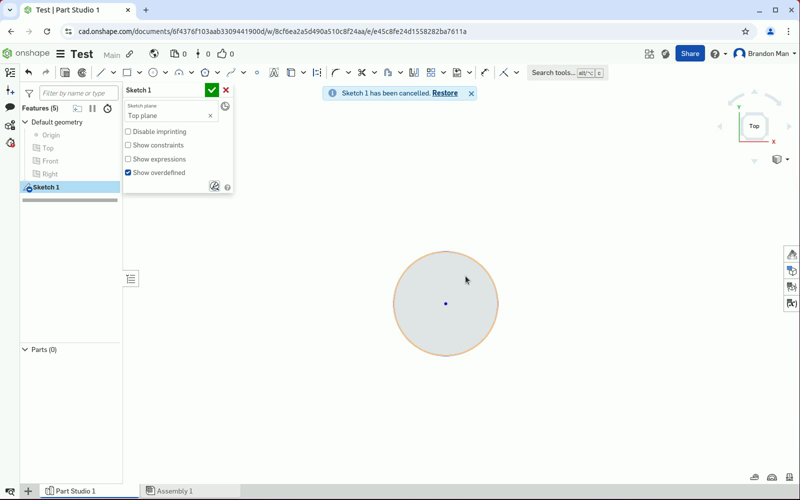
scroll(6)
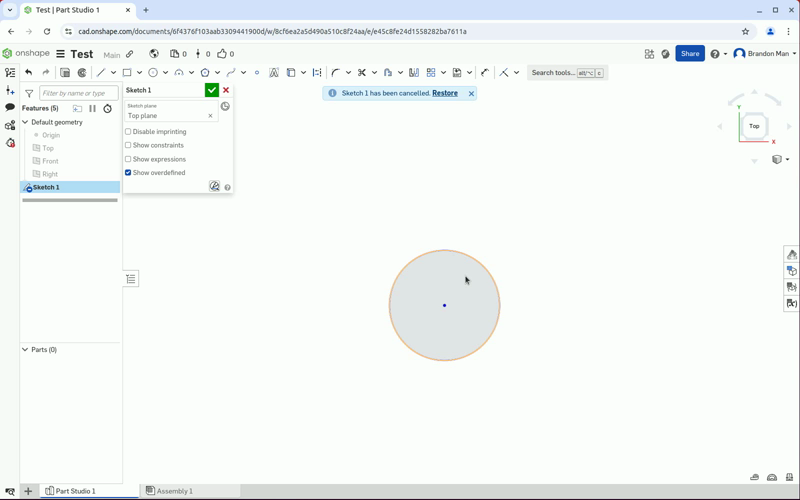
scroll(6)
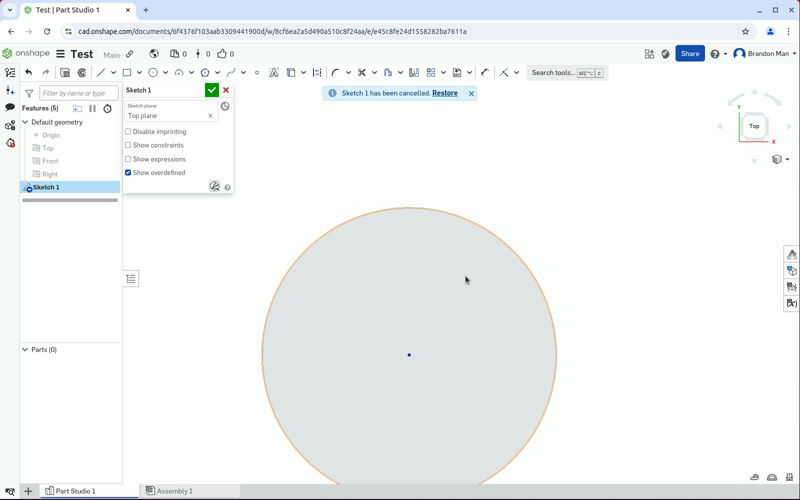
click(465, 275)
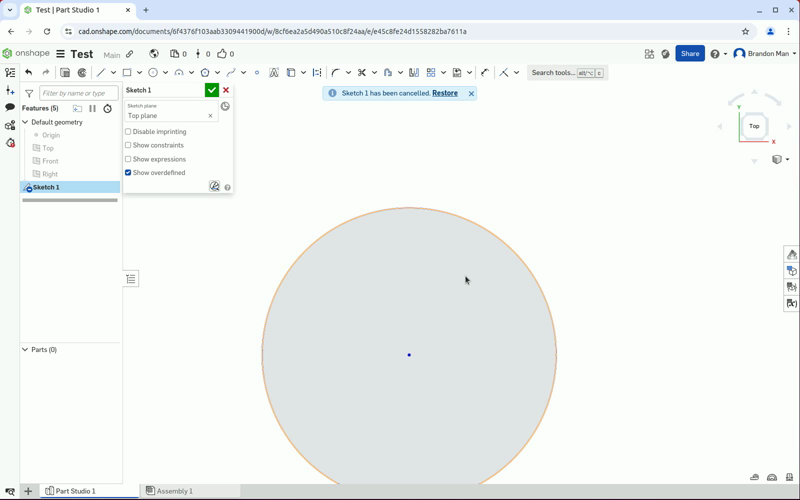
scroll(-6)
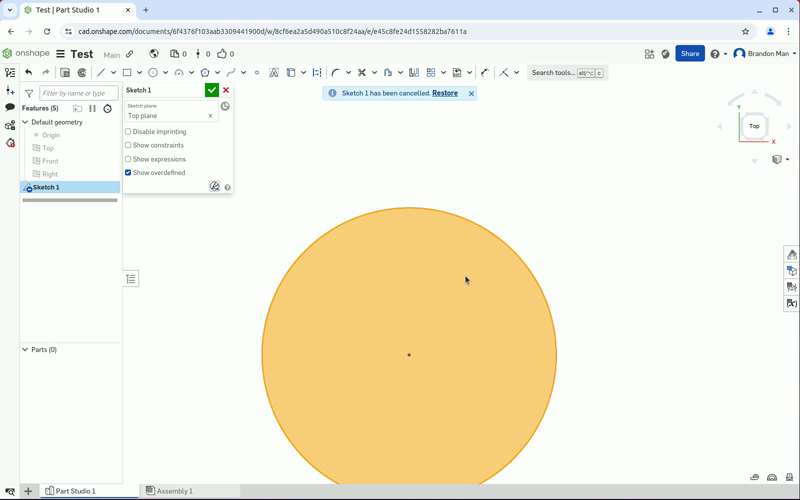
scroll(-6)
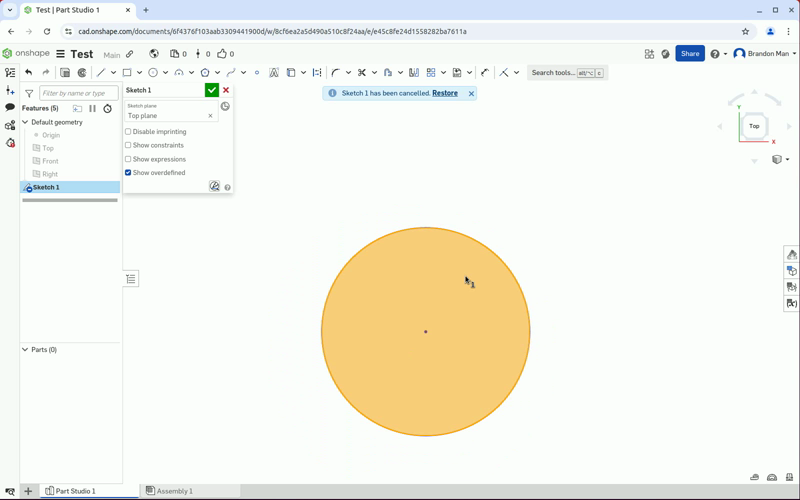
scroll(-6)
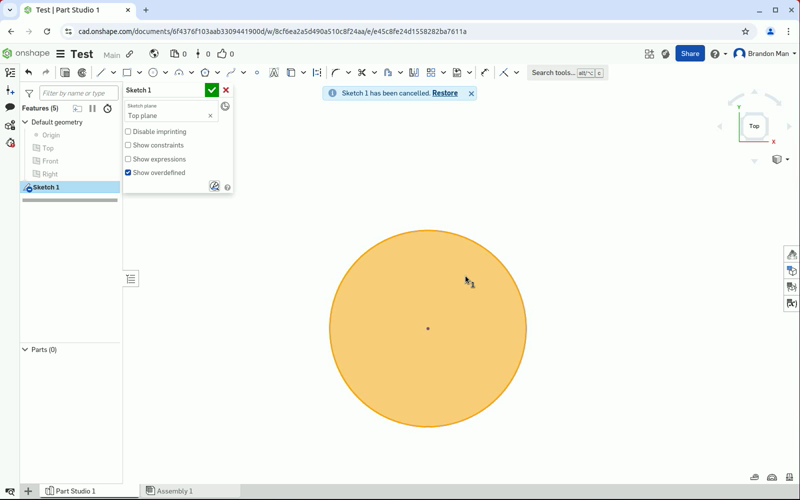
scroll(-6)
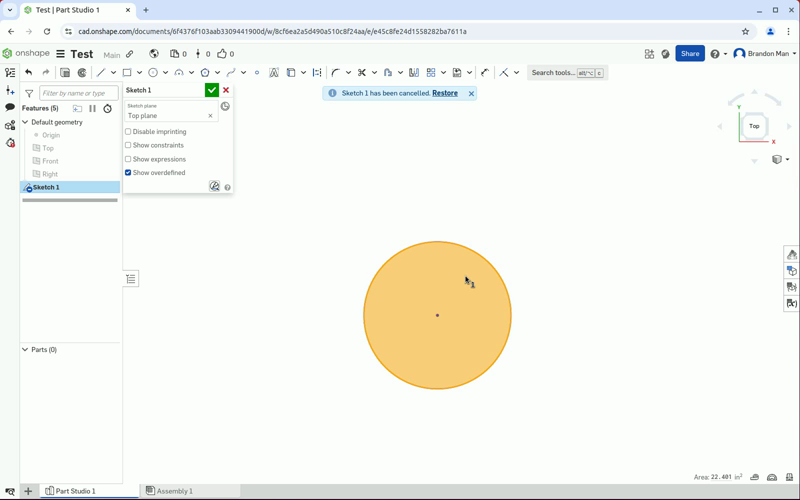
scroll(-6)
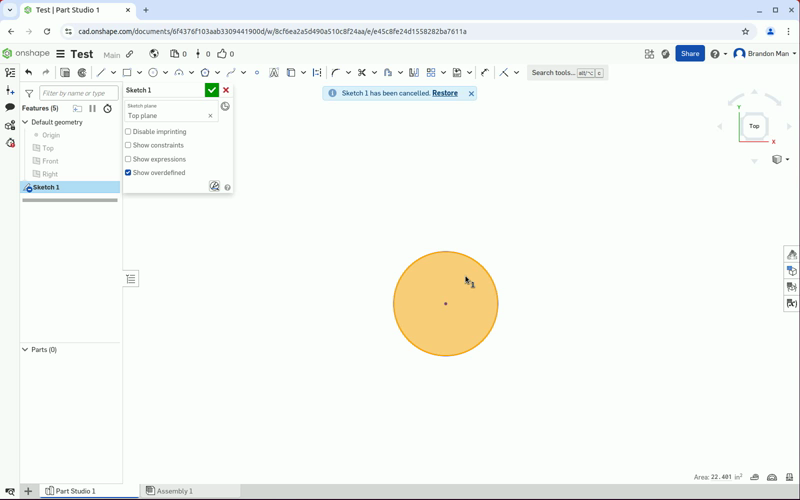
scroll(-6)
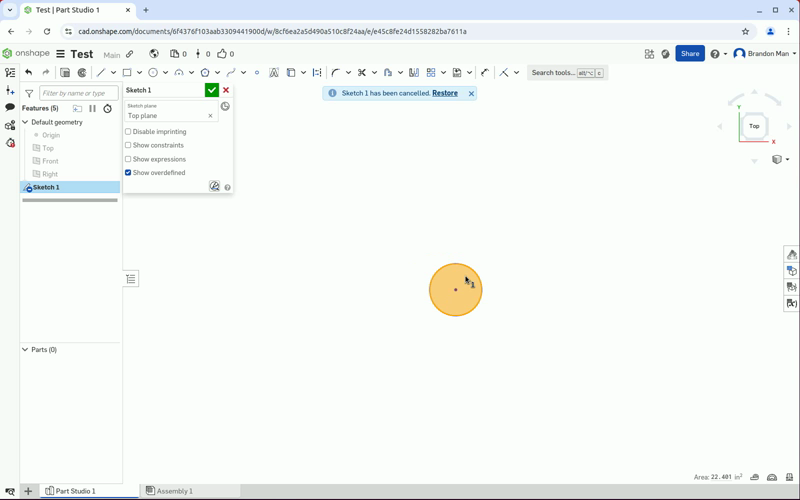
scroll(-6)
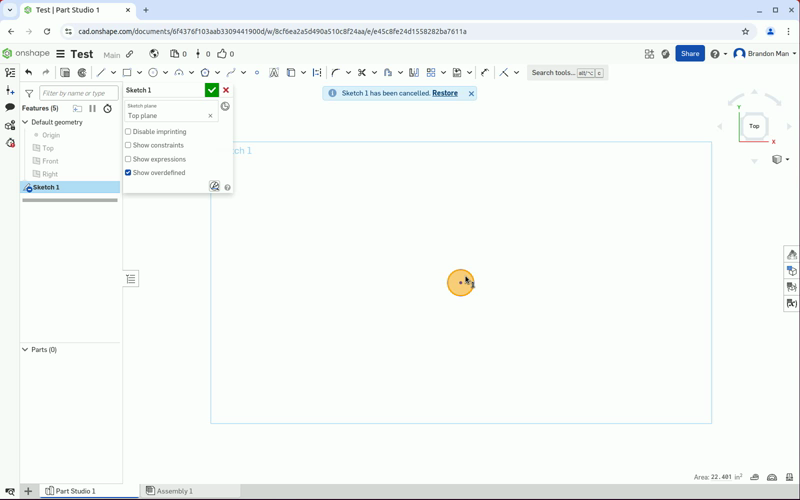
mouse_move(73, 352)
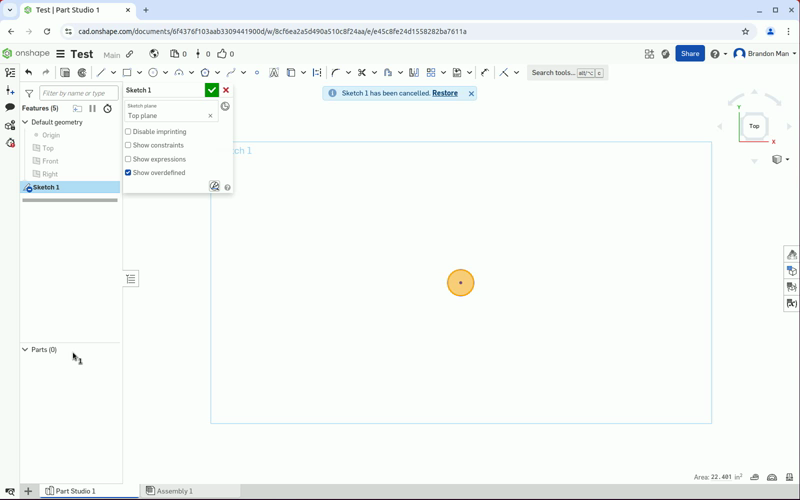
key(shift+y)
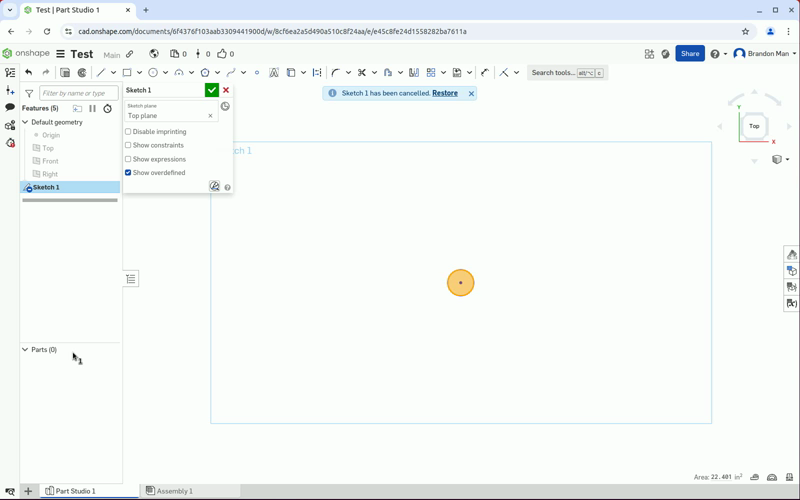
key(shift+e)
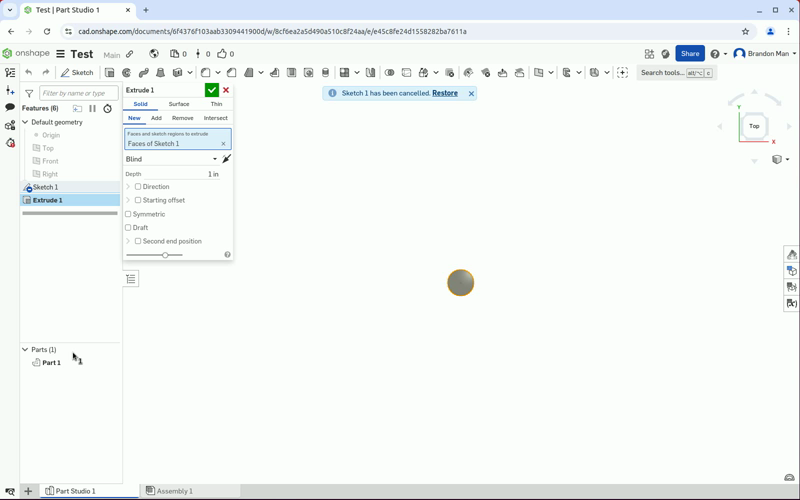
mouse_move(143, 106)
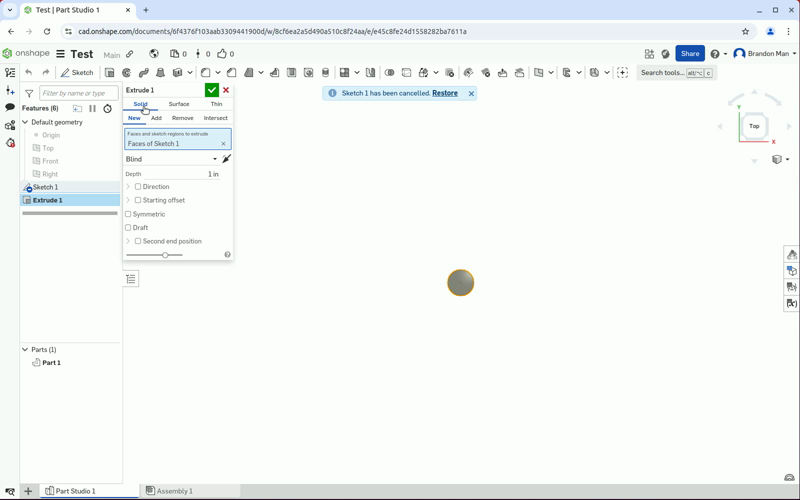
click(143, 106)
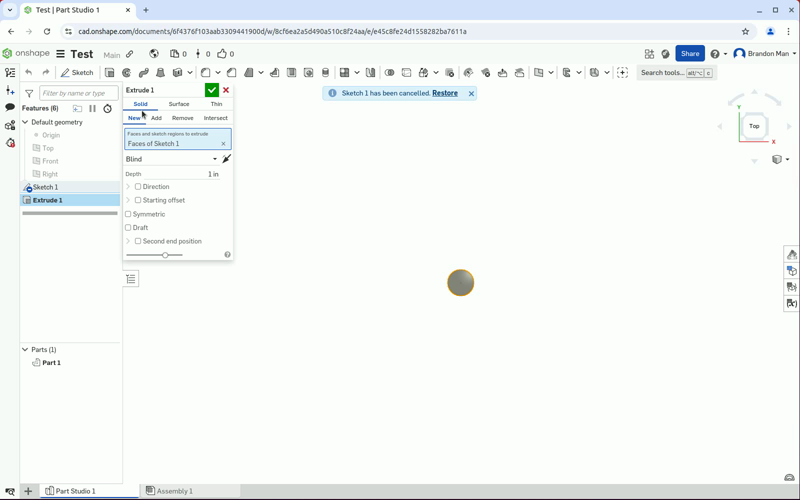
mouse_move(137, 120)
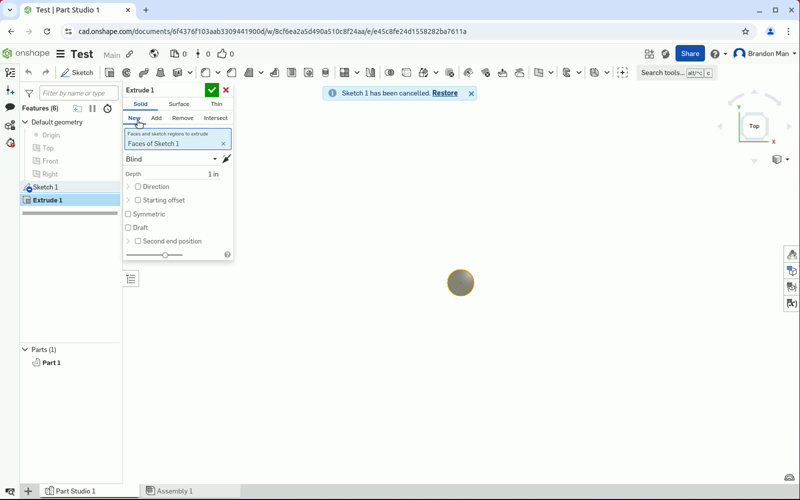
click(137, 120)
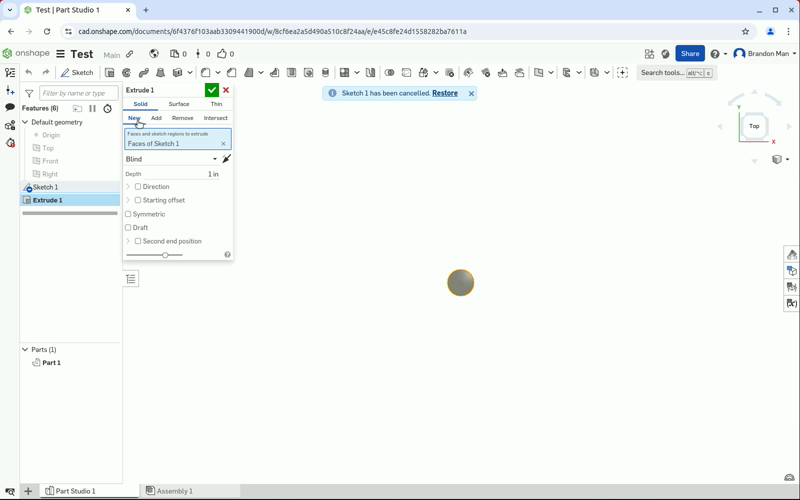
key(tab, 4)
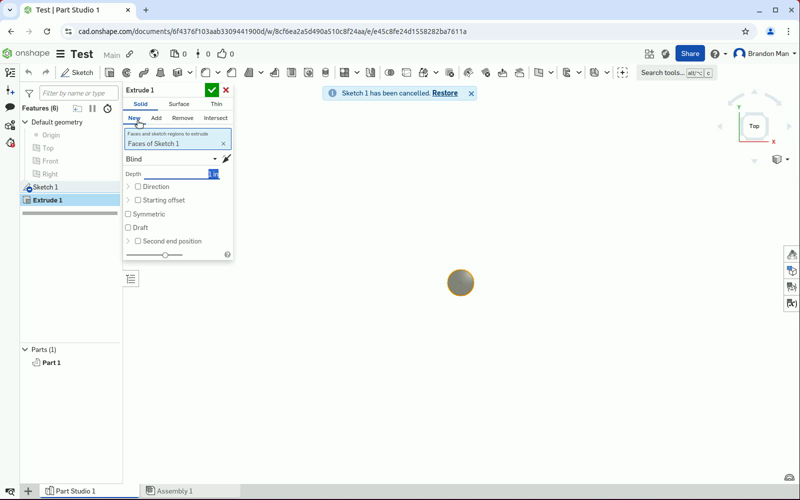
text(-15.405)
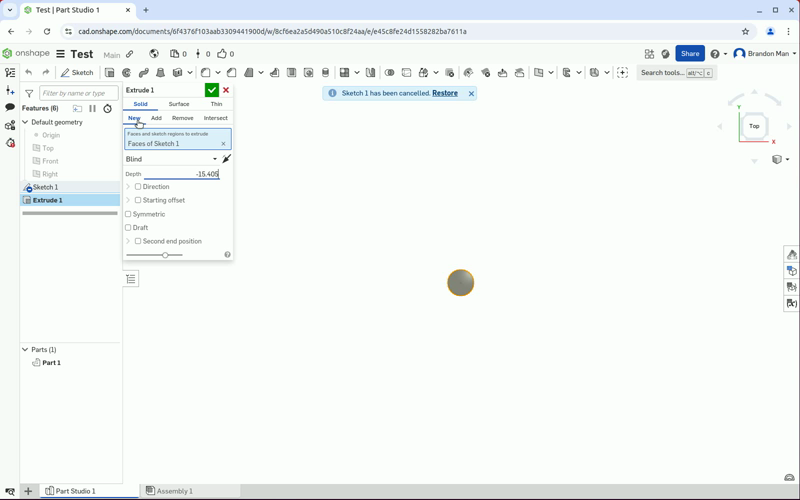
key(enter)
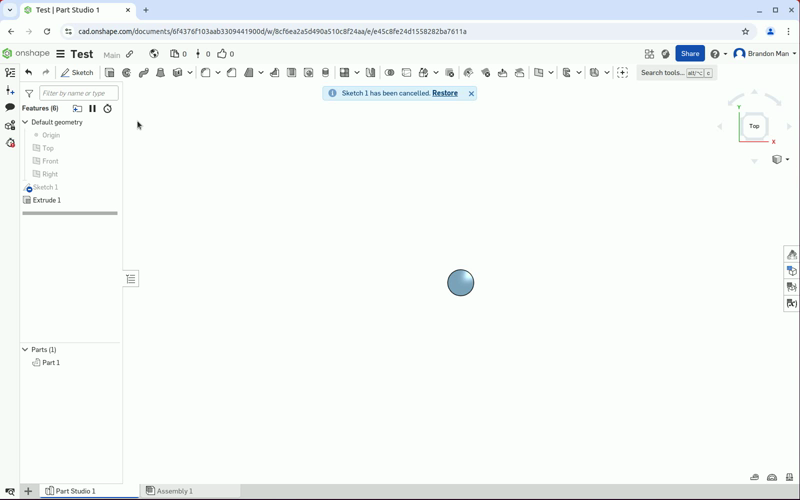
key(shift+h)
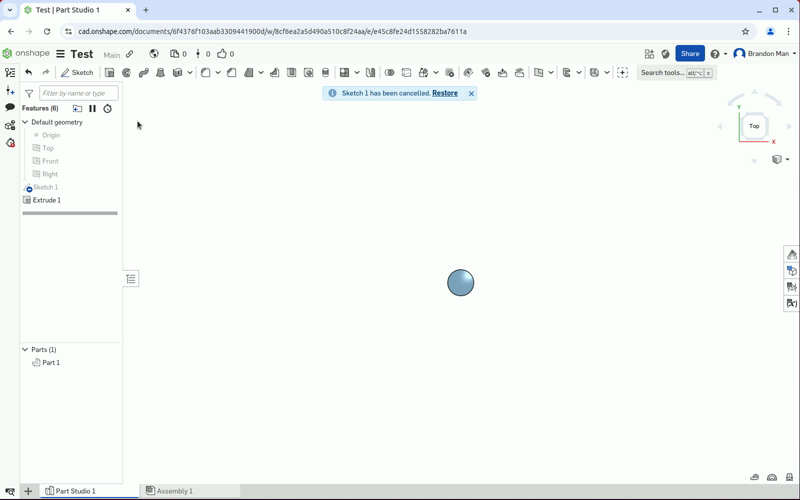
key(shift+h)
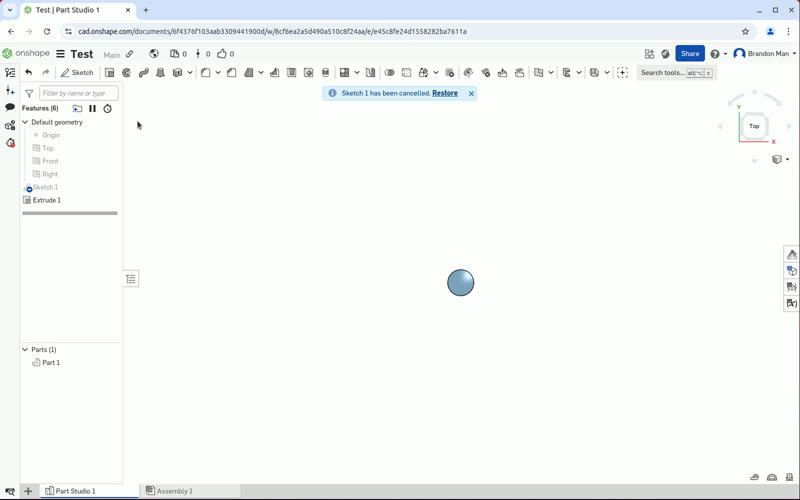
mouse_move(73, 189)
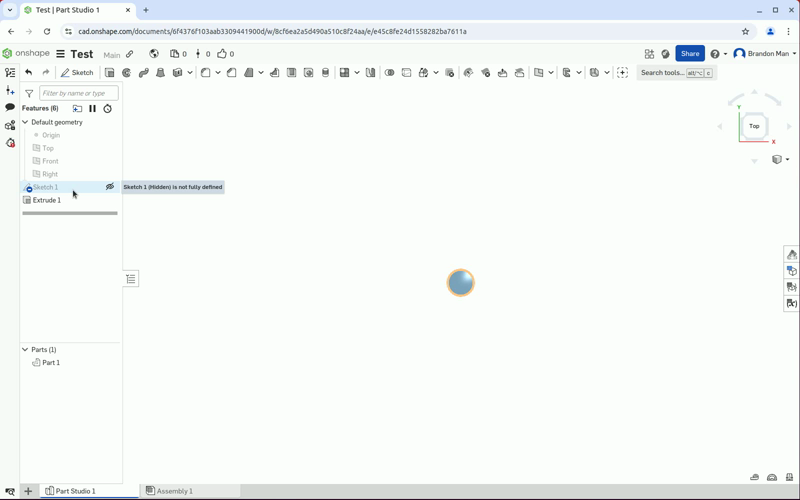
click(73, 189)
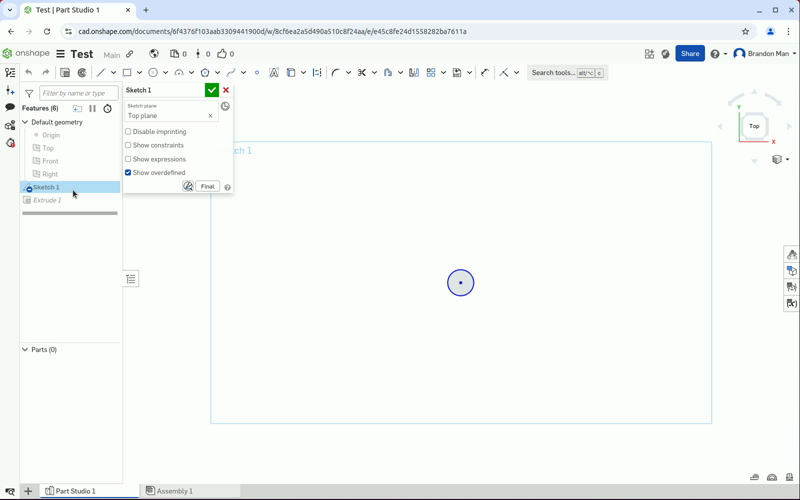
mouse_move(229, 92)
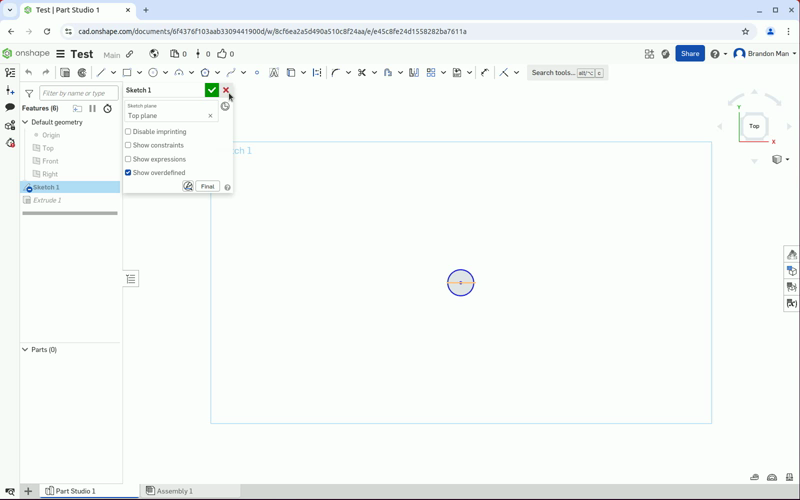
click(229, 92)
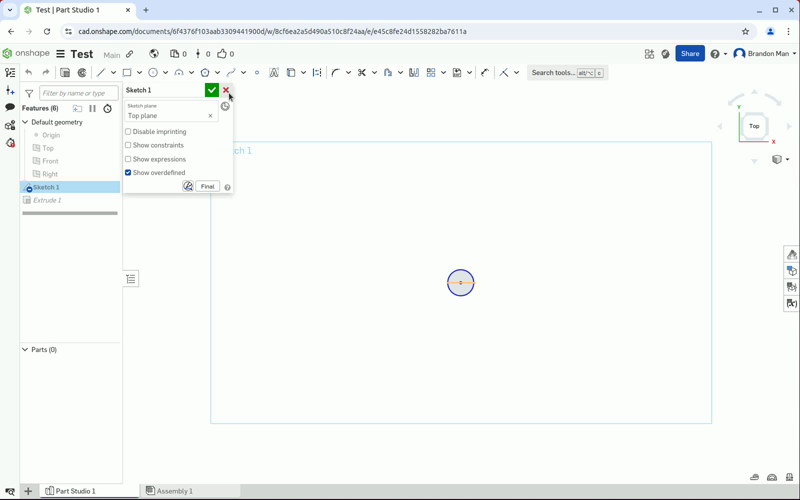
key(shift+s)
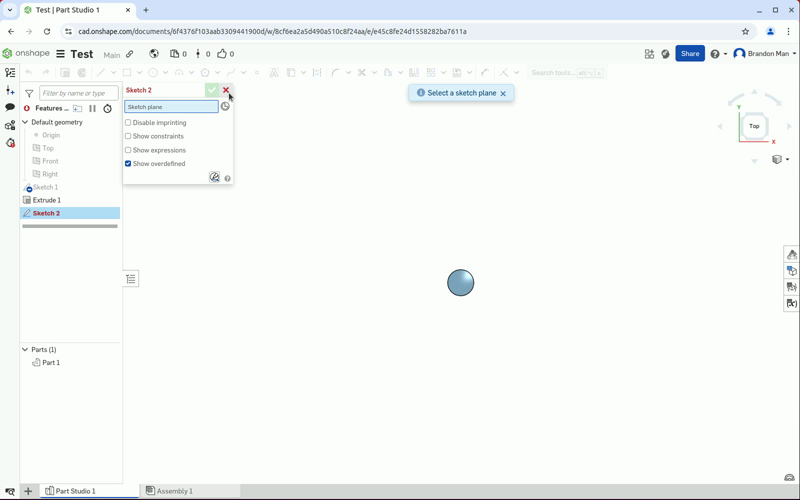
mouse_move(73, 150)
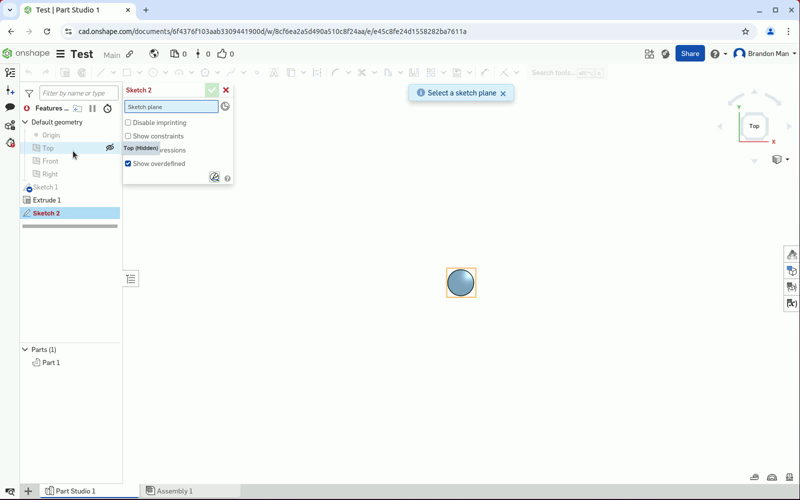
click(73, 150)
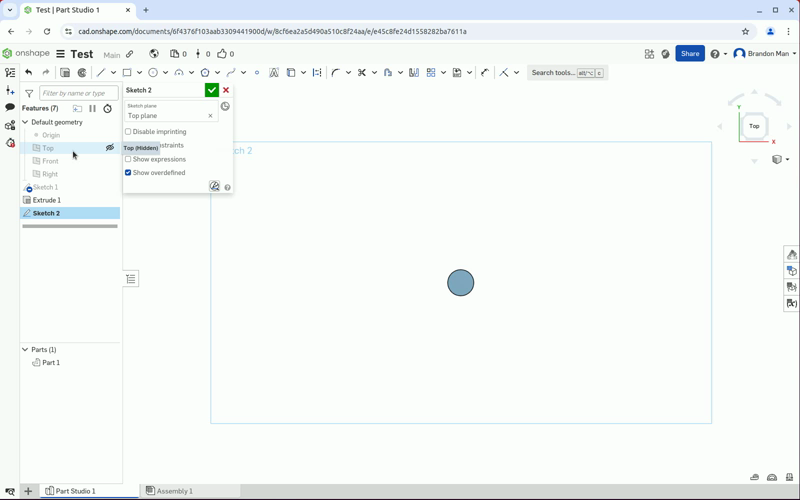
mouse_move(73, 352)
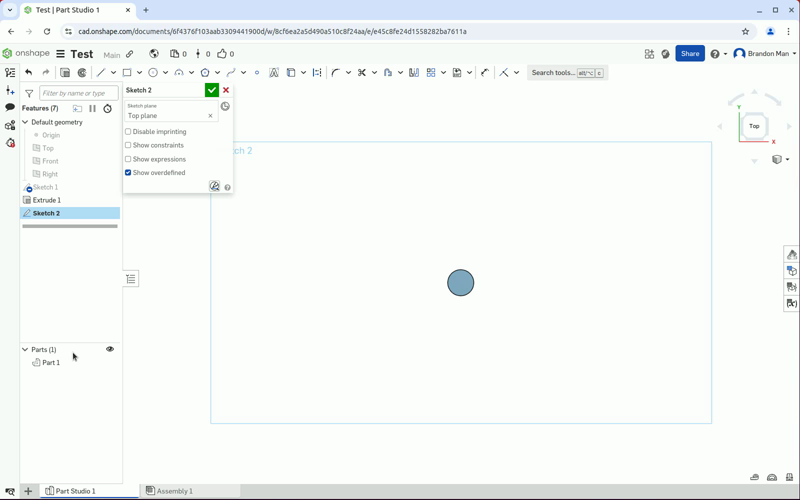
key(y)
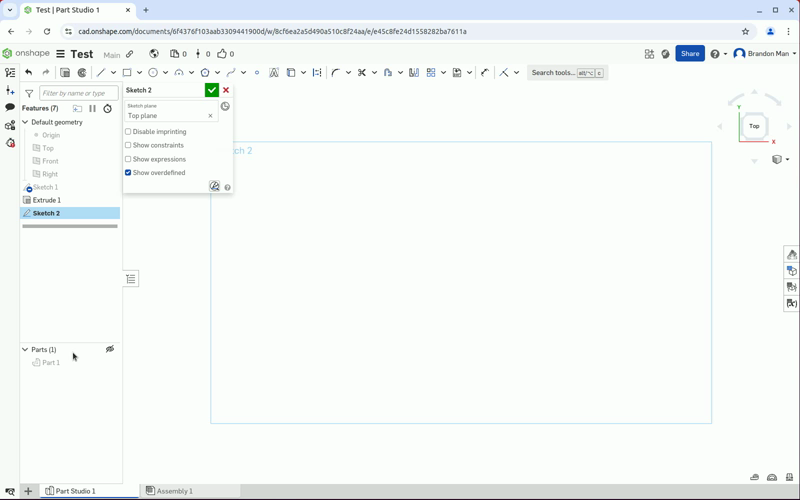
key(c)
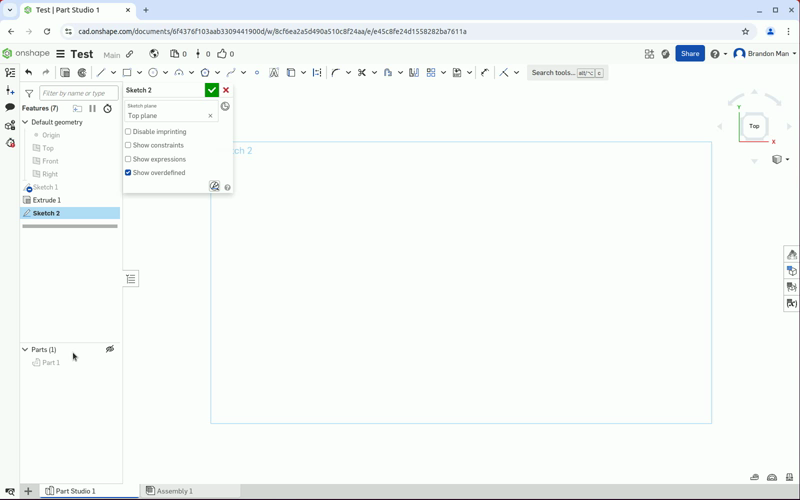
key_down(shift)
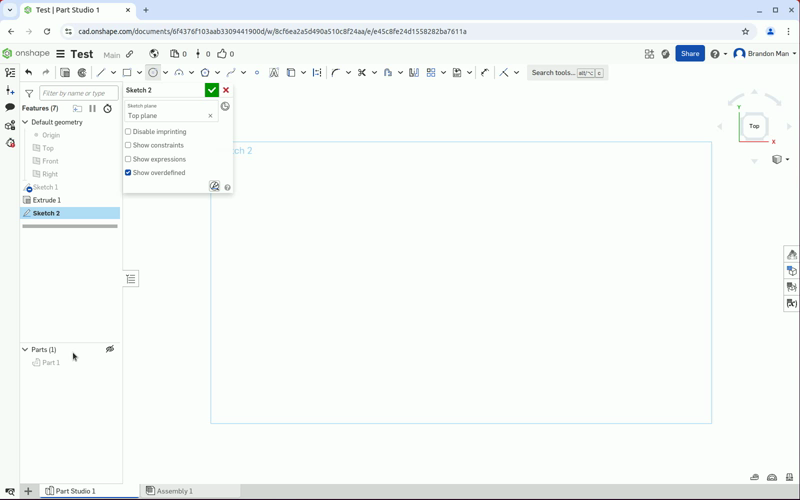
mouse_move(461, 282)
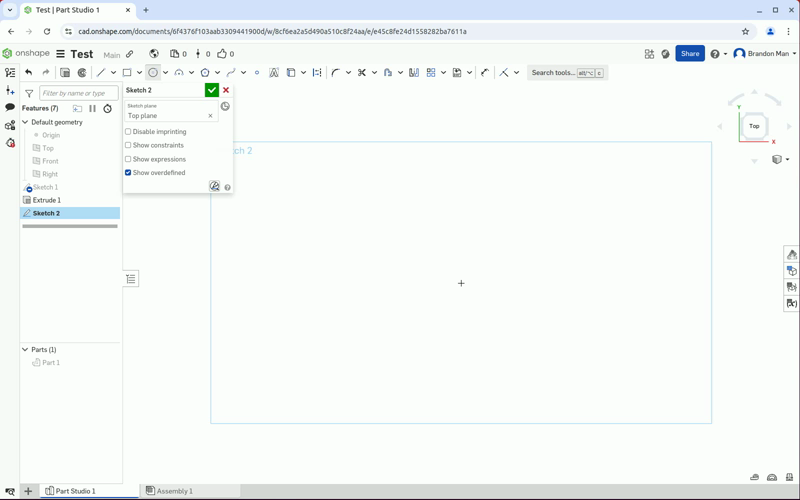
click(461, 282)
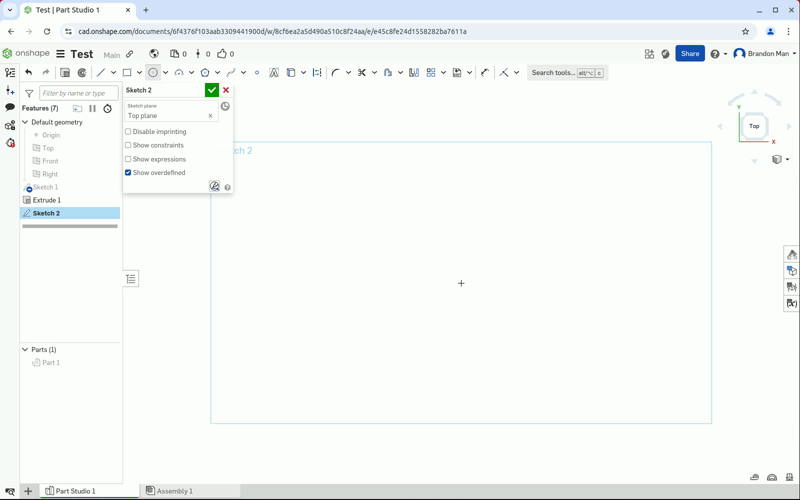
key_up(shift)
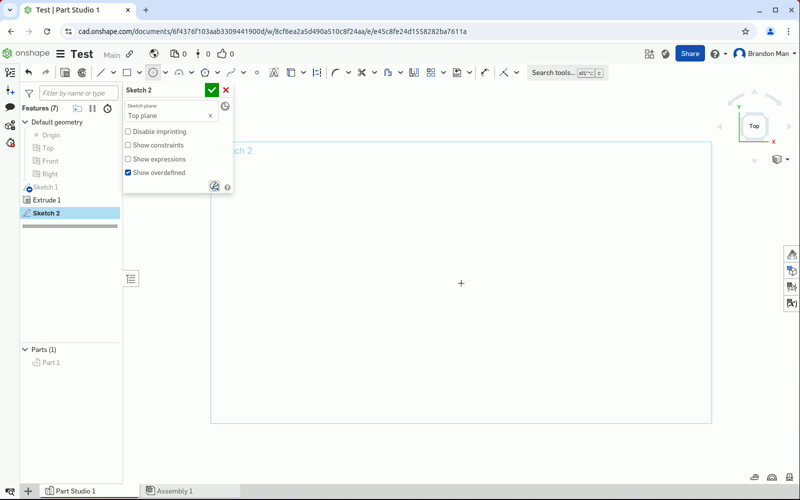
mouse_move(480, 282)
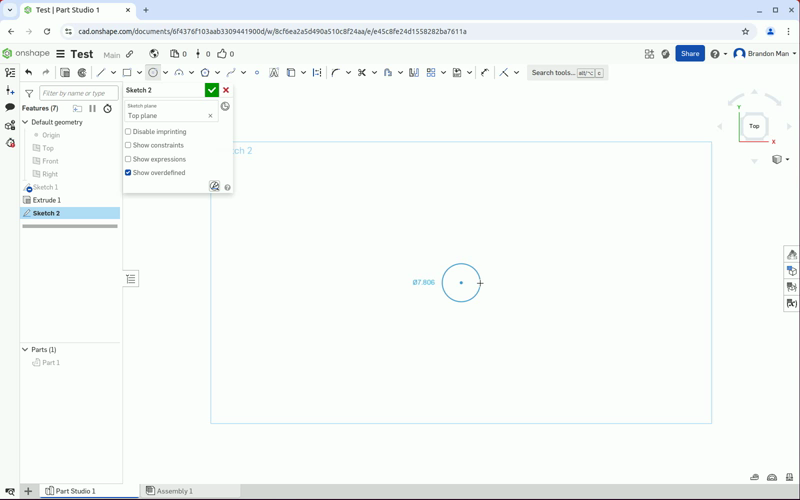
click(480, 282)
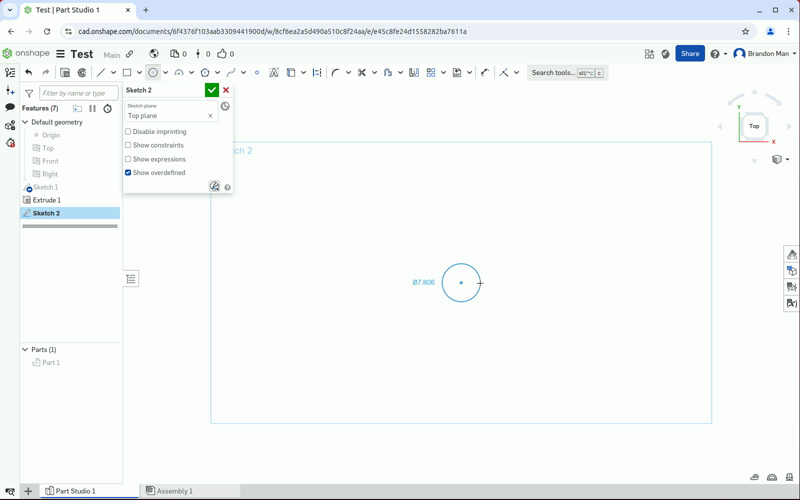
key(esc)
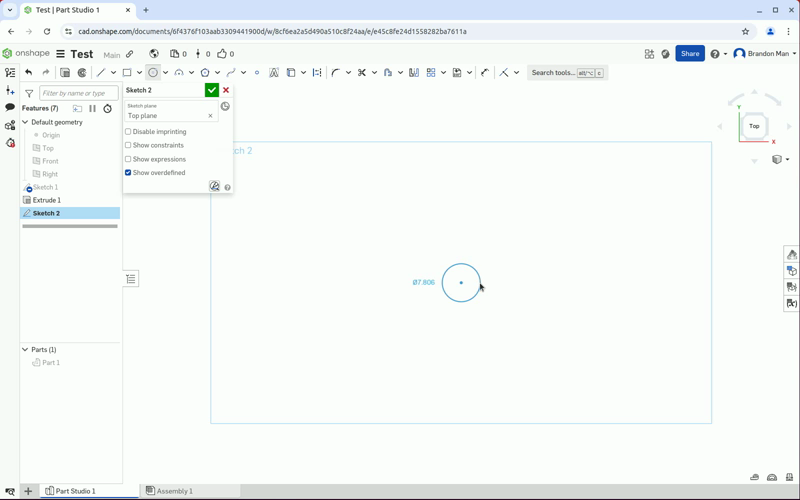
mouse_move(466, 292)
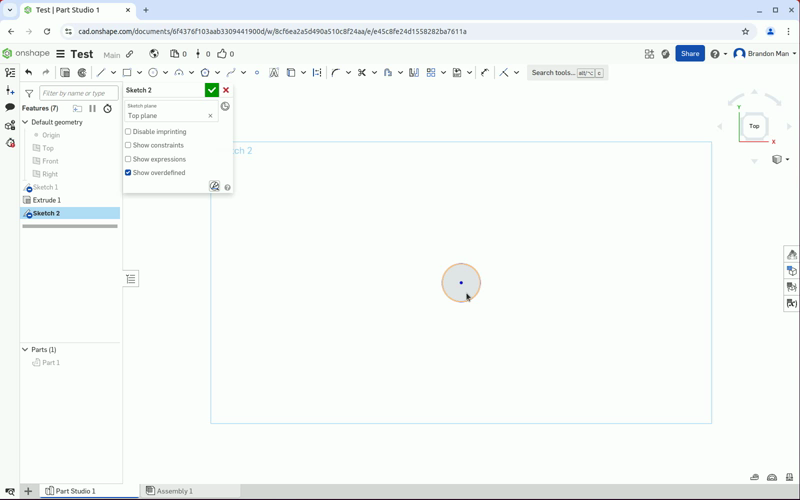
scroll(6)
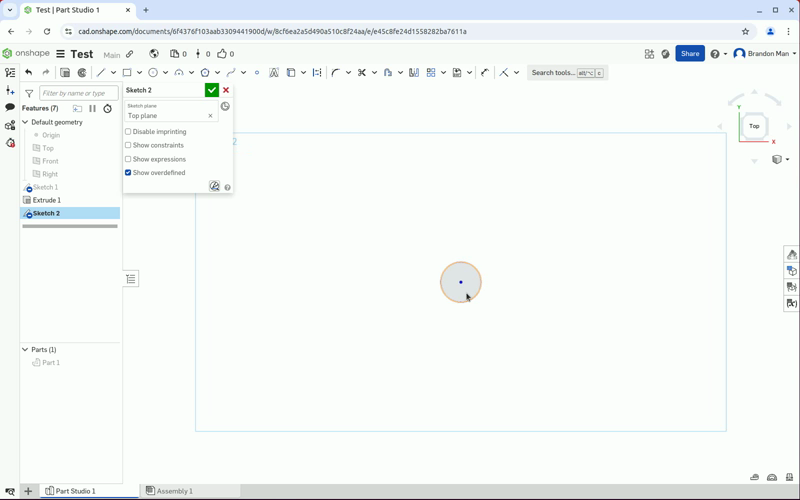
scroll(6)
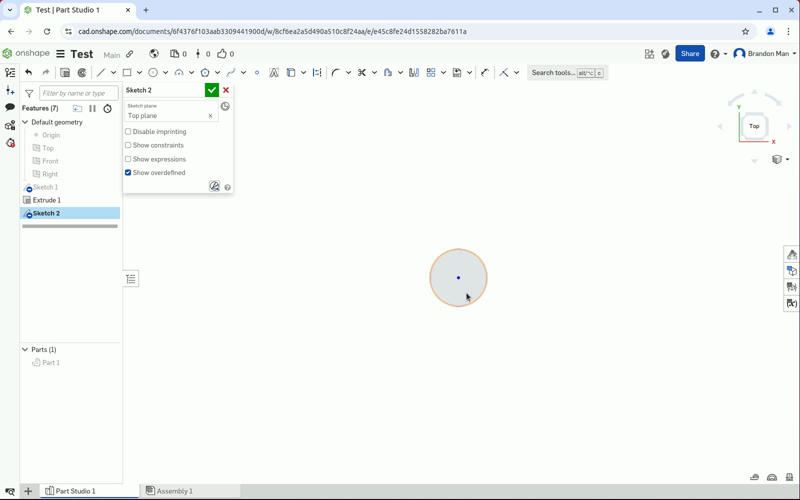
scroll(6)
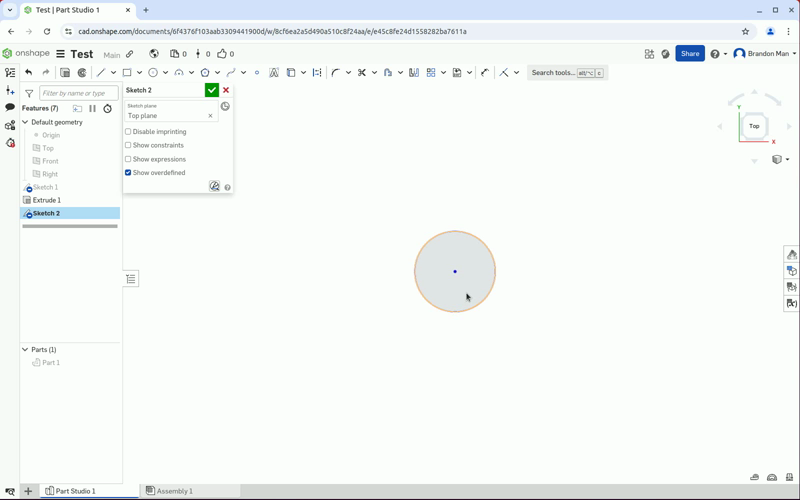
scroll(6)
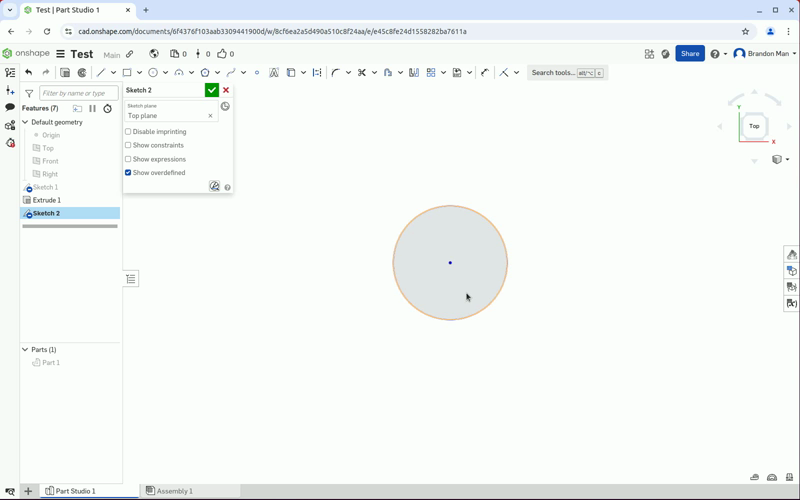
scroll(6)
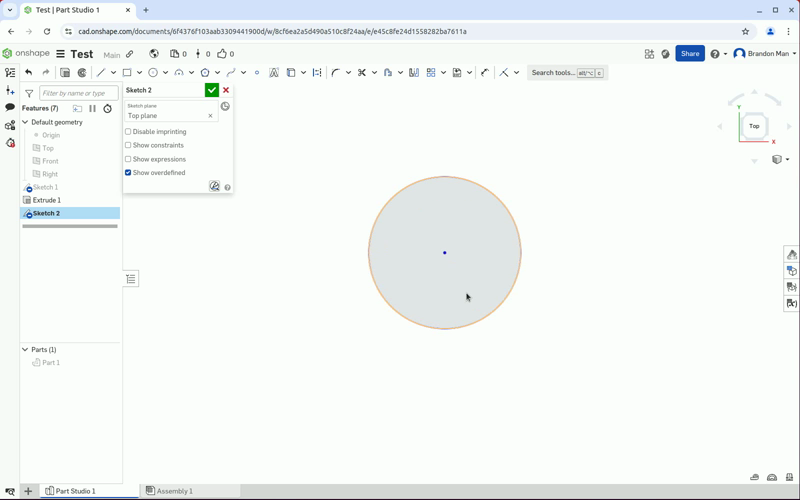
scroll(6)
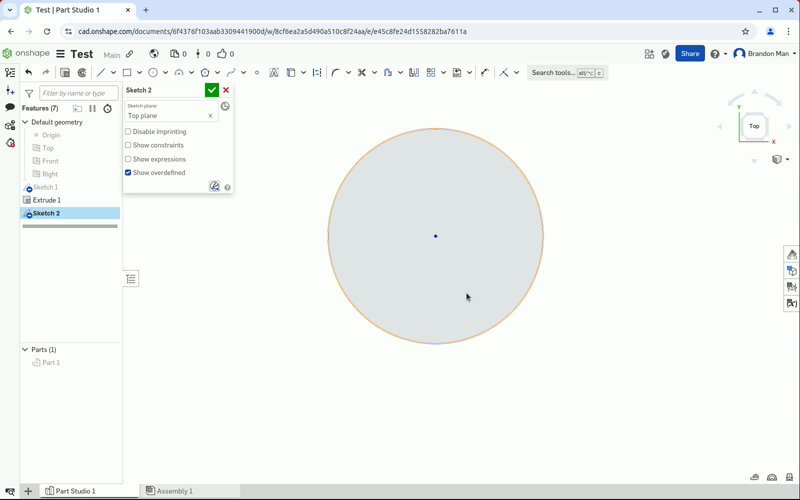
scroll(6)
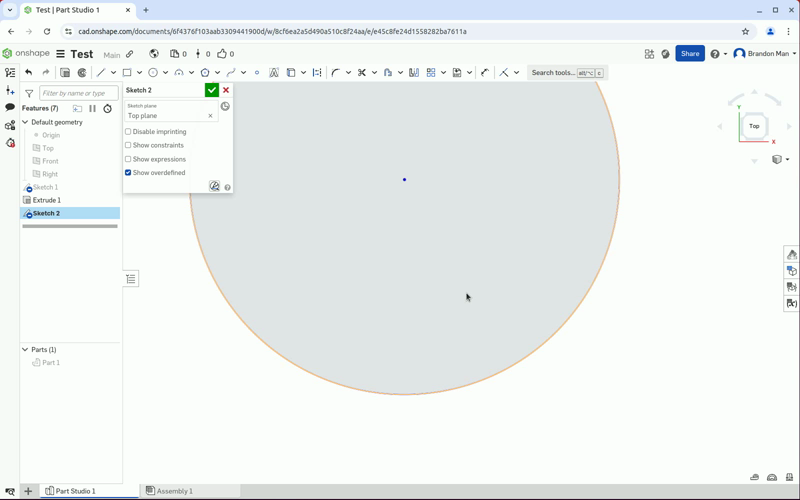
click(466, 292)
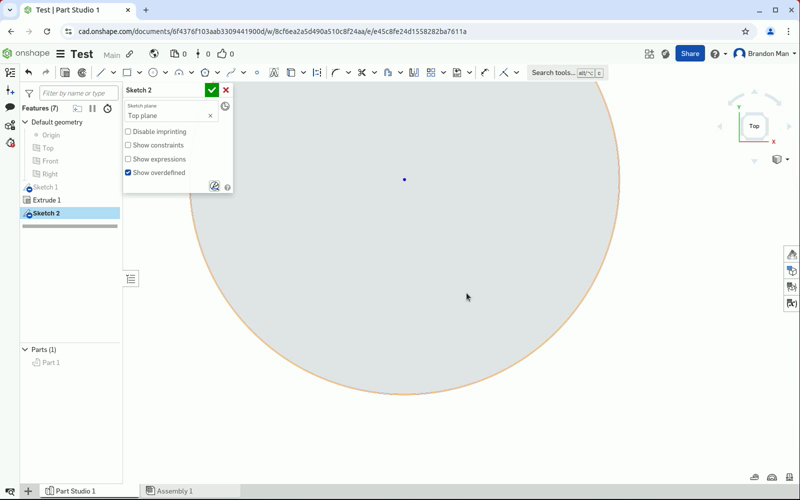
scroll(-6)
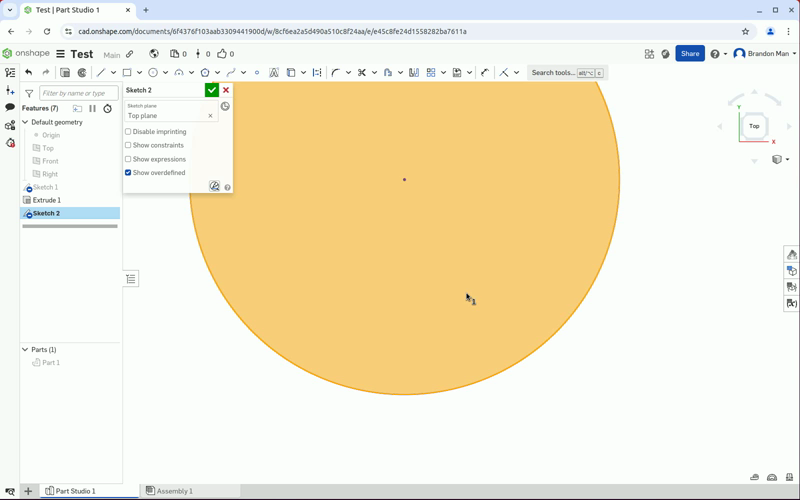
scroll(-6)
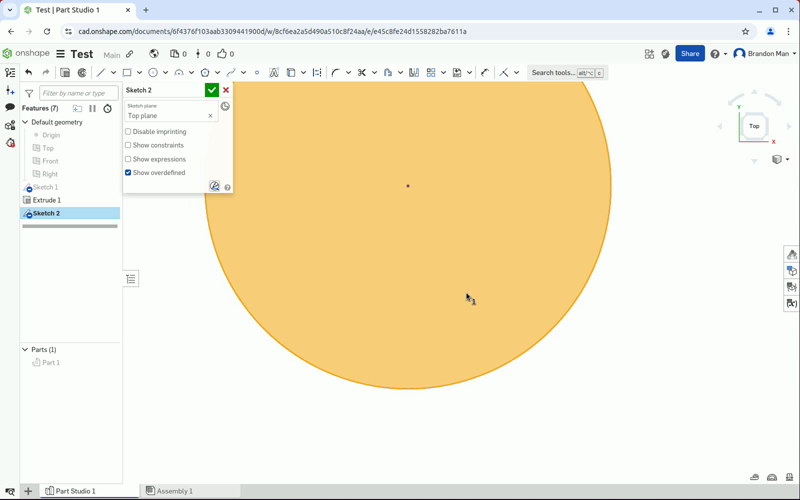
scroll(-6)
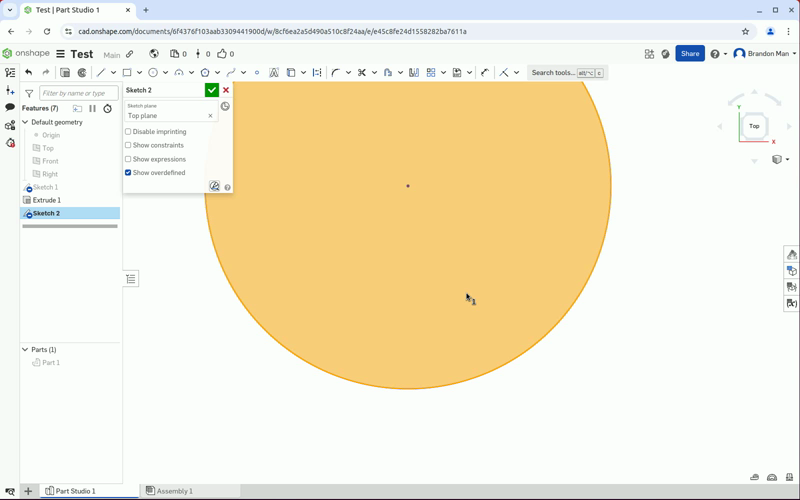
scroll(-6)
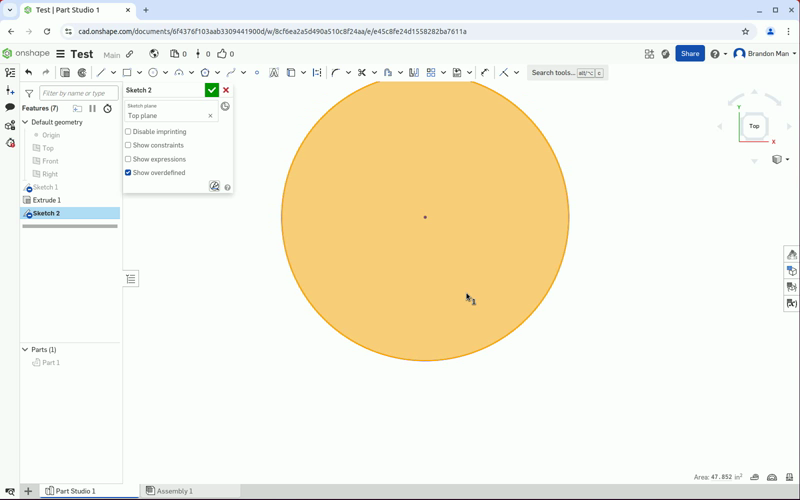
scroll(-6)
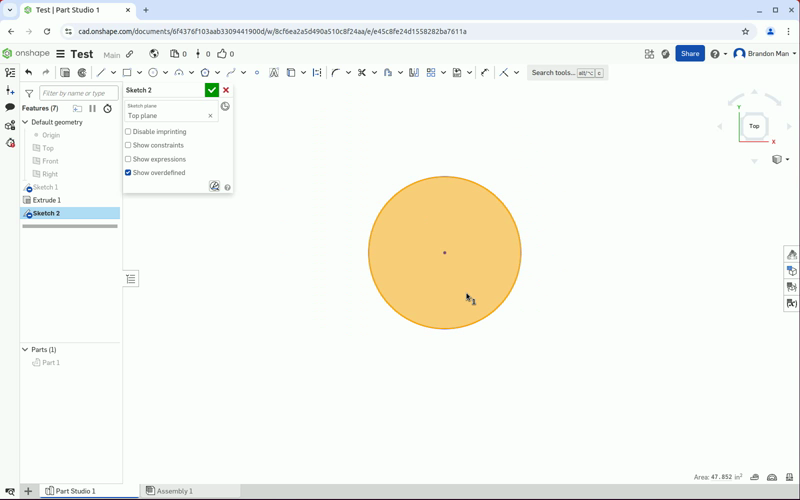
scroll(-6)
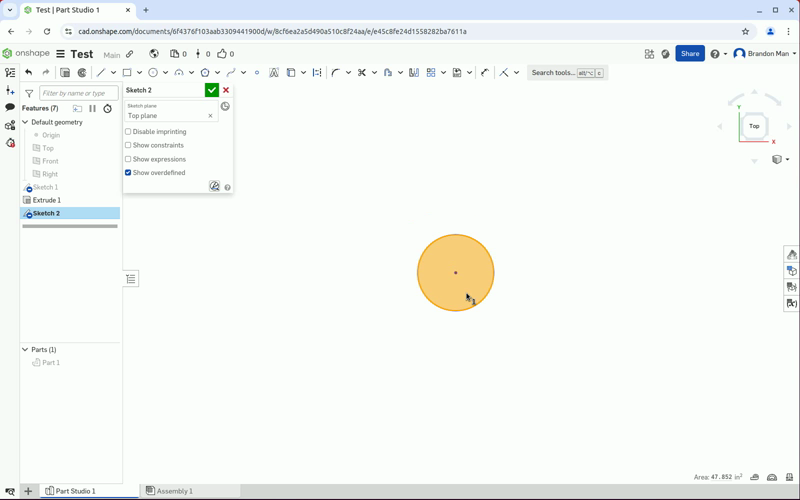
scroll(-6)
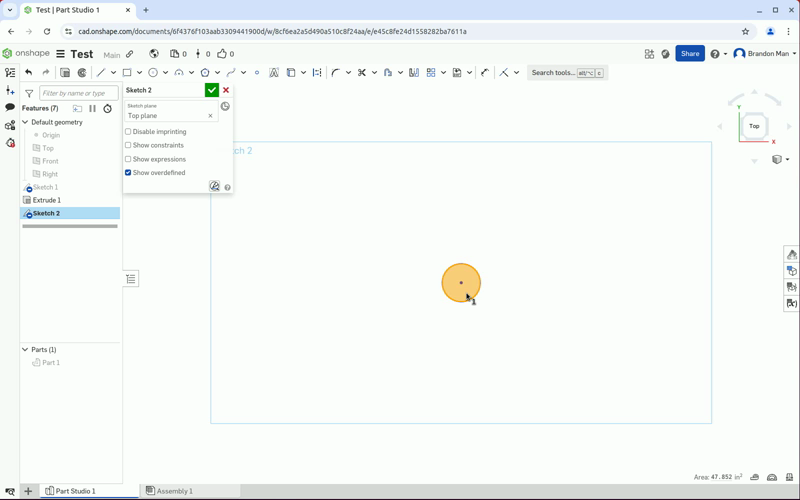
mouse_move(73, 352)
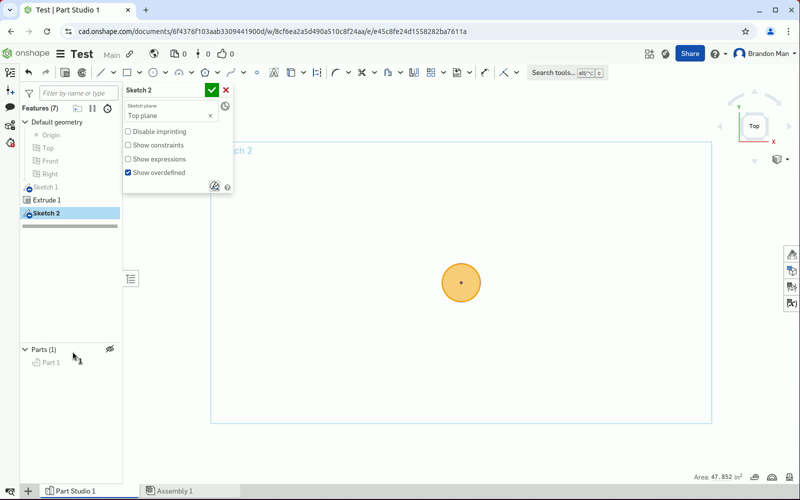
key(shift+y)
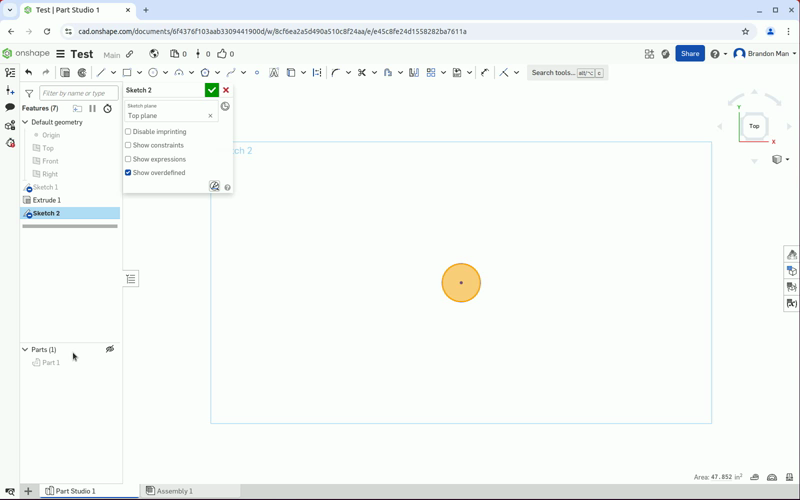
key(shift+e)
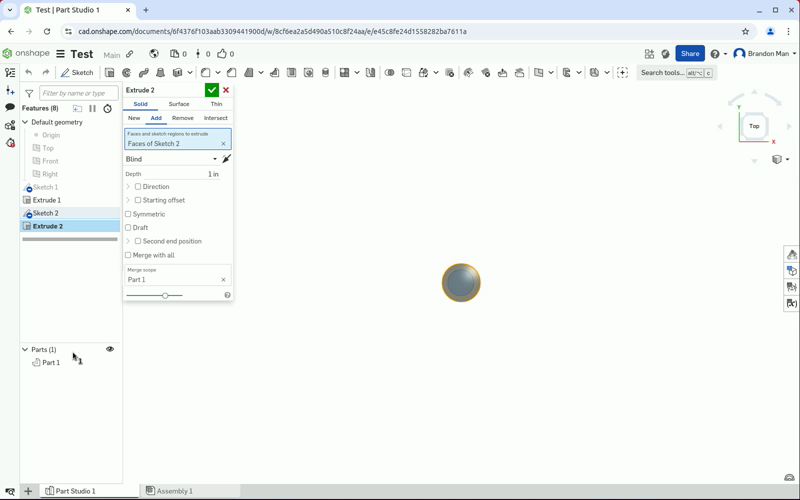
mouse_move(143, 106)
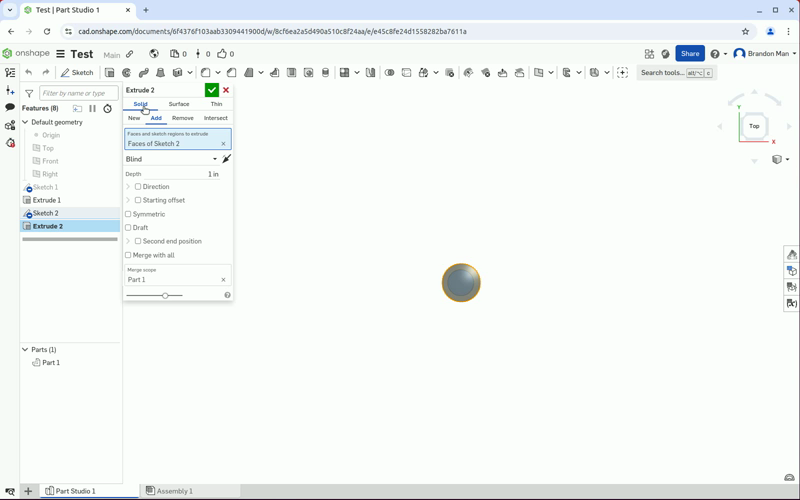
click(143, 106)
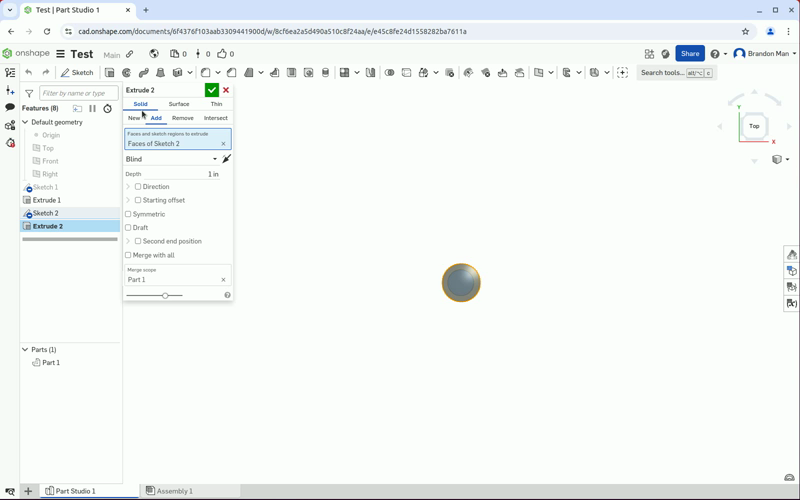
mouse_move(137, 120)
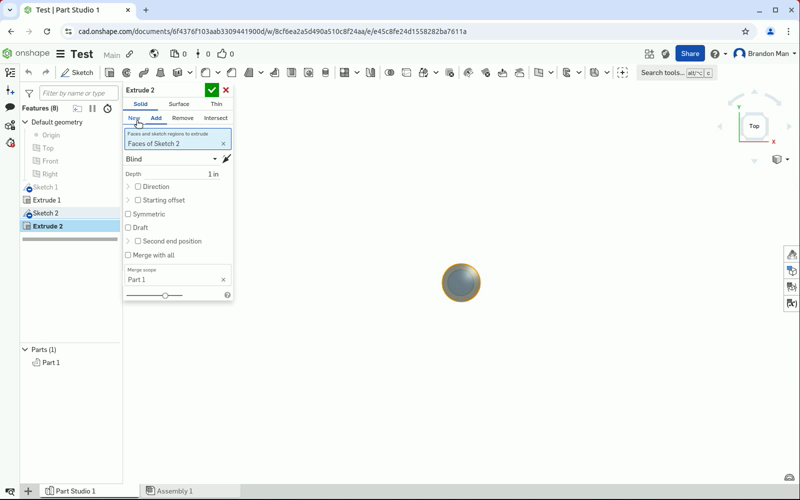
click(137, 120)
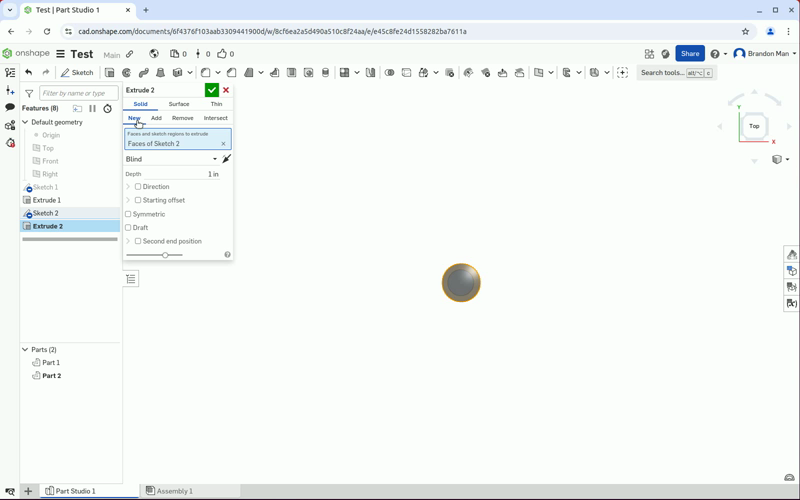
key(tab, 4)
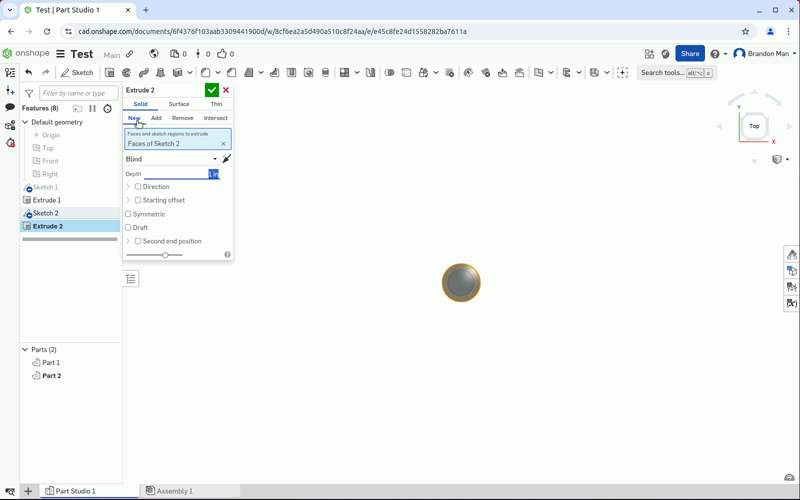
text(0.963)
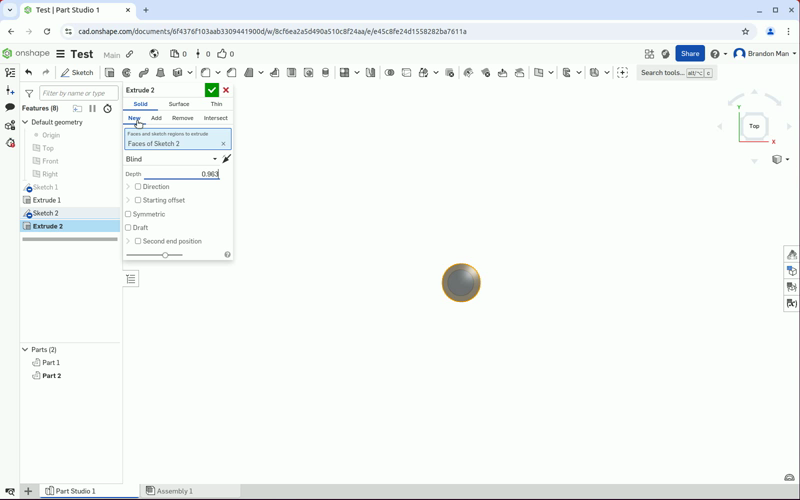
key(enter)
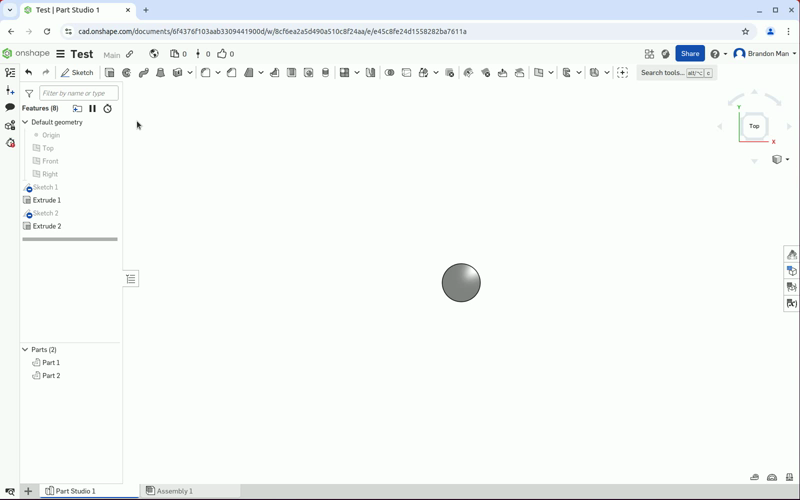
key(shift+h)
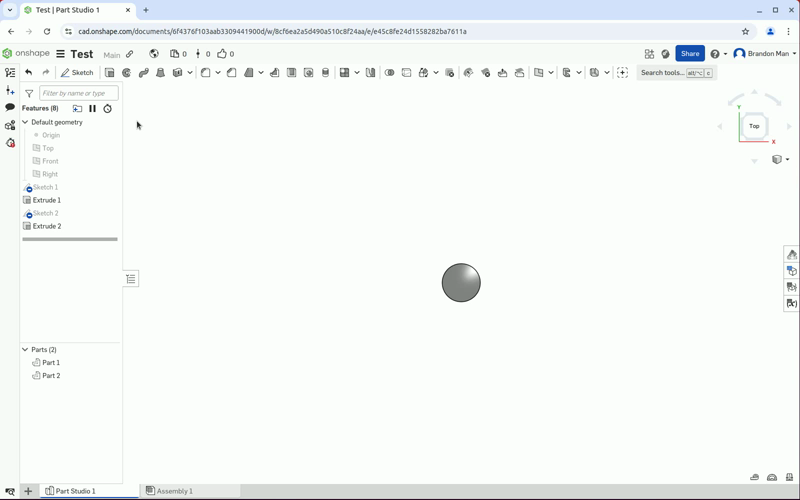
key(shift+h)
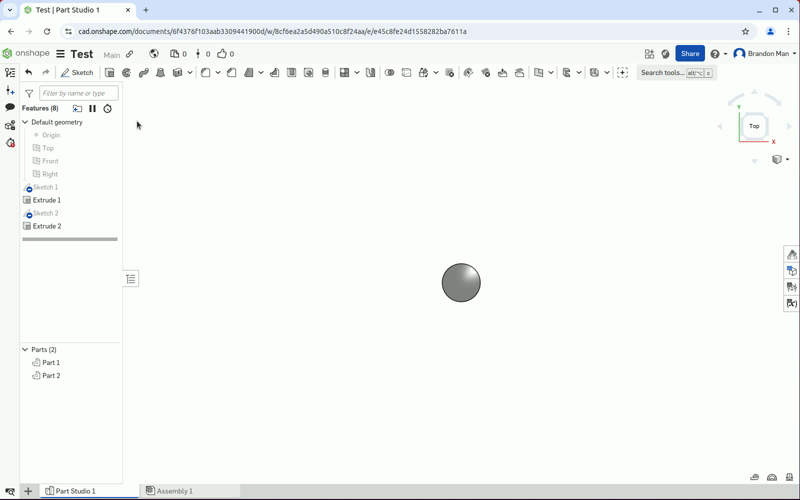
mouse_move(73, 189)
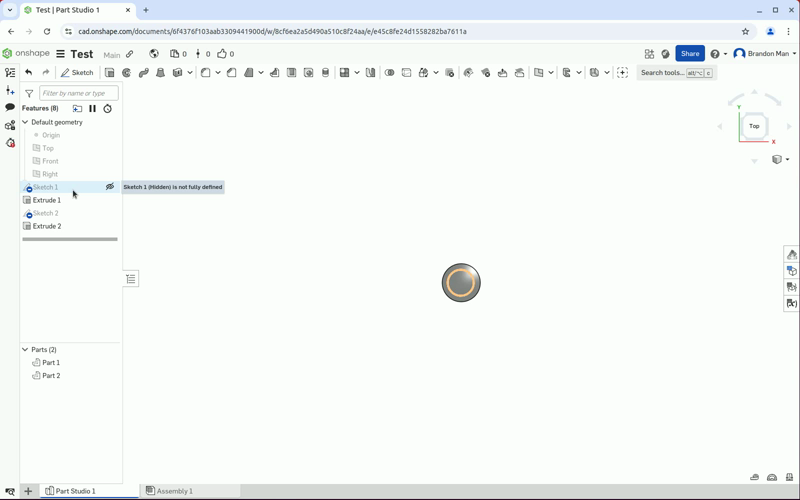
click(73, 189)
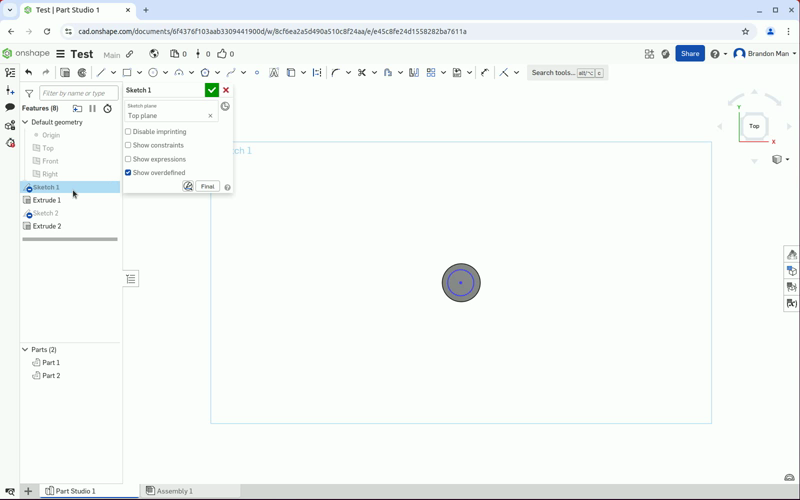
mouse_move(229, 92)
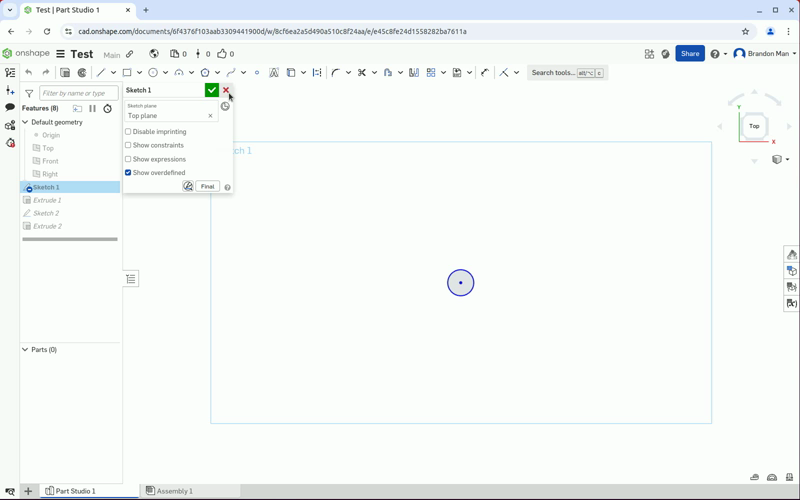
click(229, 92)
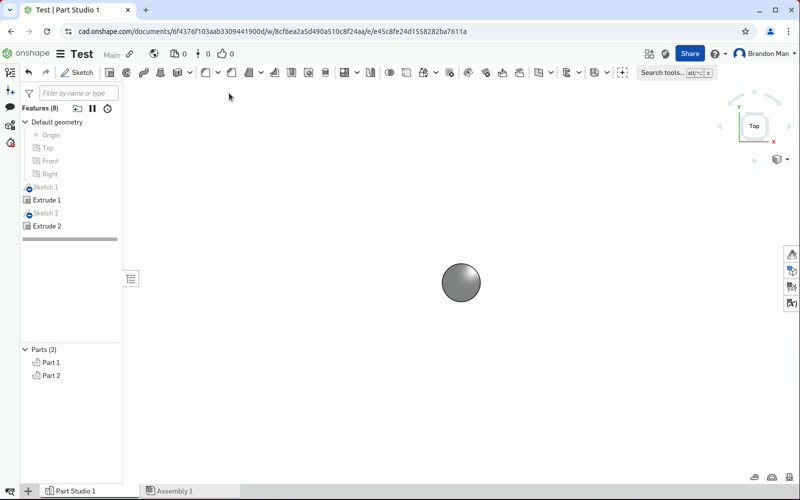
mouse_move(73, 352)
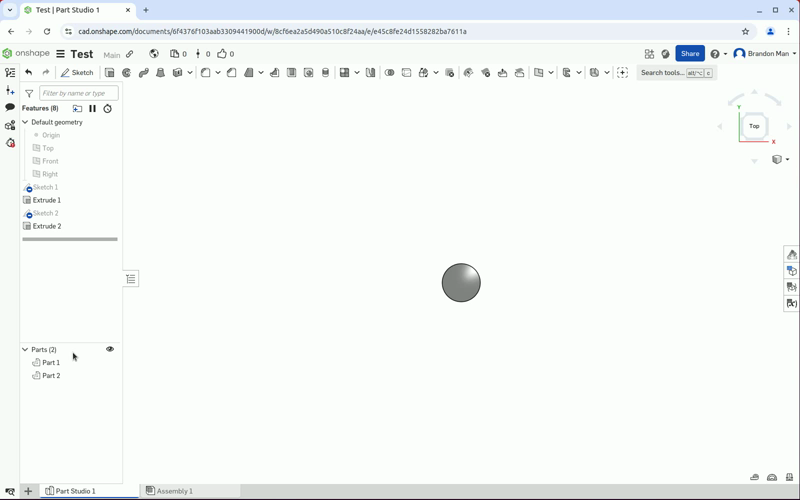
key(y)
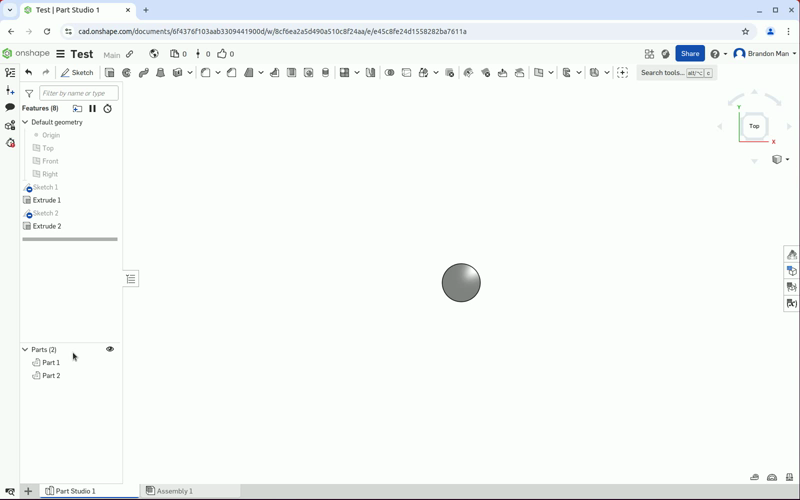
key(shift+p)
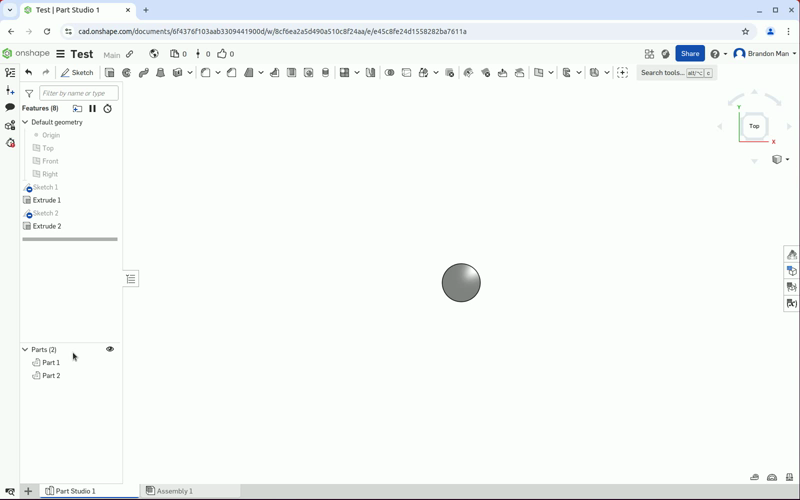
key(space)
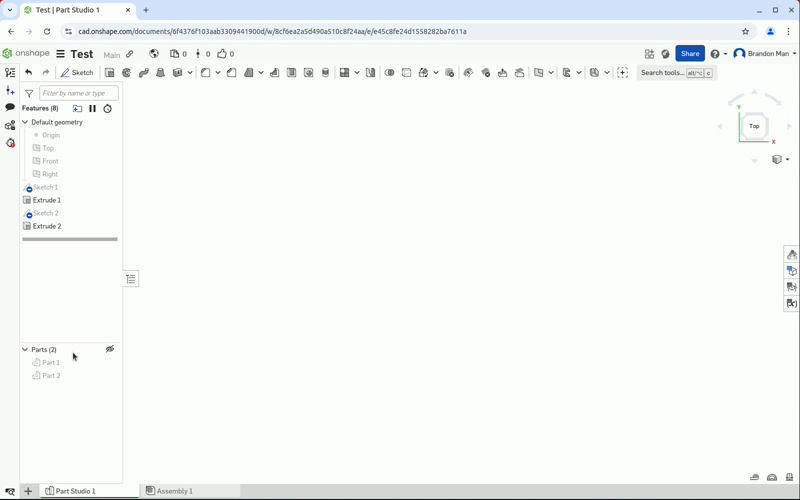
key_down(shift)
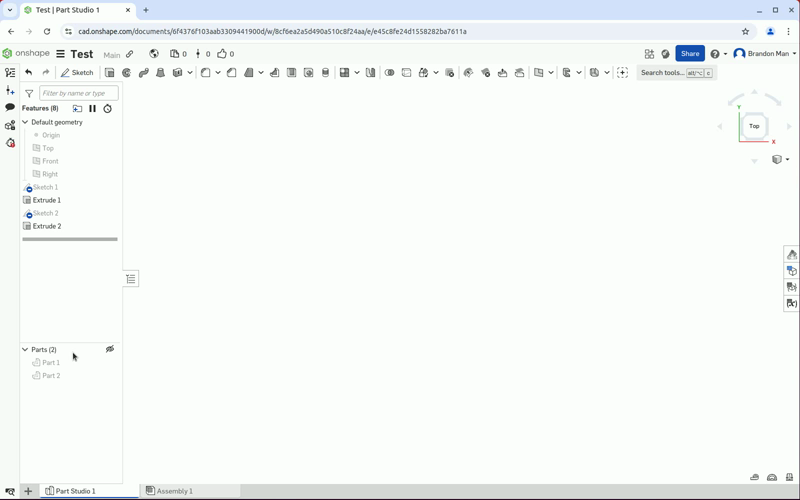
key(up)
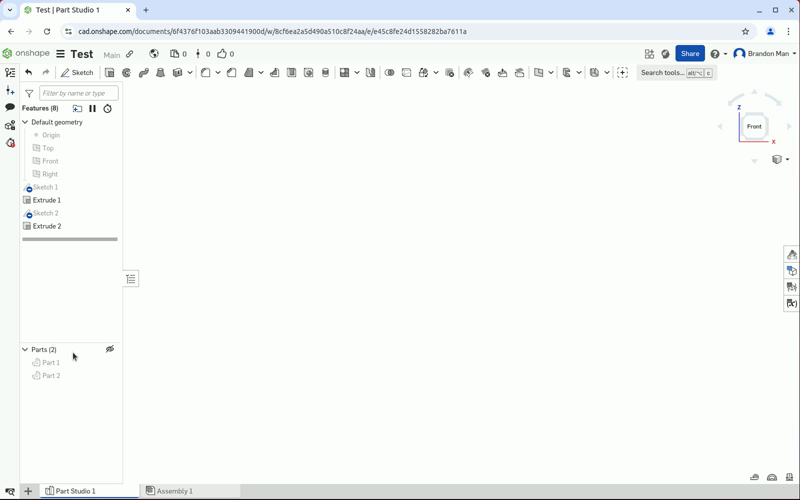
key_up(shift)
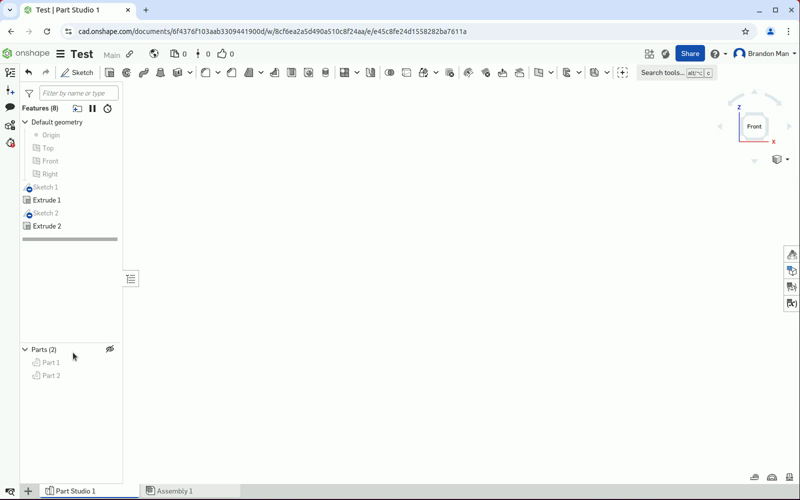
mouse_move(73, 352)
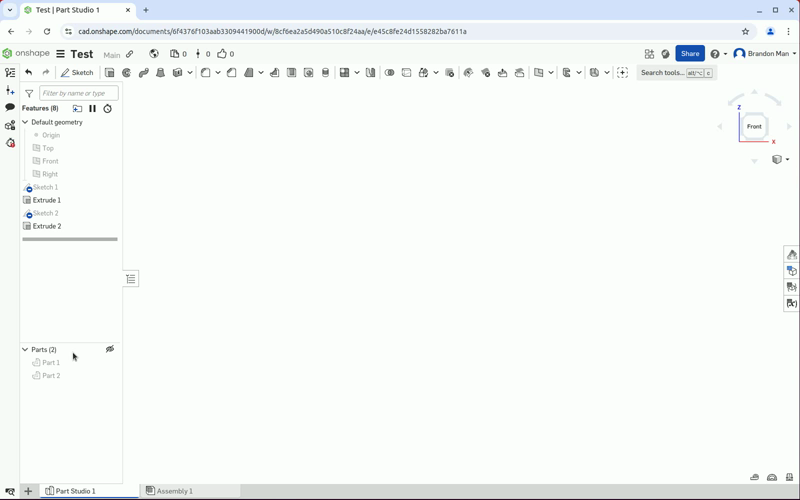
key(shift+y)
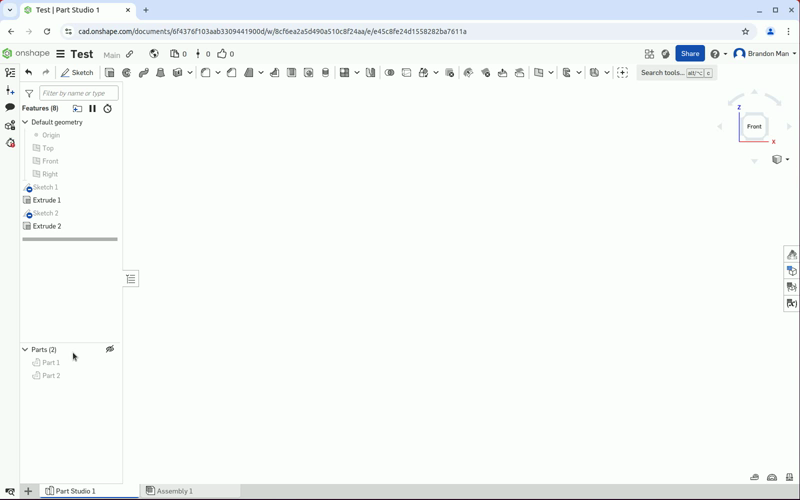
key(shift+s)
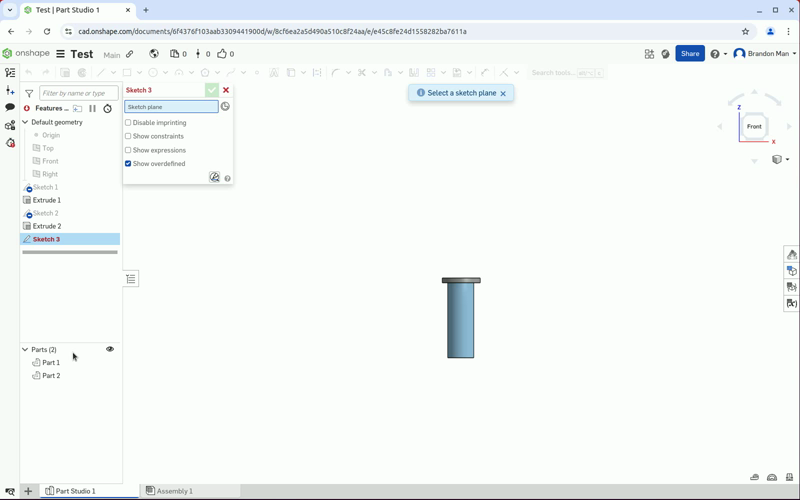
mouse_move(73, 163)
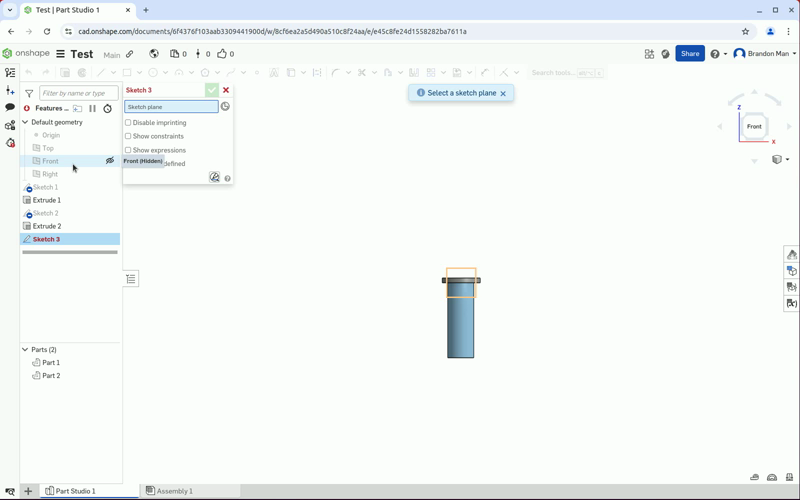
click(73, 163)
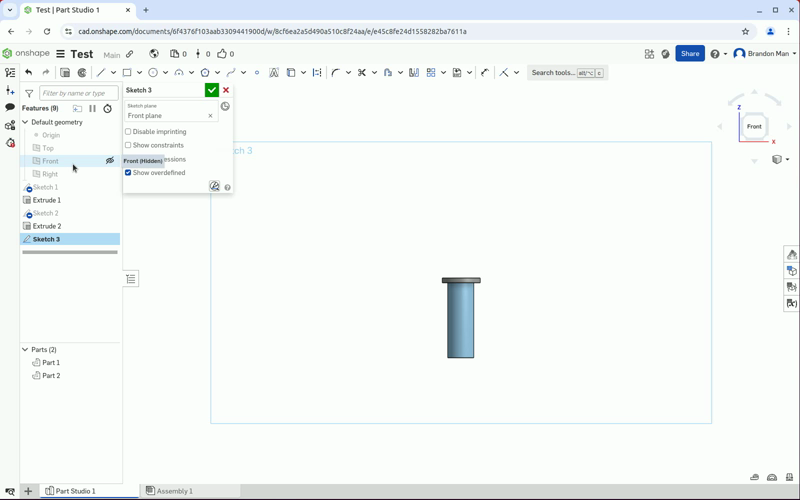
mouse_move(73, 352)
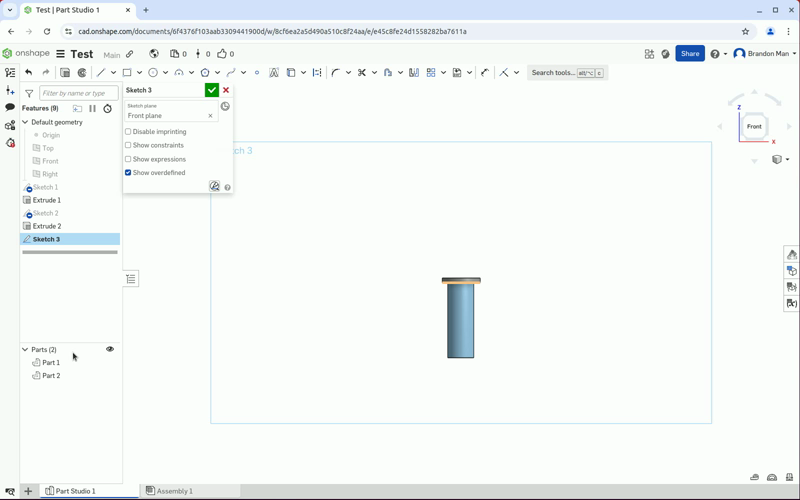
key(y)
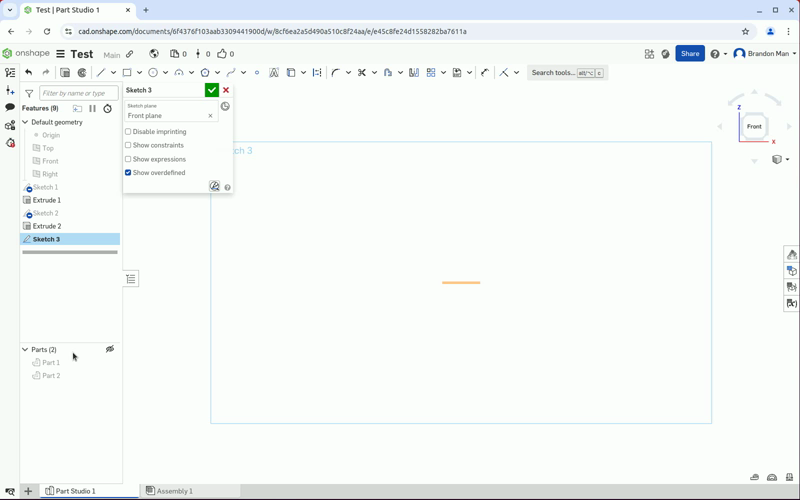
key(l)
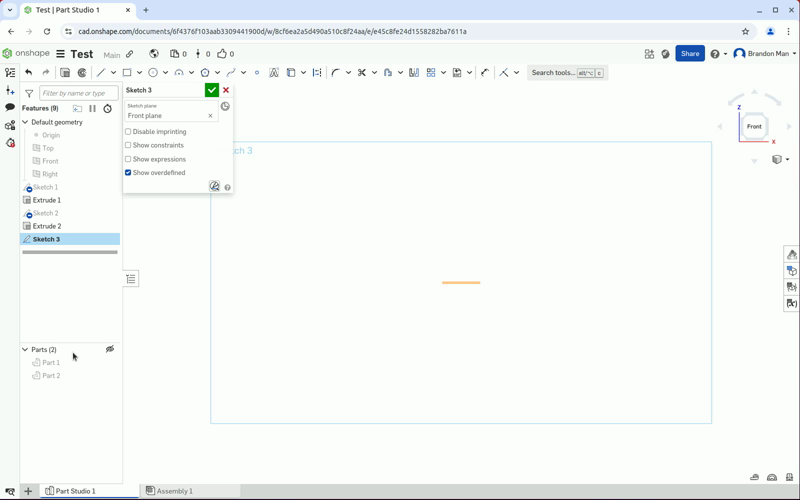
key_down(shift)
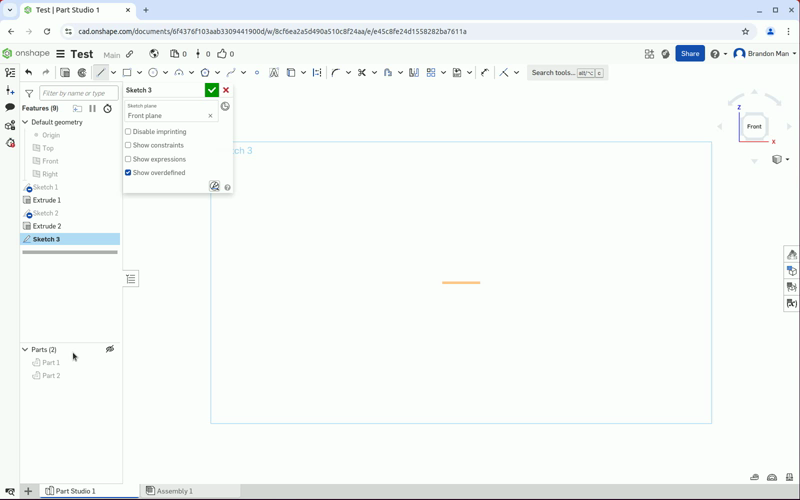
mouse_move(460, 282)
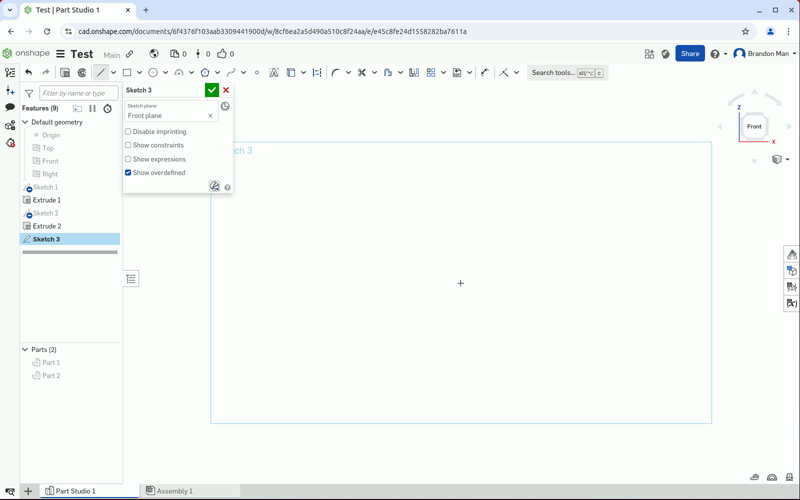
click(460, 282)
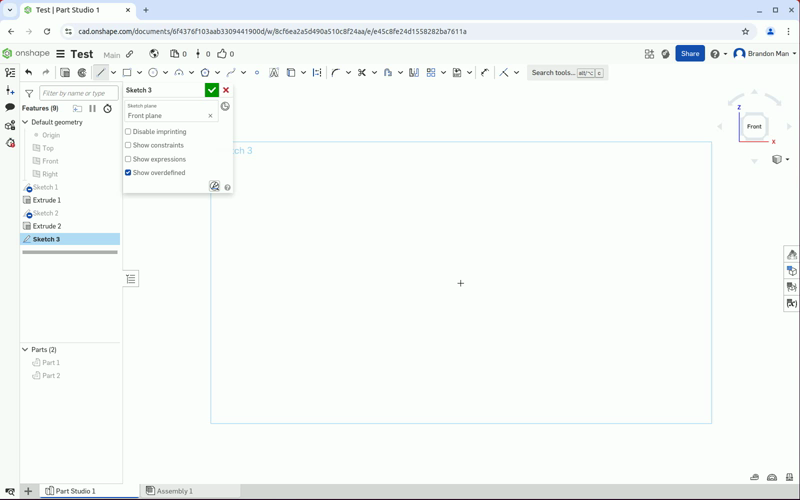
key_up(shift)
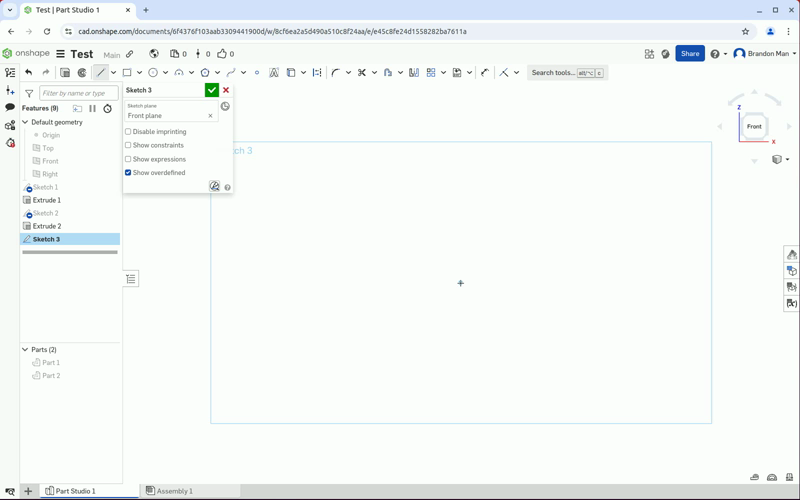
key_down(shift)
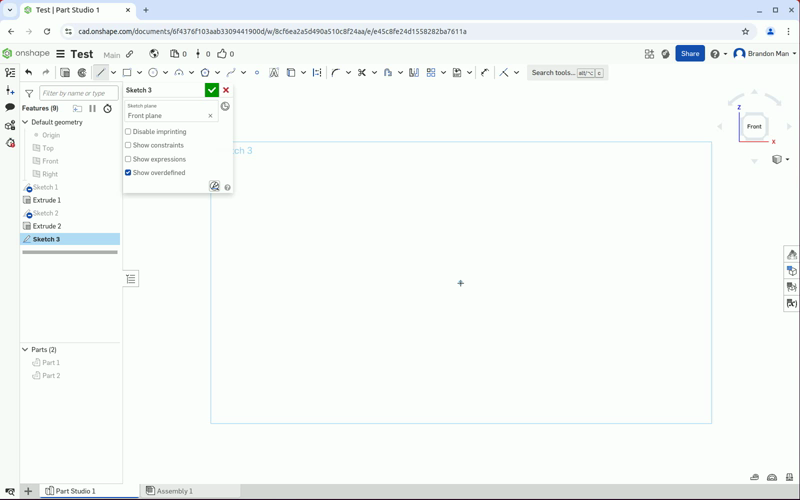
mouse_move(490, 282)
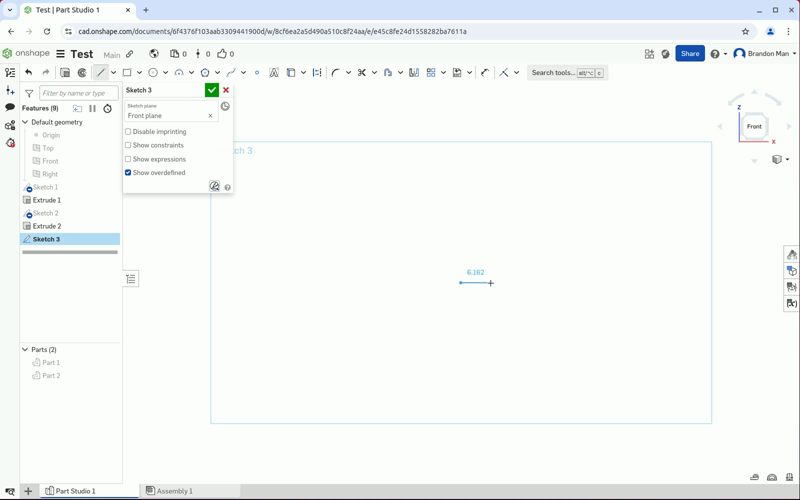
mouse_move(465, 282)
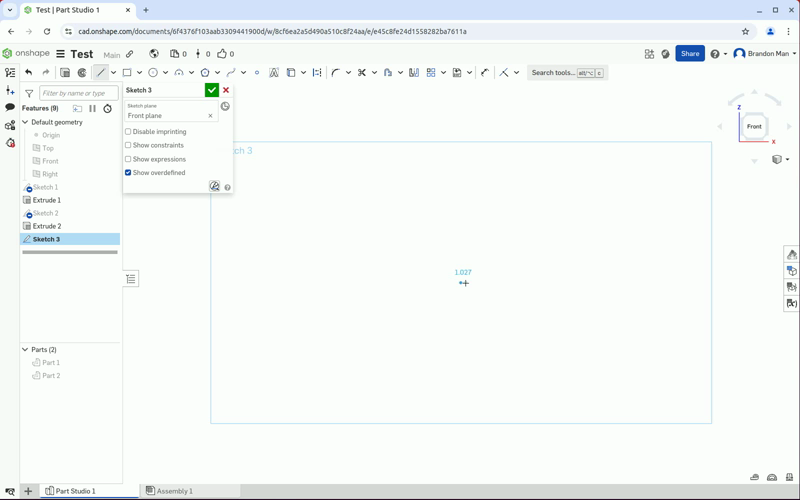
scroll(6)
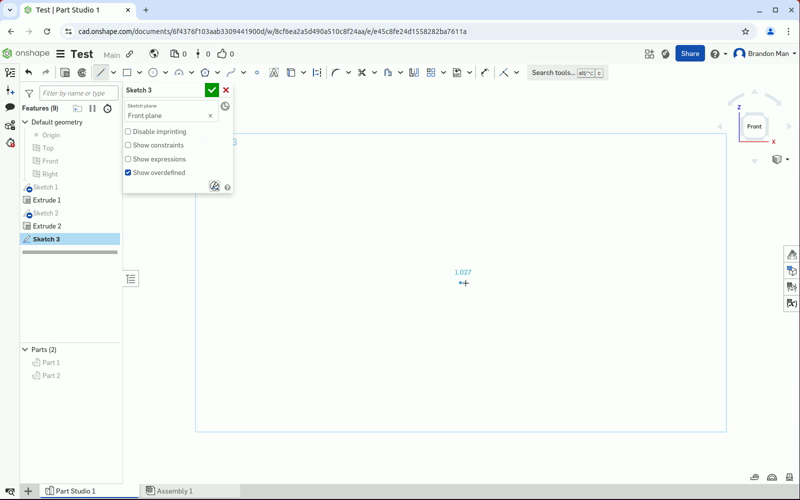
scroll(6)
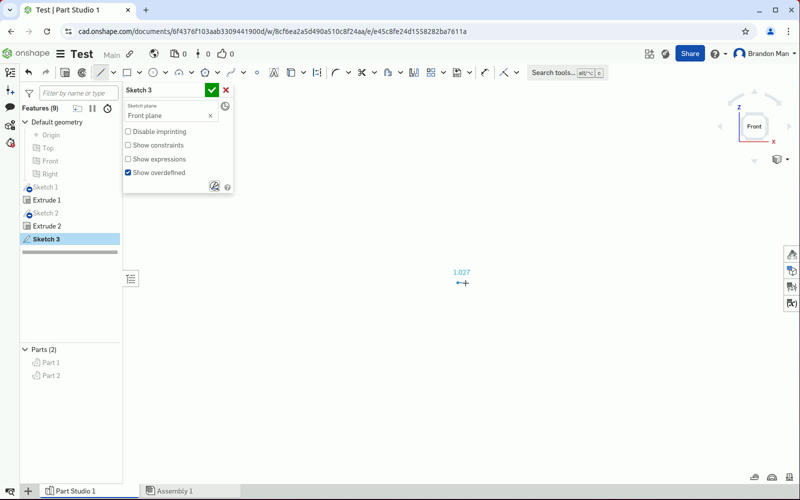
scroll(6)
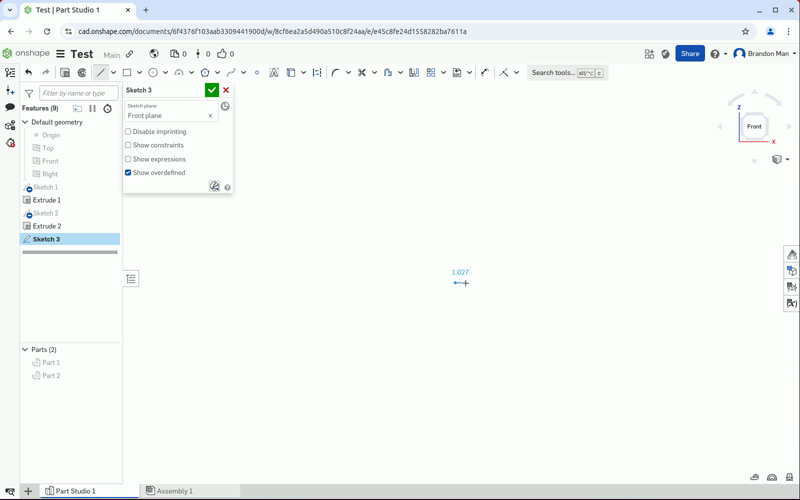
scroll(6)
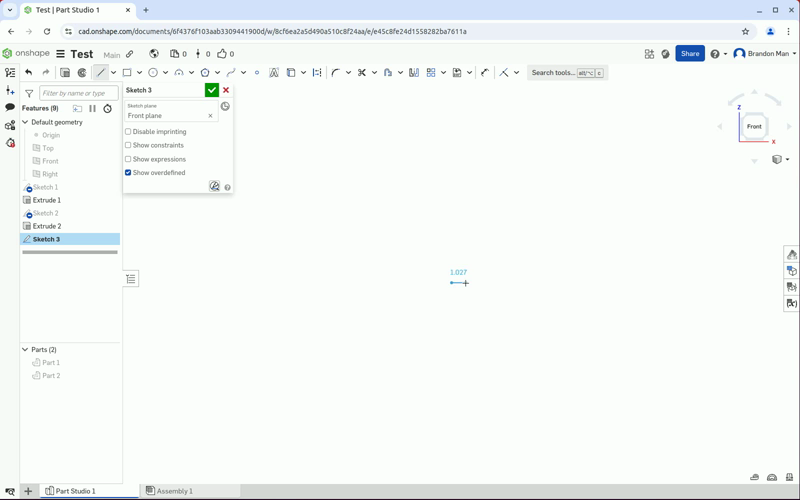
scroll(6)
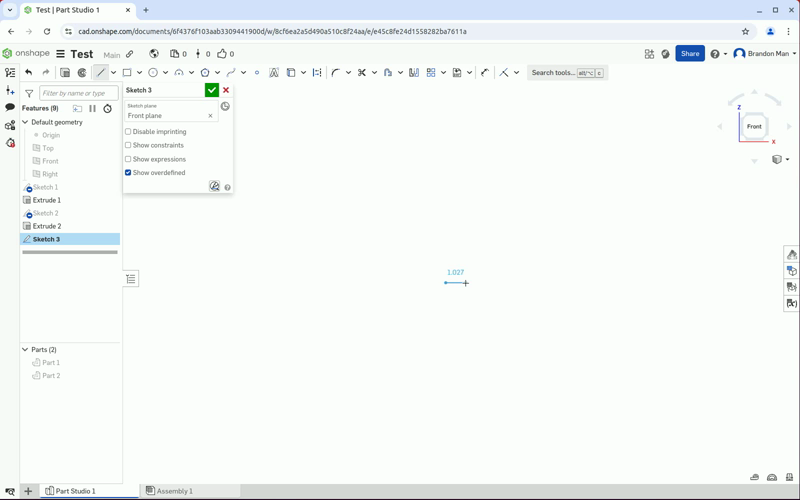
scroll(6)
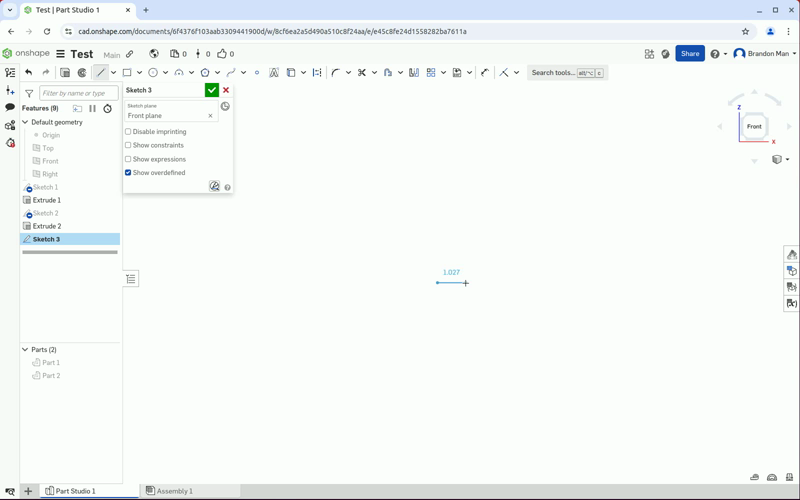
scroll(6)
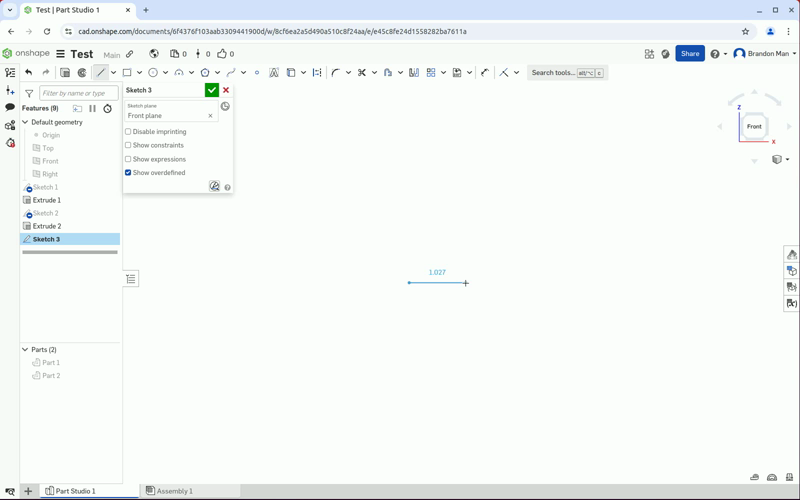
click(465, 282)
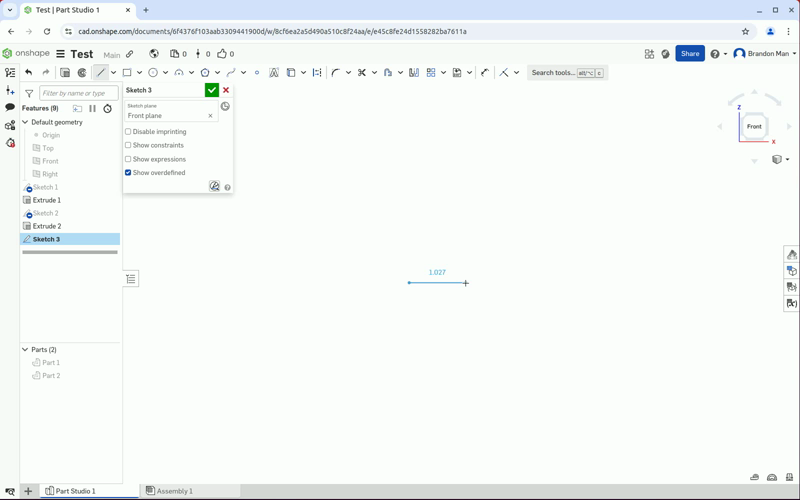
scroll(-6)
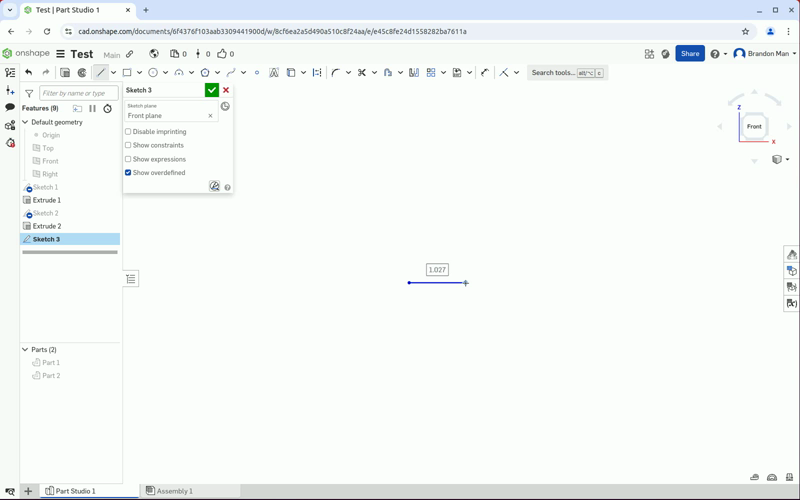
scroll(-6)
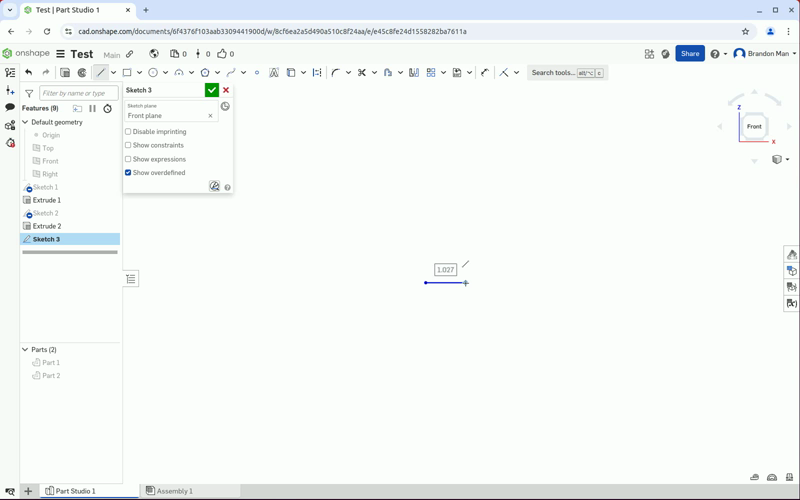
scroll(-6)
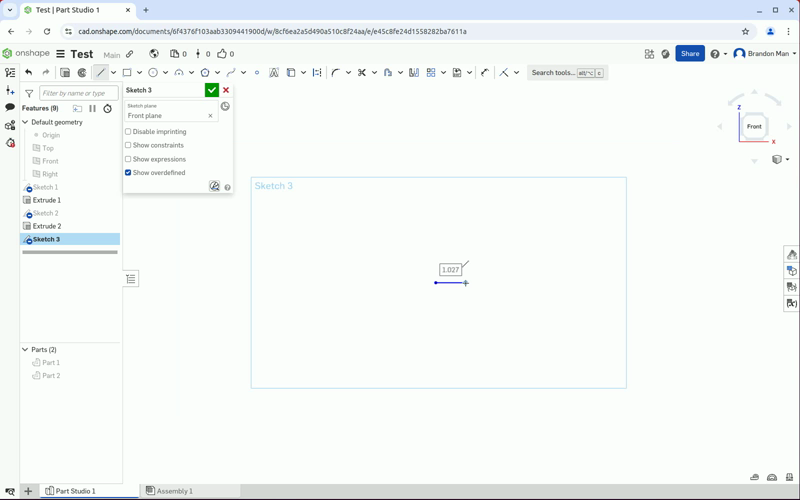
scroll(-6)
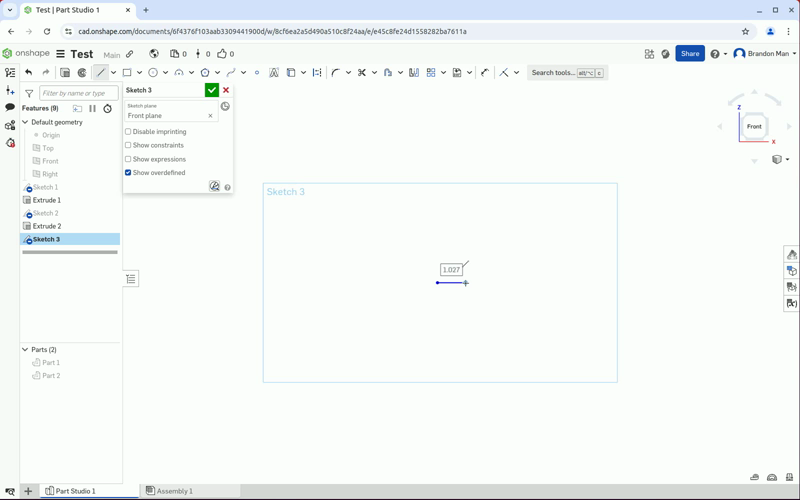
scroll(-6)
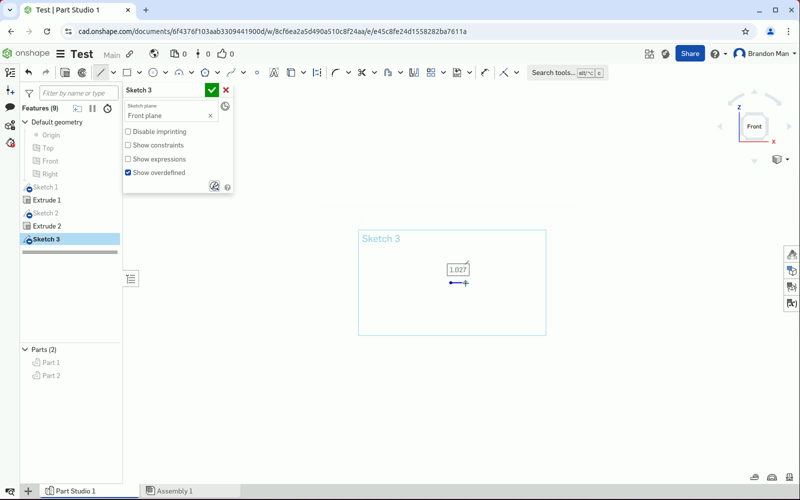
scroll(-6)
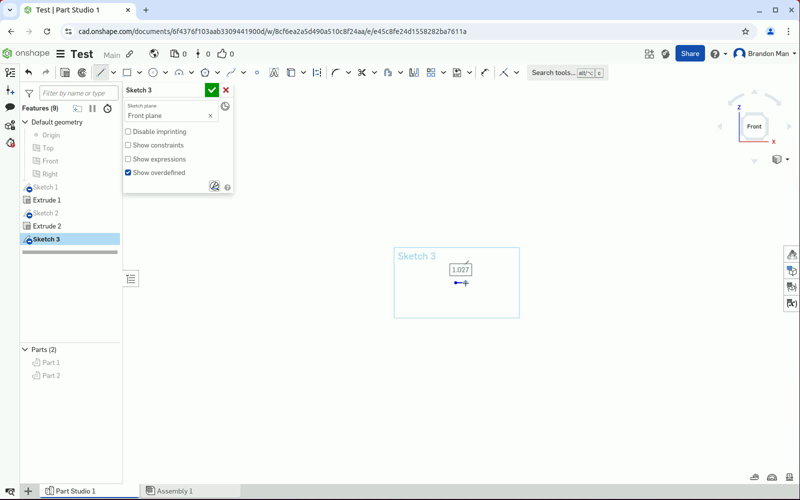
scroll(-6)
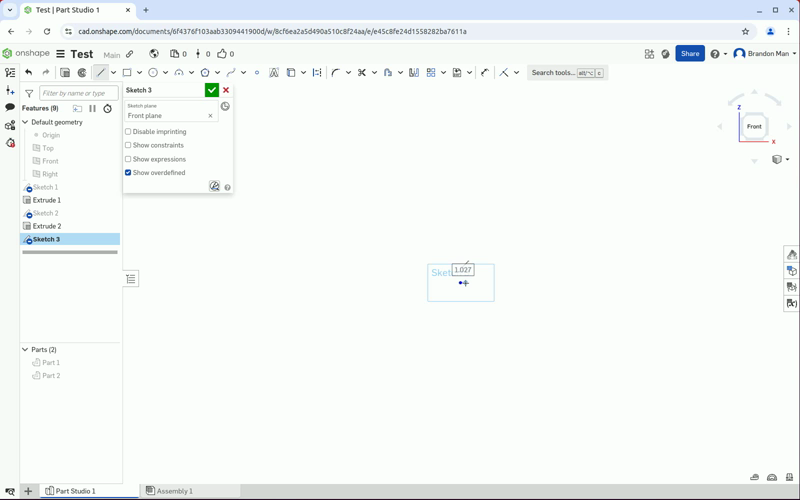
key_up(shift)
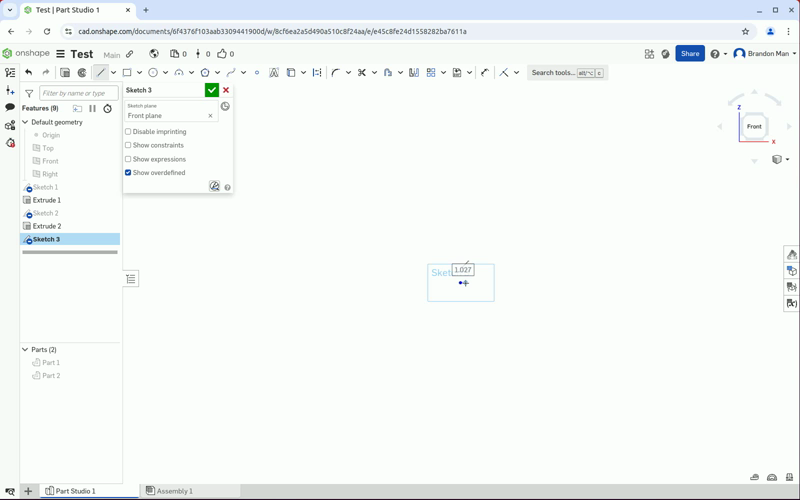
key_down(shift)
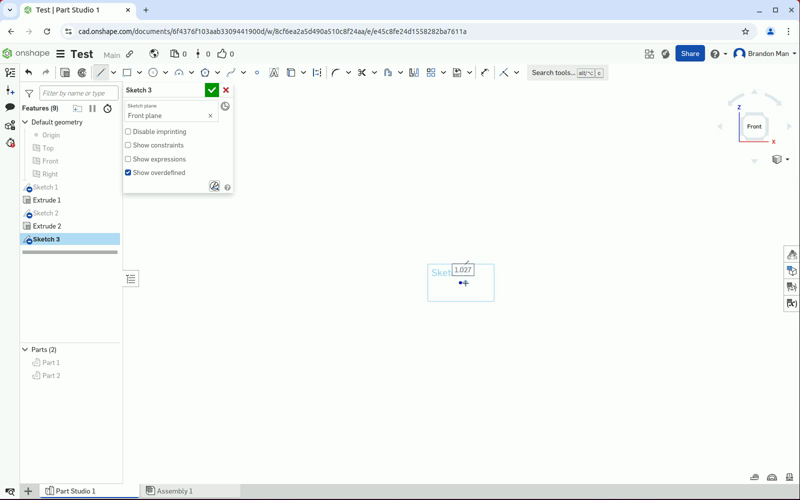
mouse_move(465, 183)
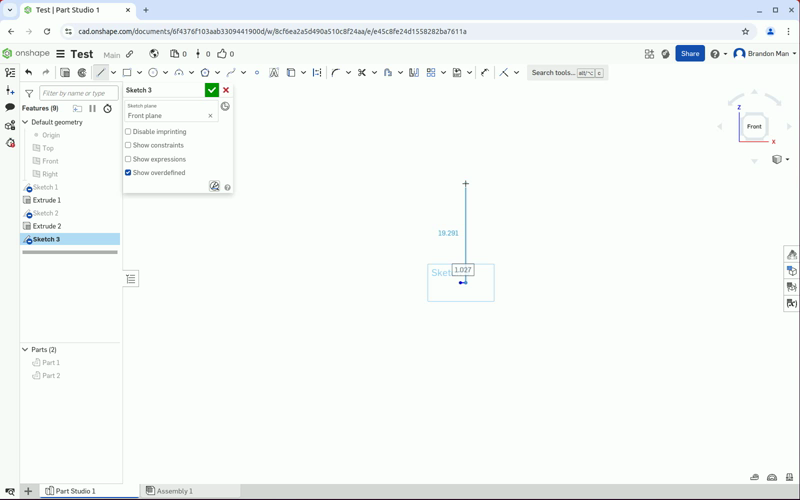
click(465, 183)
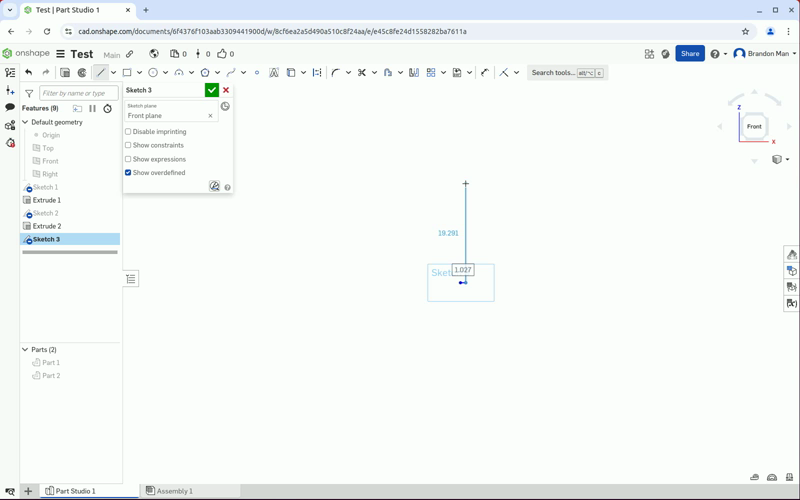
key_up(shift)
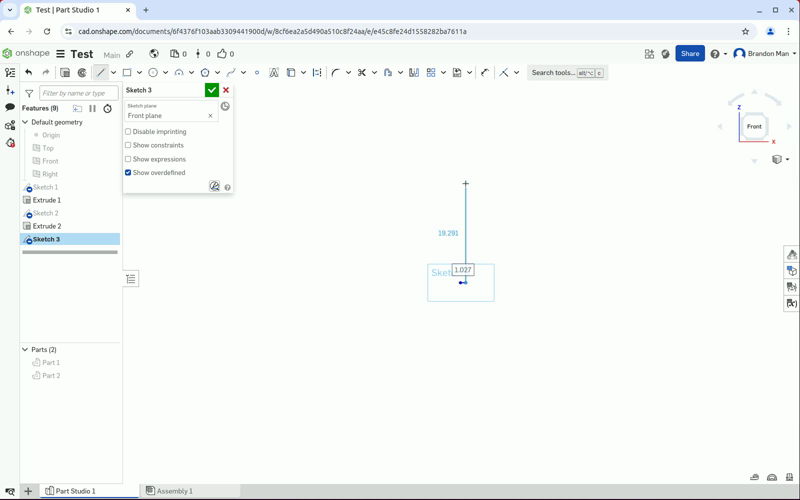
key_down(shift)
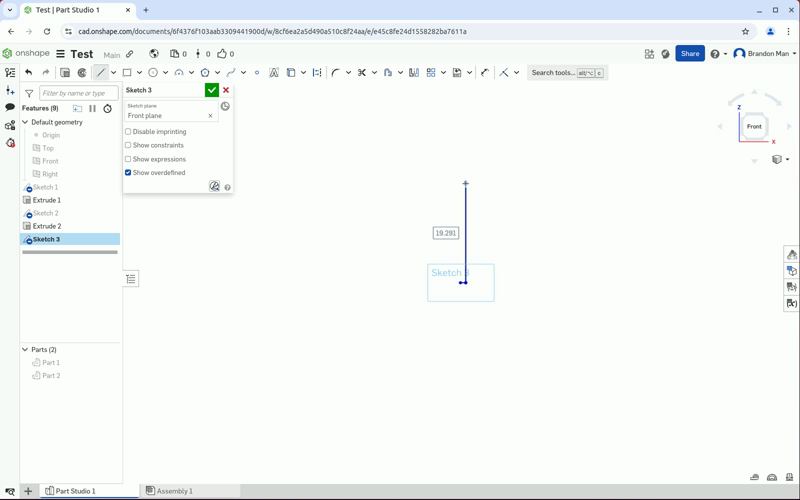
mouse_move(495, 183)
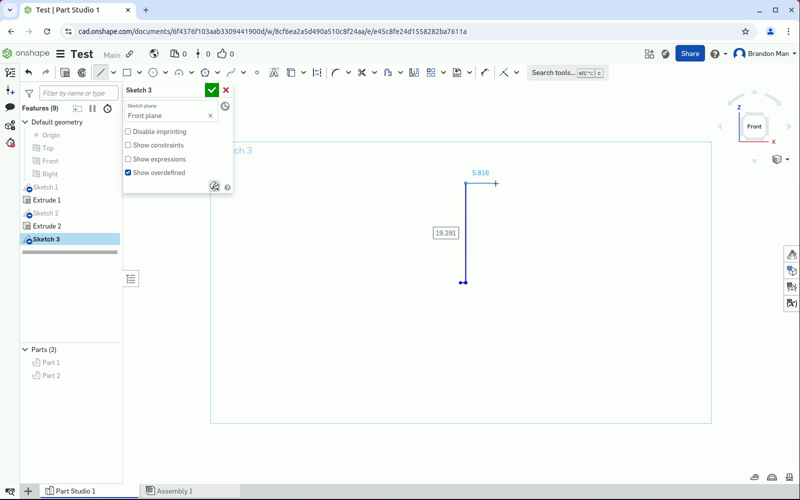
mouse_move(460, 170)
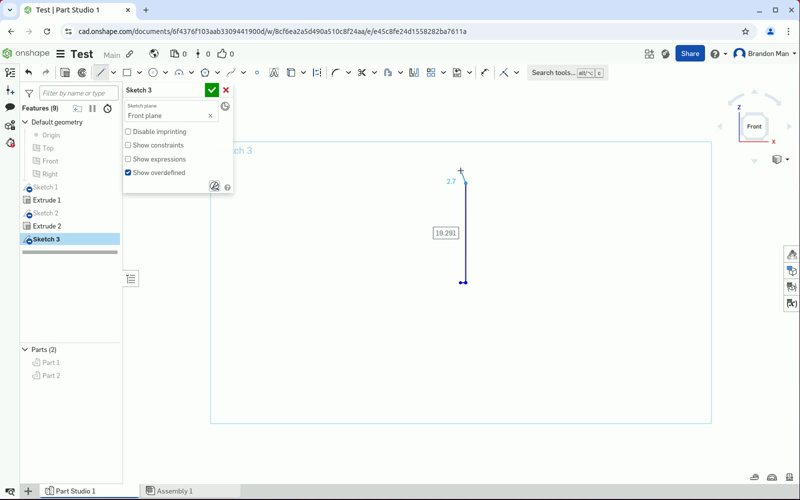
click(460, 170)
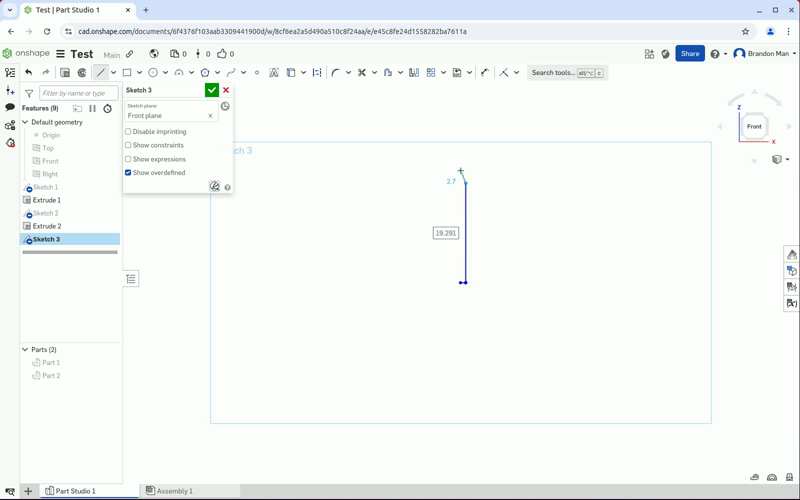
key_up(shift)
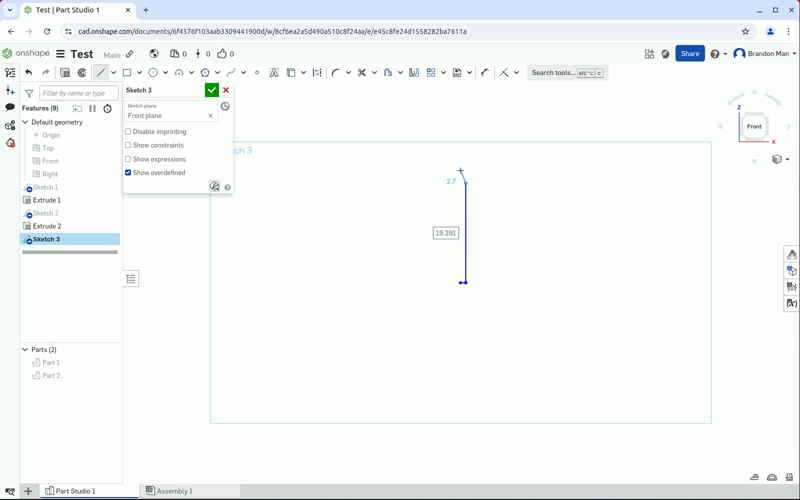
key_down(shift)
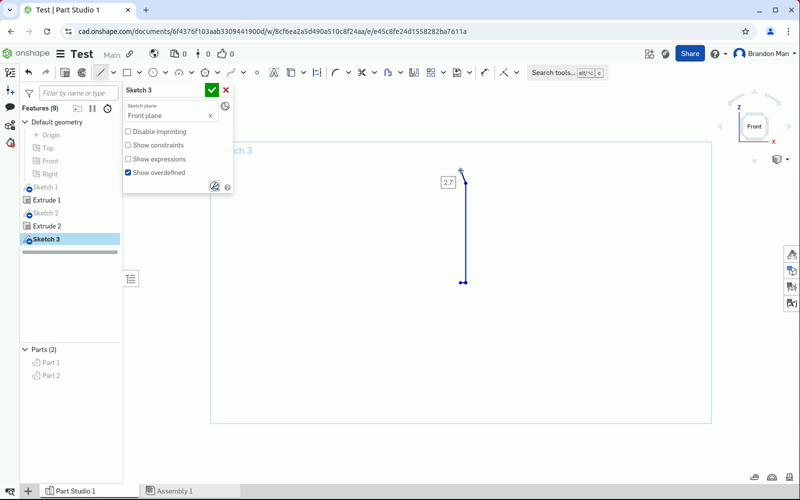
mouse_move(460, 282)
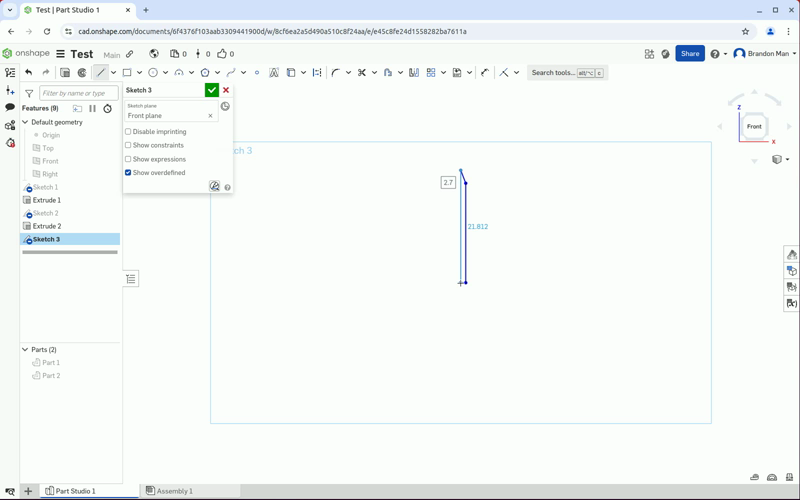
key_up(shift)
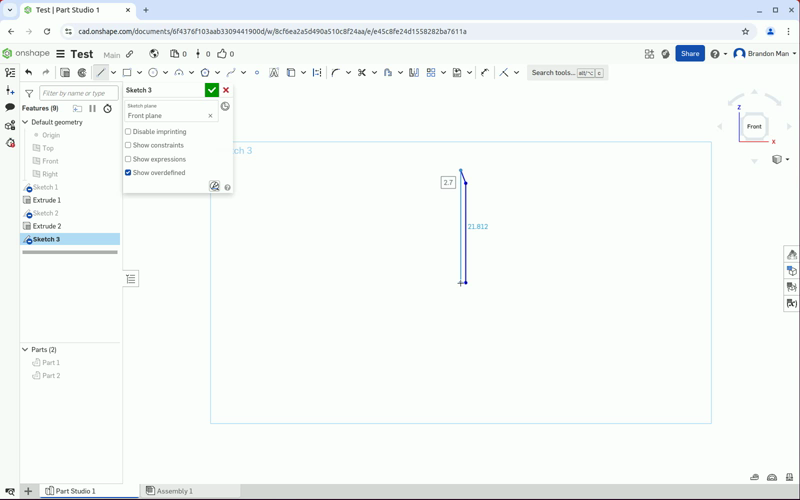
click(460, 282)
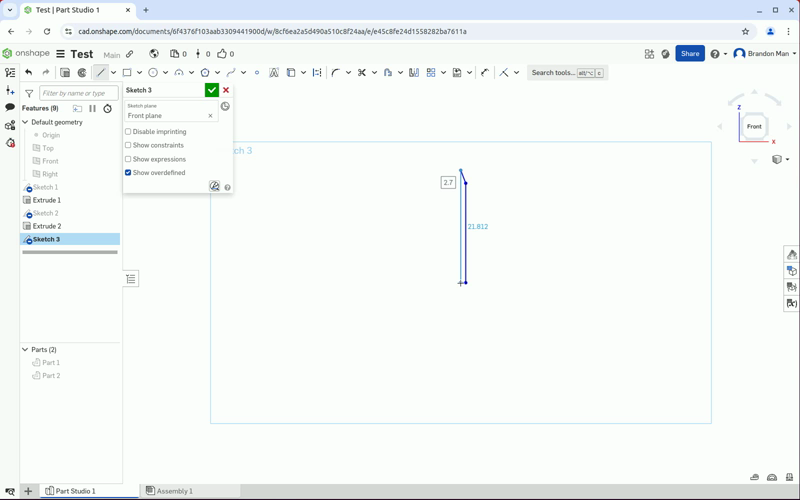
key(esc)
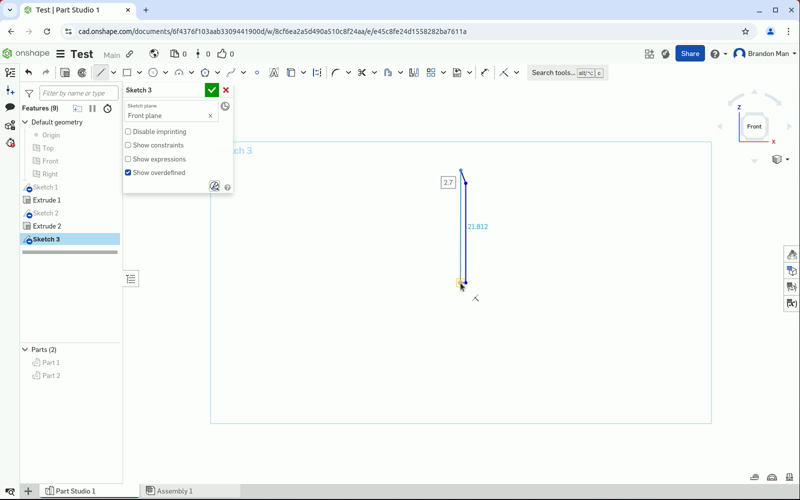
mouse_move(464, 263)
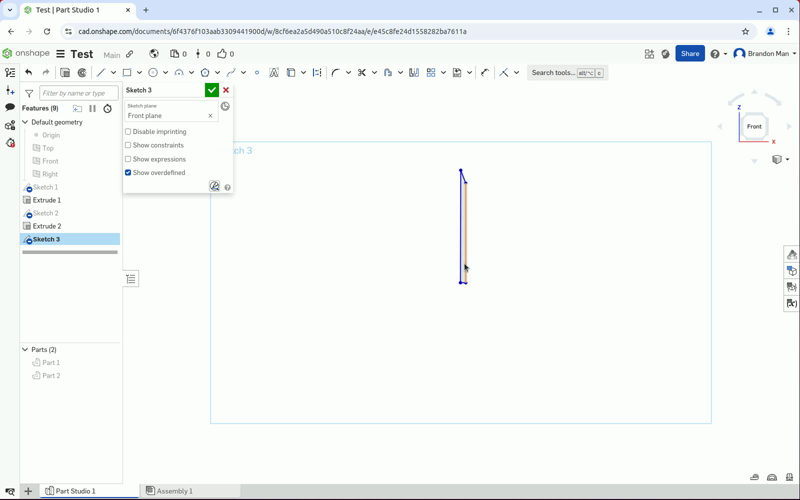
scroll(6)
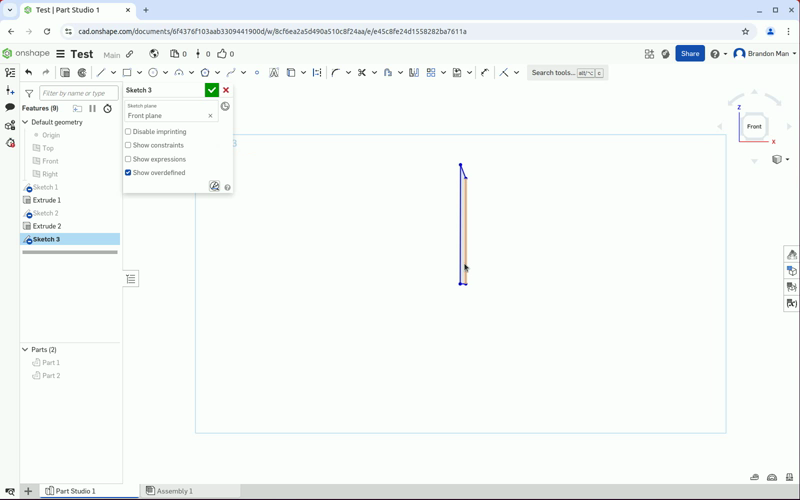
scroll(6)
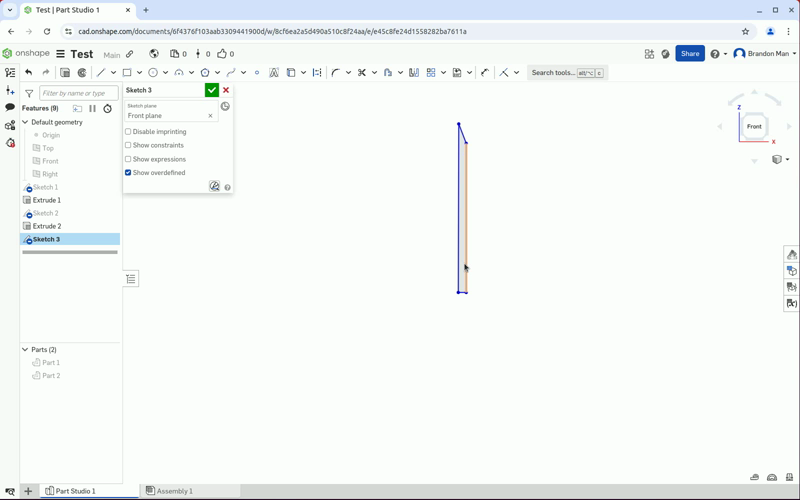
scroll(6)
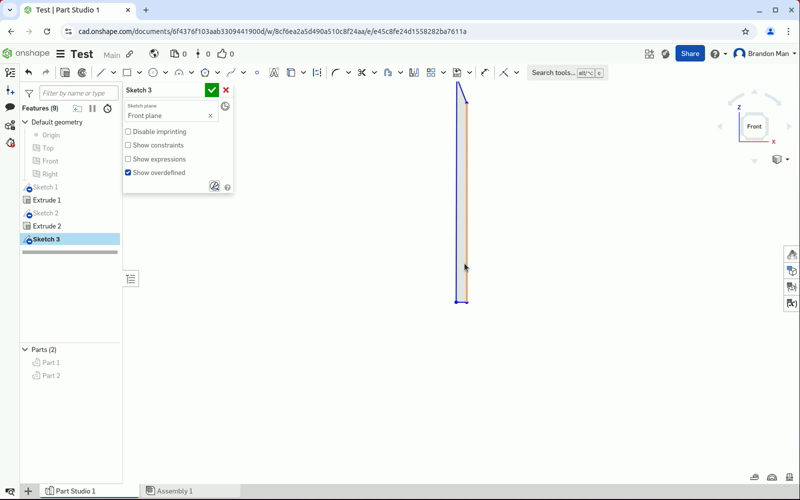
scroll(6)
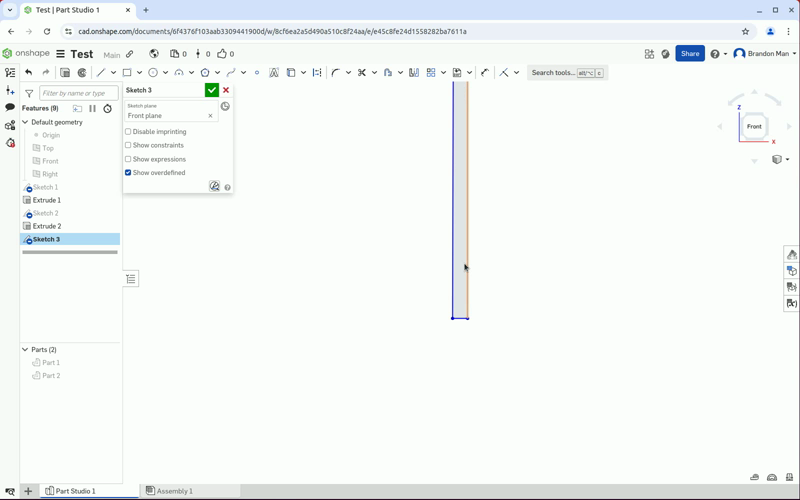
scroll(6)
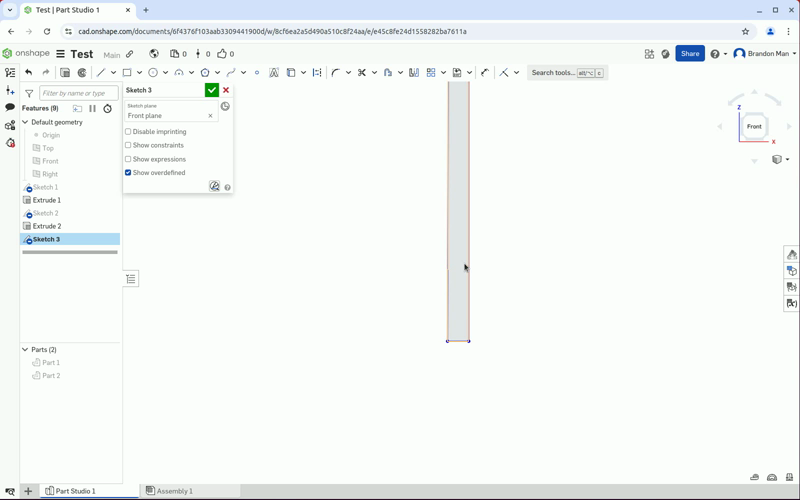
scroll(6)
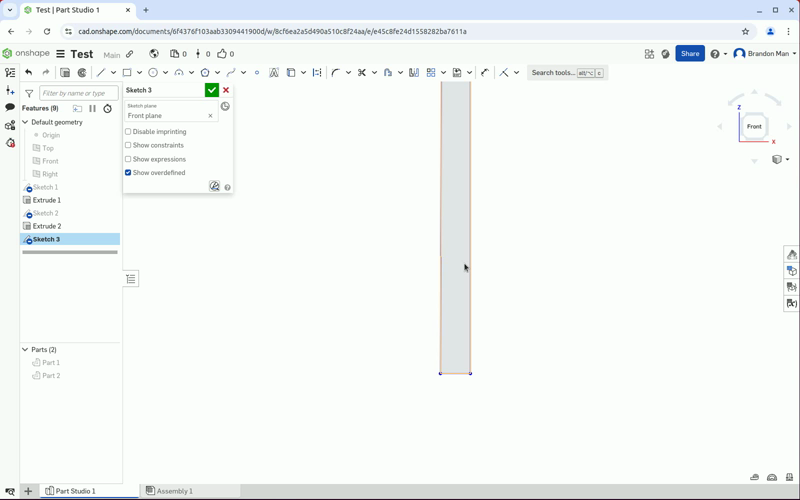
scroll(6)
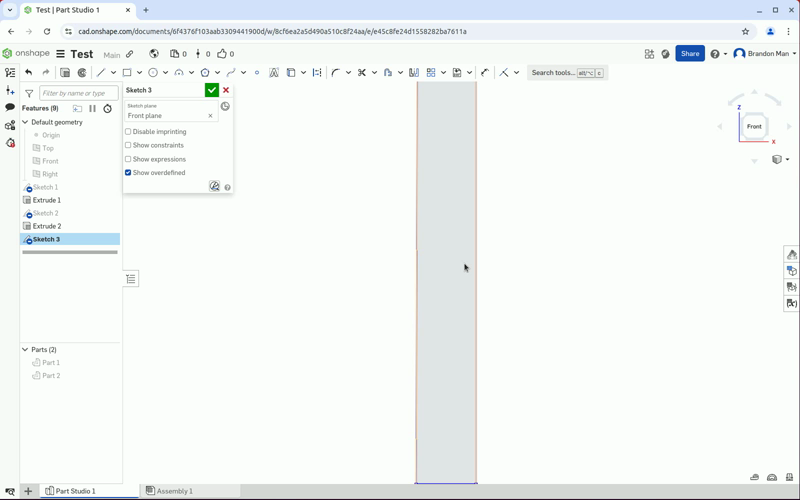
click(464, 263)
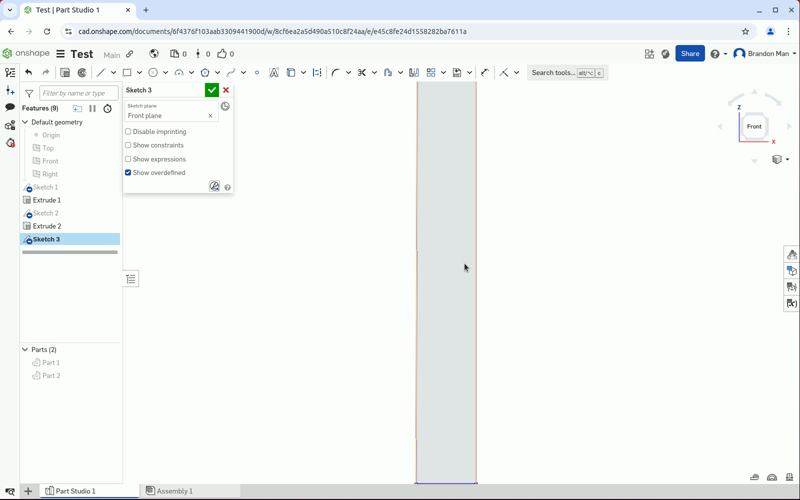
scroll(-6)
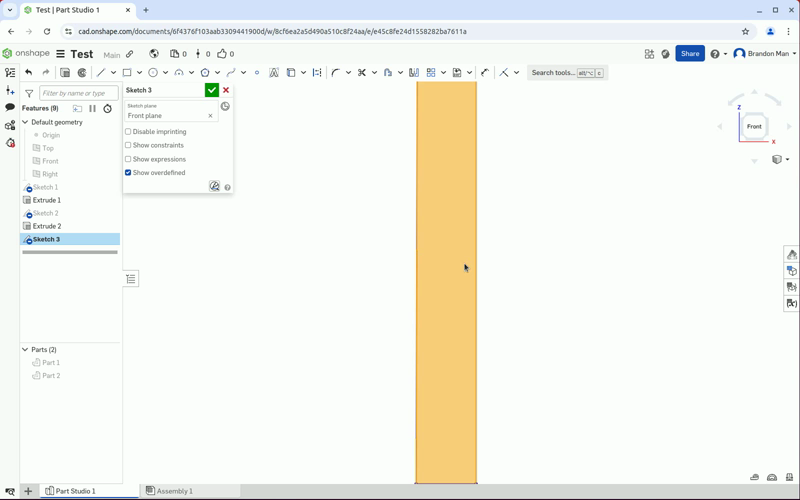
scroll(-6)
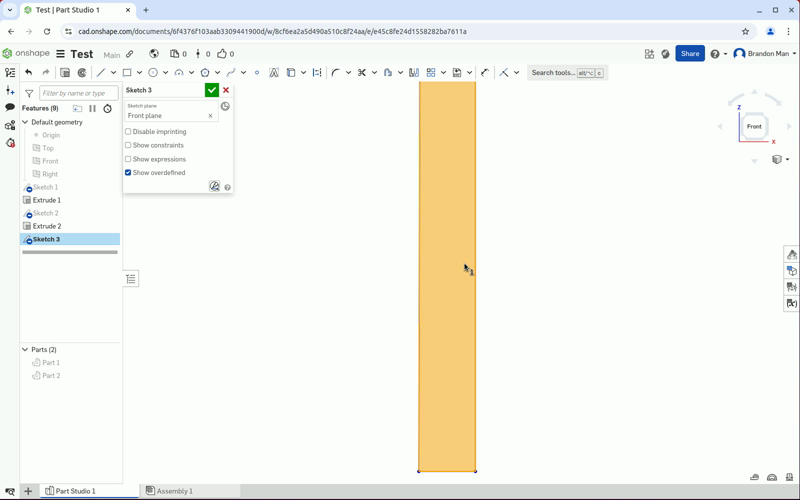
scroll(-6)
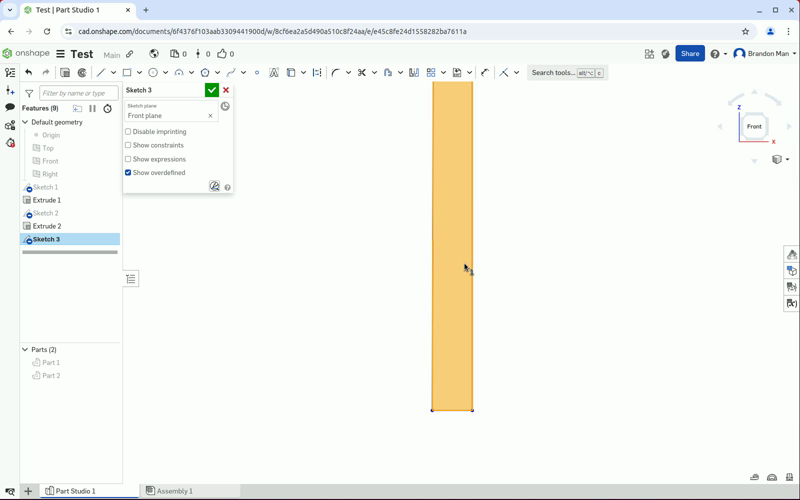
scroll(-6)
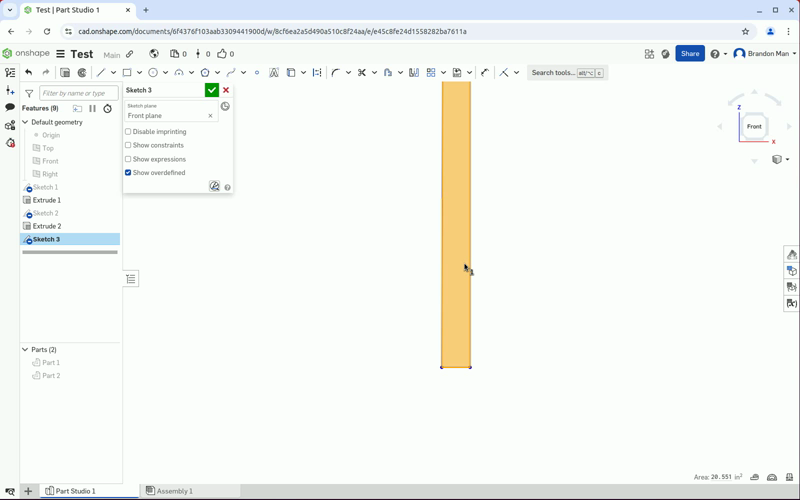
scroll(-6)
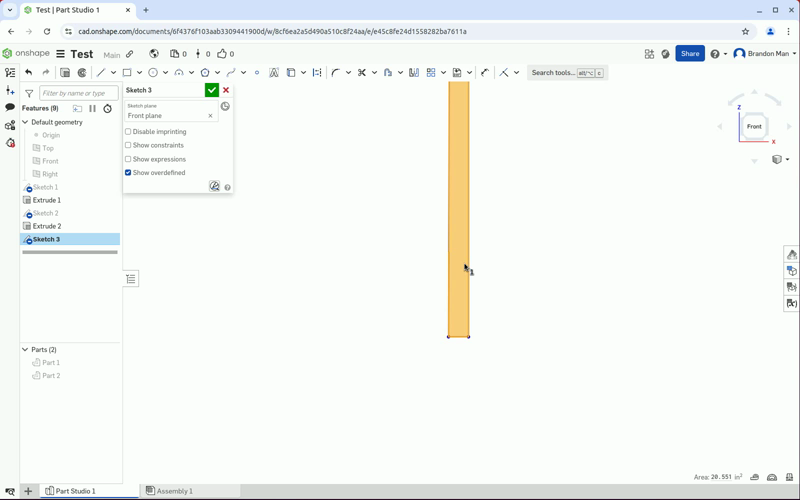
scroll(-6)
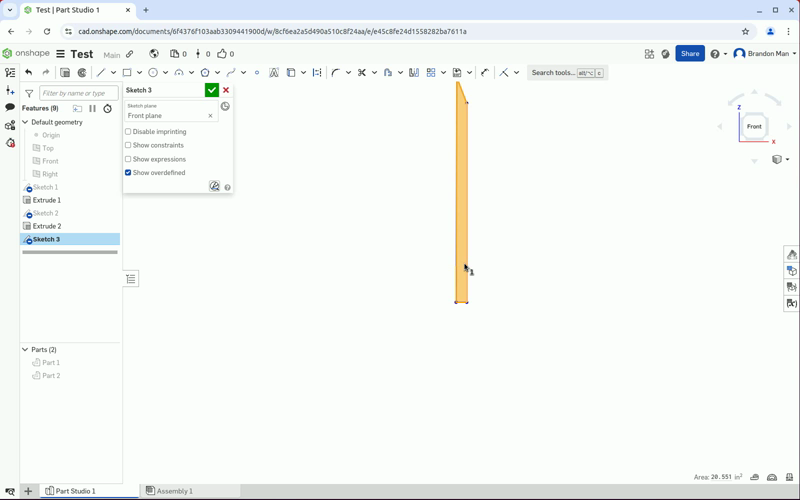
scroll(-6)
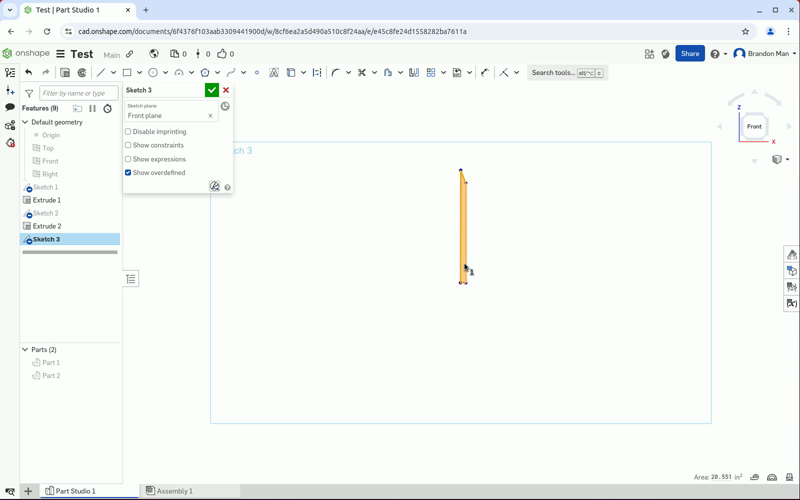
mouse_move(73, 352)
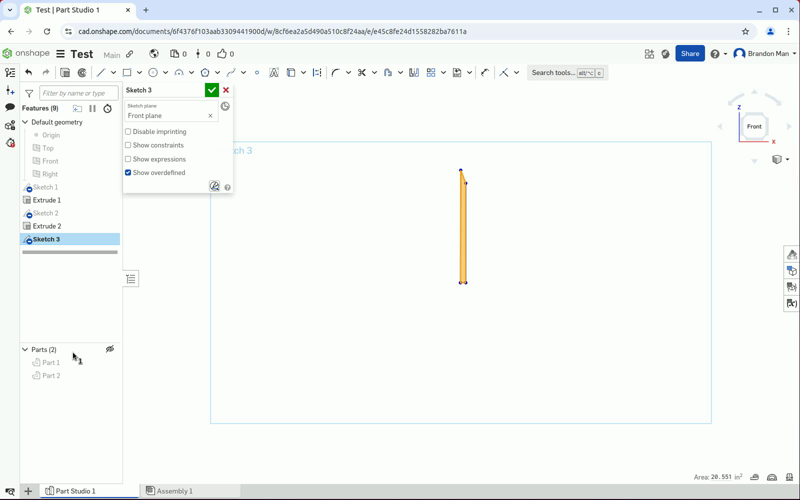
key(shift+y)
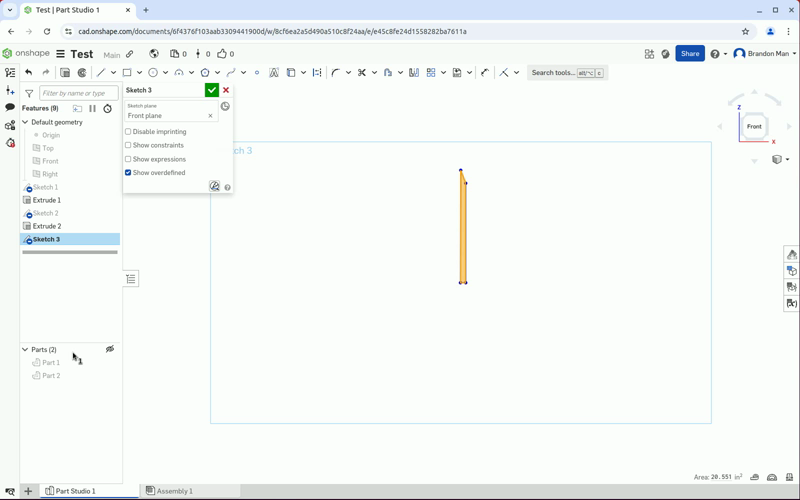
key(shift+e)
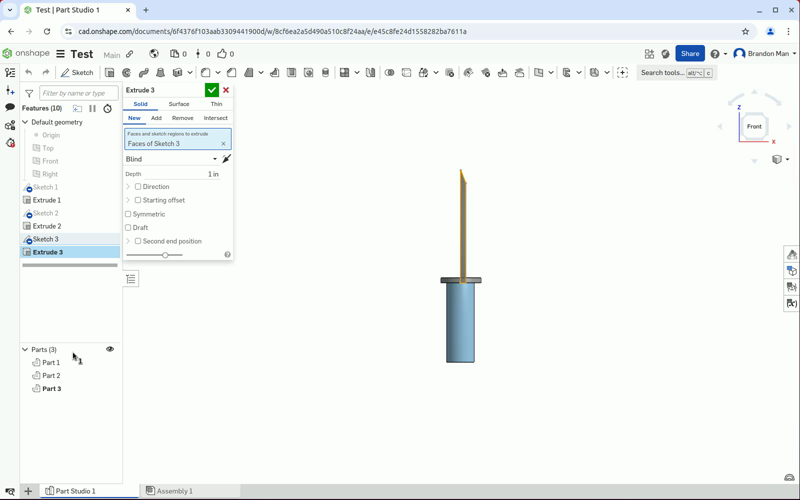
mouse_move(143, 106)
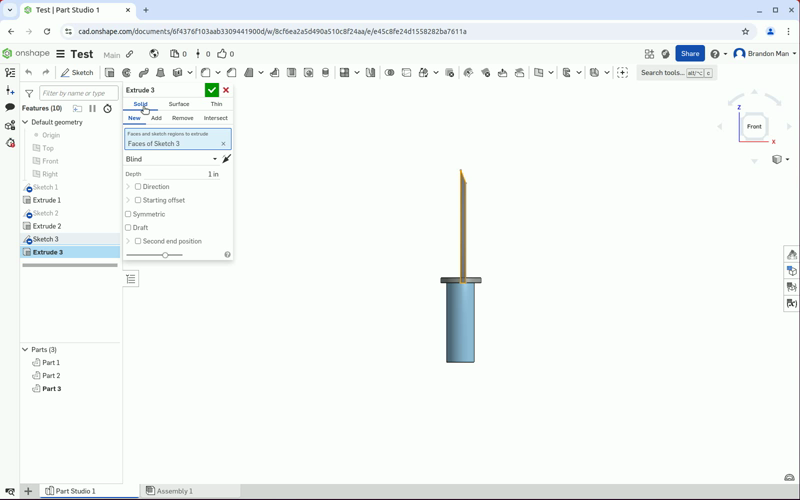
click(143, 106)
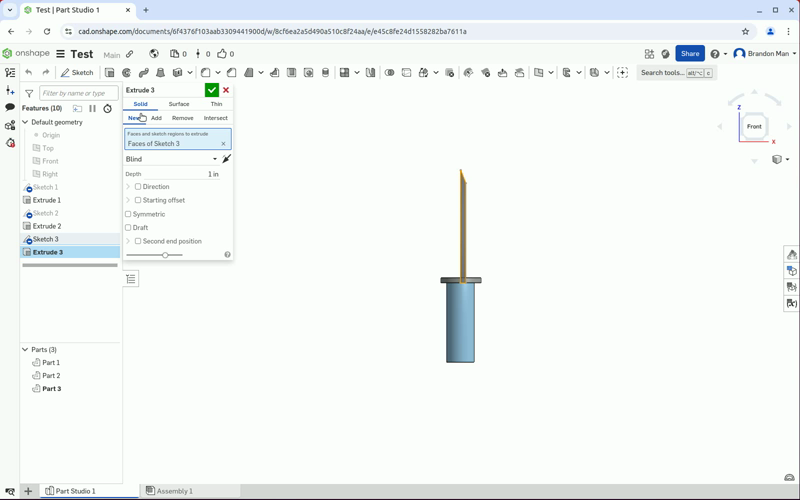
mouse_move(137, 120)
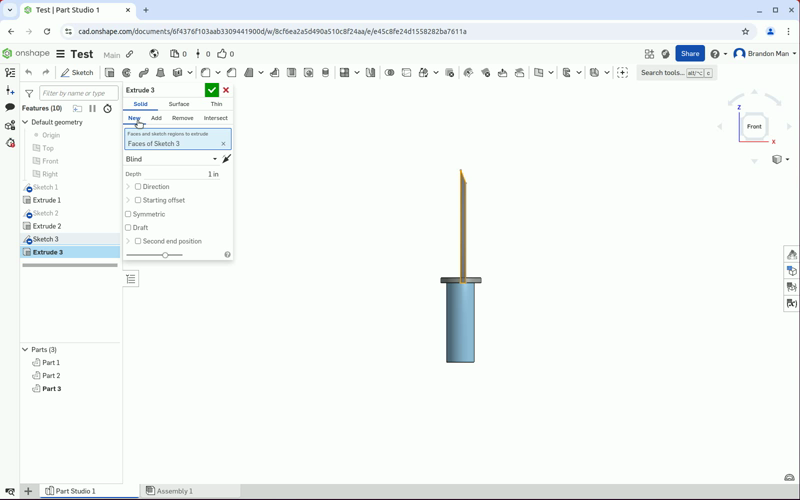
click(137, 120)
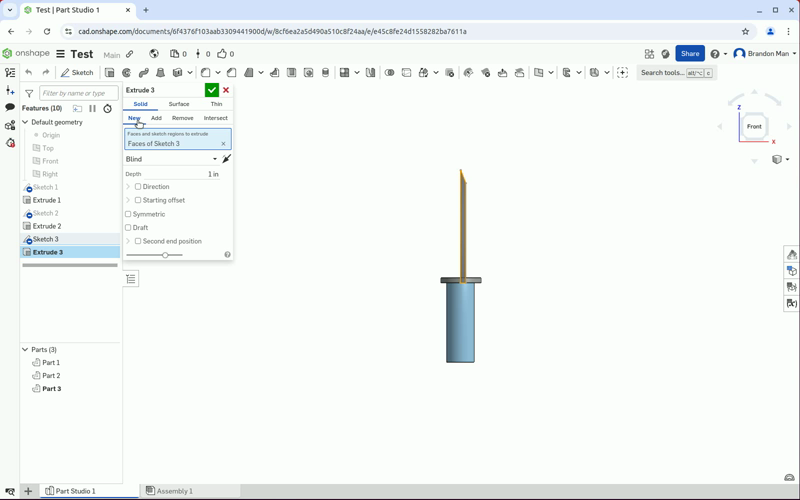
key(tab, 4)
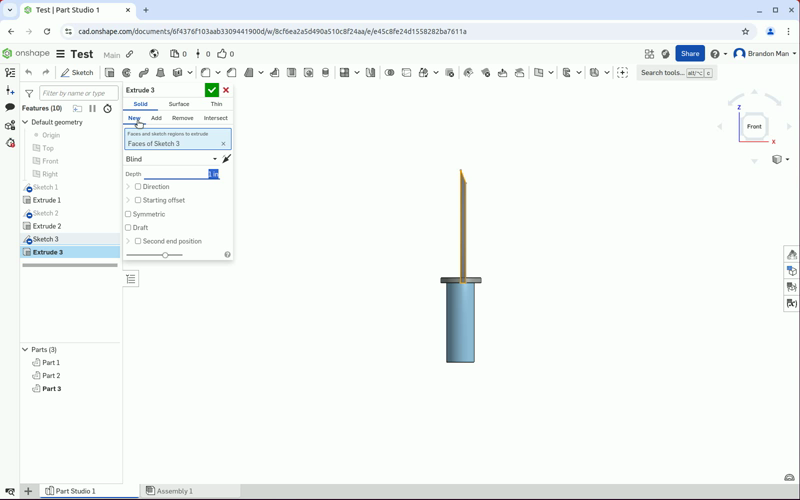
text(-0.481)
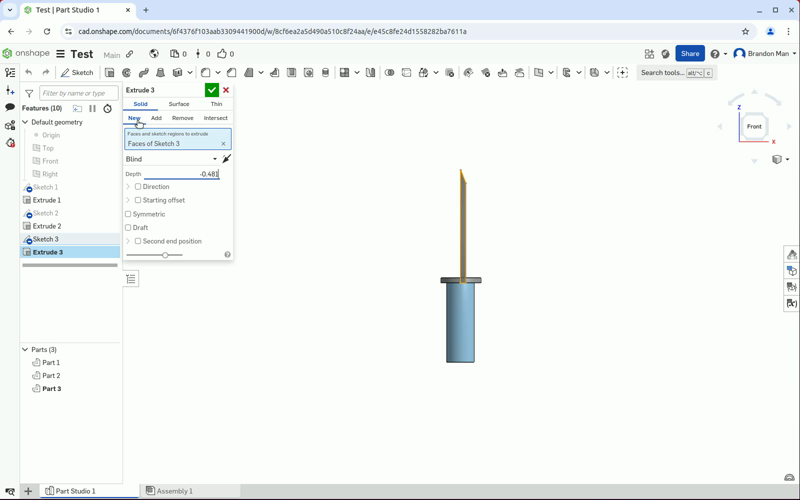
key(enter)
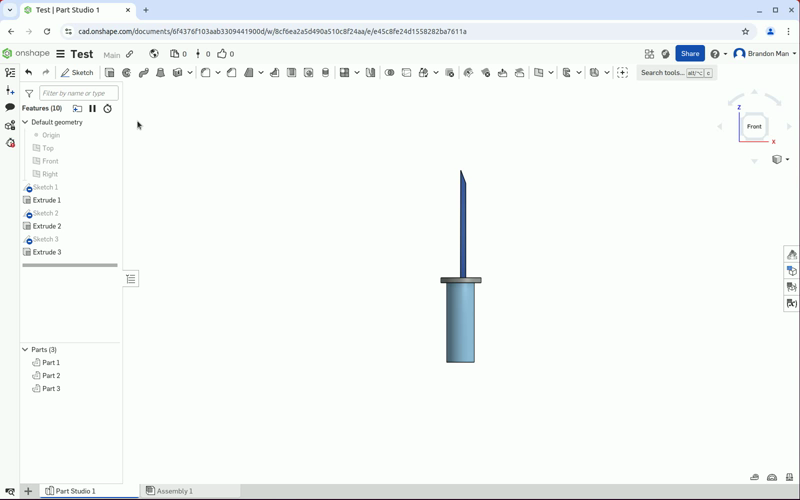
key(shift+h)
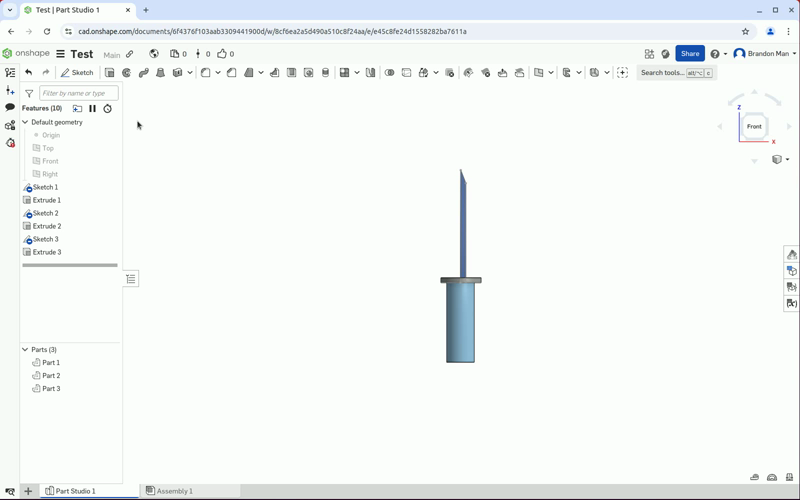
key(shift+h)
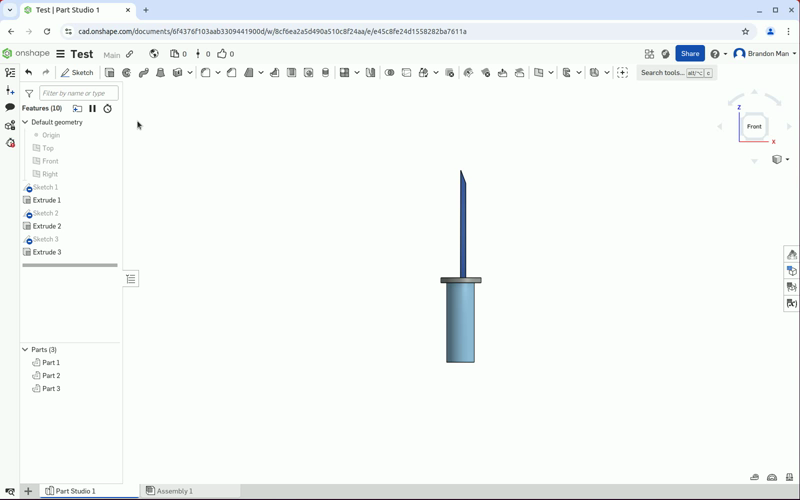
mouse_move(73, 189)
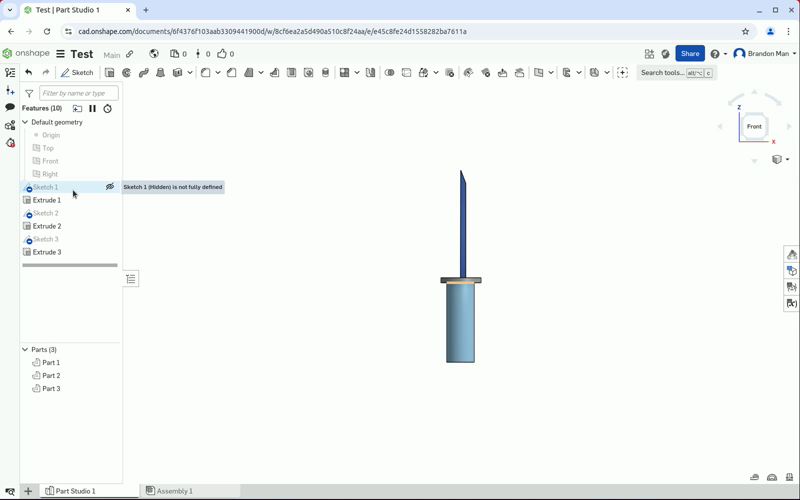
click(73, 189)
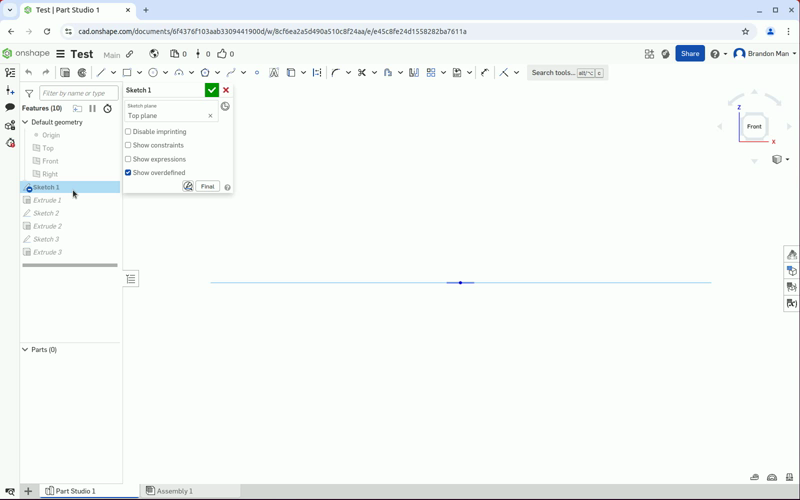
mouse_move(229, 92)
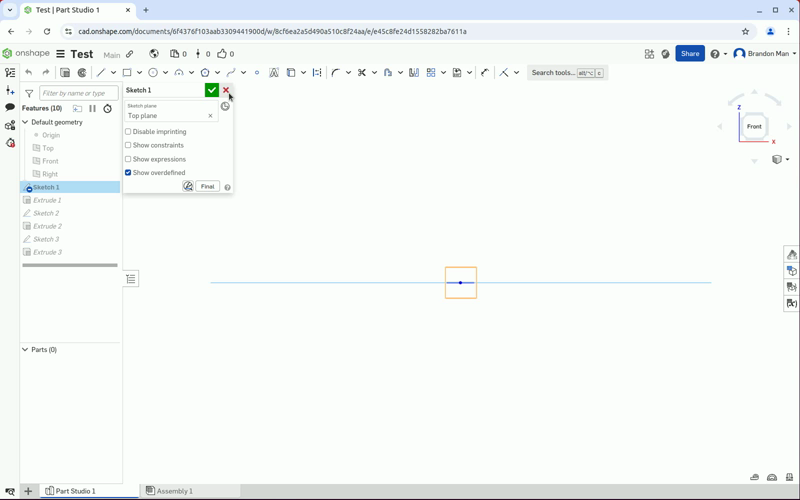
click(229, 92)
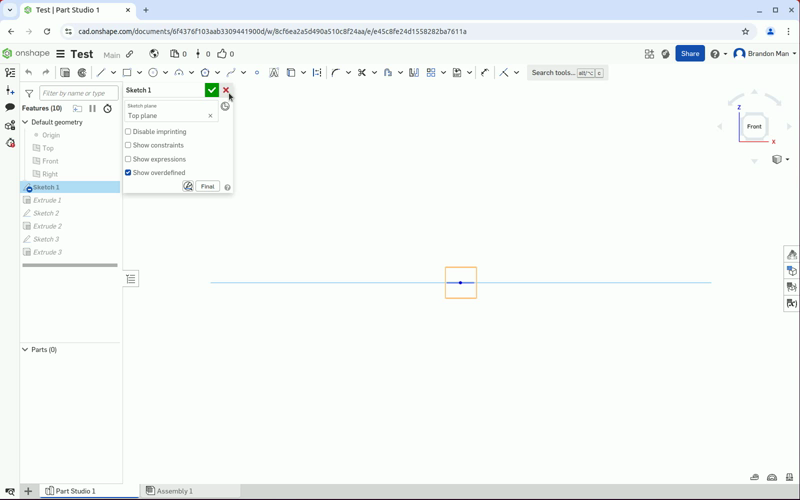
key(shift+s)
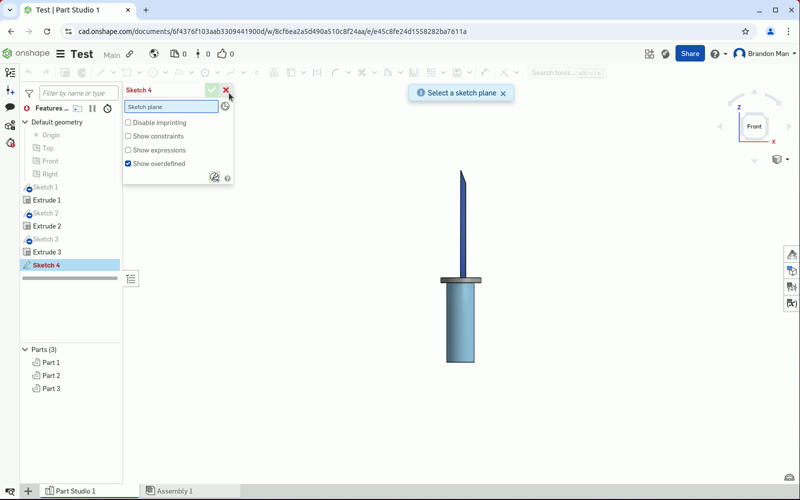
mouse_move(73, 163)
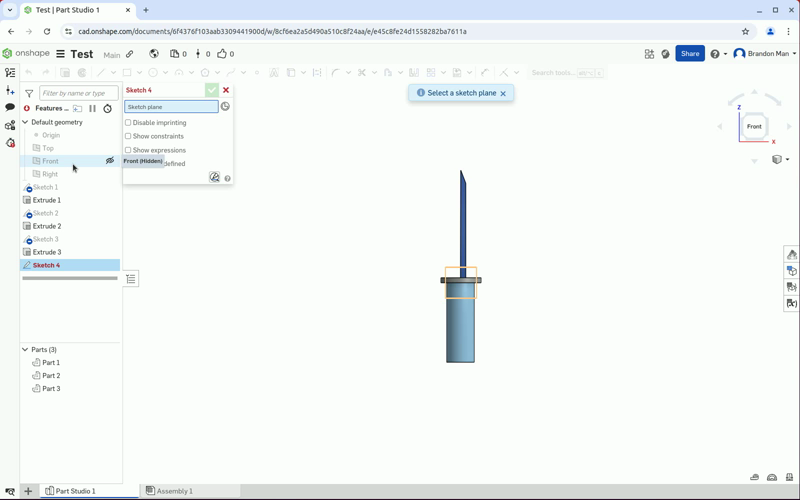
click(73, 163)
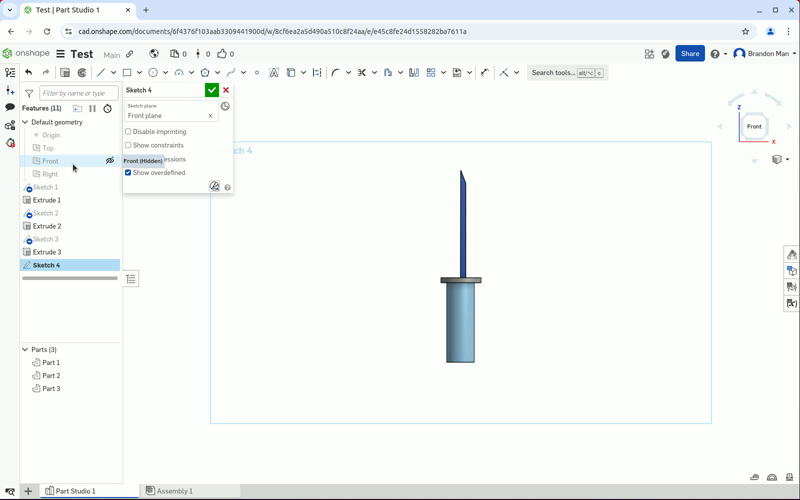
mouse_move(73, 352)
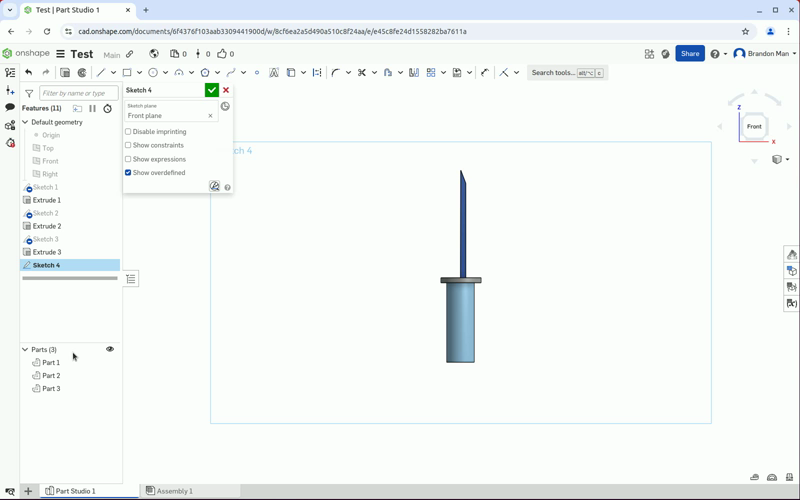
key(y)
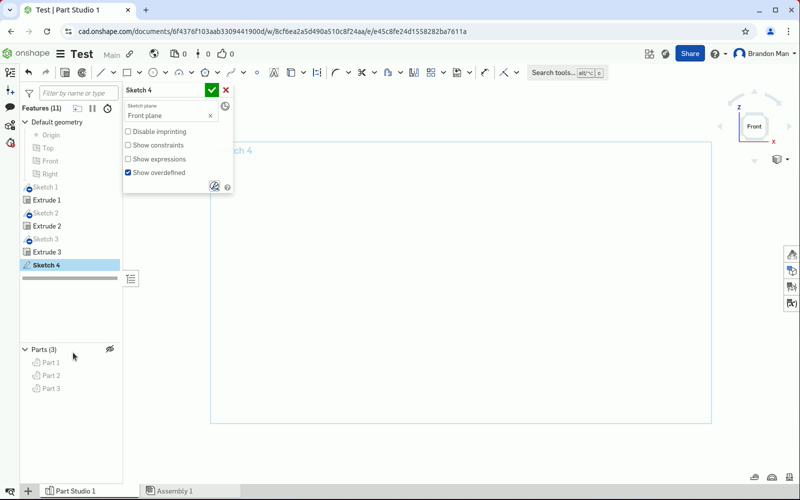
key(l)
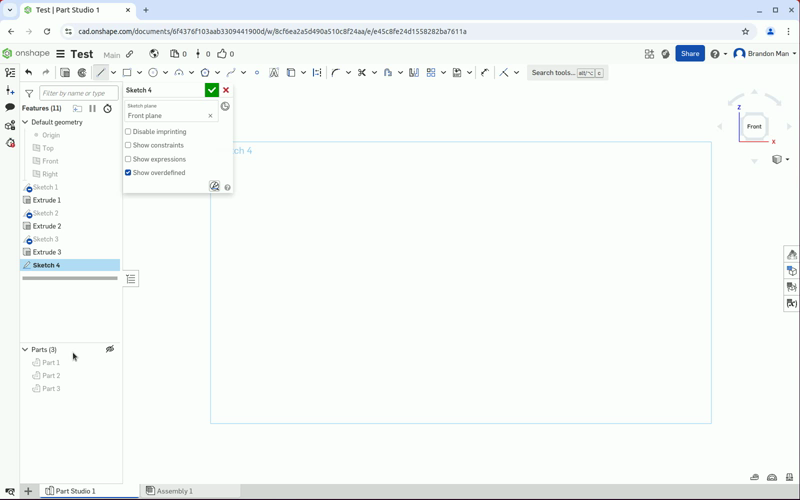
key_down(shift)
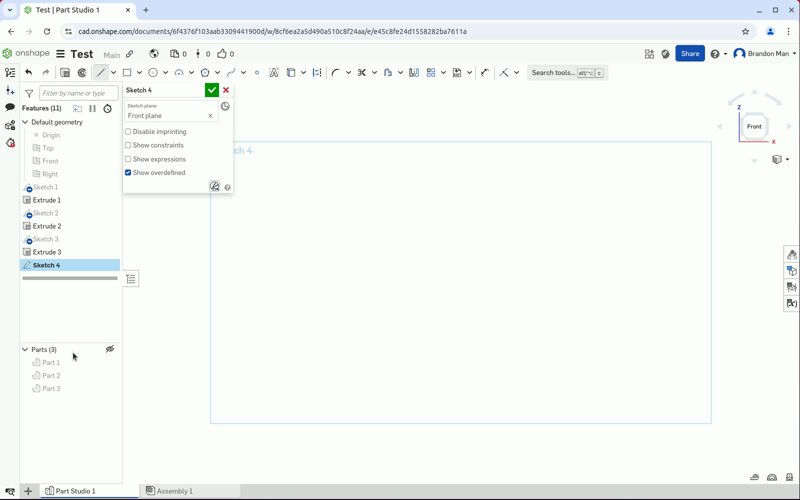
mouse_move(456, 282)
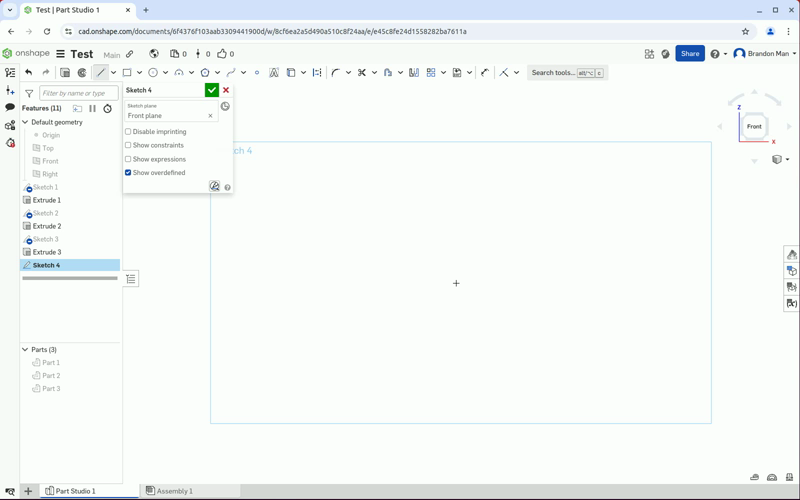
click(456, 282)
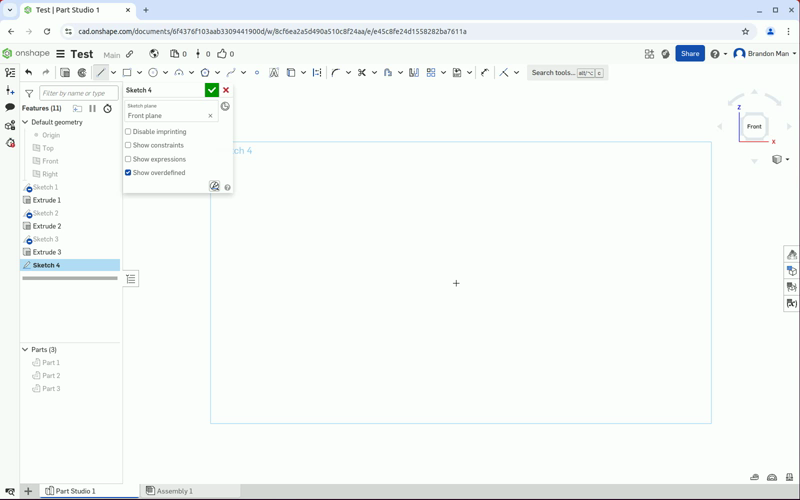
key_up(shift)
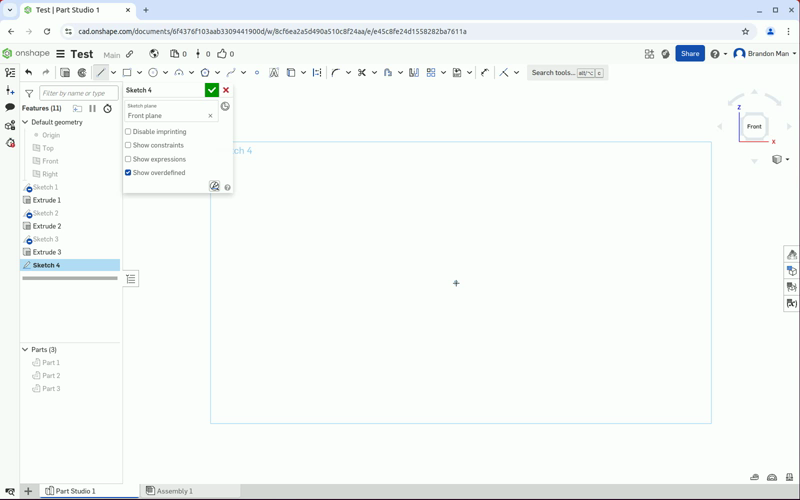
key_down(shift)
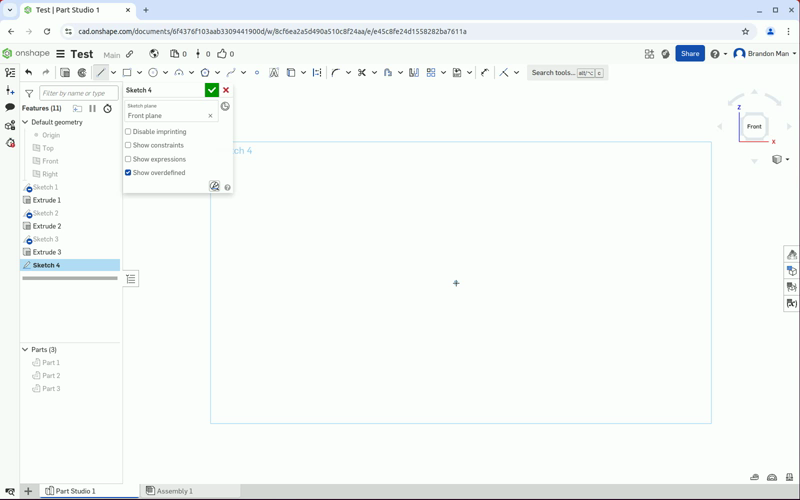
mouse_move(486, 282)
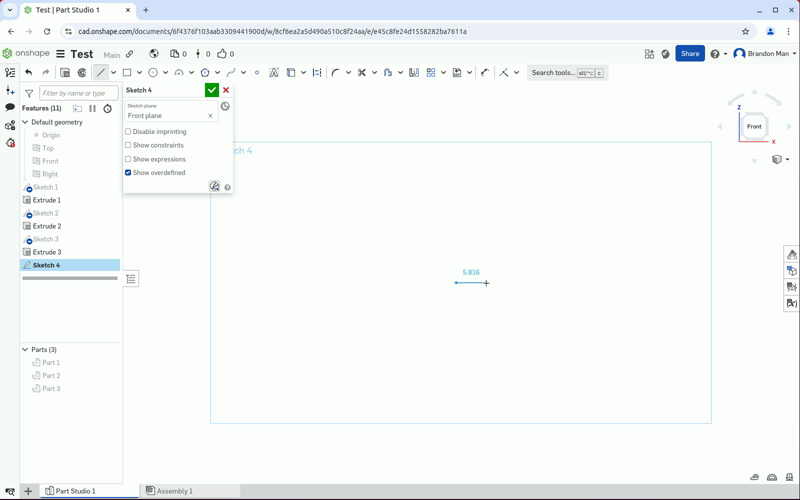
mouse_move(460, 282)
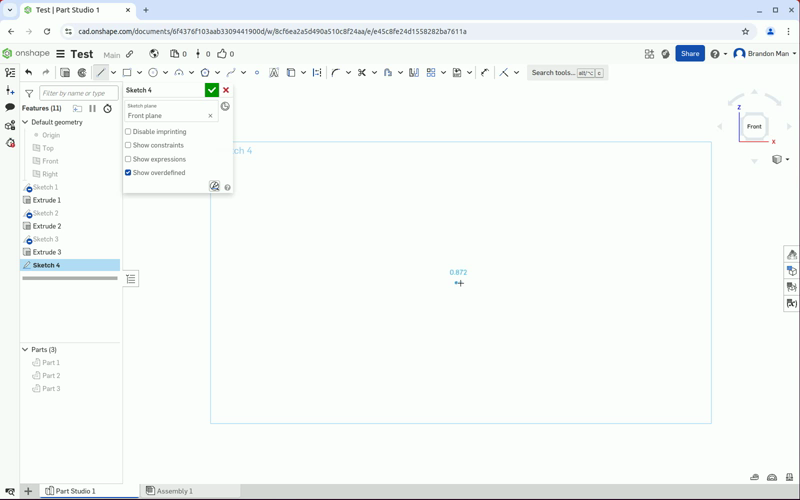
scroll(6)
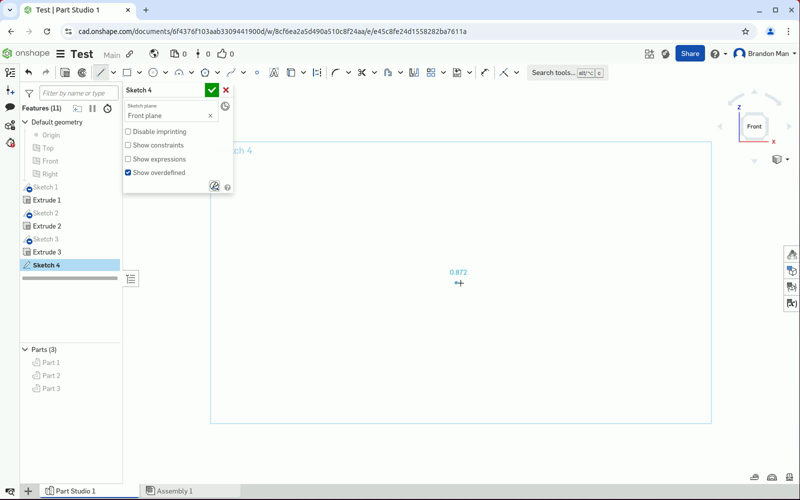
scroll(6)
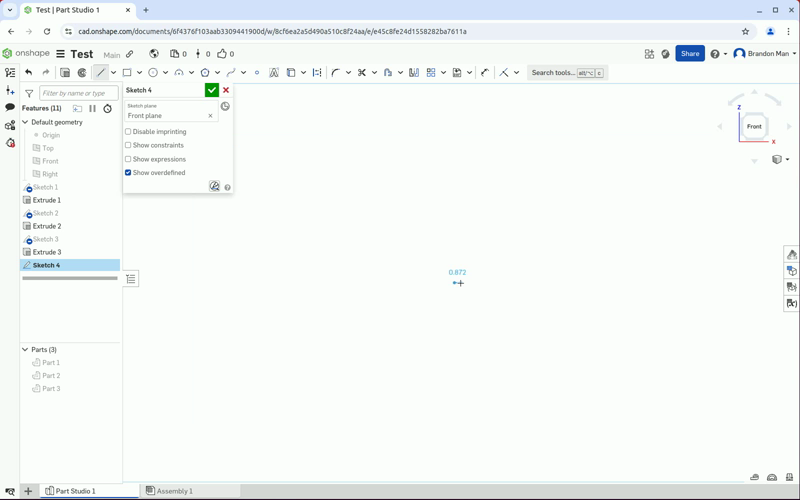
scroll(6)
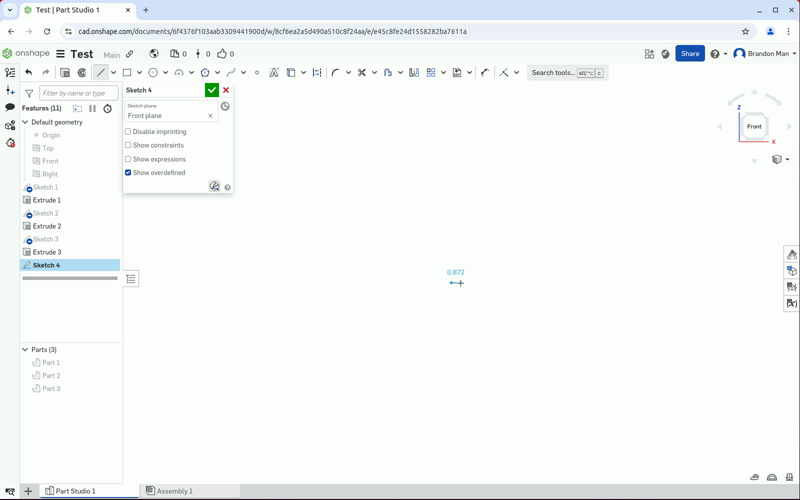
scroll(6)
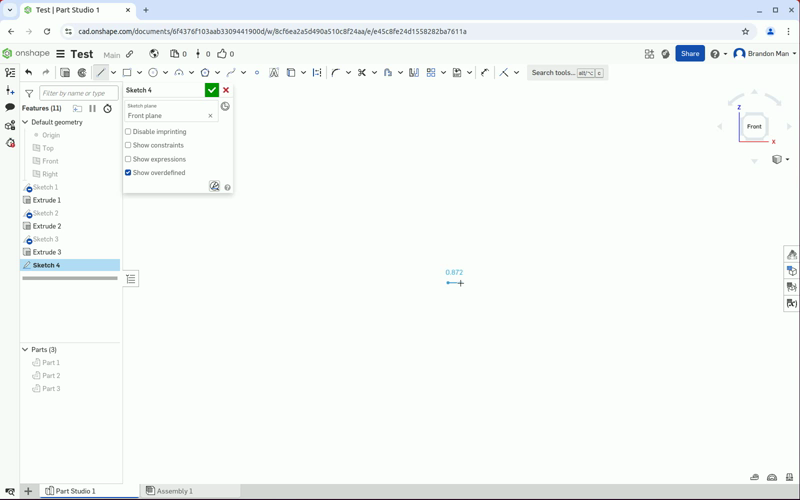
scroll(6)
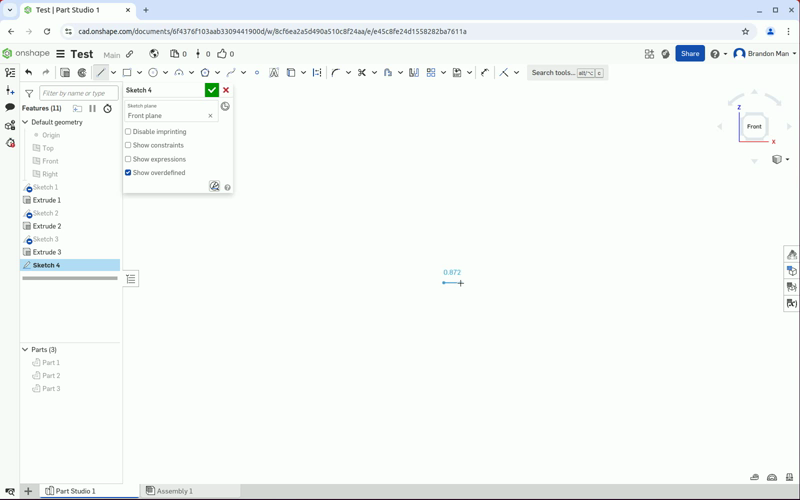
scroll(6)
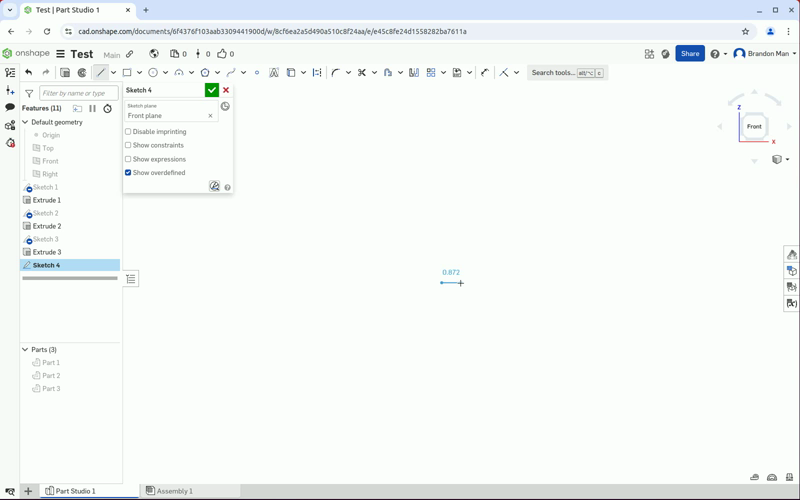
scroll(6)
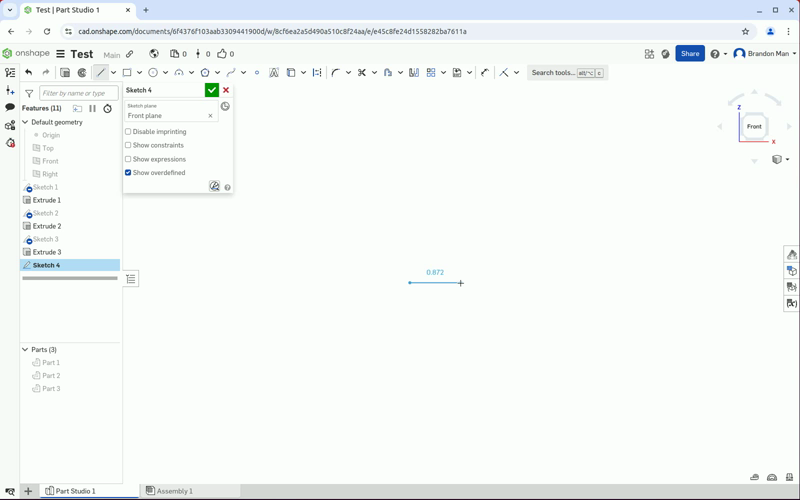
click(460, 282)
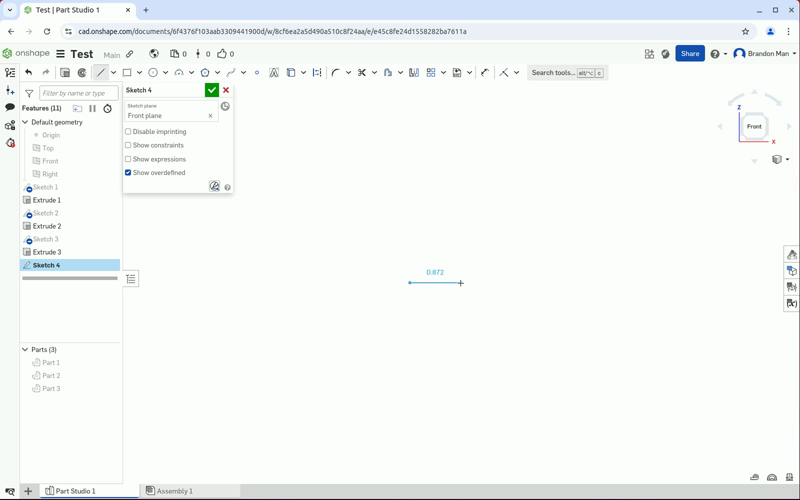
scroll(-6)
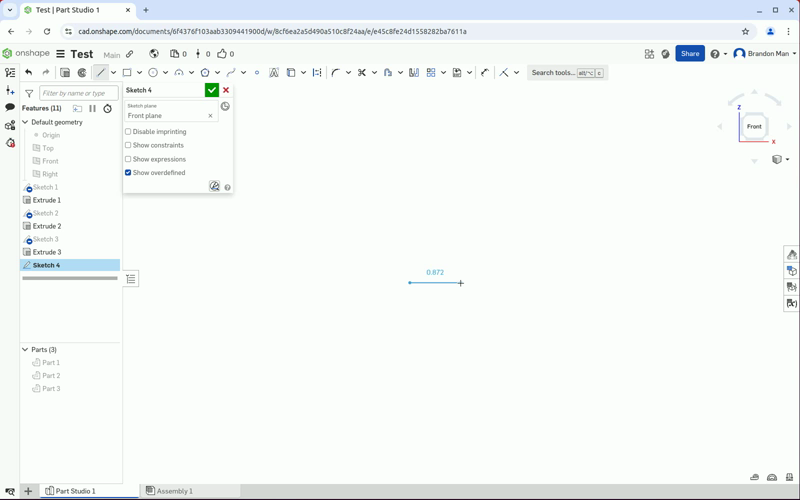
scroll(-6)
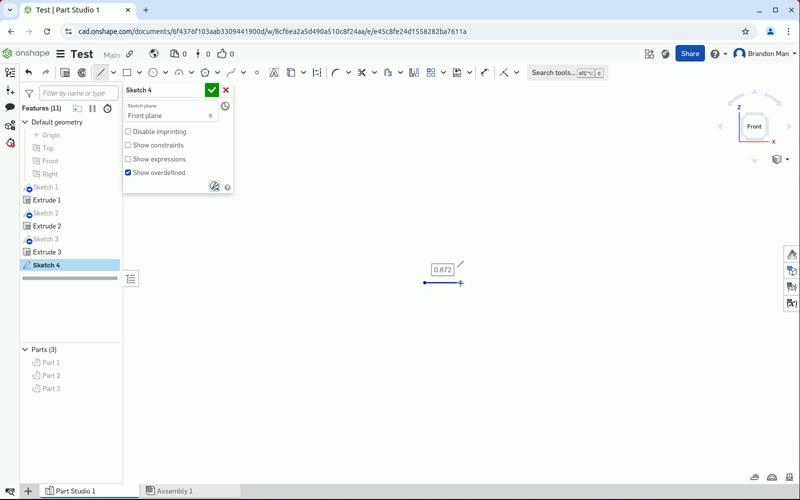
scroll(-6)
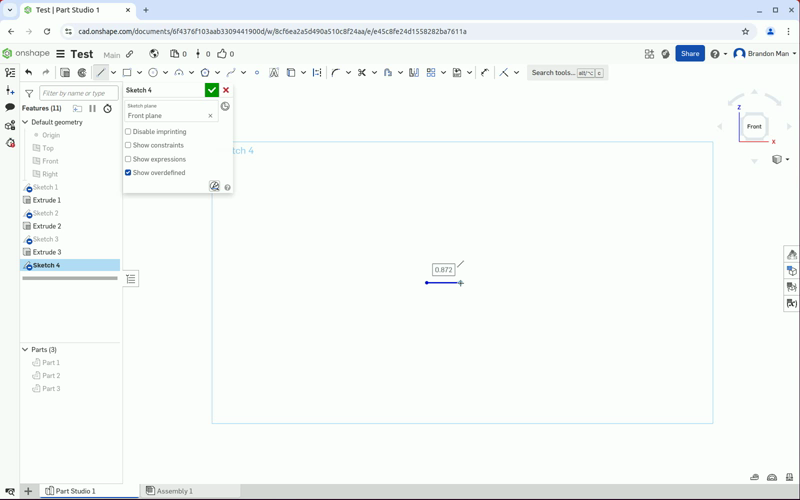
scroll(-6)
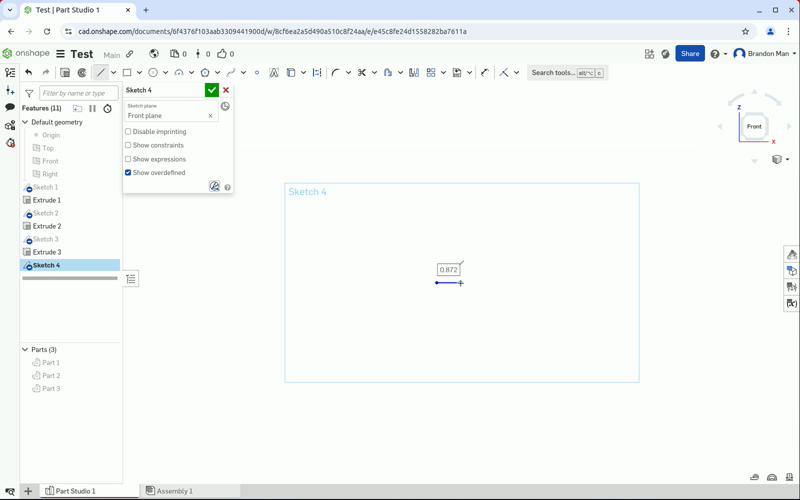
scroll(-6)
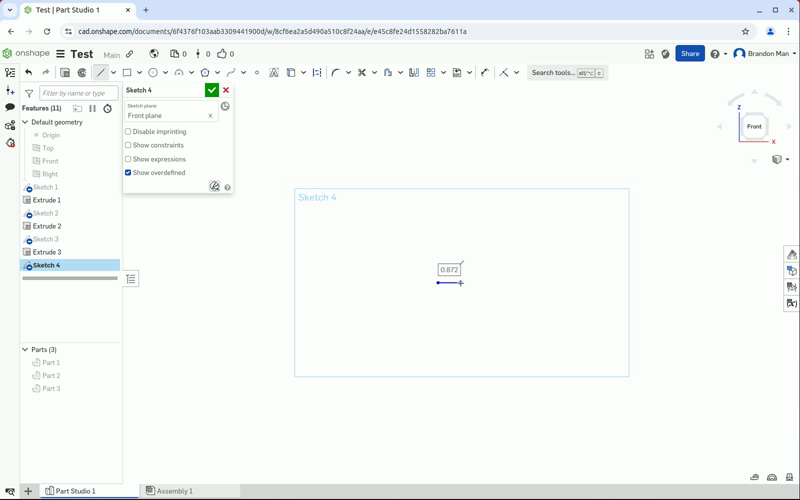
scroll(-6)
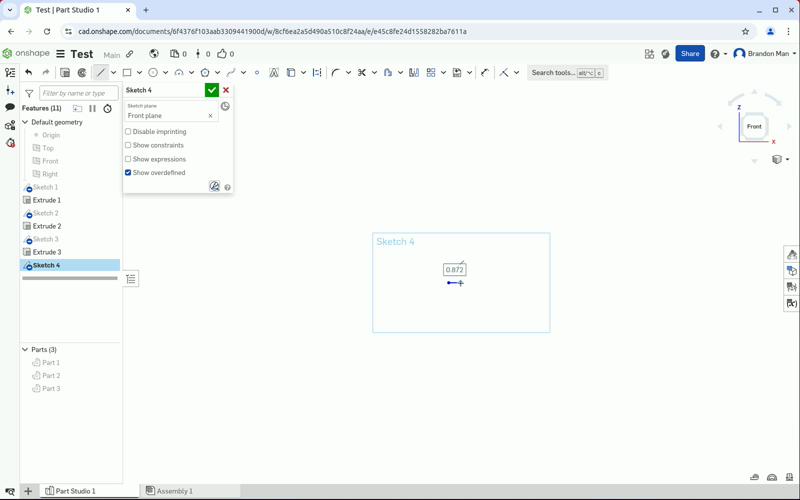
scroll(-6)
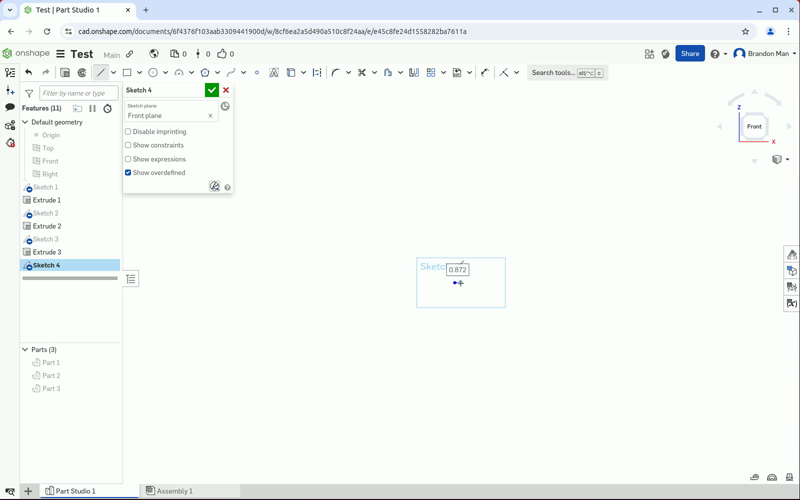
key_up(shift)
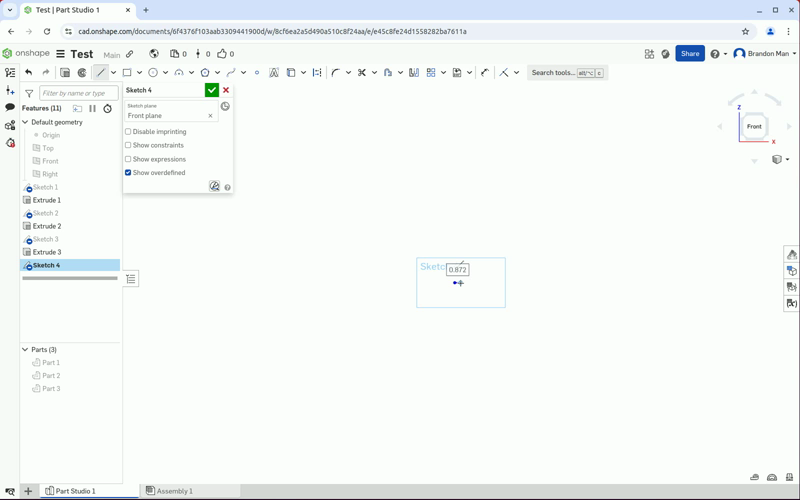
key_down(shift)
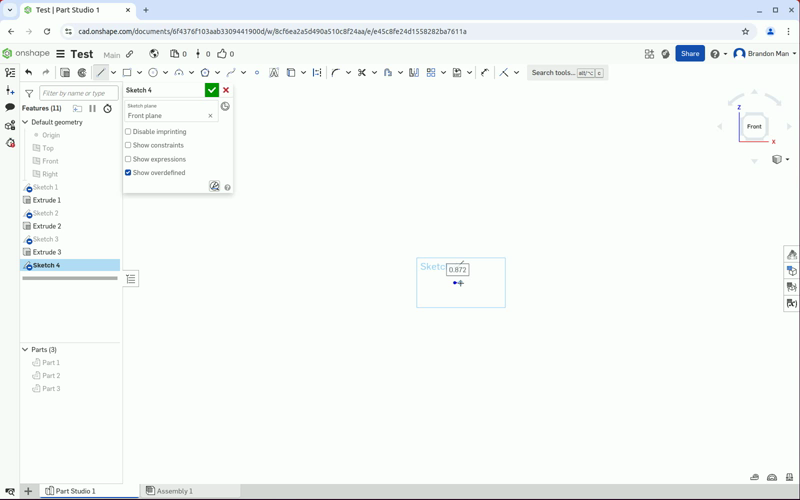
mouse_move(460, 170)
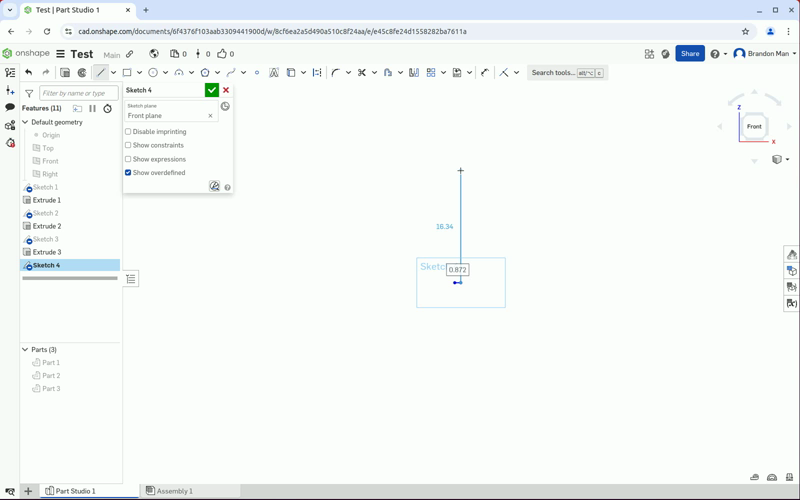
click(460, 170)
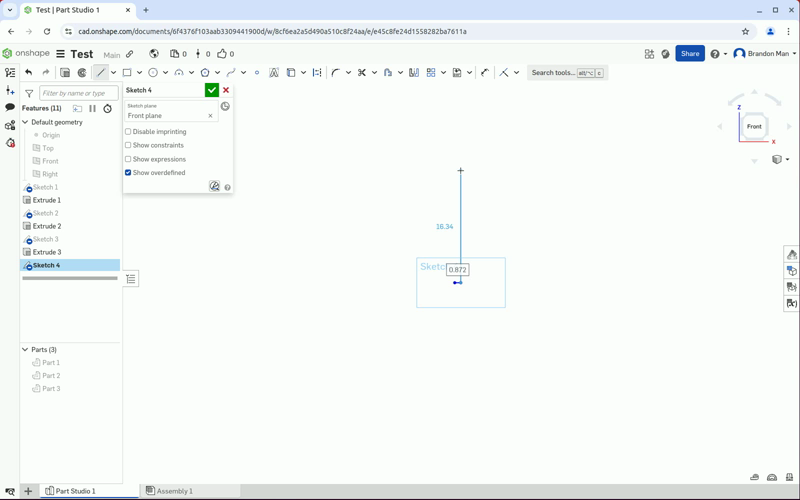
key_up(shift)
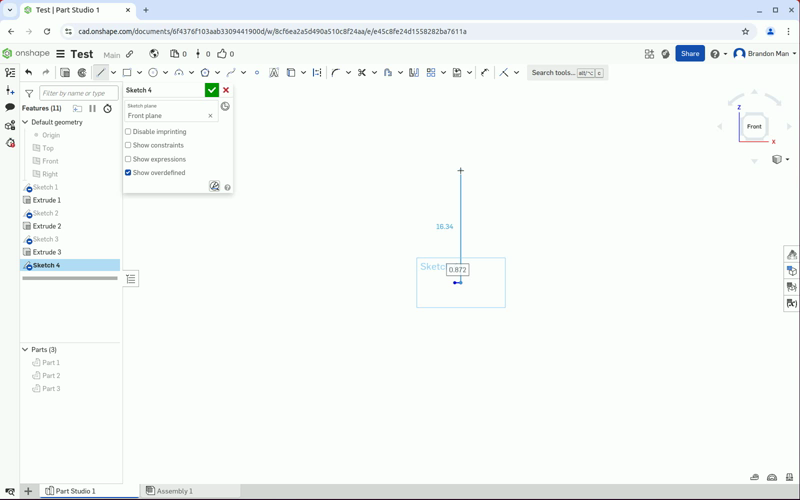
key_down(shift)
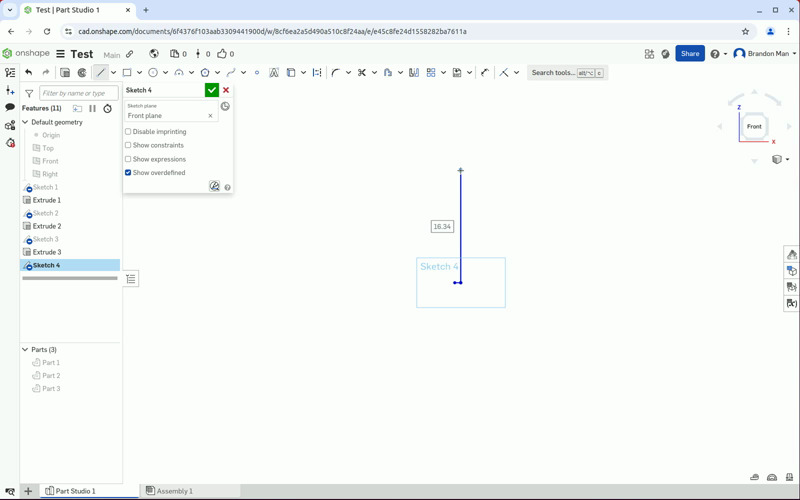
mouse_move(490, 170)
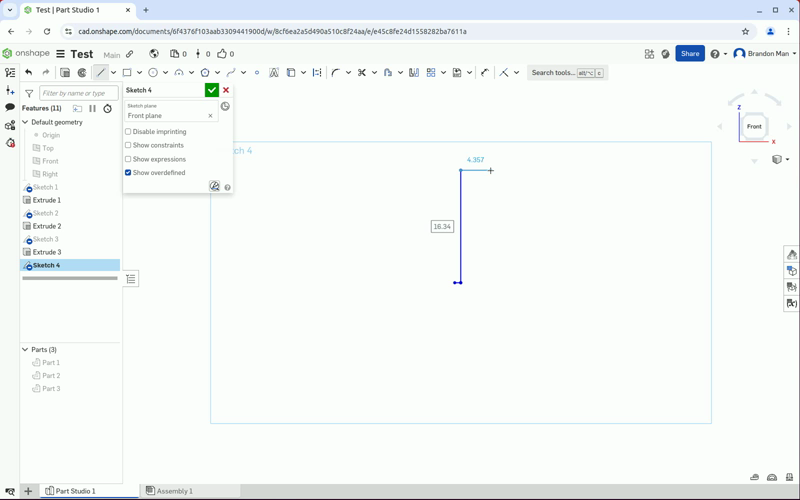
mouse_move(456, 183)
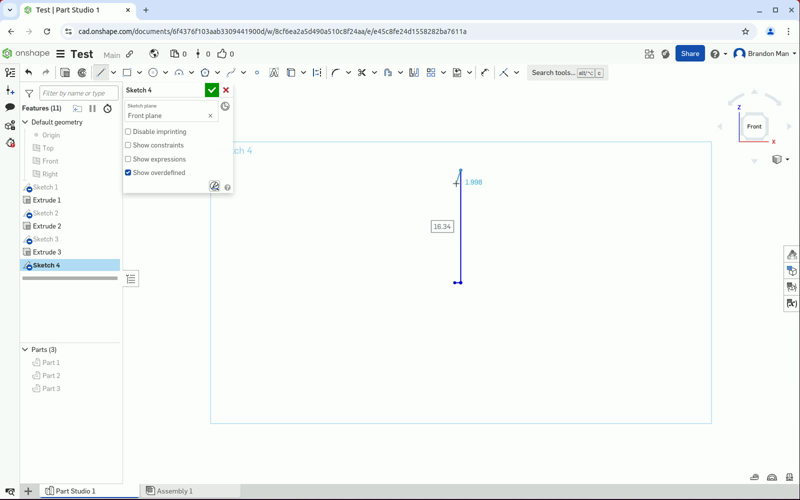
click(456, 183)
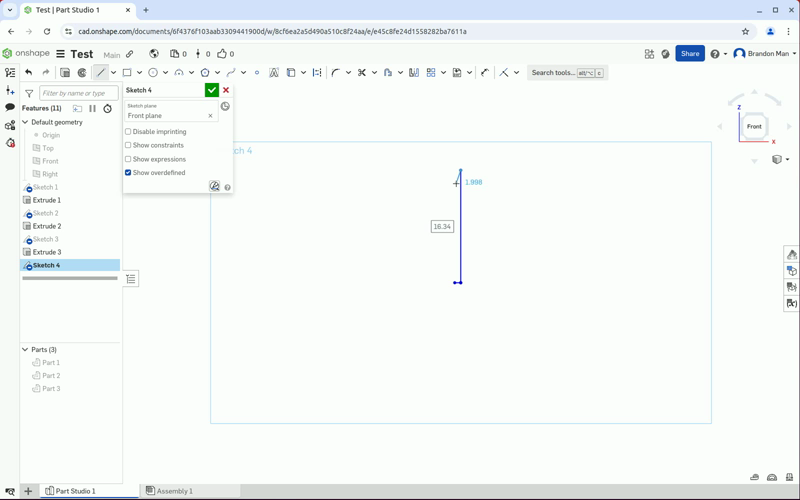
key_up(shift)
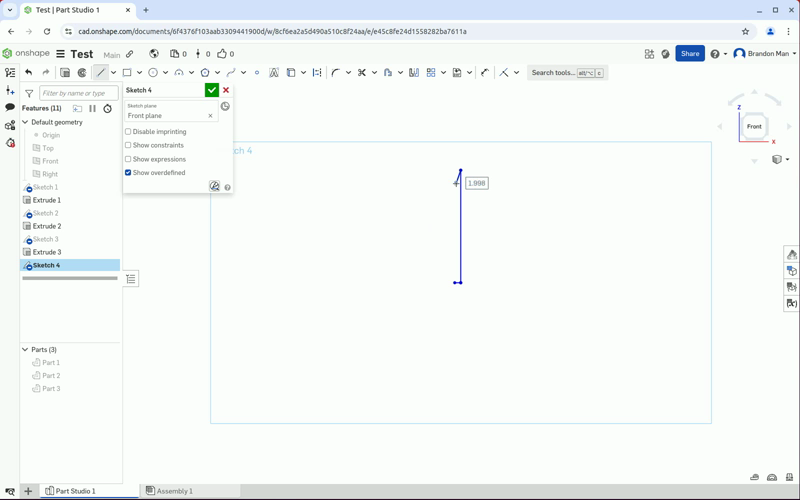
key_down(shift)
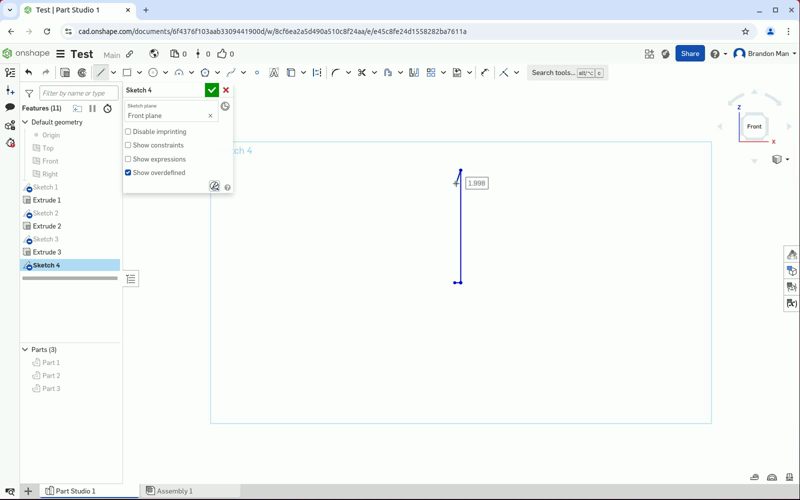
mouse_move(456, 282)
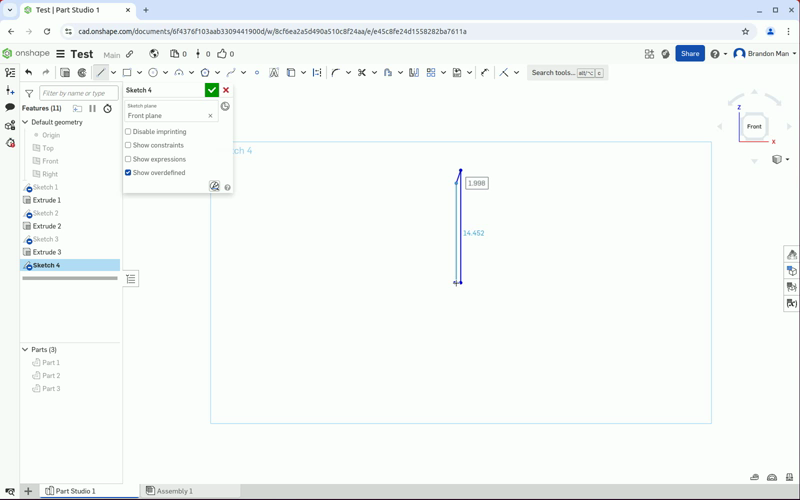
key_up(shift)
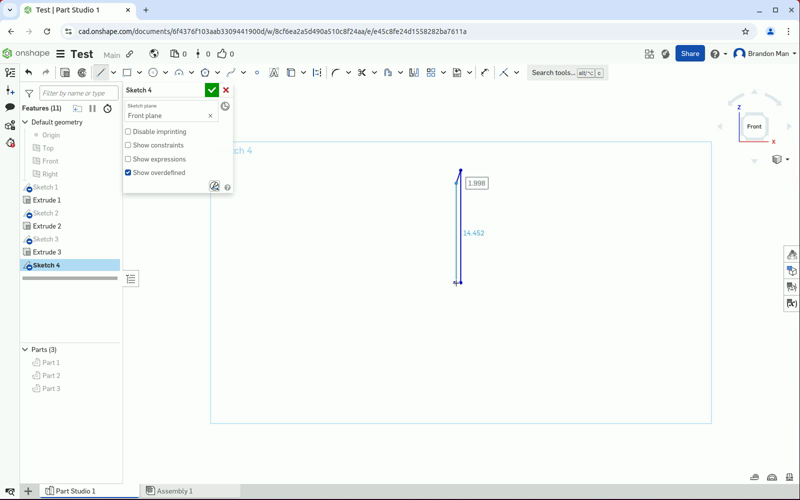
click(456, 282)
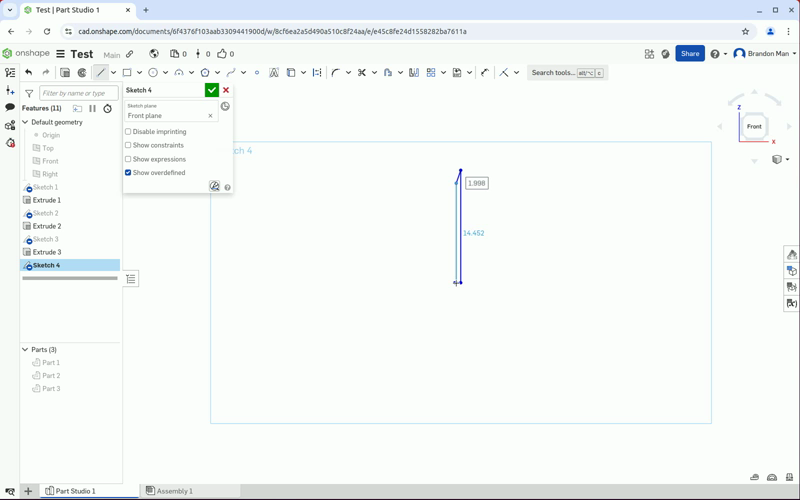
key(esc)
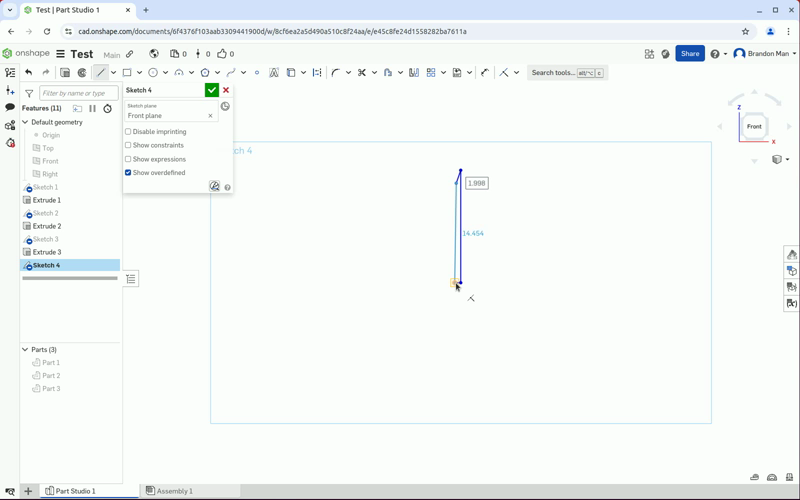
mouse_move(458, 220)
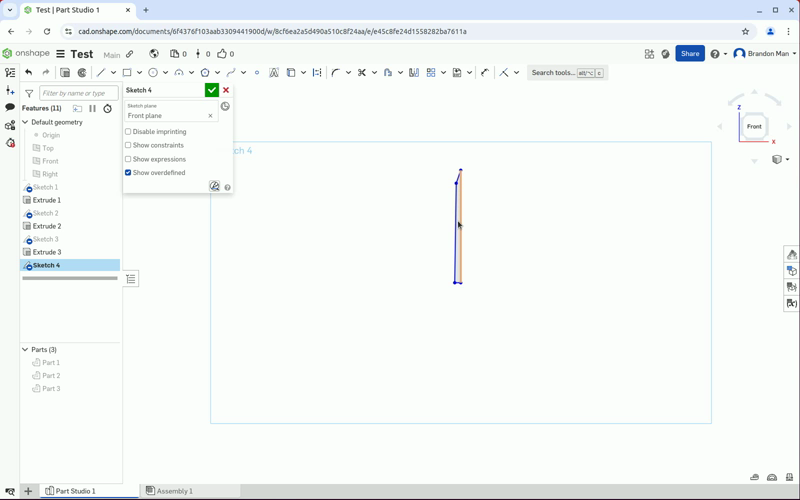
scroll(6)
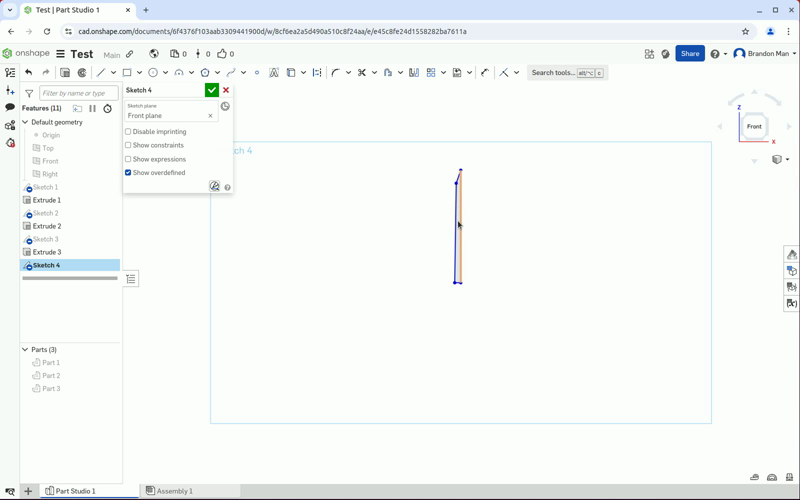
scroll(6)
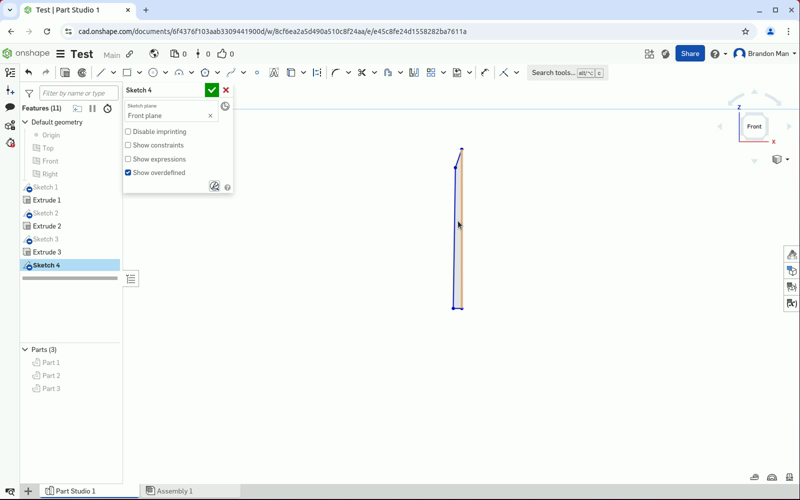
scroll(6)
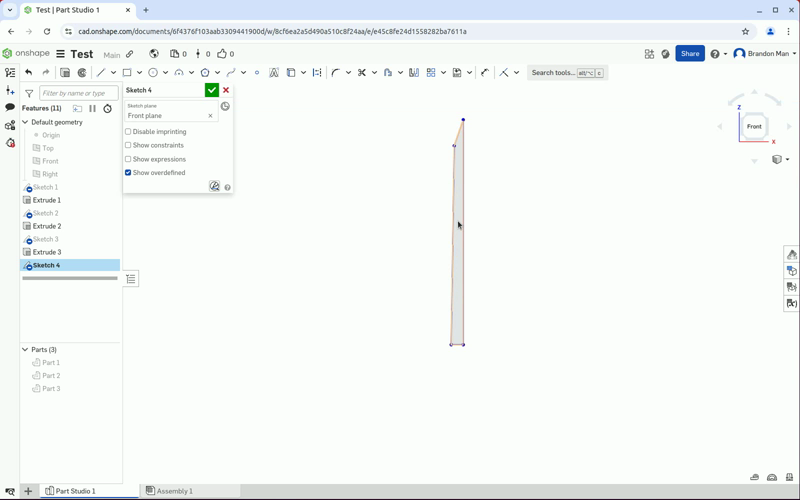
scroll(6)
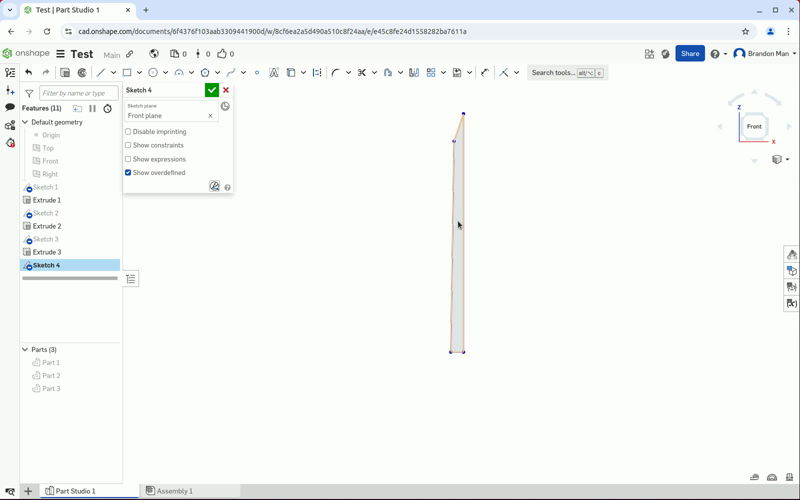
scroll(6)
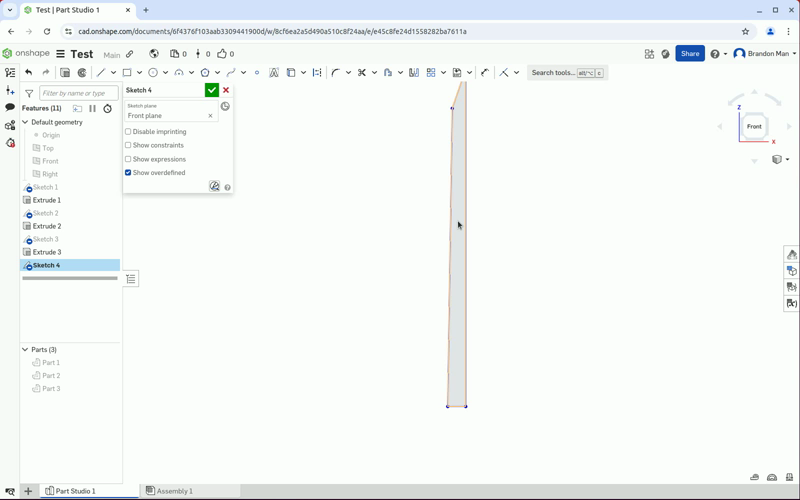
scroll(6)
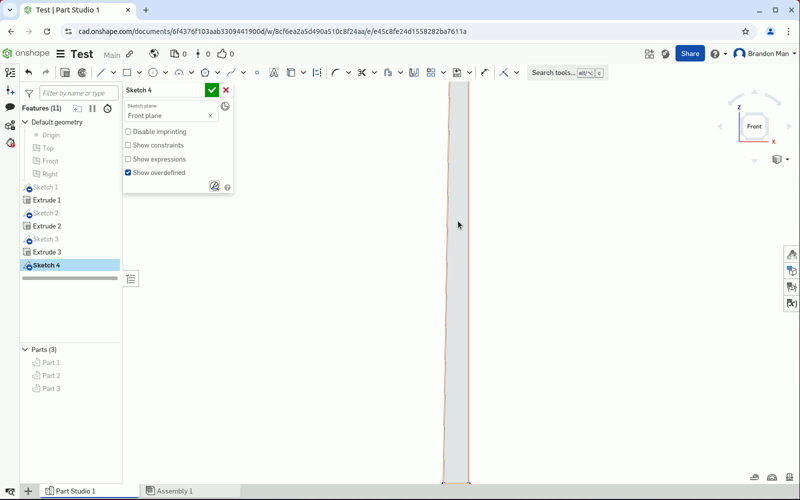
scroll(6)
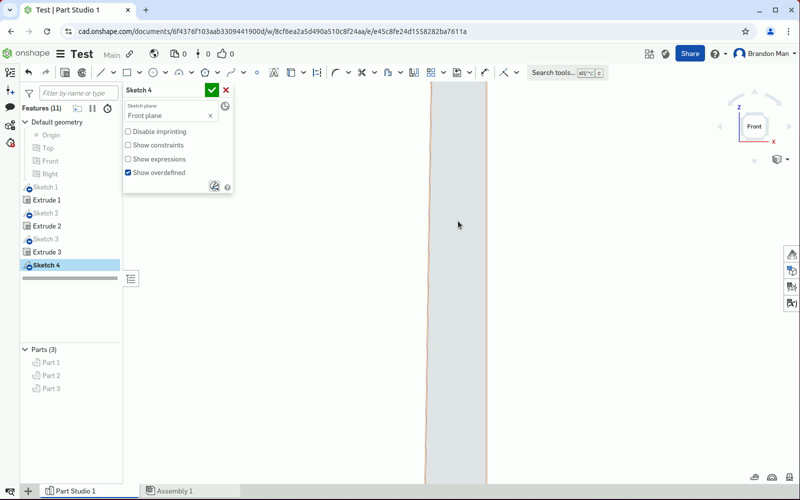
click(458, 220)
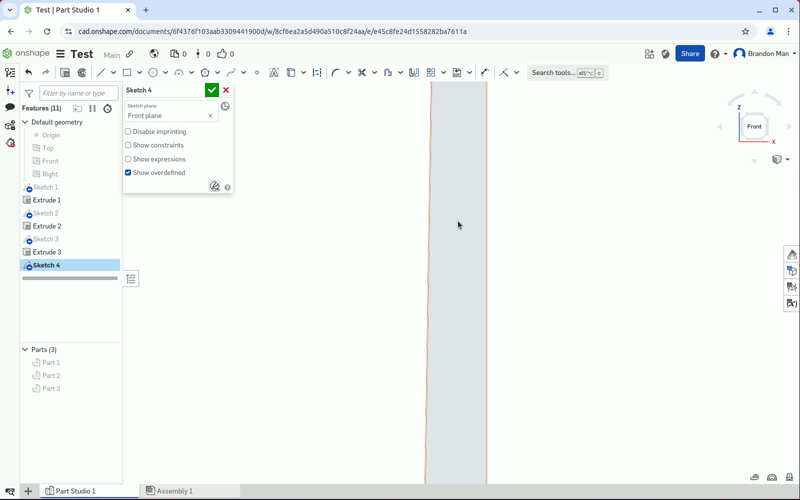
scroll(-6)
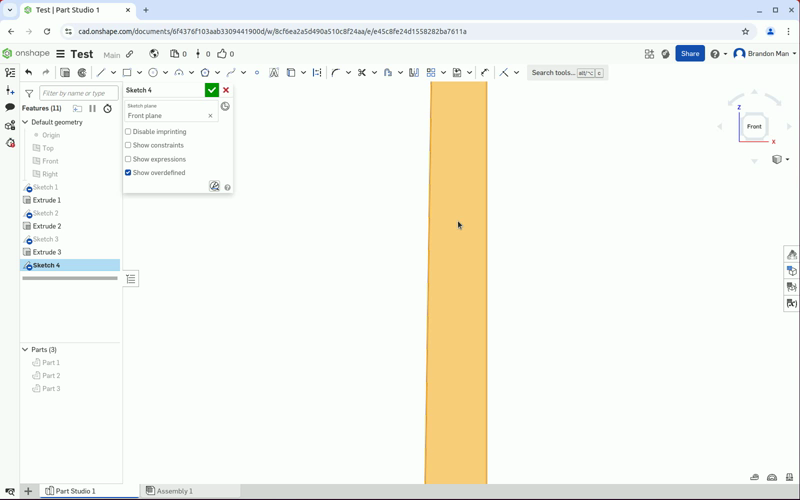
scroll(-6)
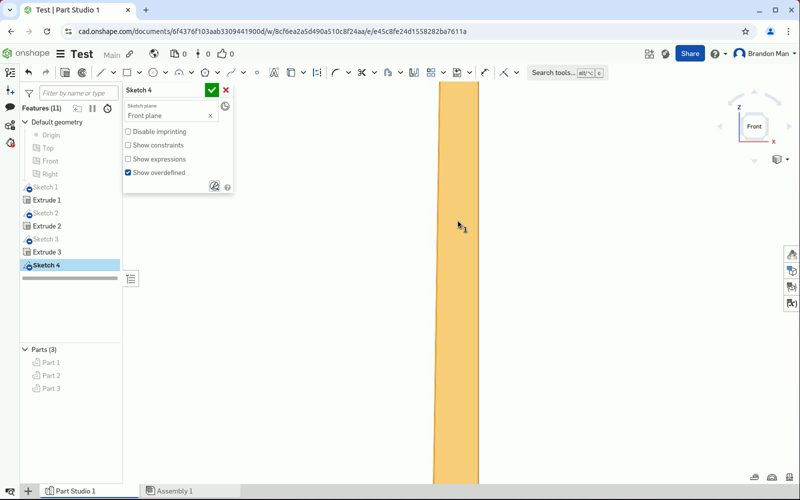
scroll(-6)
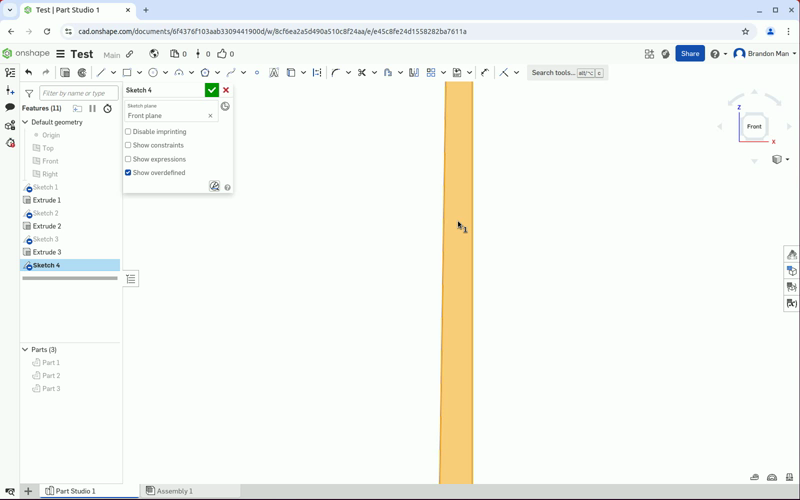
scroll(-6)
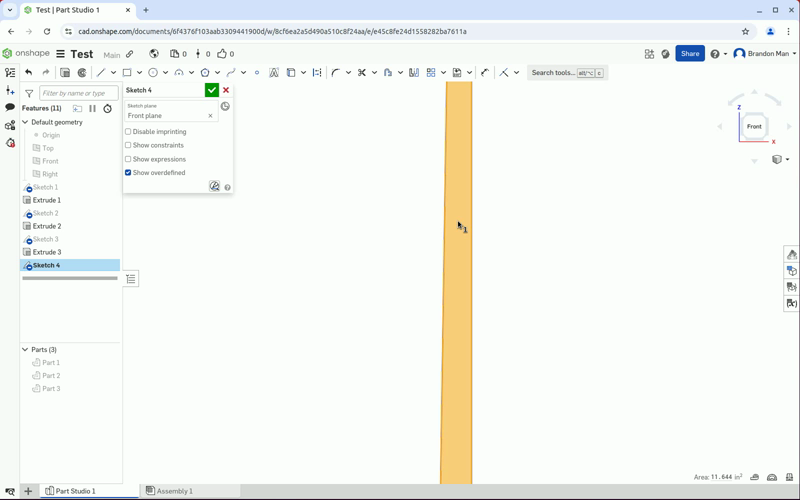
scroll(-6)
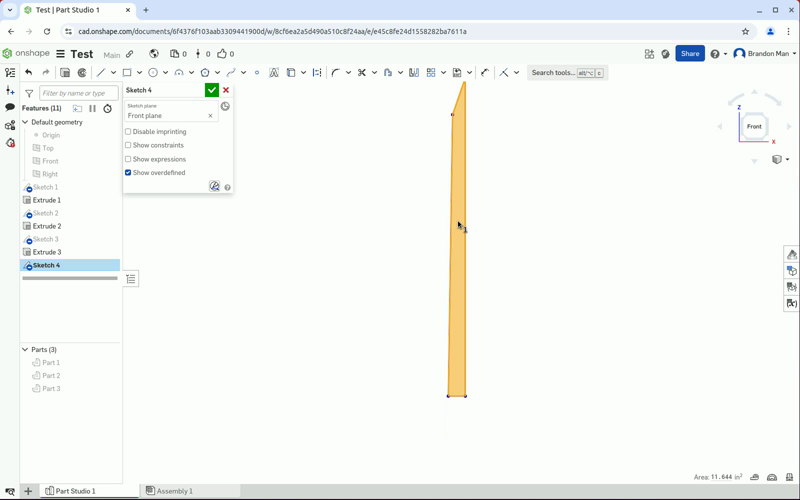
scroll(-6)
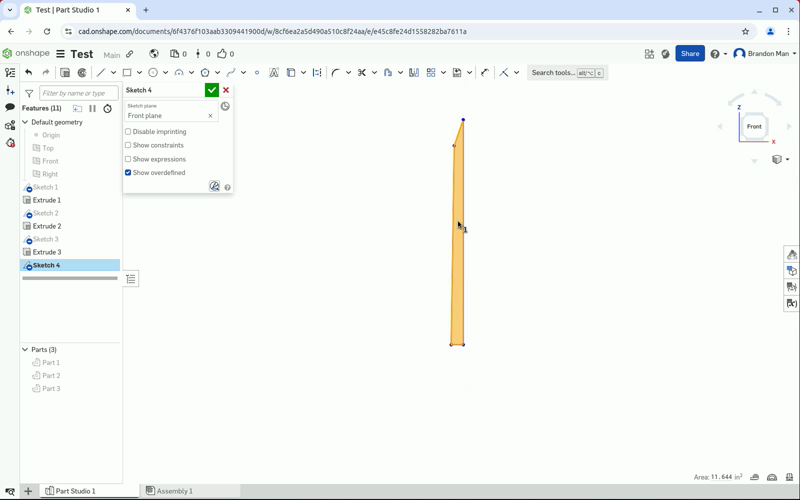
scroll(-6)
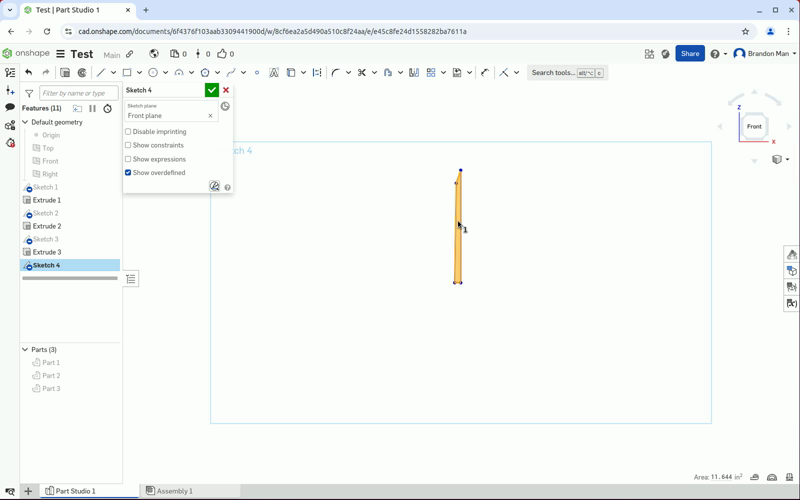
mouse_move(73, 352)
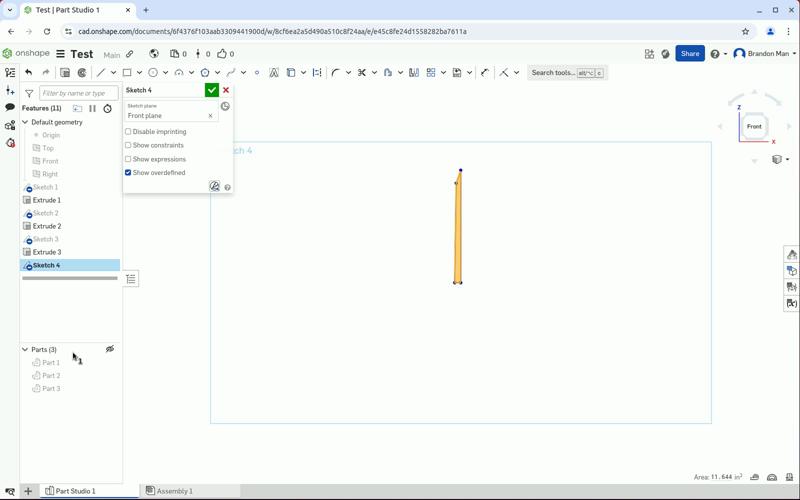
key(shift+y)
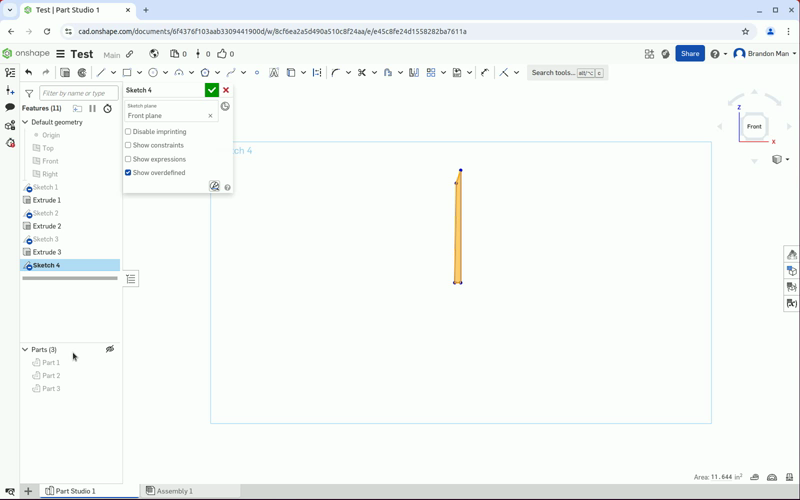
key(shift+e)
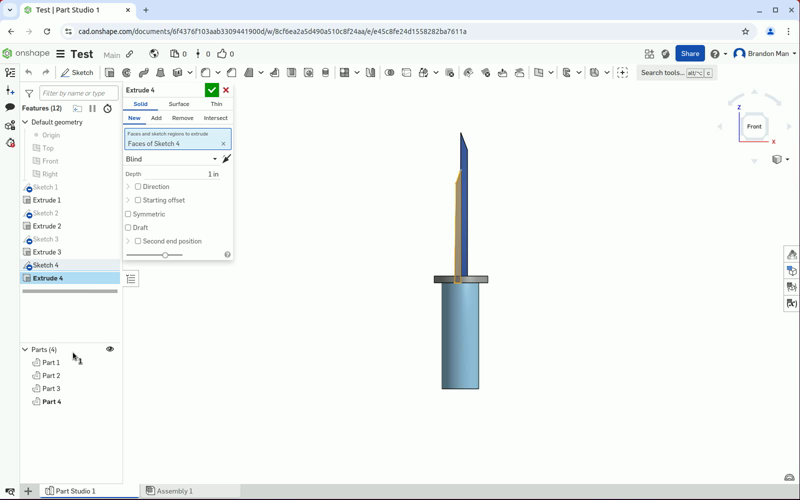
mouse_move(143, 106)
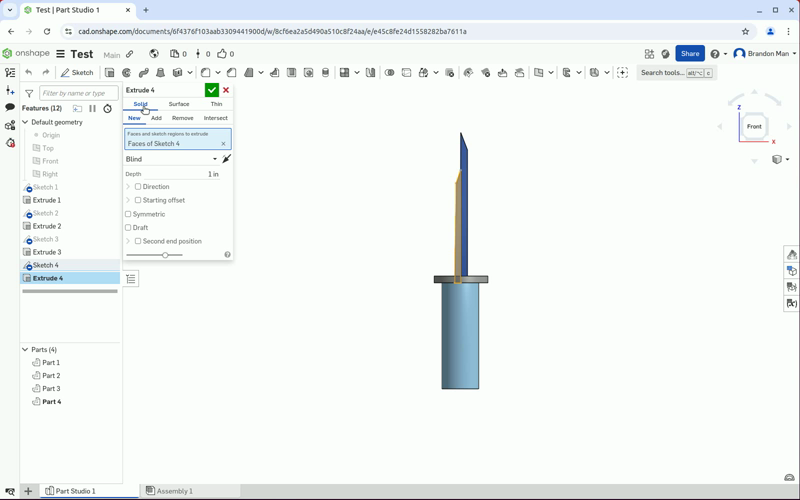
click(143, 106)
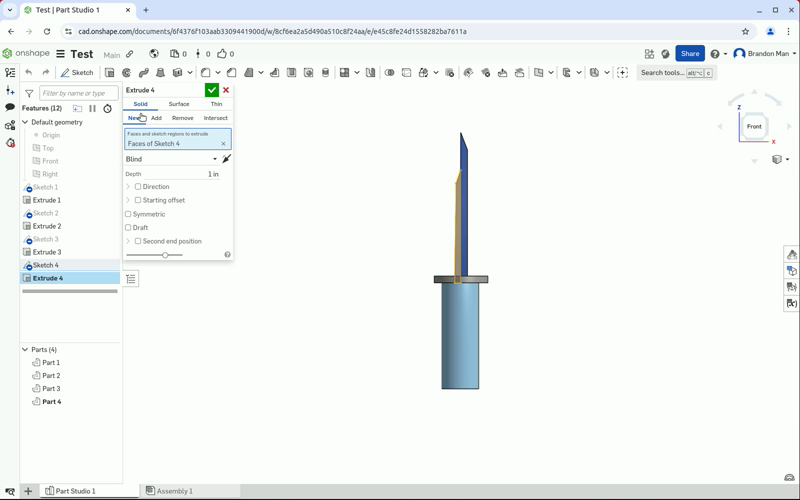
mouse_move(137, 120)
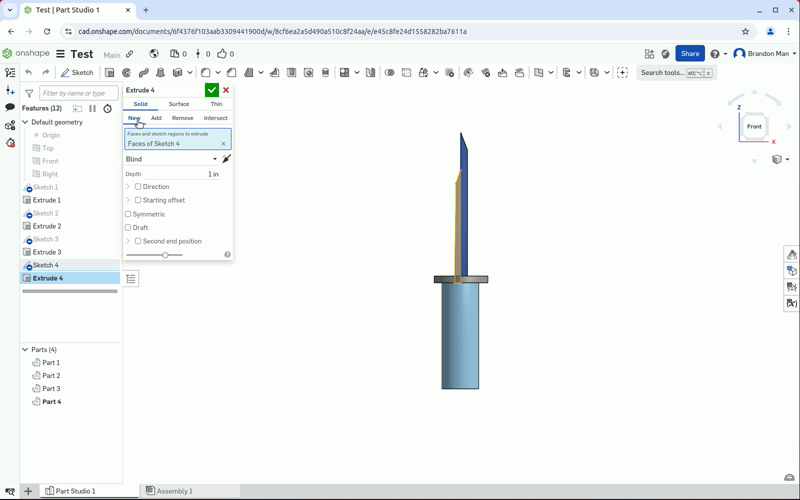
click(137, 120)
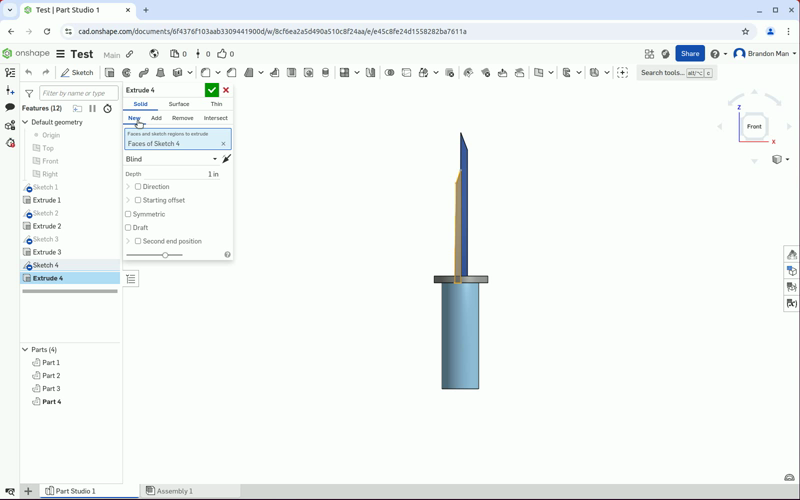
key(tab, 4)
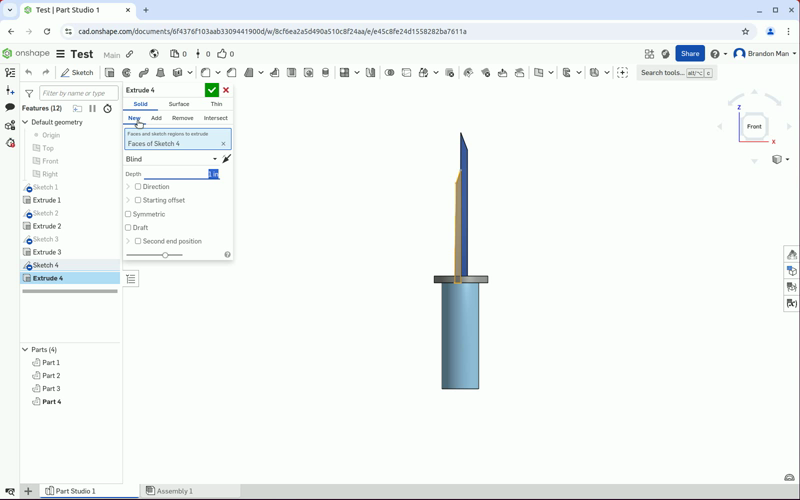
text(-0.481)
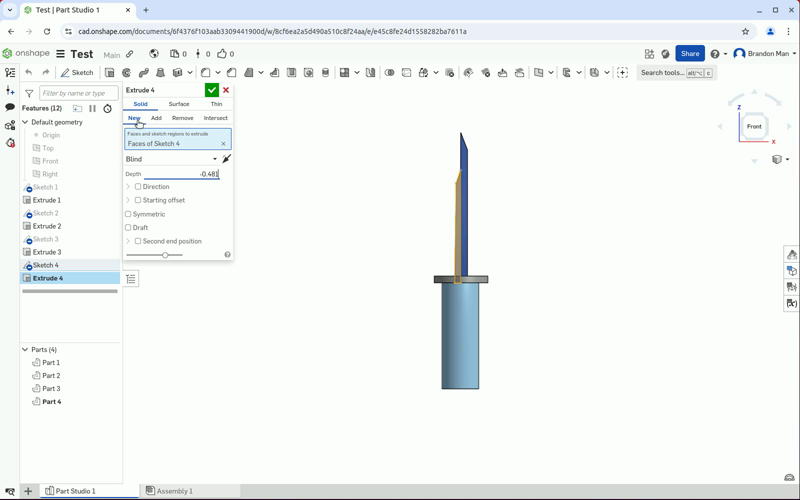
key(enter)
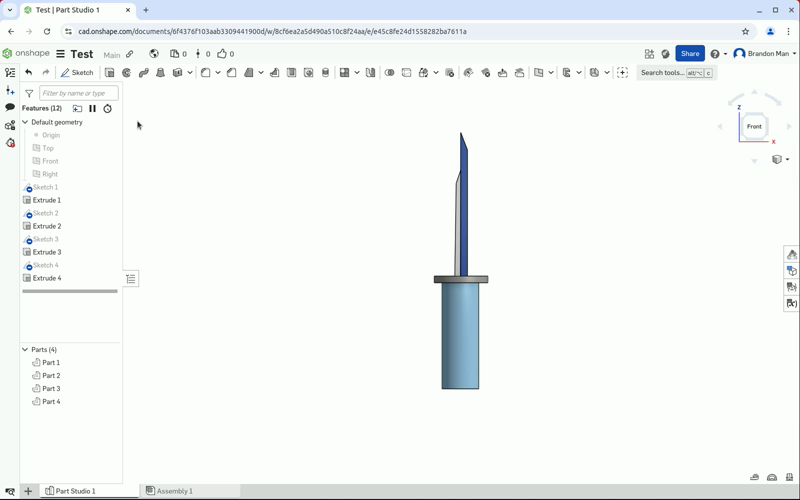
key(shift+h)
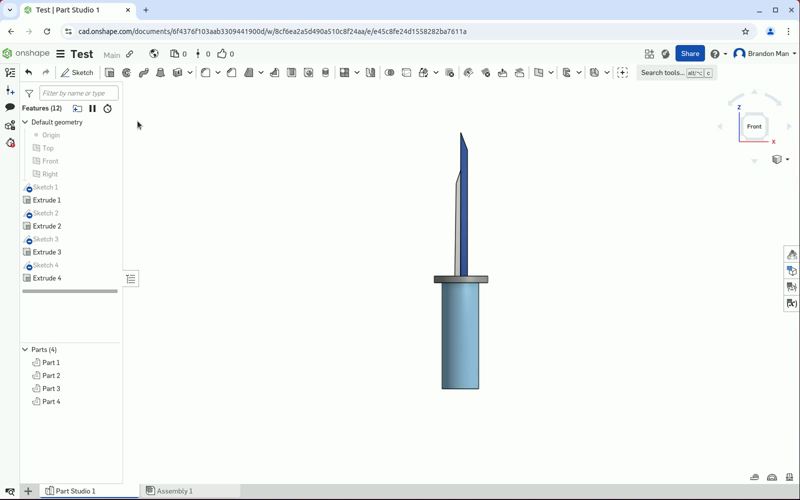
key(shift+h)
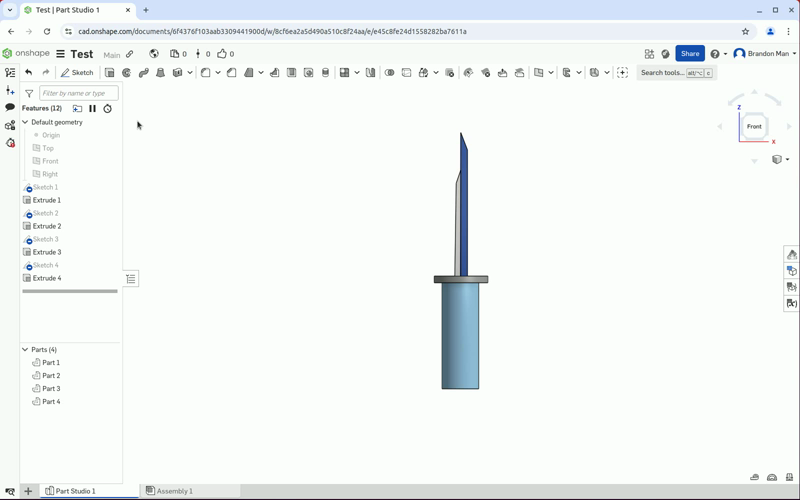
mouse_move(73, 189)
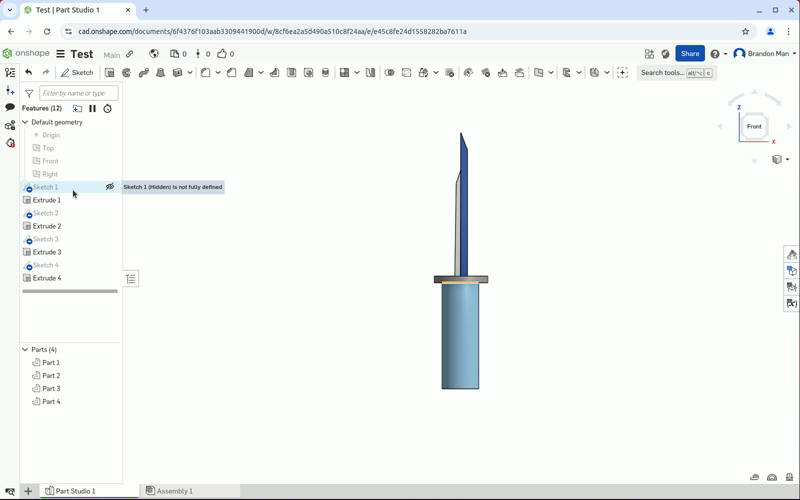
click(73, 189)
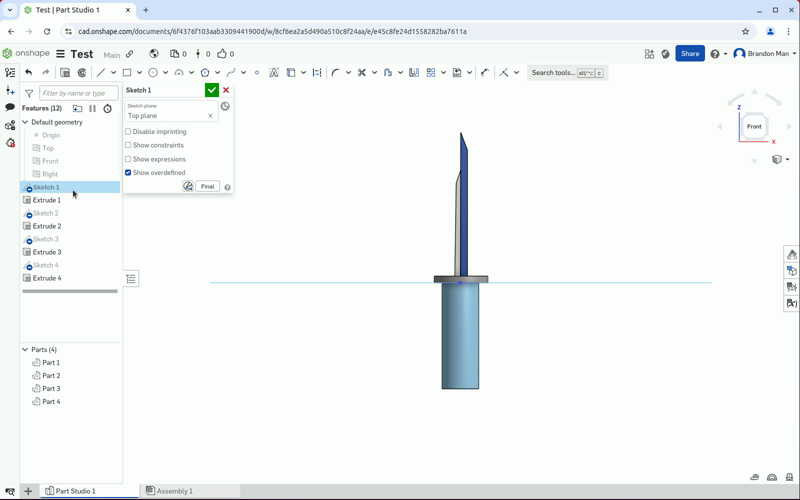
mouse_move(229, 92)
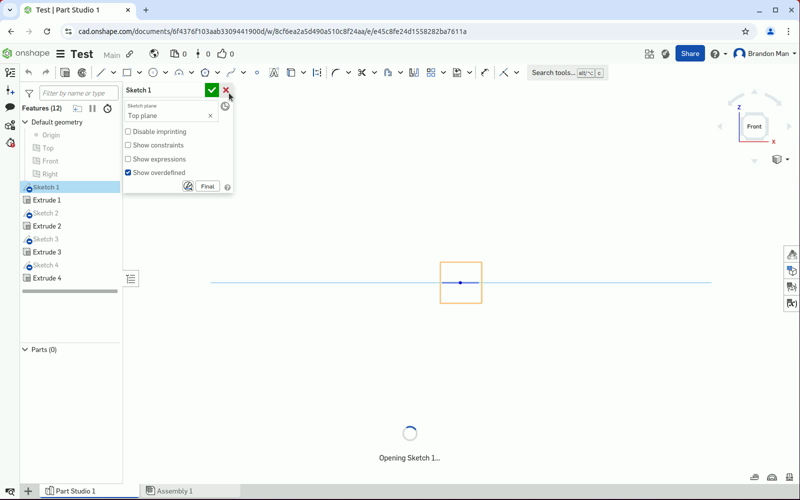
click(229, 92)
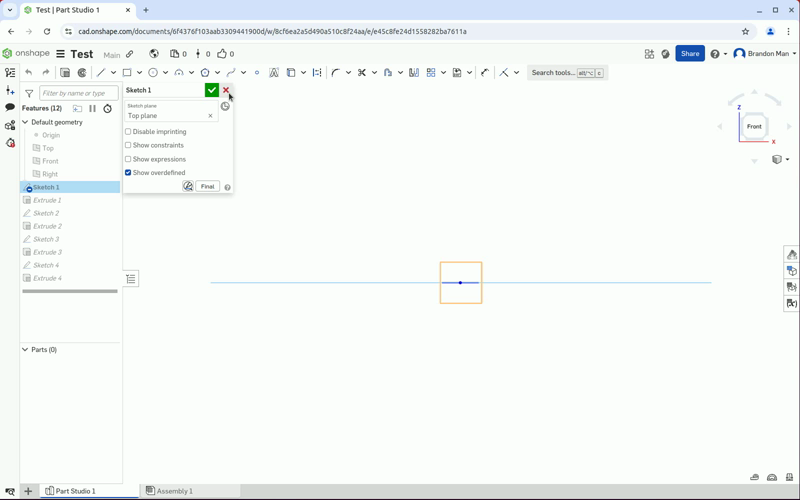
key(shift+s)
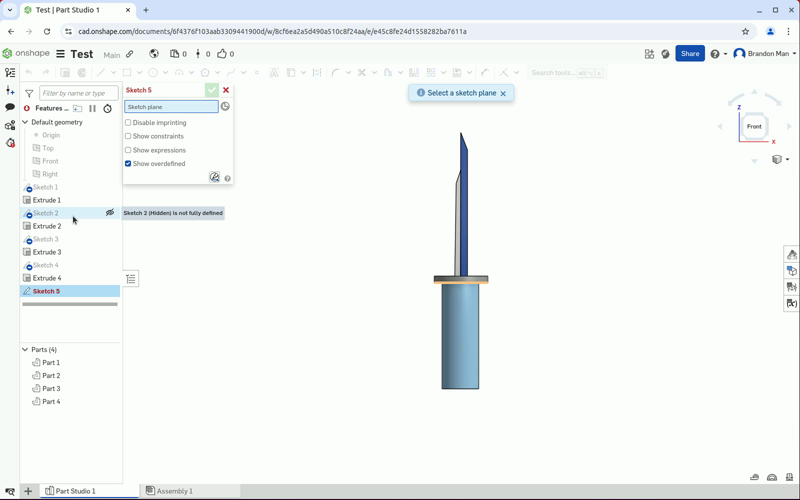
scroll(3)
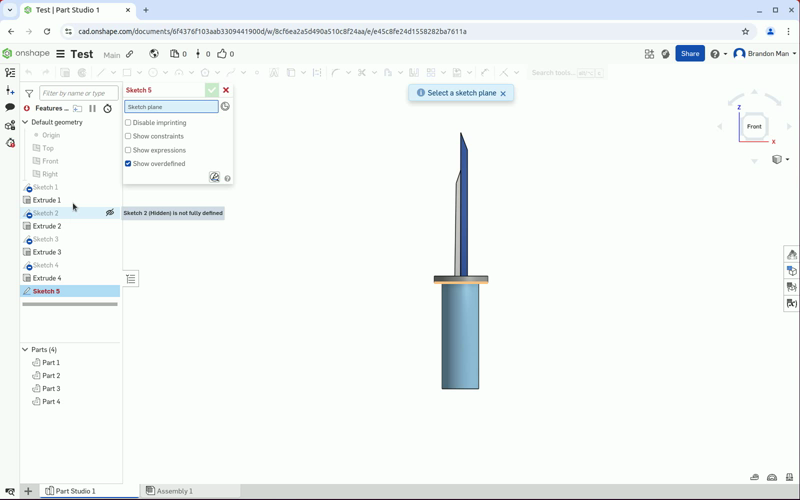
mouse_move(73, 163)
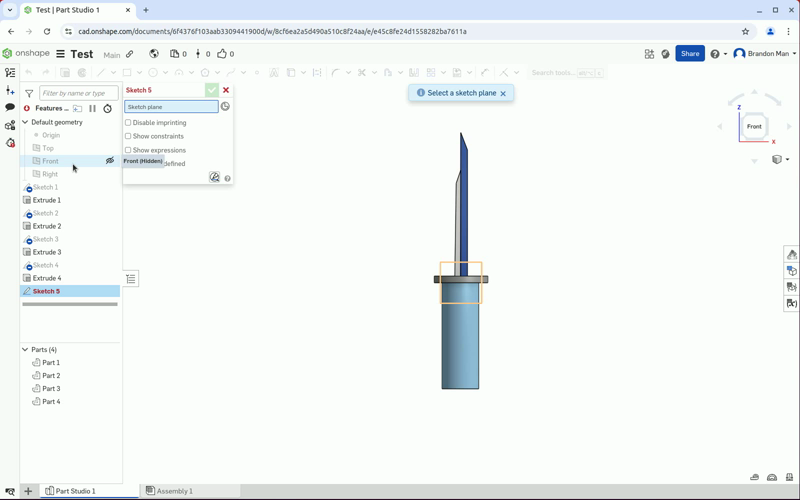
click(73, 163)
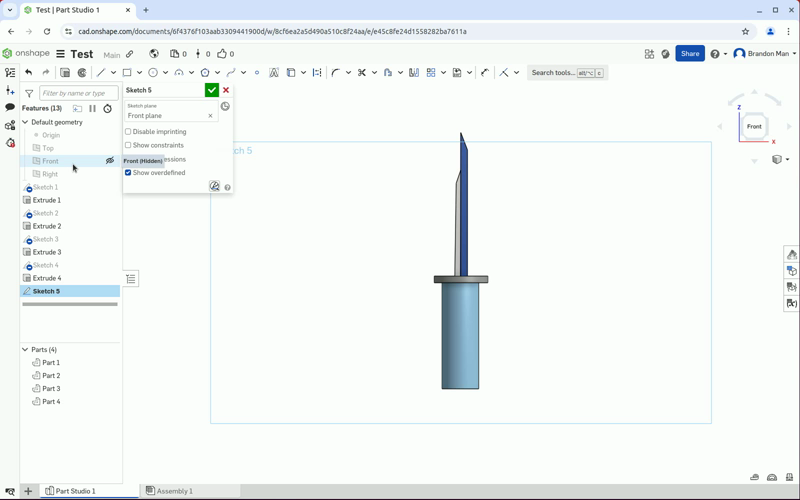
mouse_move(73, 352)
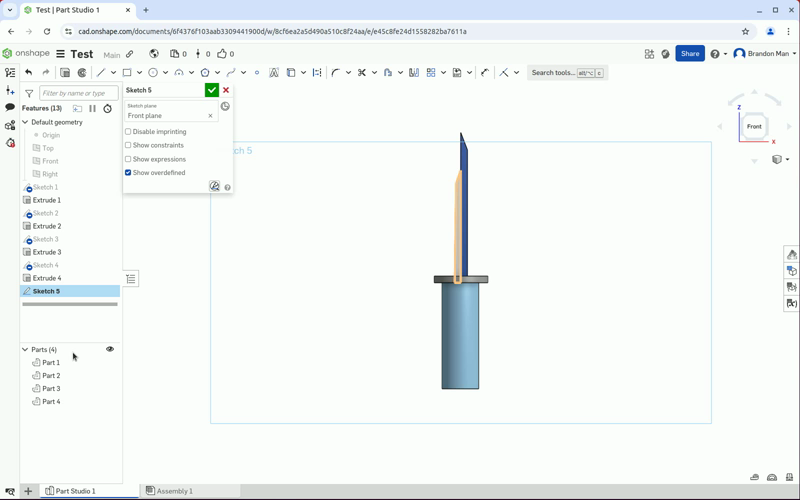
key(y)
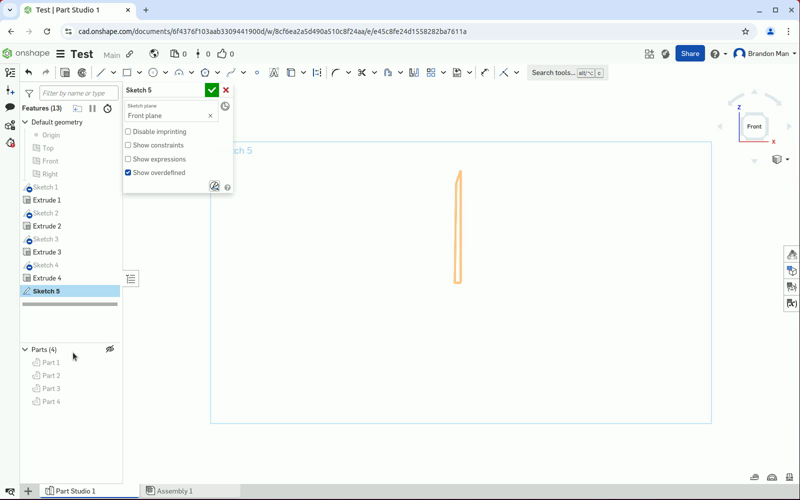
key(l)
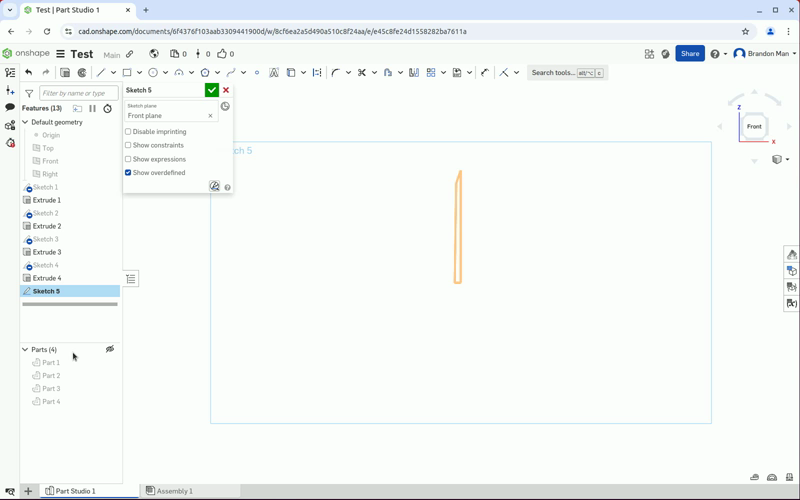
key_down(shift)
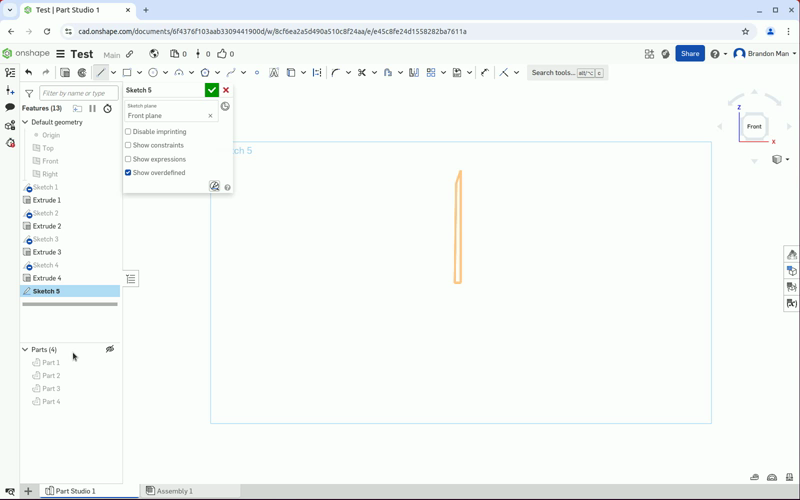
mouse_move(460, 282)
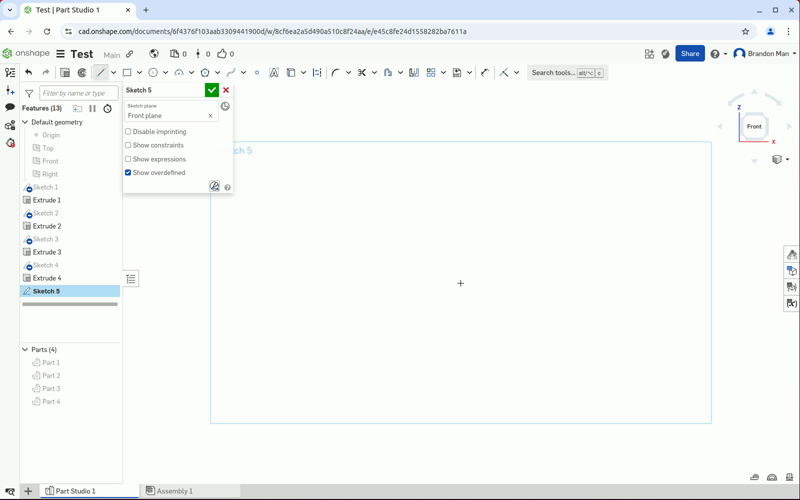
click(460, 282)
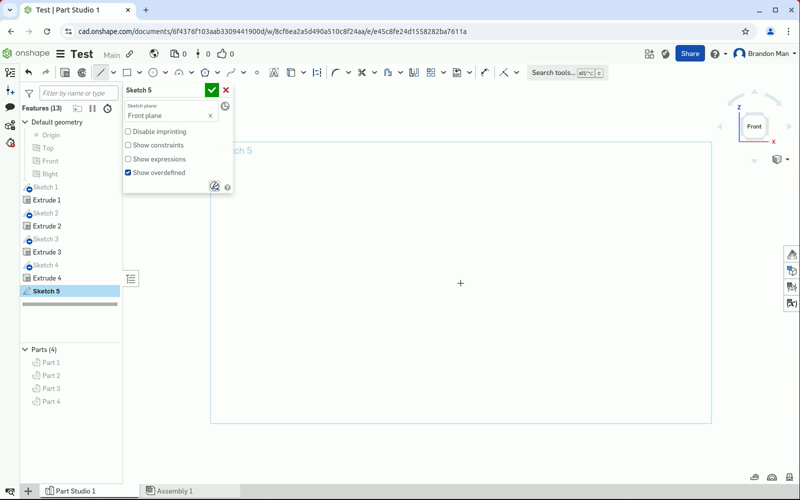
key_up(shift)
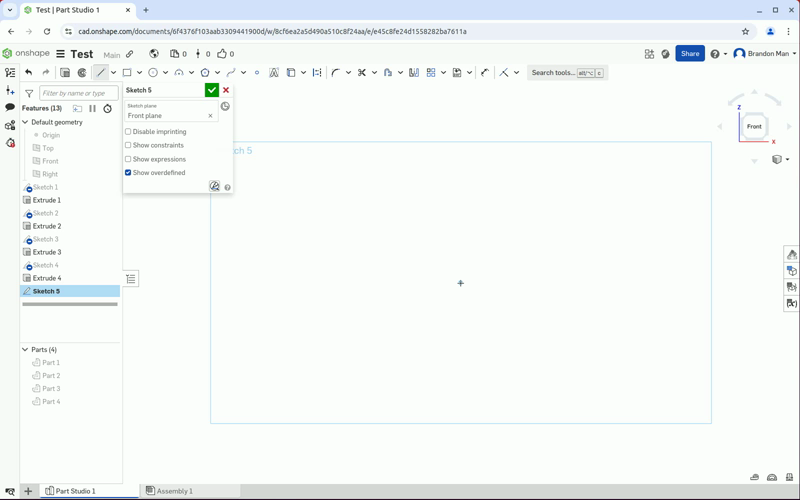
key_down(shift)
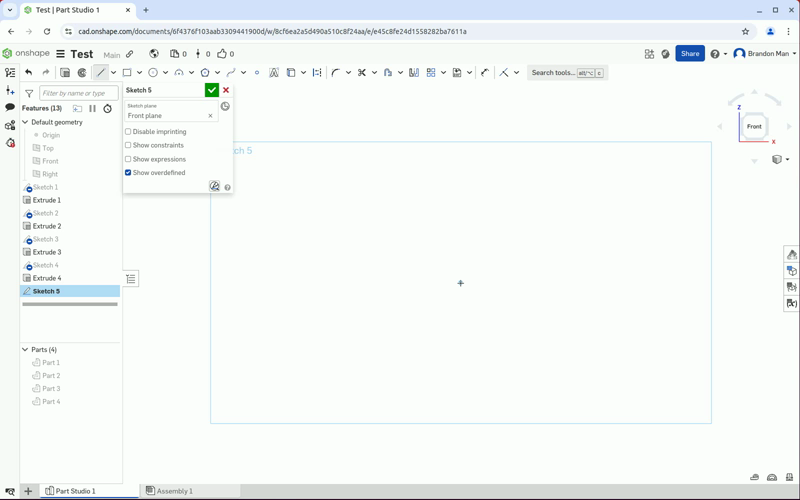
mouse_move(490, 282)
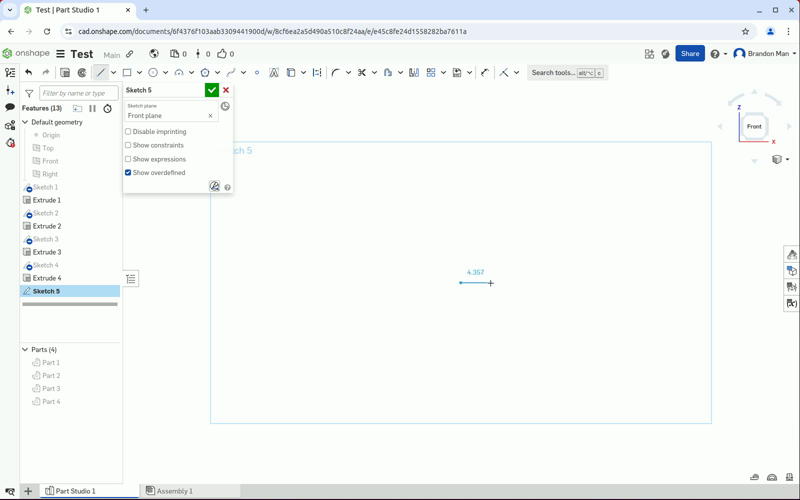
mouse_move(465, 282)
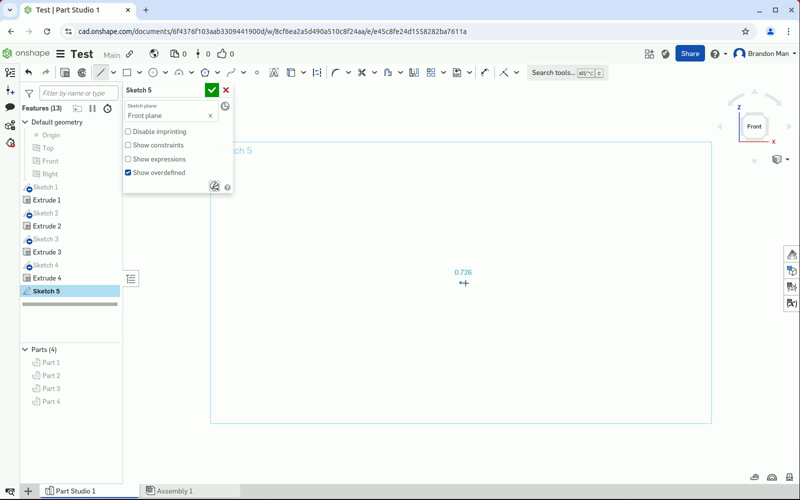
scroll(6)
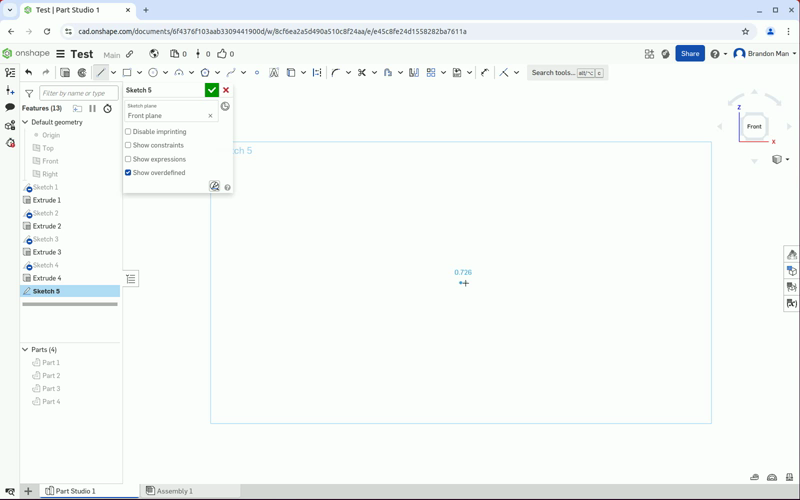
scroll(6)
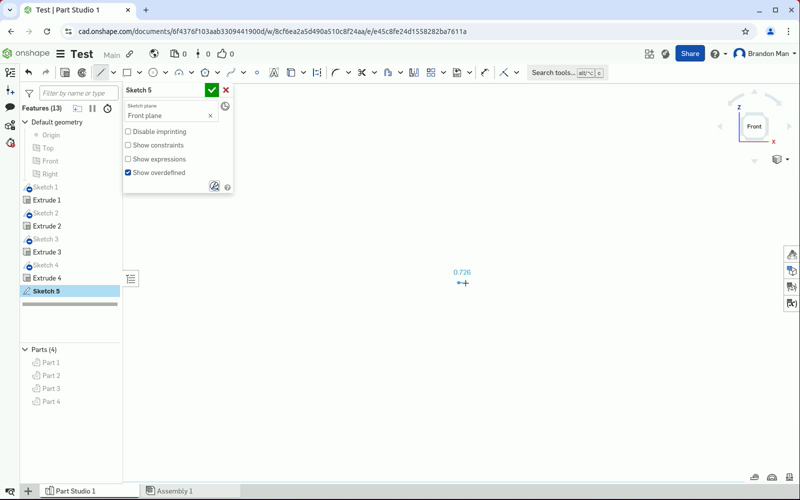
scroll(6)
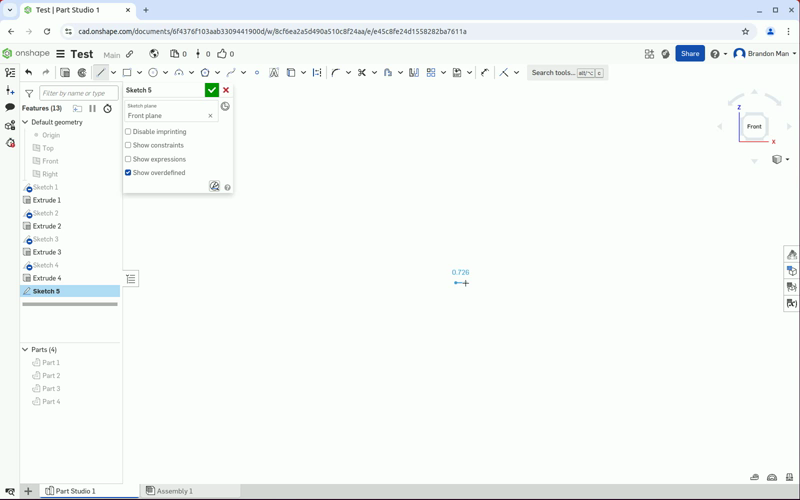
scroll(6)
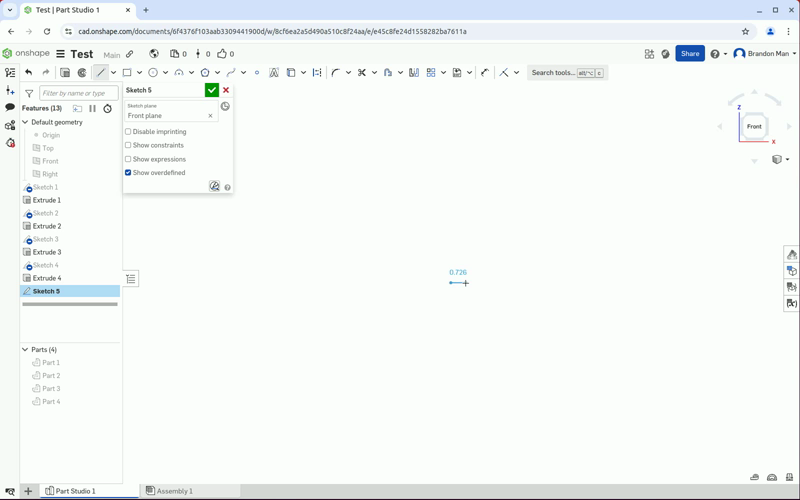
scroll(6)
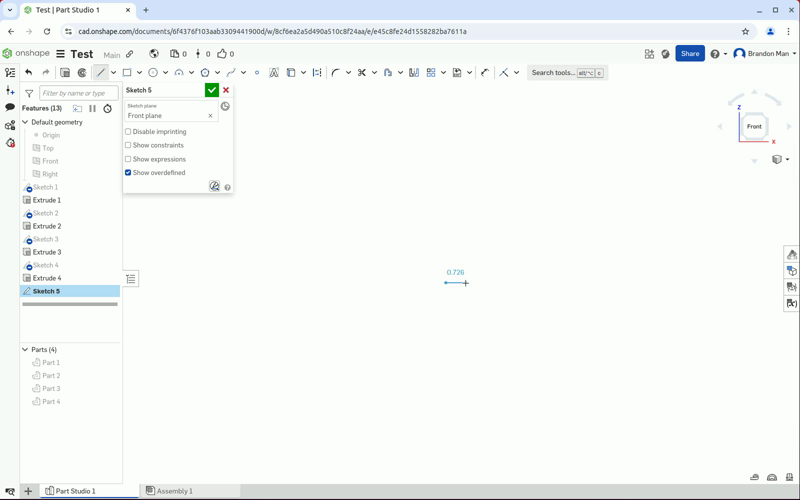
scroll(6)
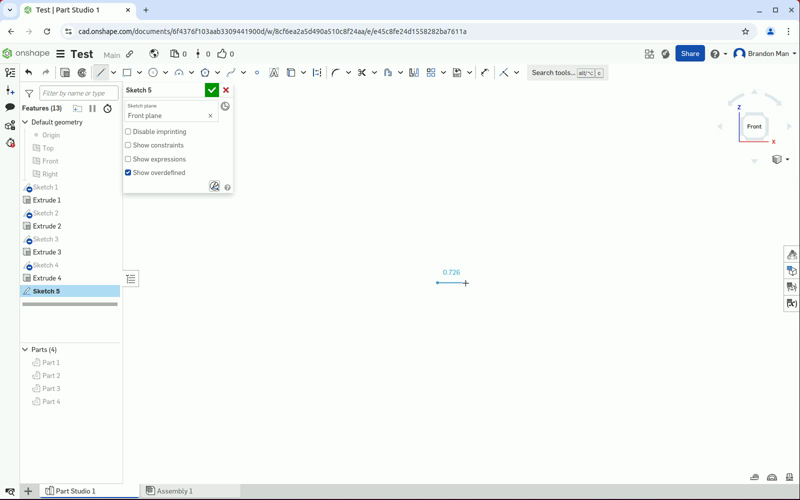
scroll(6)
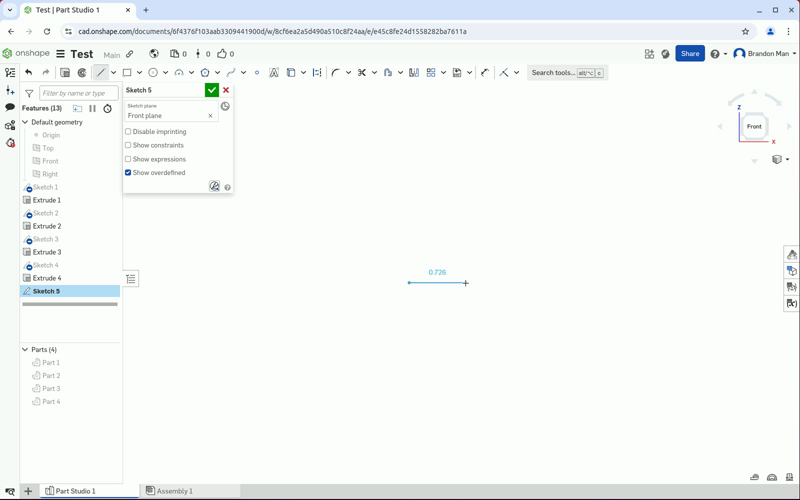
click(465, 282)
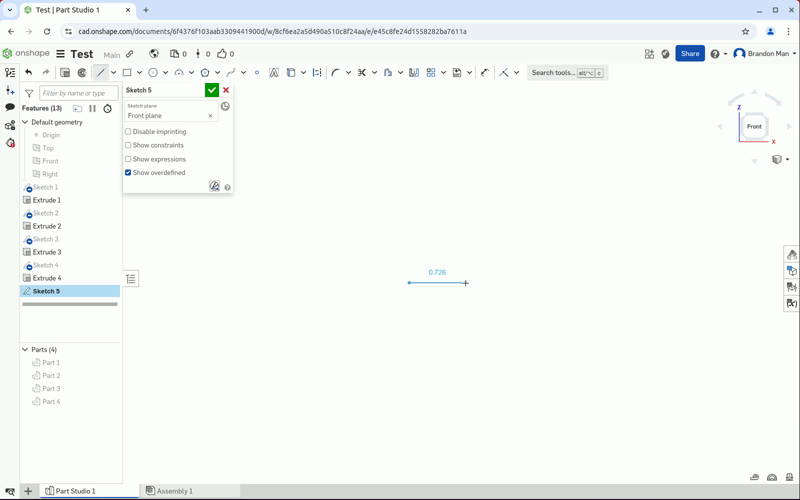
scroll(-6)
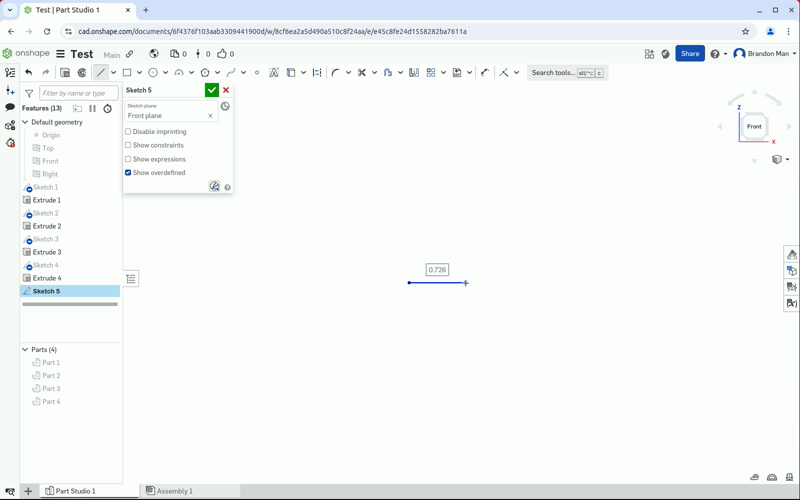
scroll(-6)
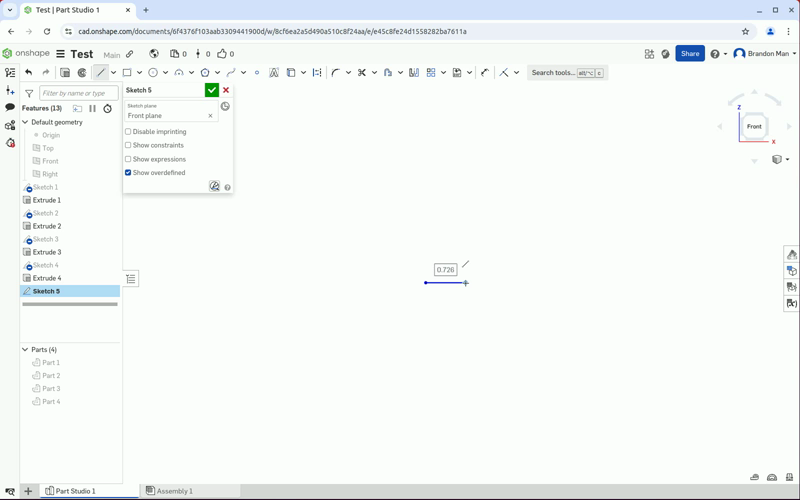
scroll(-6)
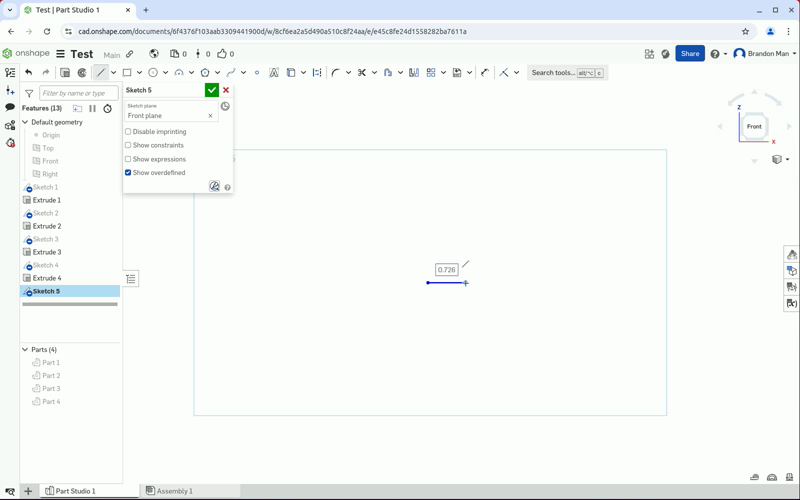
scroll(-6)
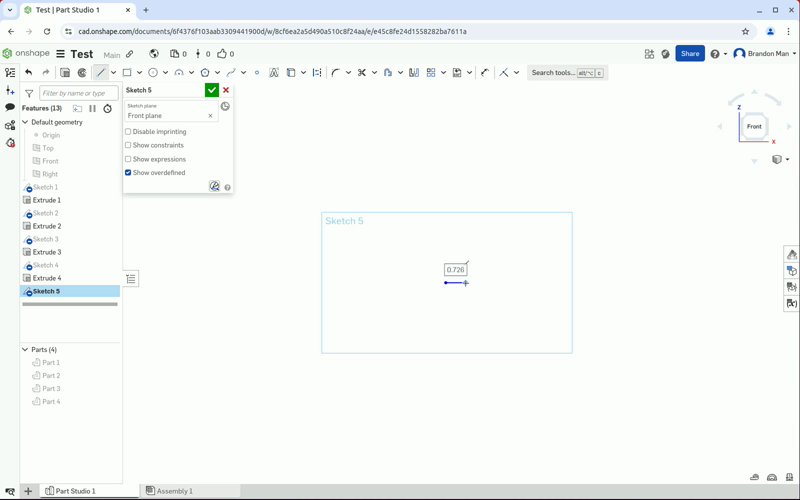
scroll(-6)
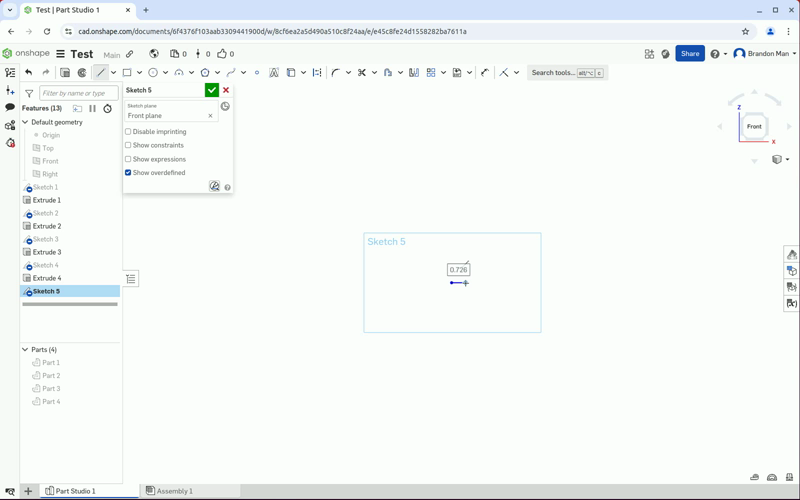
scroll(-6)
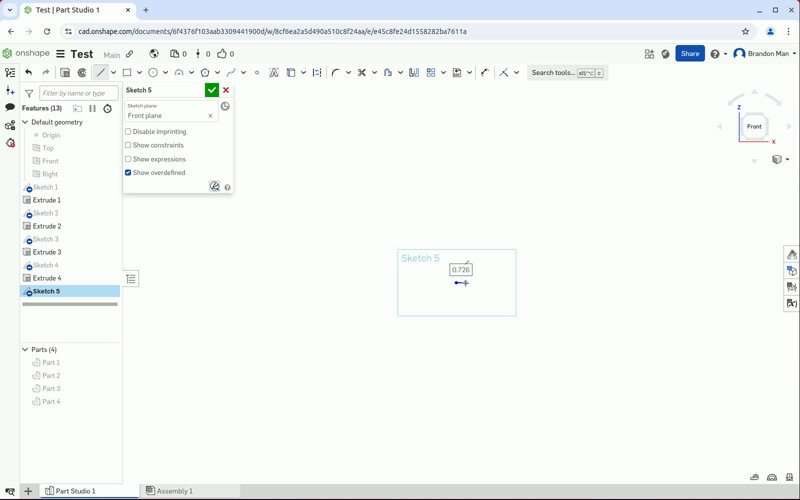
scroll(-6)
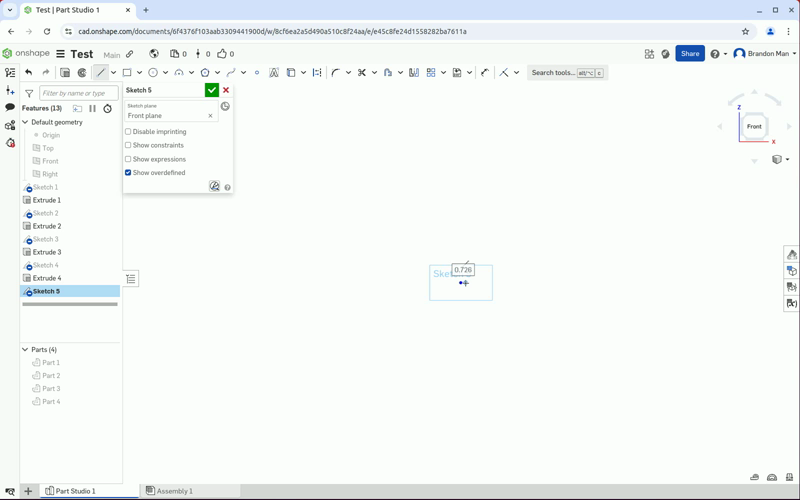
key_up(shift)
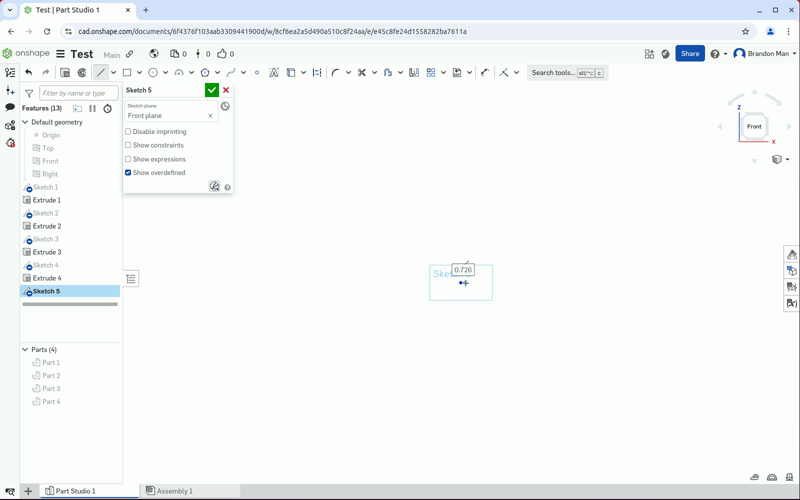
key_down(shift)
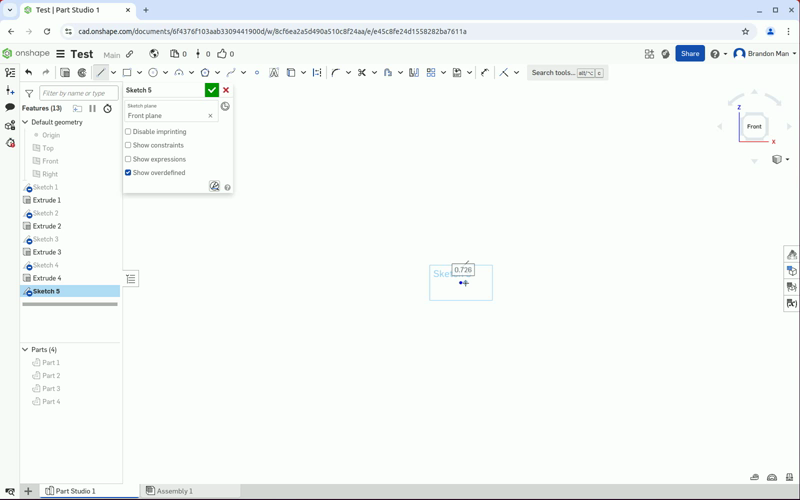
mouse_move(465, 183)
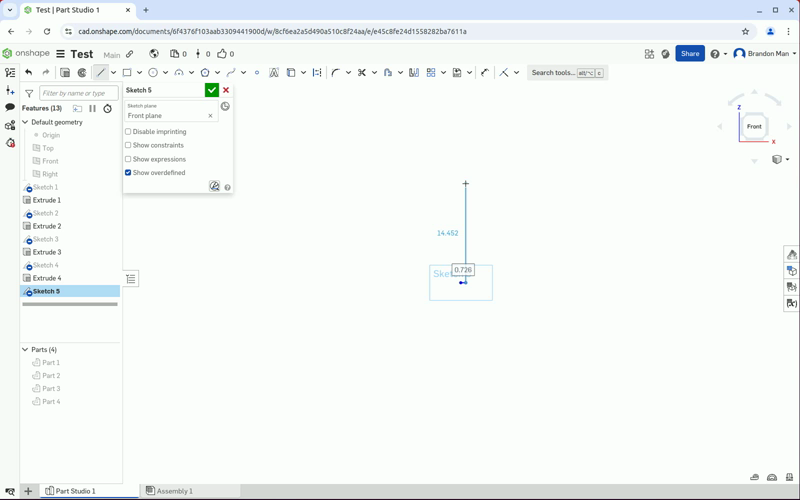
click(465, 183)
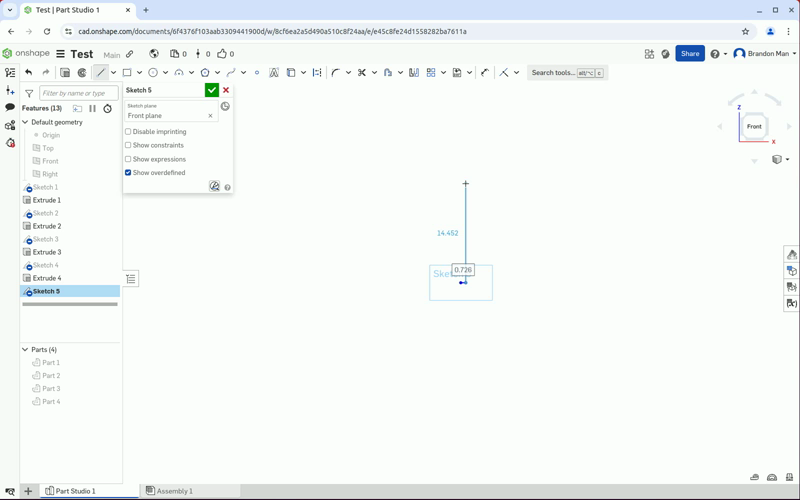
key_up(shift)
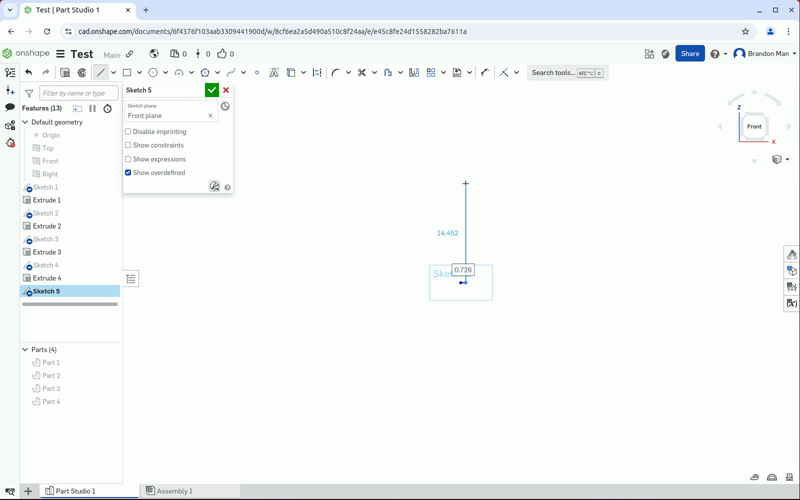
key_down(shift)
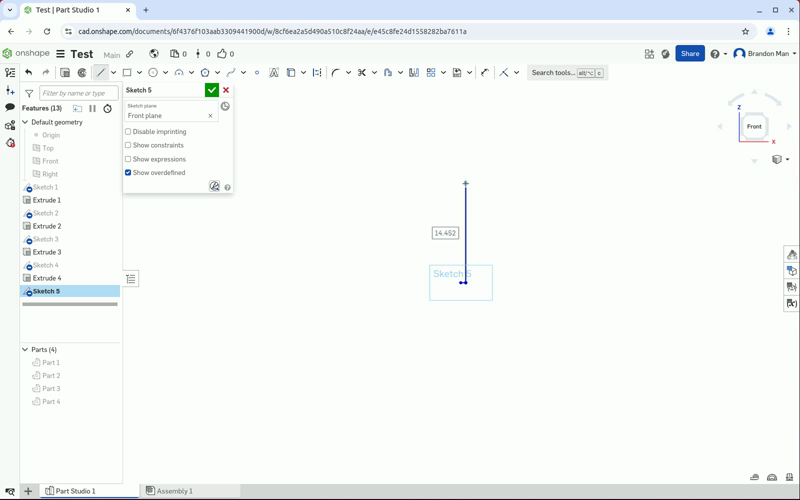
mouse_move(495, 183)
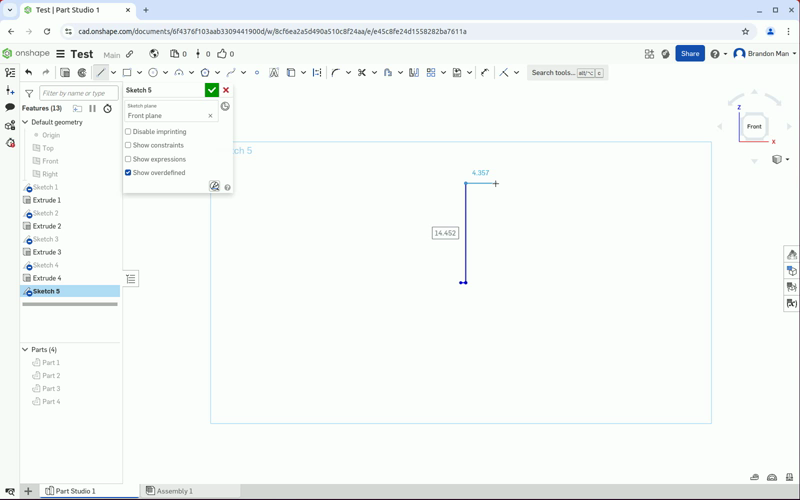
mouse_move(460, 170)
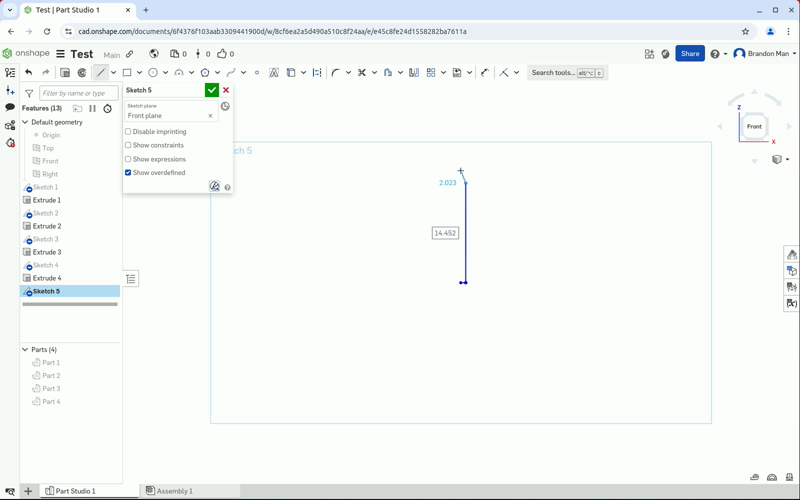
click(460, 170)
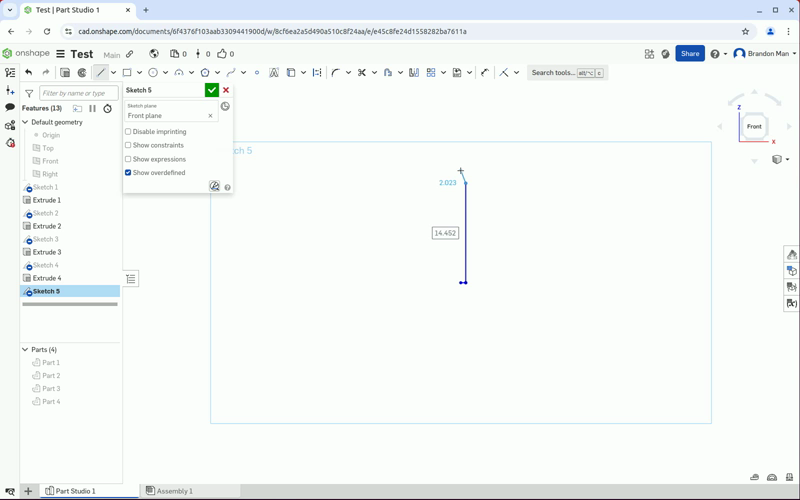
key_up(shift)
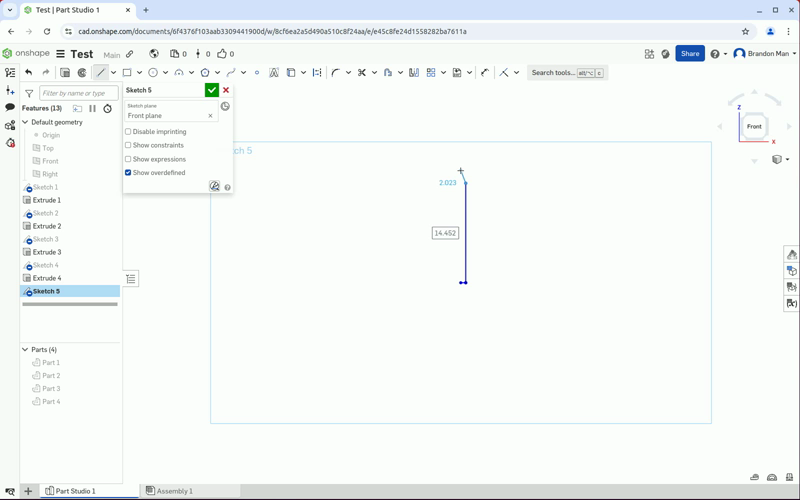
key_down(shift)
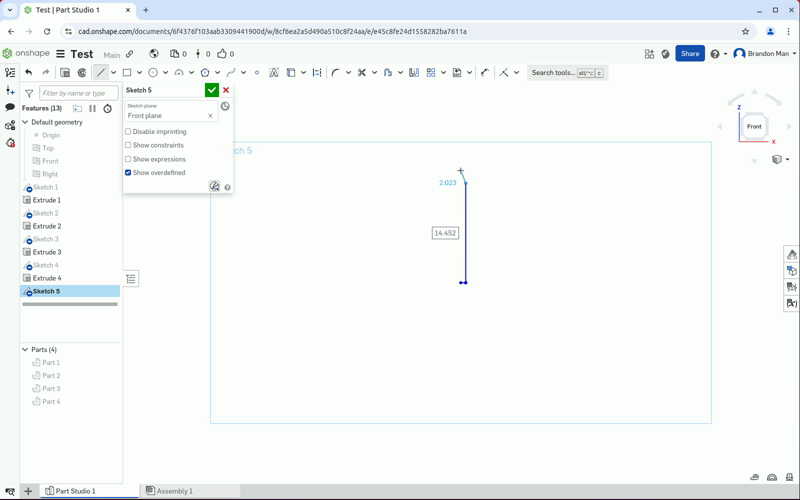
mouse_move(460, 282)
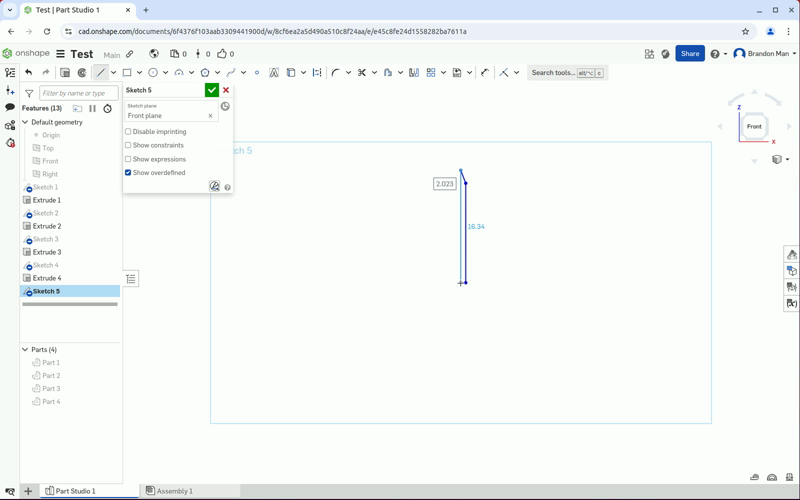
key_up(shift)
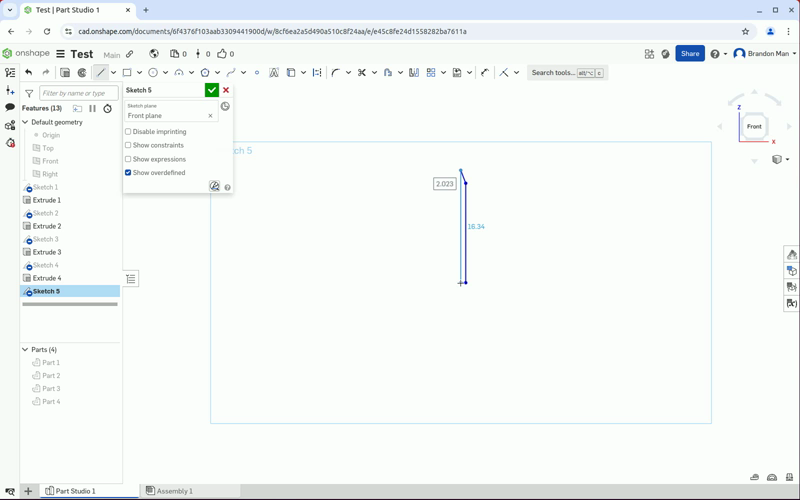
click(460, 282)
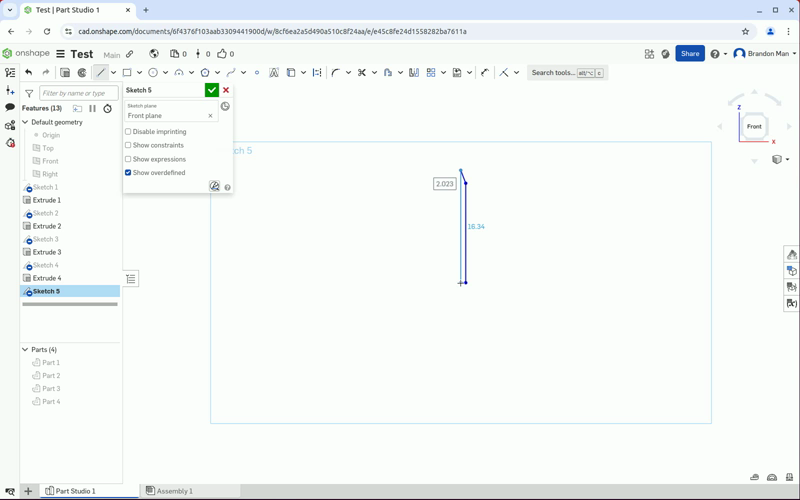
key(esc)
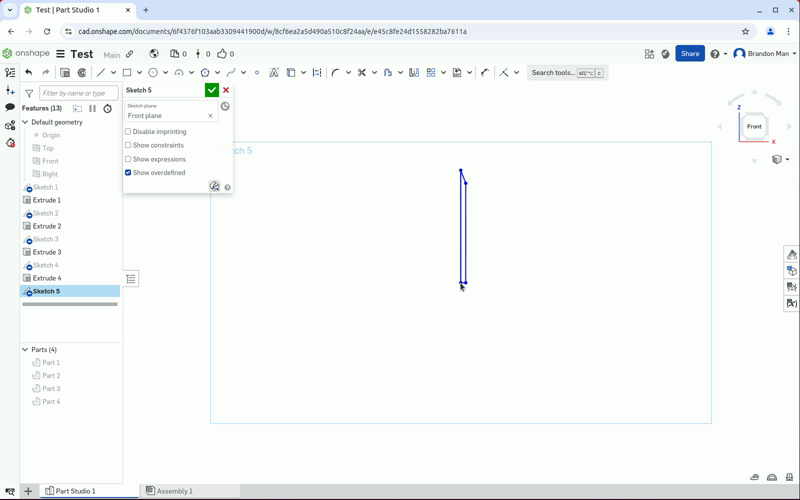
mouse_move(461, 186)
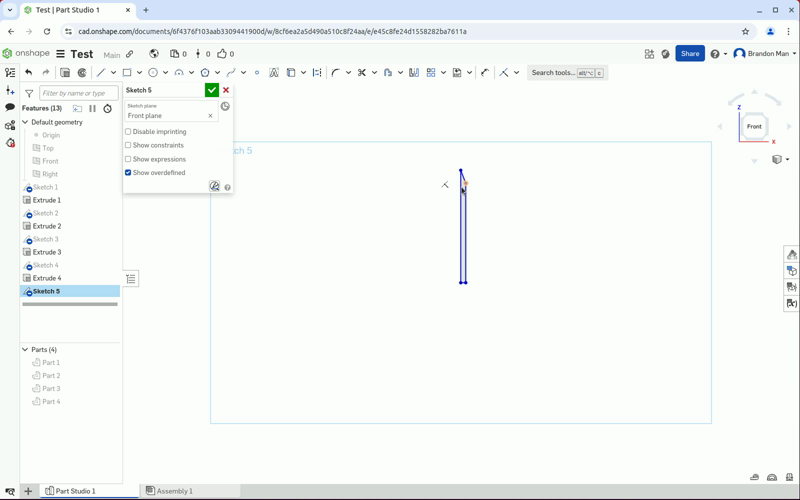
scroll(6)
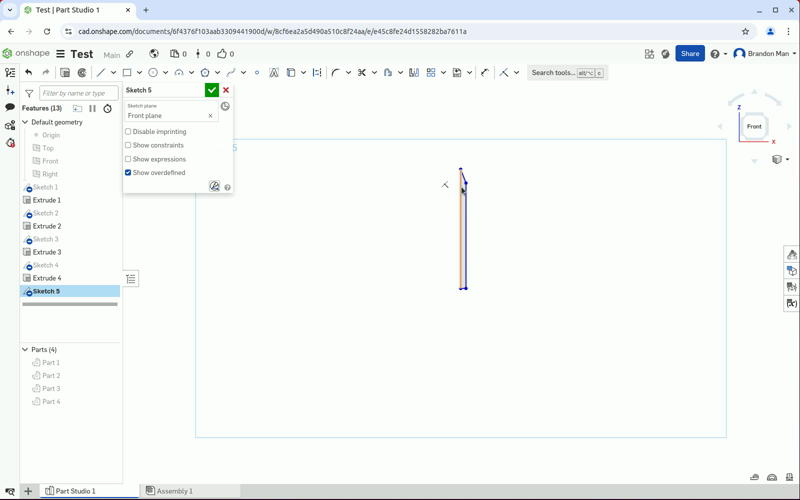
scroll(6)
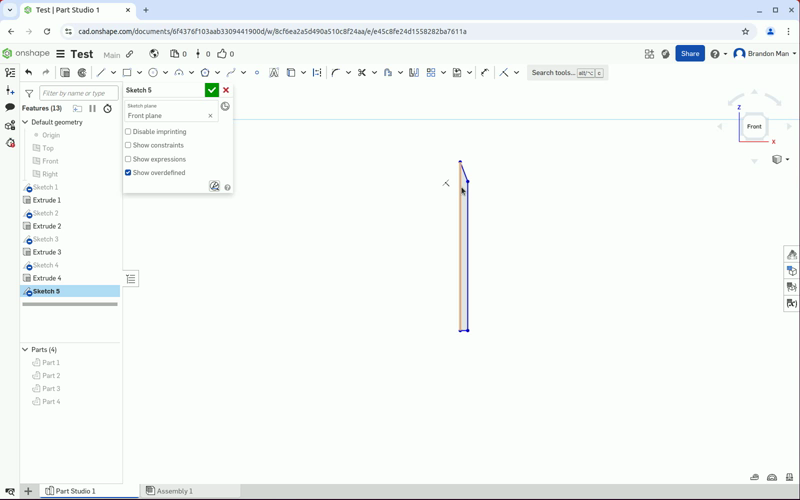
scroll(6)
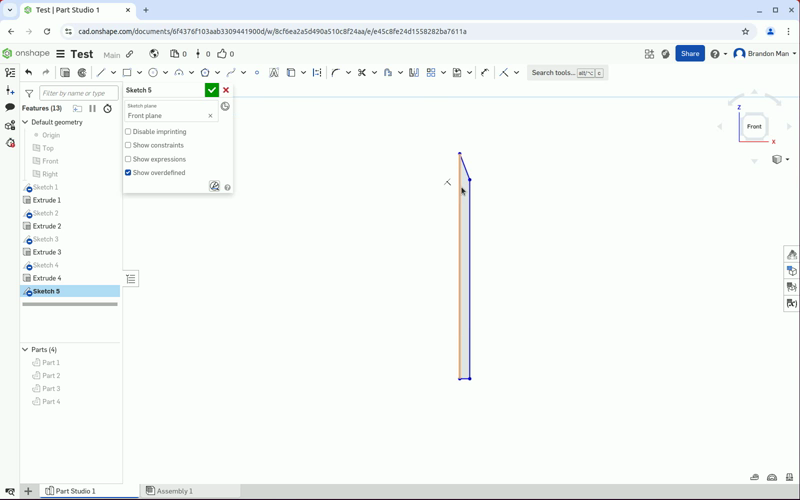
scroll(6)
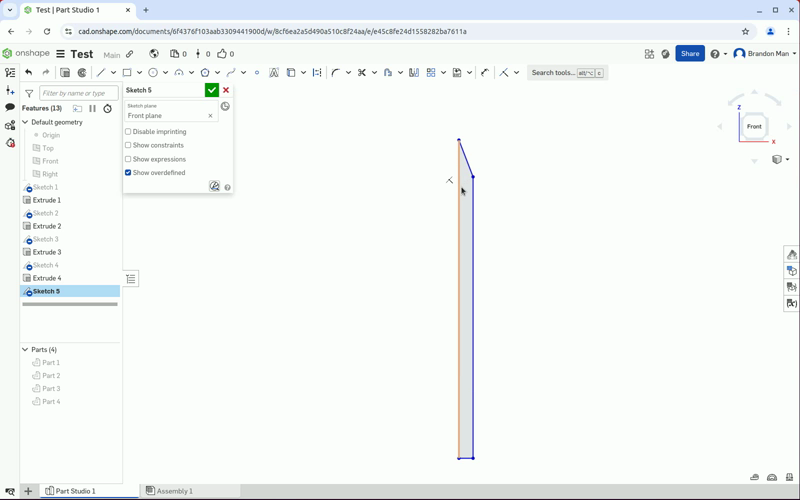
scroll(6)
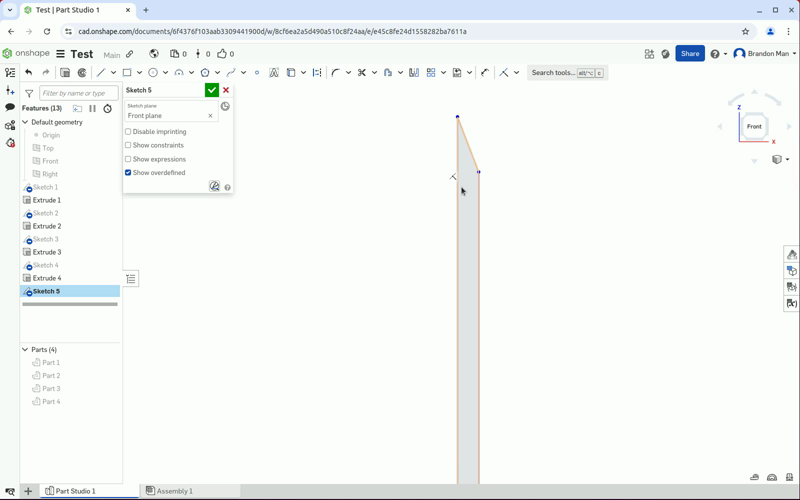
scroll(6)
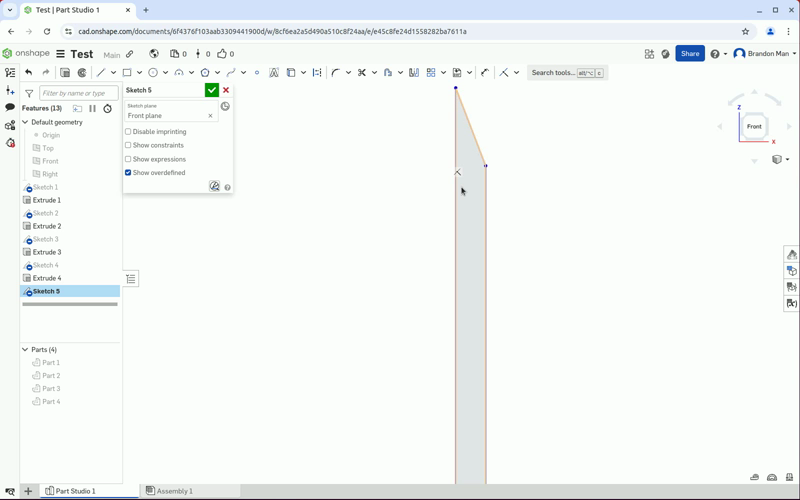
scroll(6)
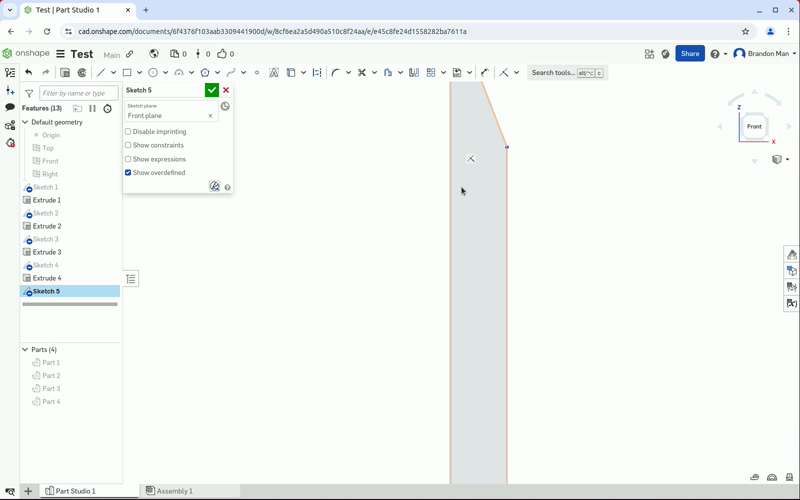
click(461, 186)
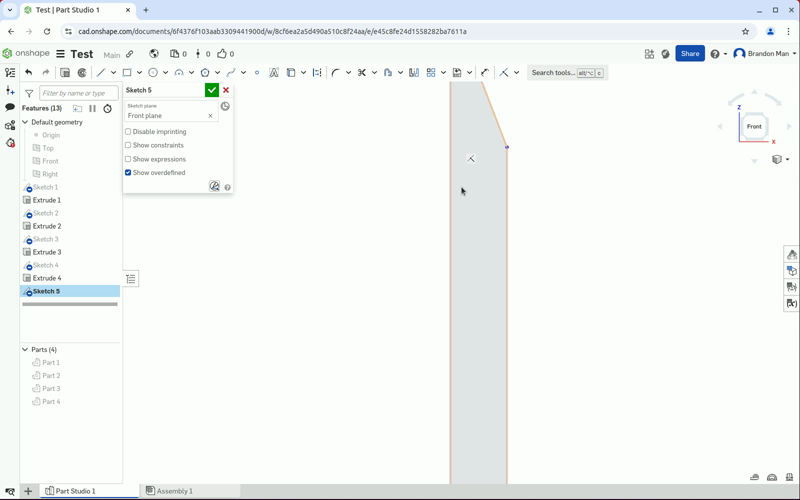
scroll(-6)
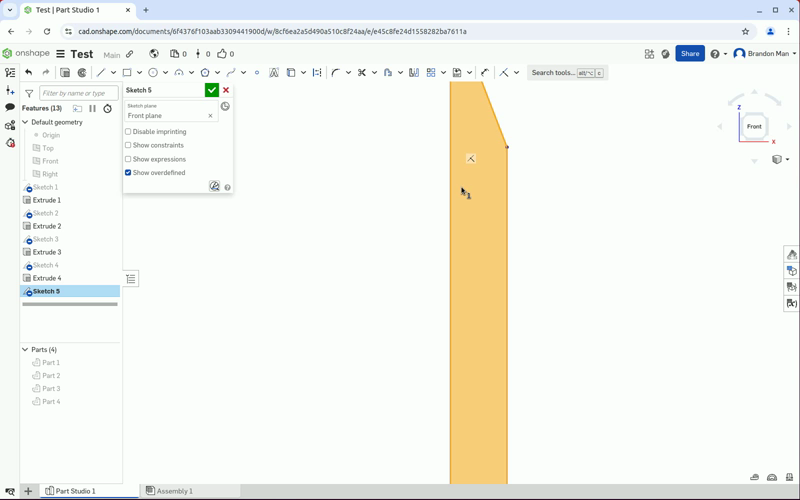
scroll(-6)
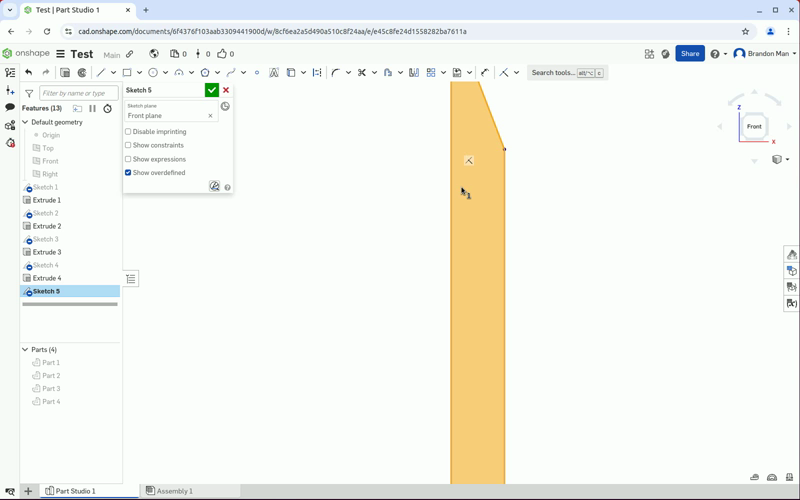
scroll(-6)
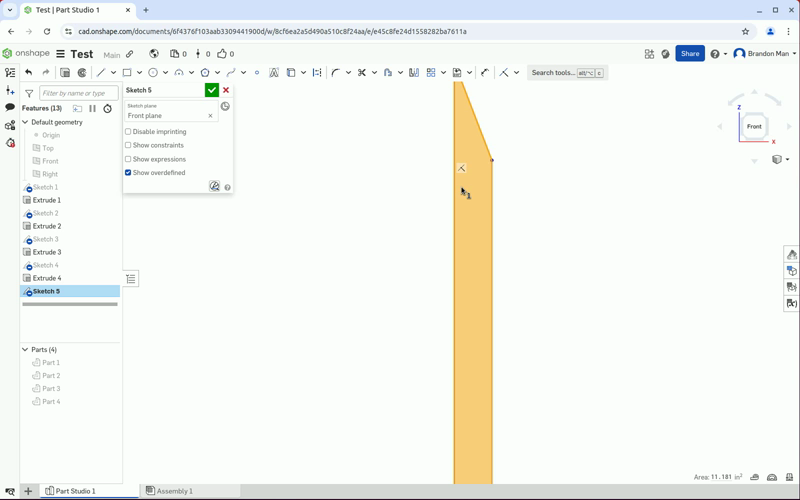
scroll(-6)
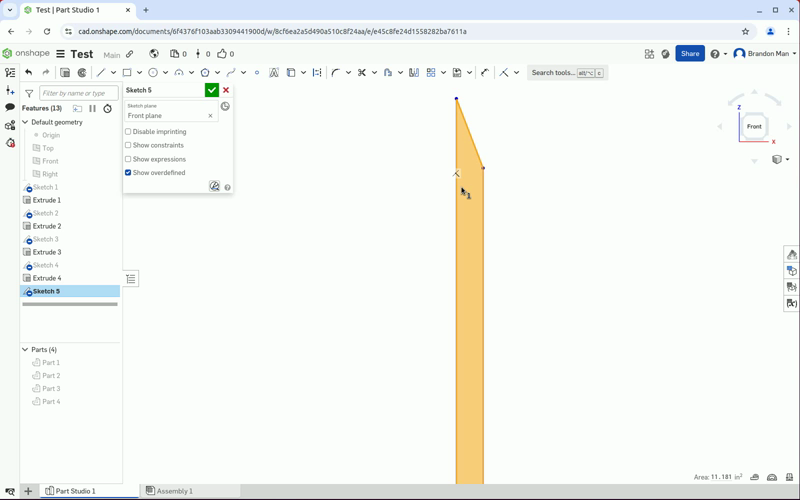
scroll(-6)
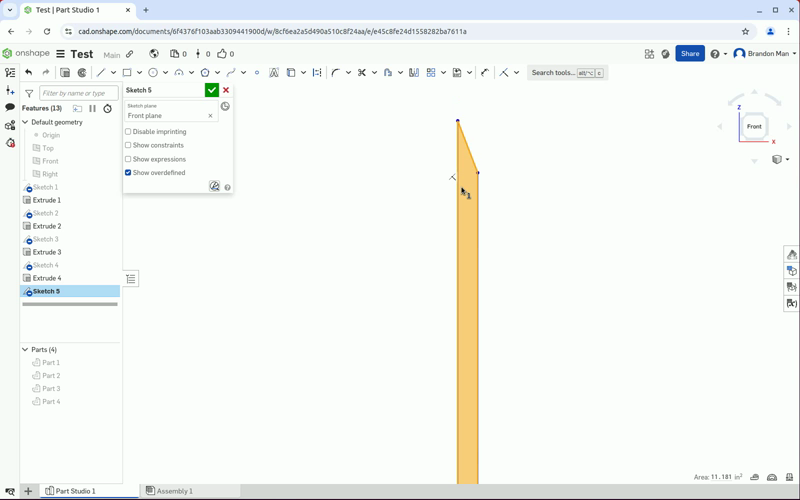
scroll(-6)
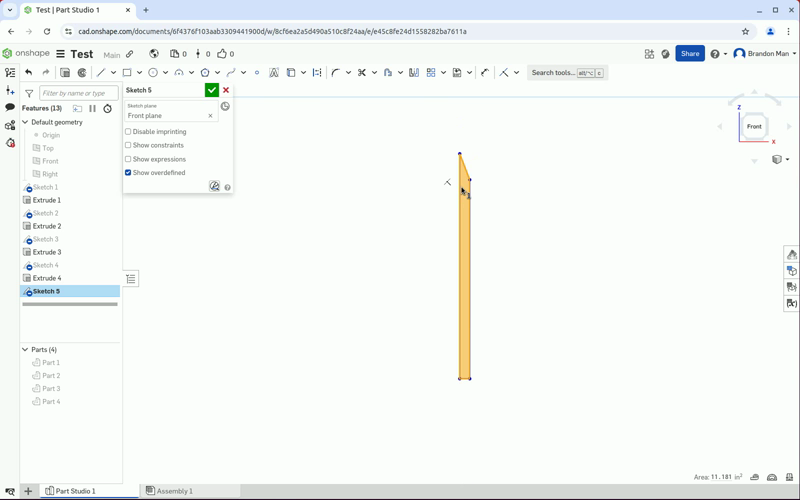
scroll(-6)
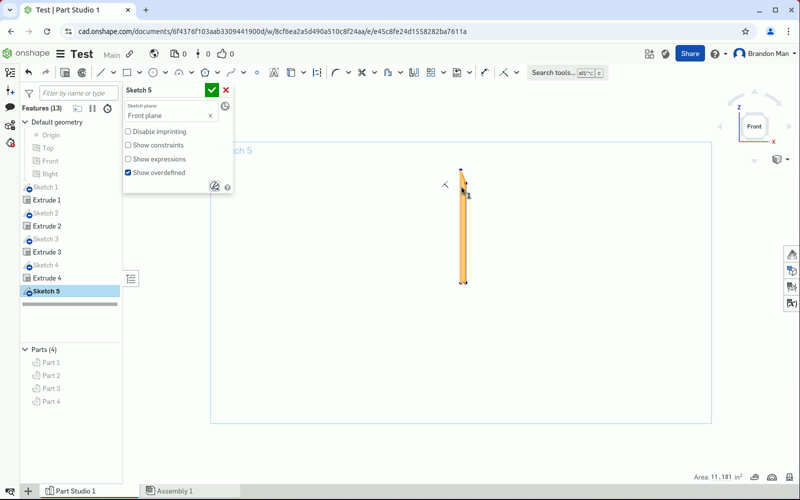
mouse_move(73, 352)
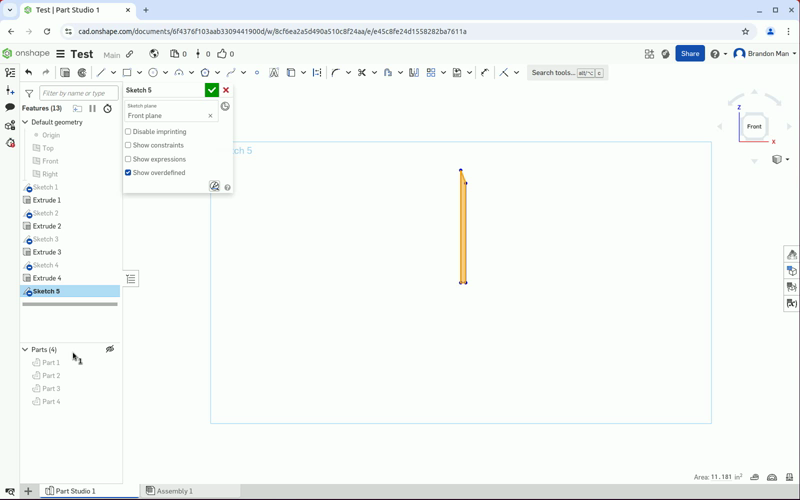
key(shift+y)
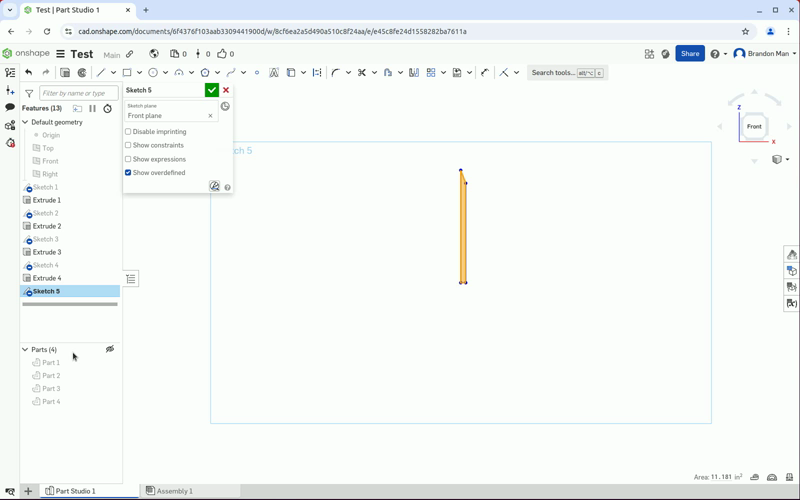
key(shift+e)
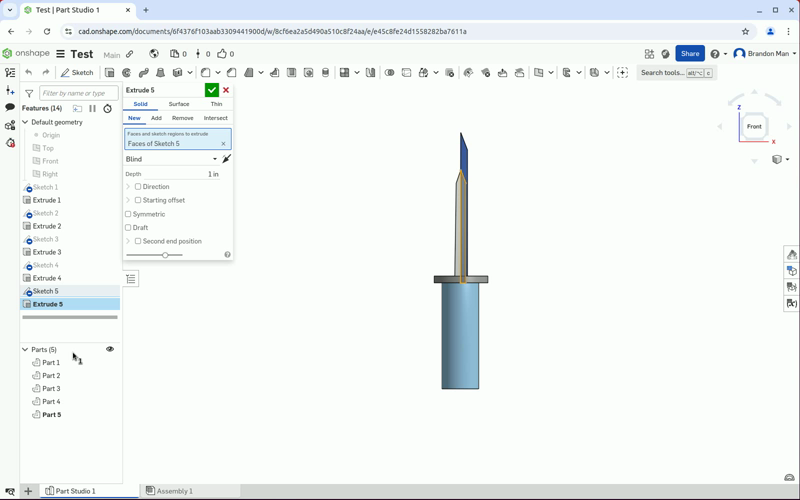
mouse_move(143, 106)
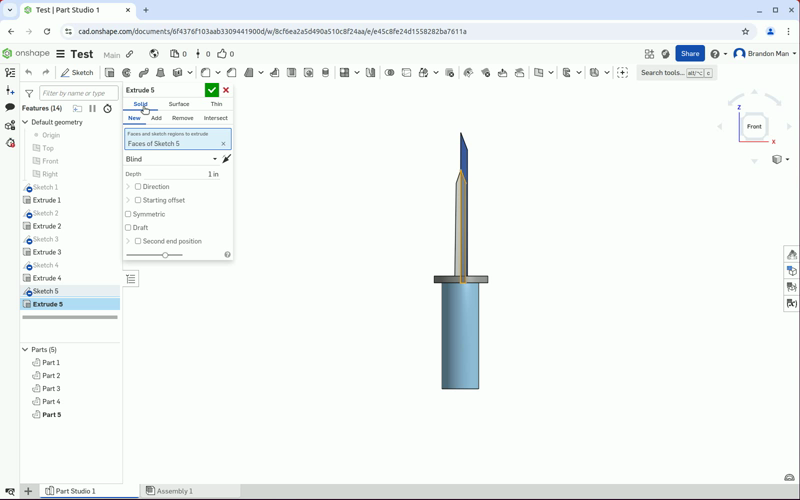
click(143, 106)
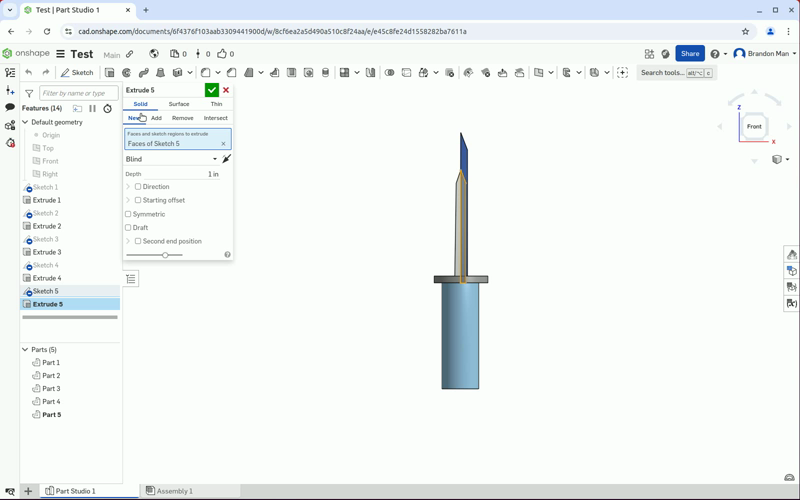
mouse_move(137, 120)
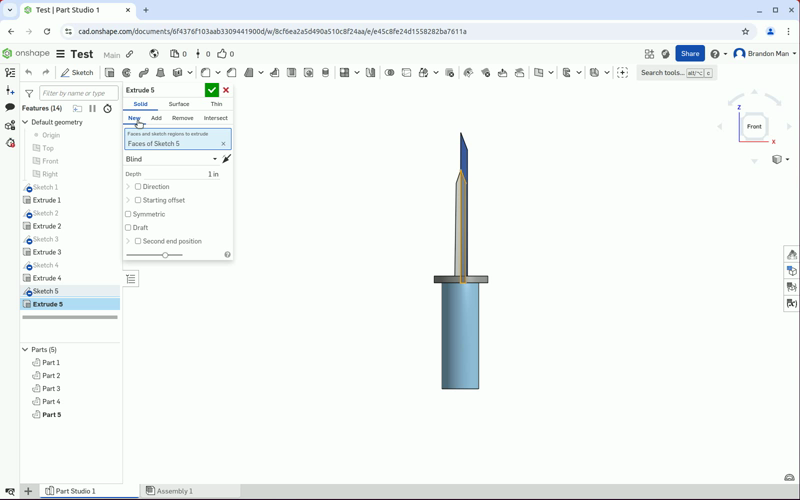
click(137, 120)
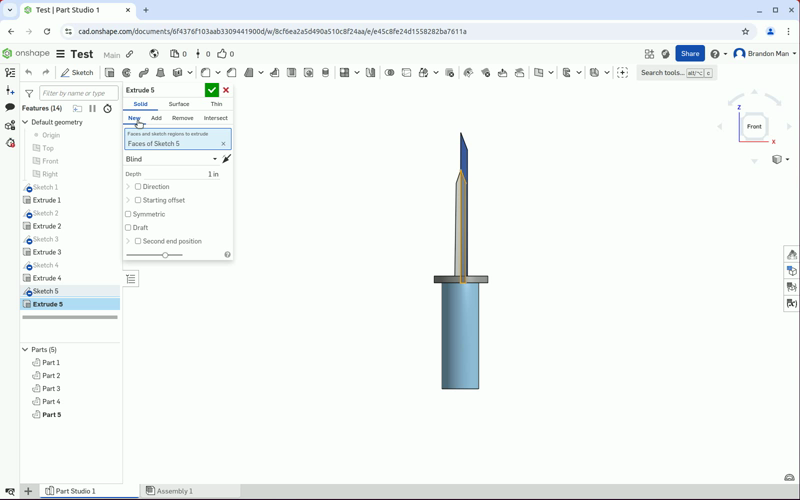
key(tab, 4)
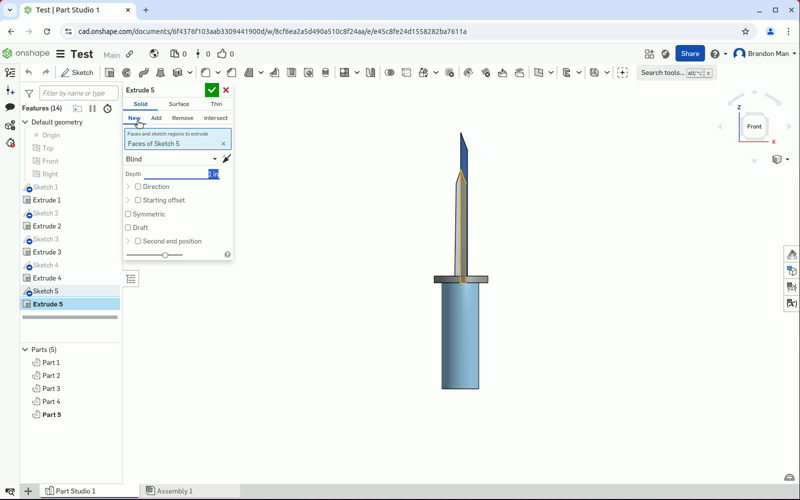
text(0.481)
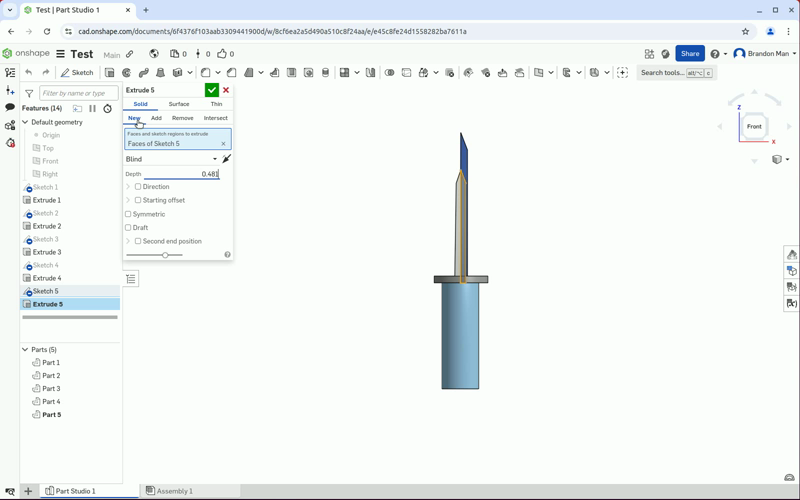
key(enter)
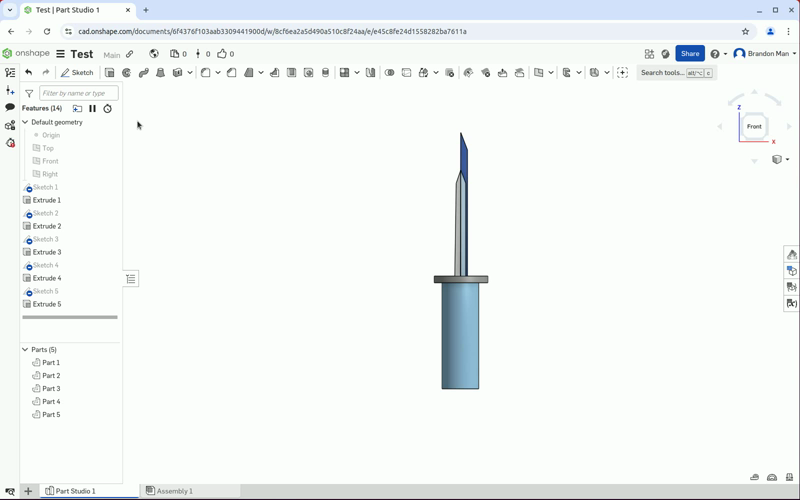
key(shift+h)
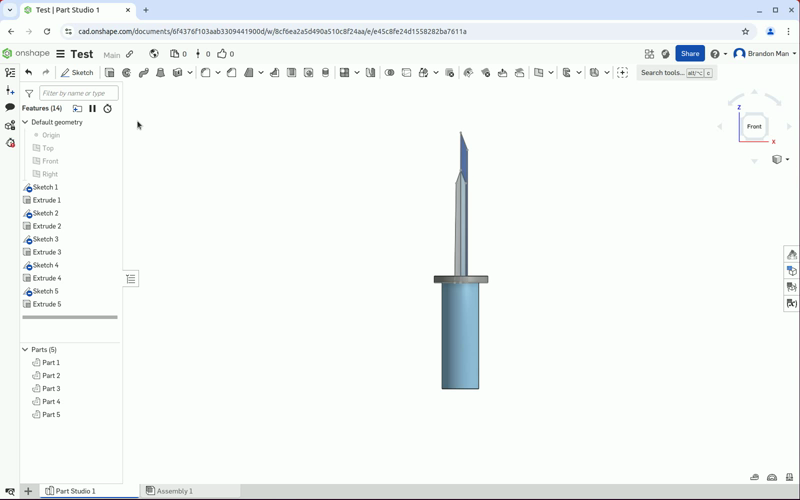
key(shift+h)
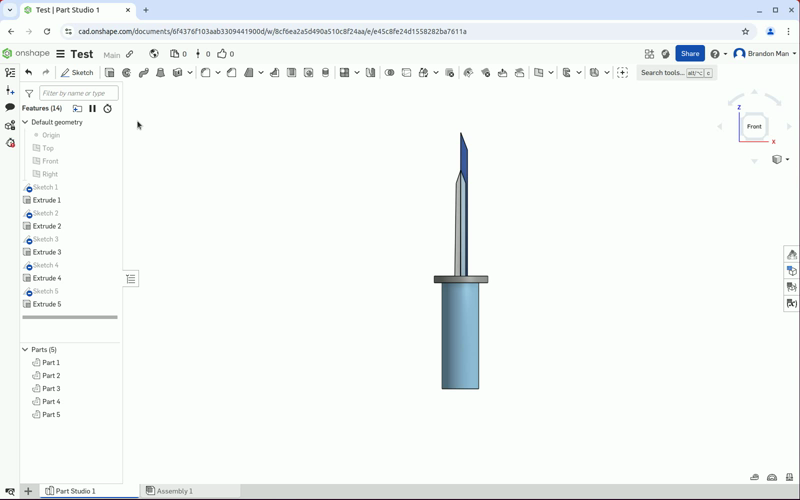
mouse_move(73, 189)
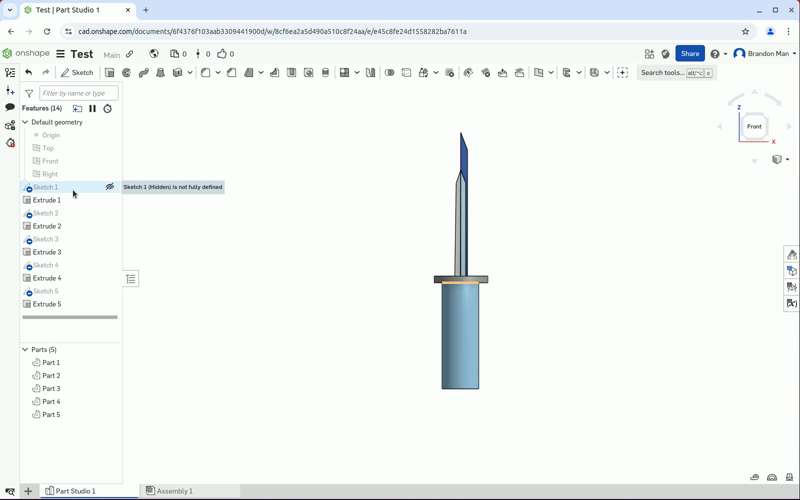
click(73, 189)
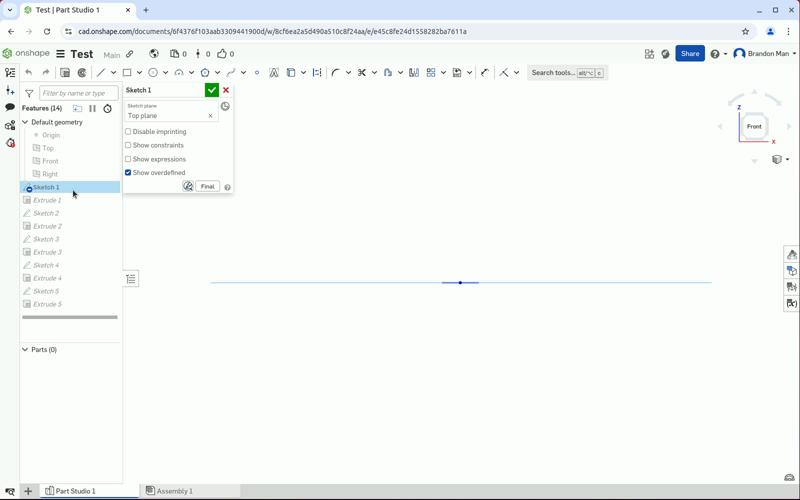
mouse_move(229, 92)
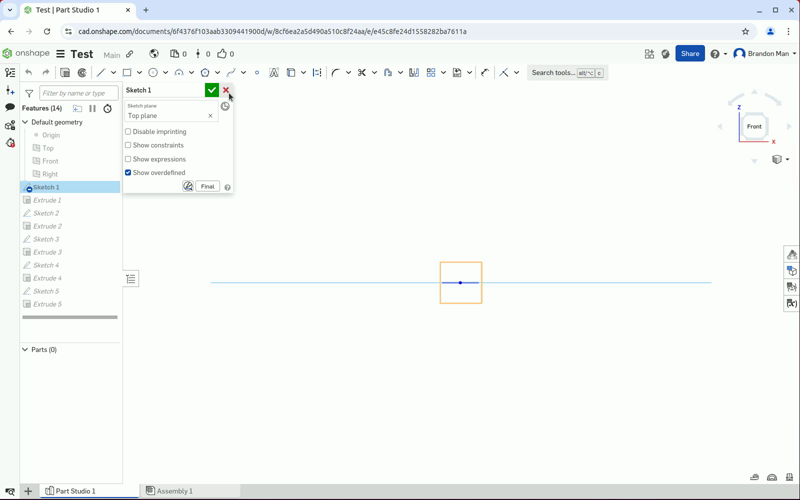
click(229, 92)
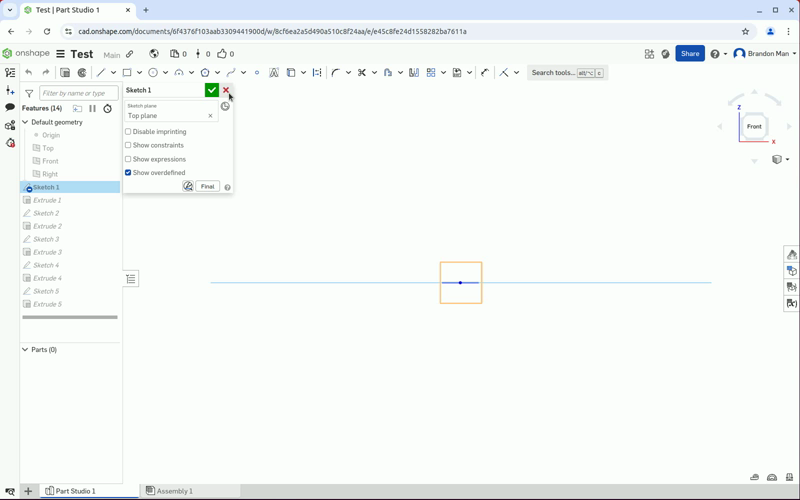
key(shift+s)
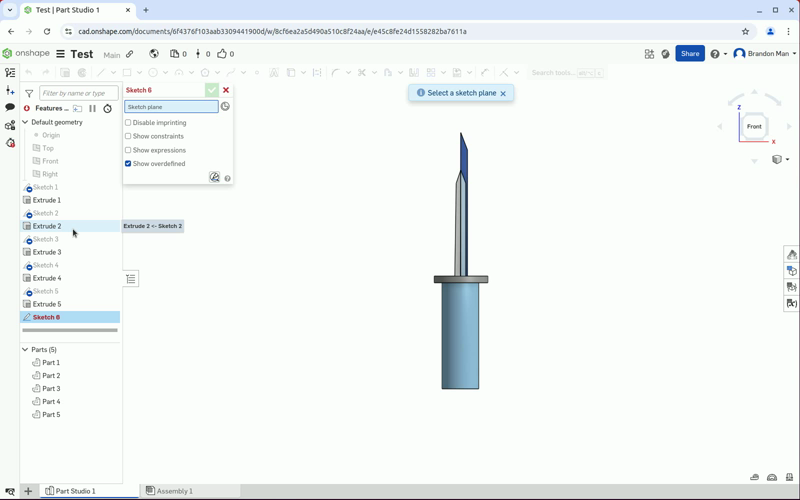
scroll(3)
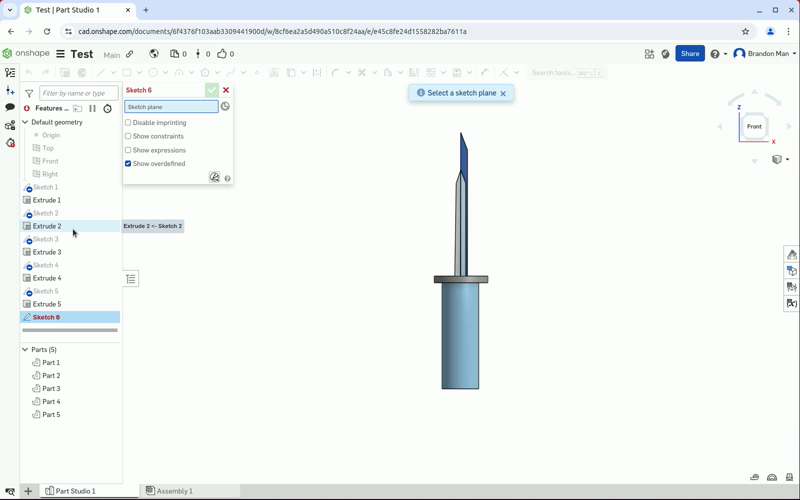
mouse_move(73, 163)
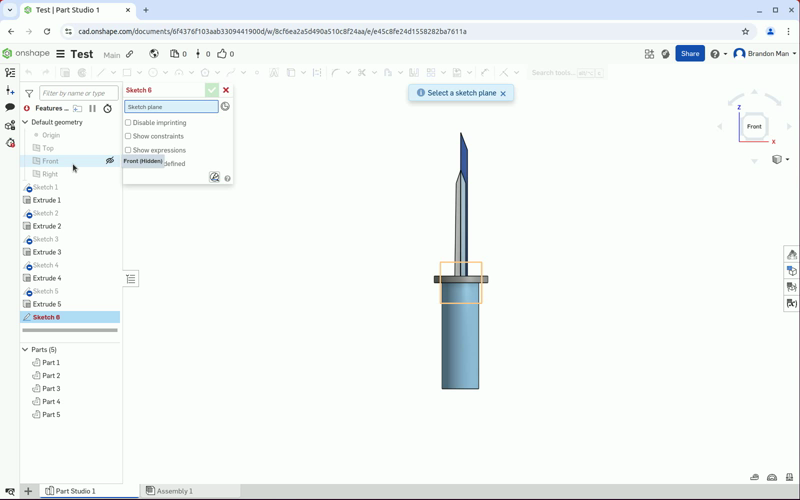
click(73, 163)
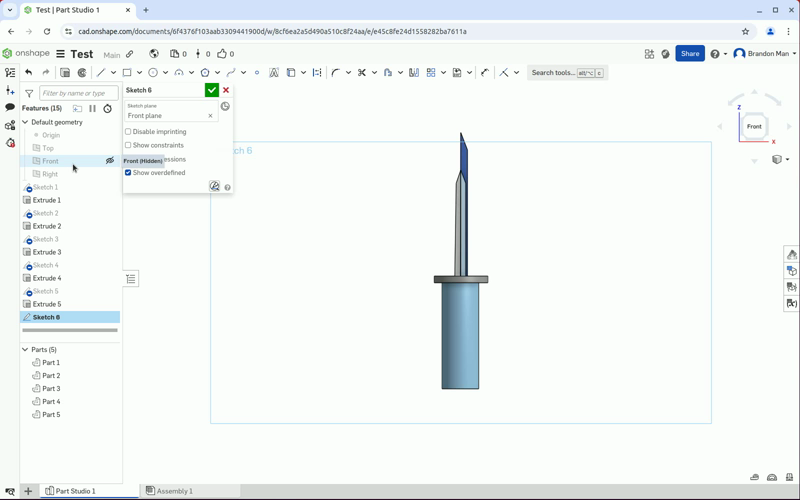
mouse_move(73, 352)
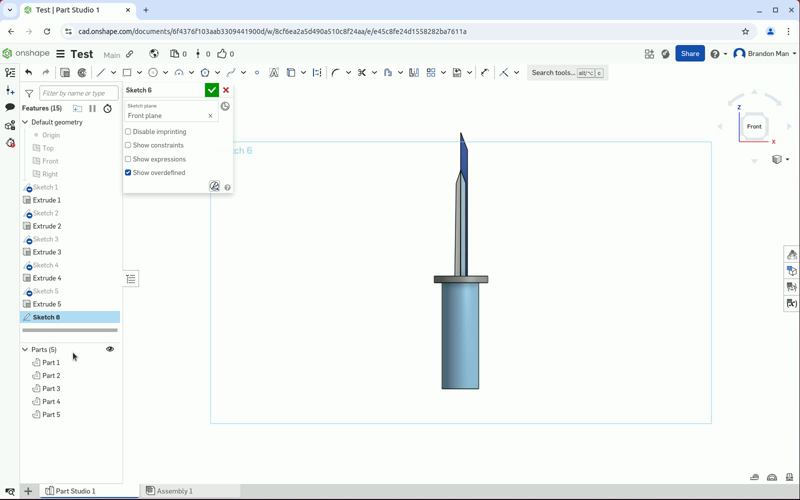
key(y)
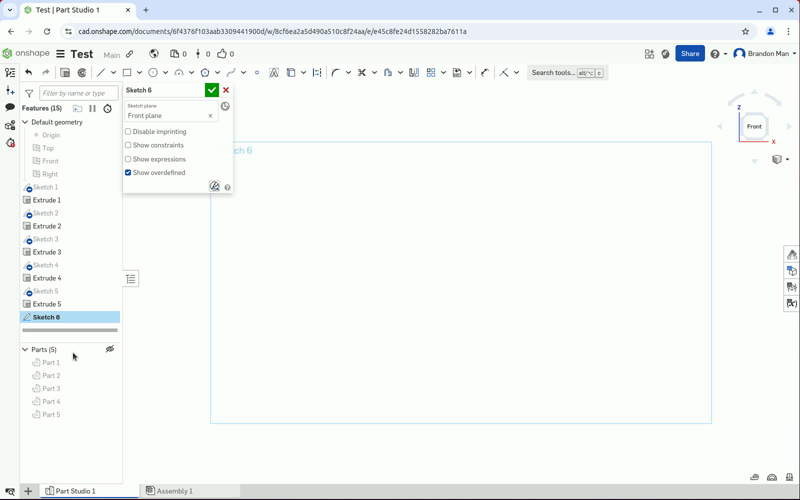
key(l)
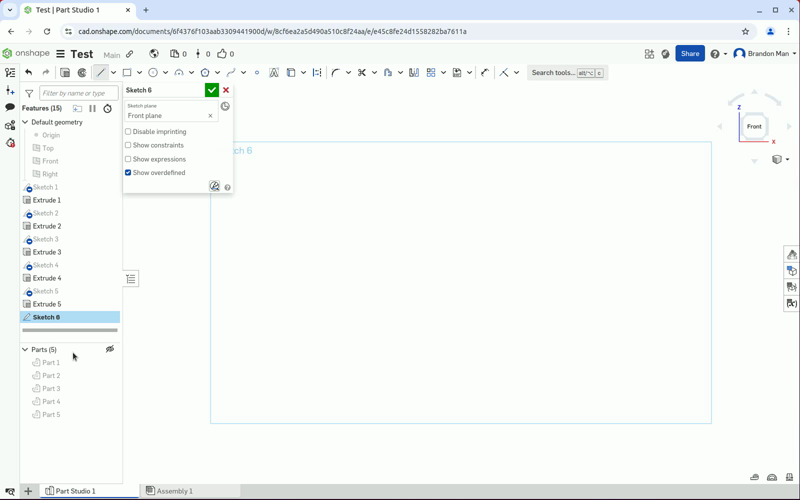
key_down(shift)
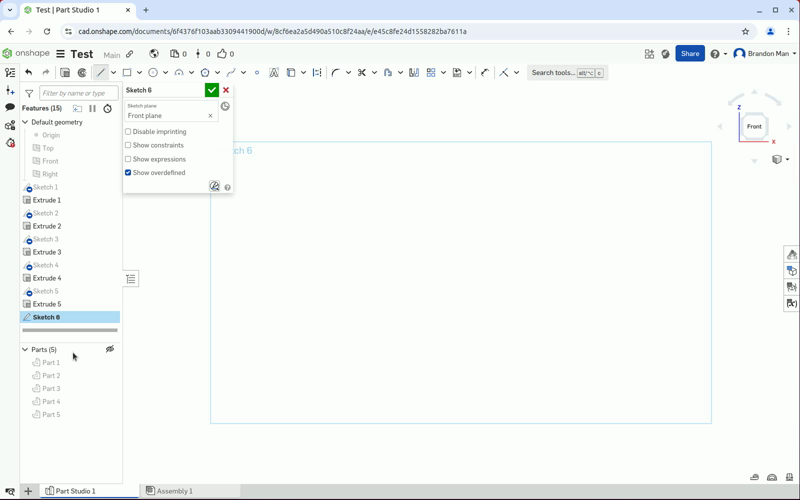
mouse_move(456, 282)
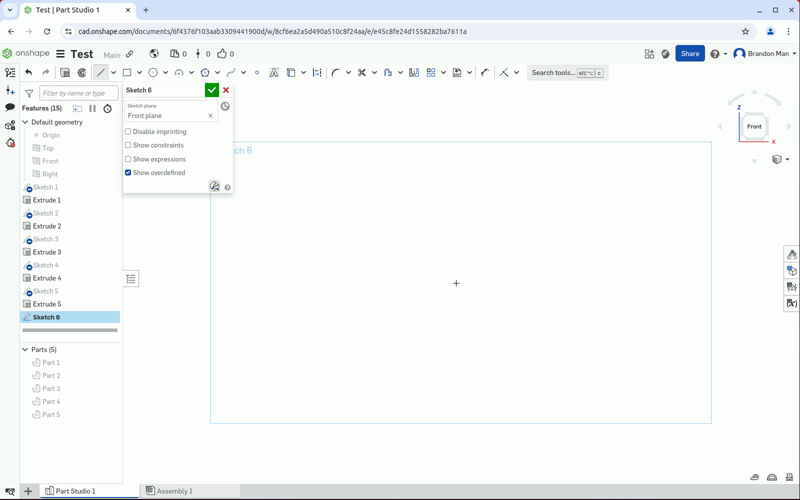
click(456, 282)
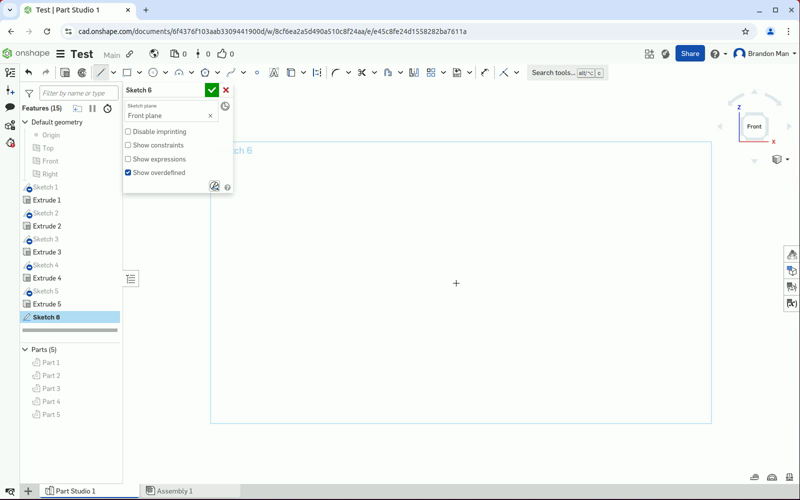
key_up(shift)
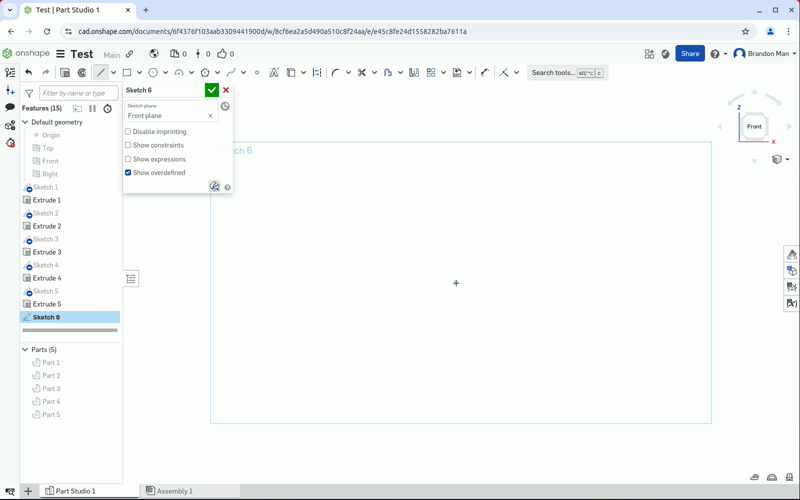
key_down(shift)
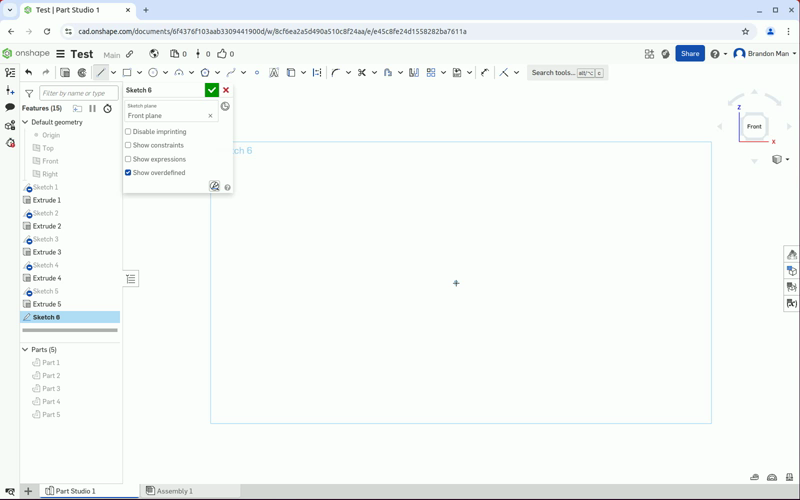
mouse_move(486, 282)
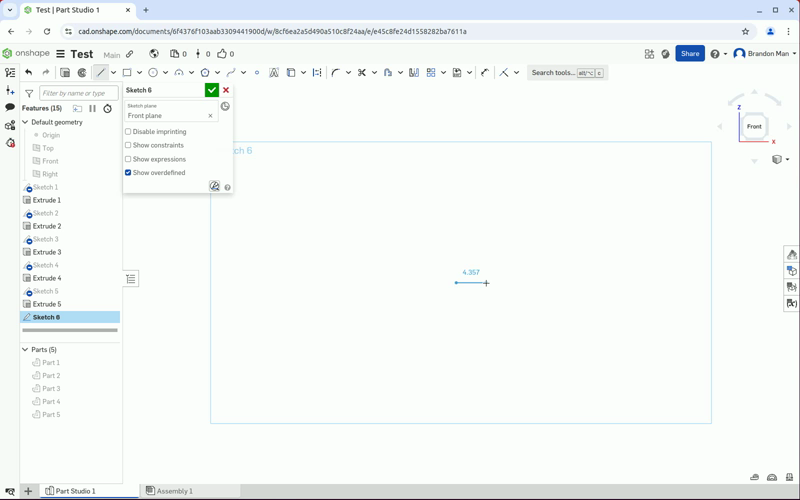
mouse_move(460, 282)
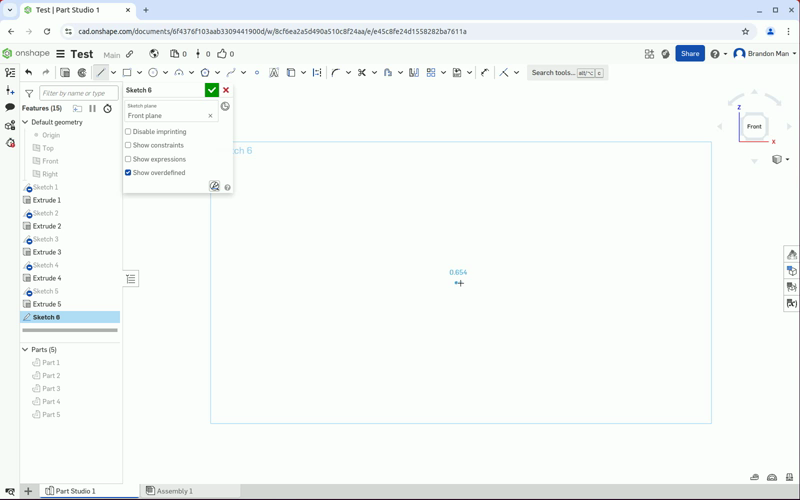
scroll(6)
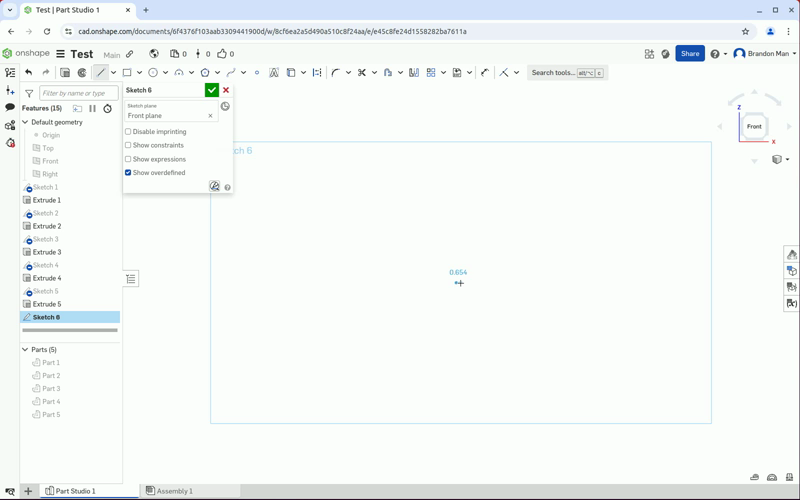
scroll(6)
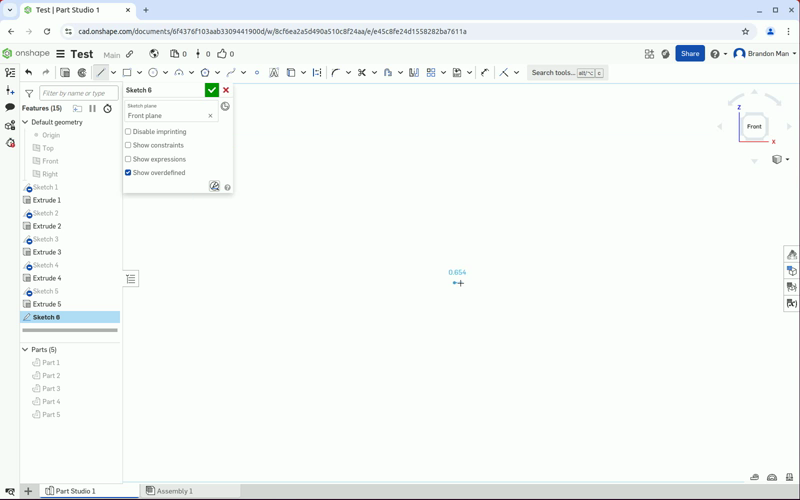
scroll(6)
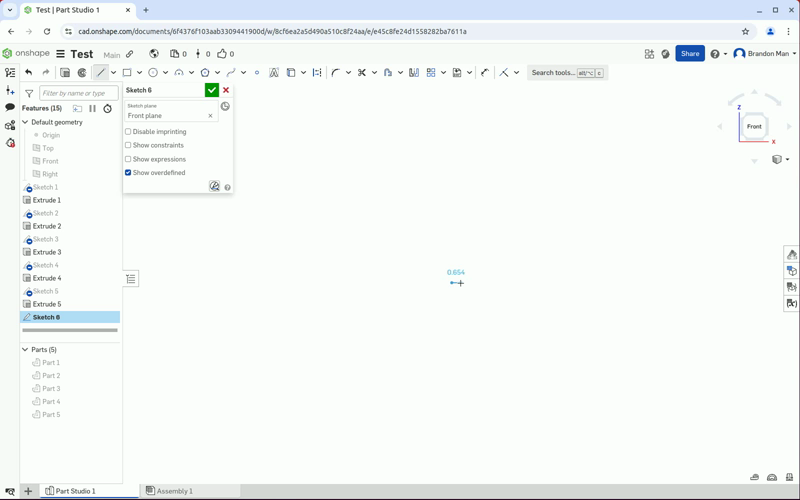
scroll(6)
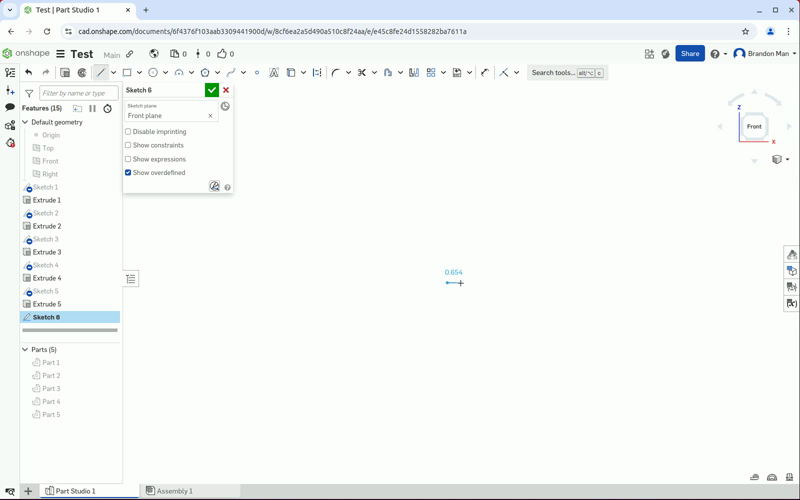
scroll(6)
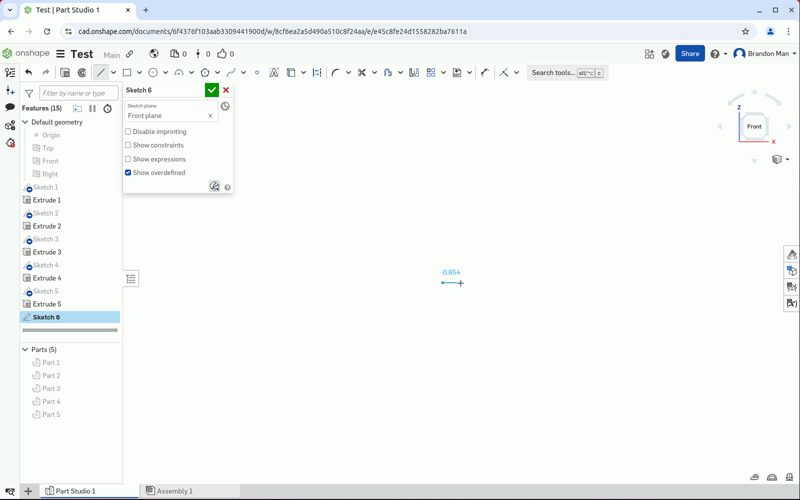
scroll(6)
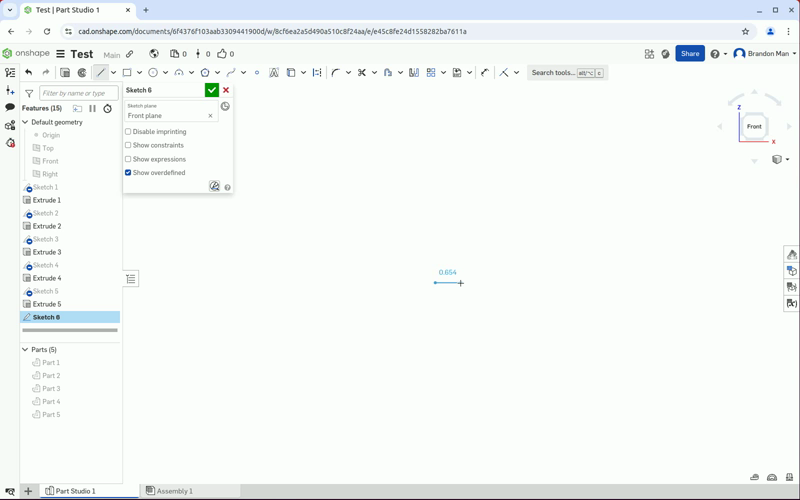
scroll(6)
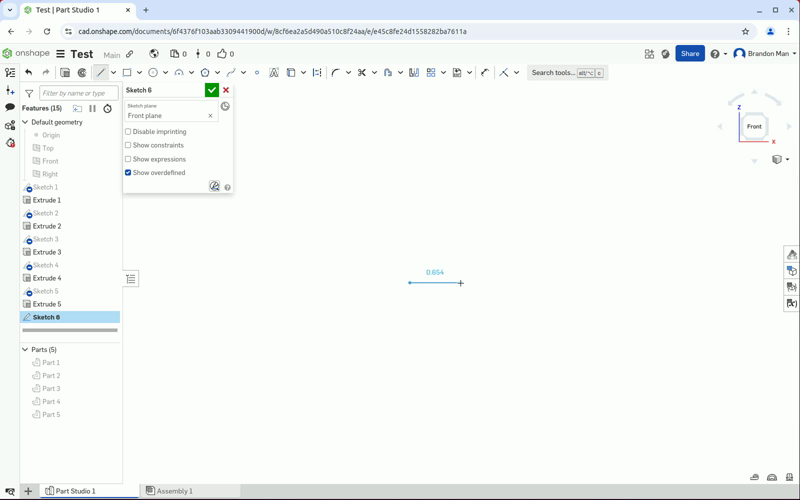
click(460, 282)
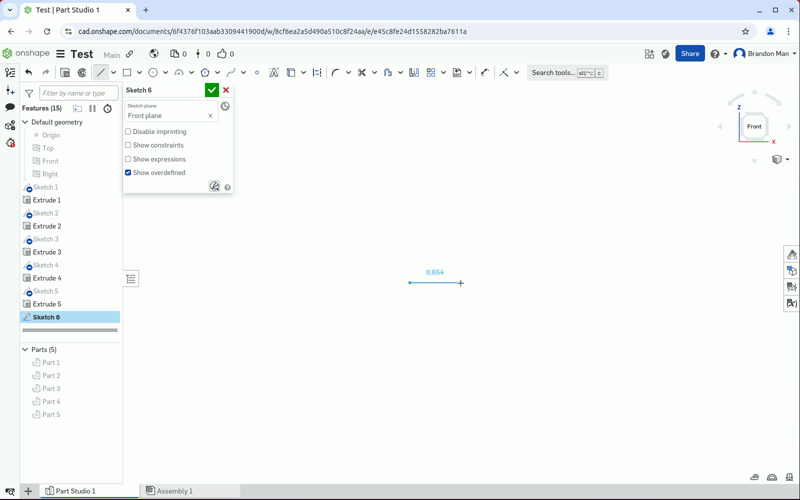
scroll(-6)
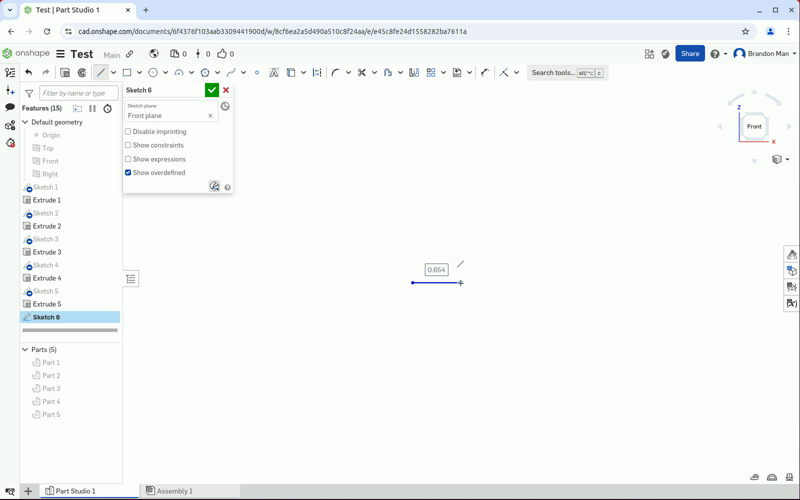
scroll(-6)
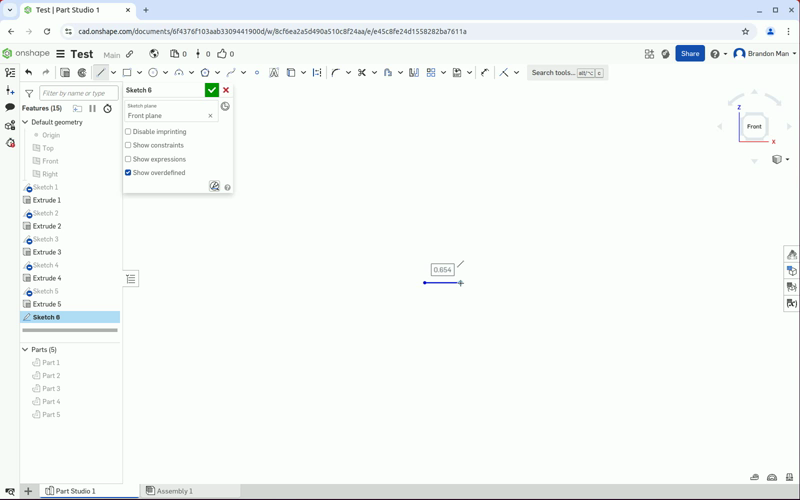
scroll(-6)
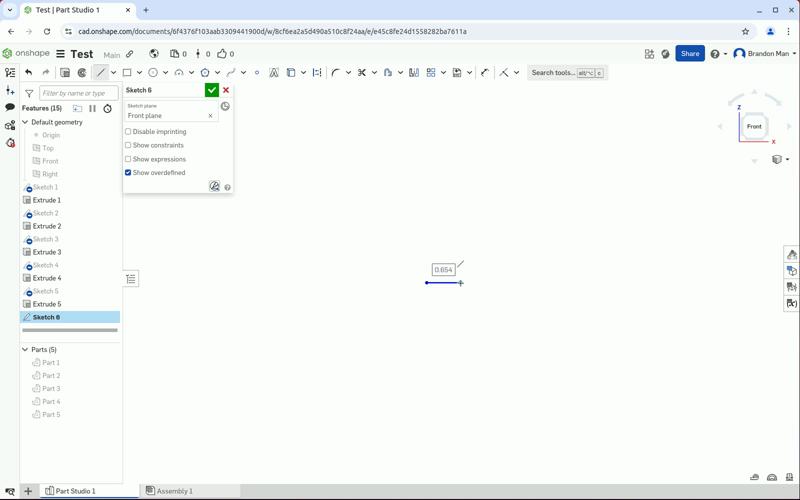
scroll(-6)
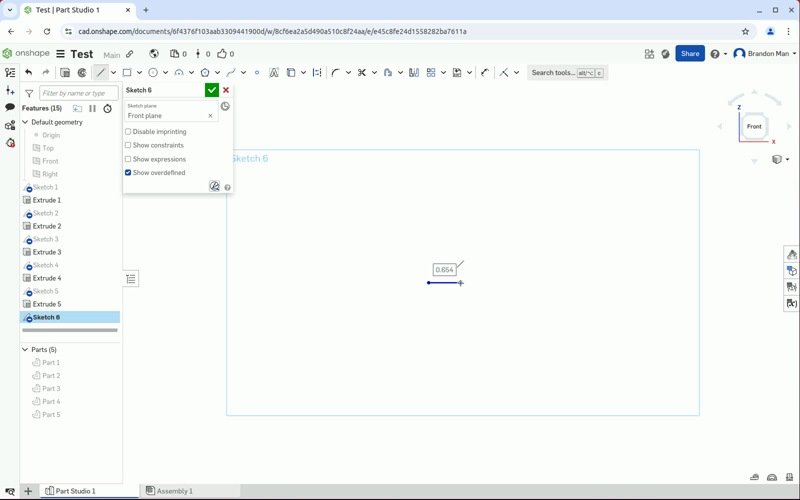
scroll(-6)
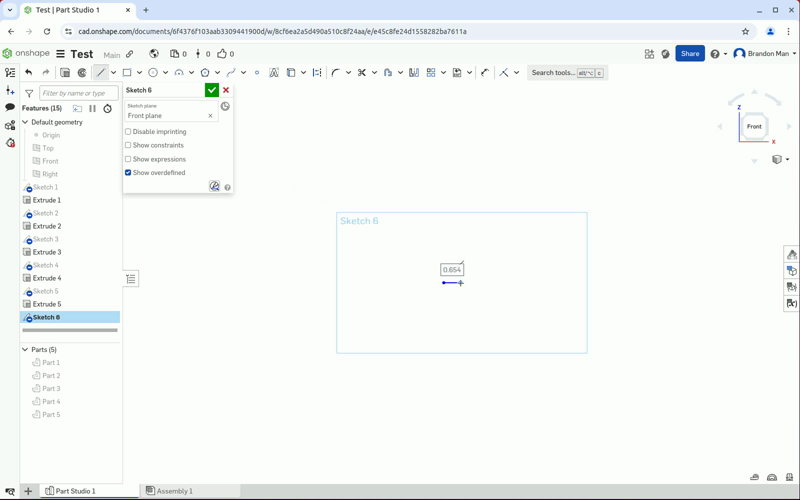
scroll(-6)
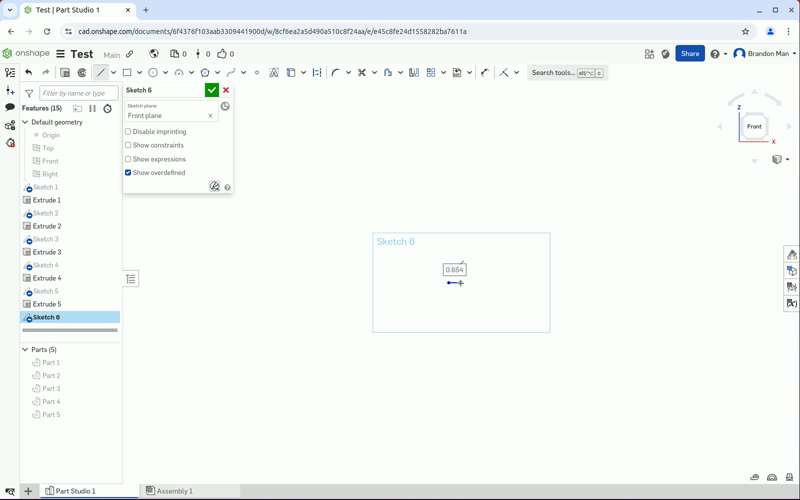
scroll(-6)
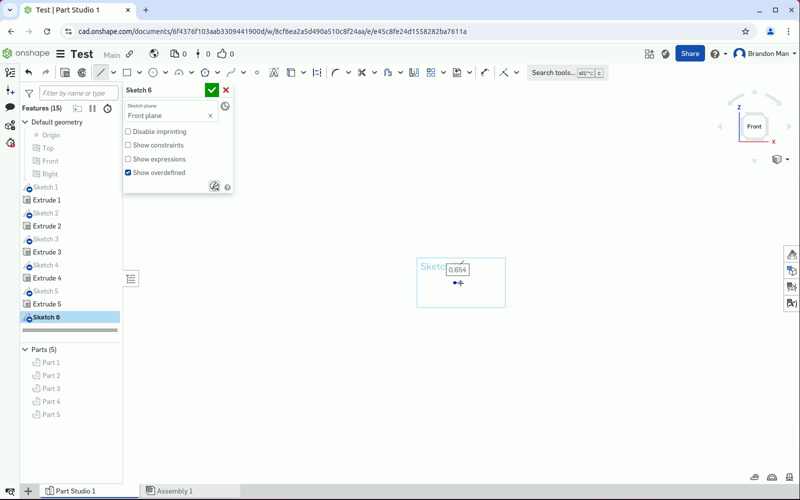
key_up(shift)
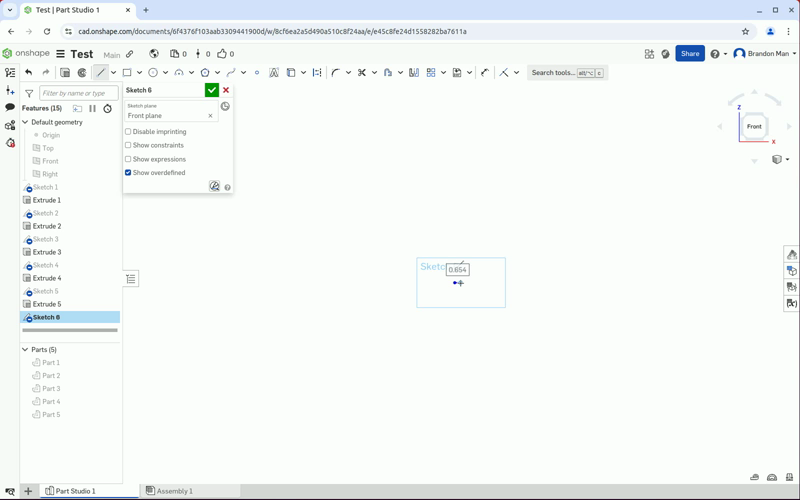
key_down(shift)
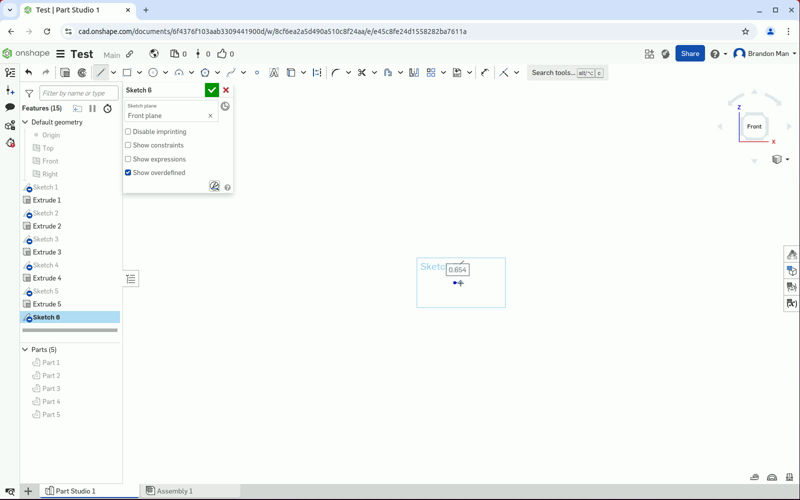
mouse_move(460, 170)
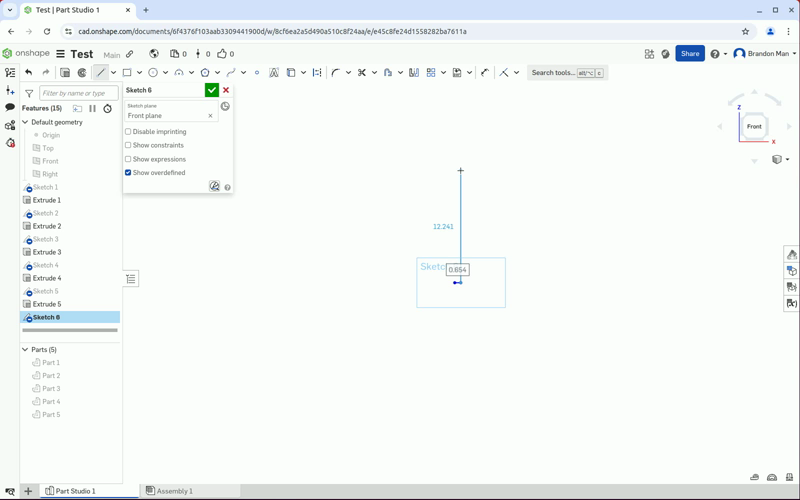
click(460, 170)
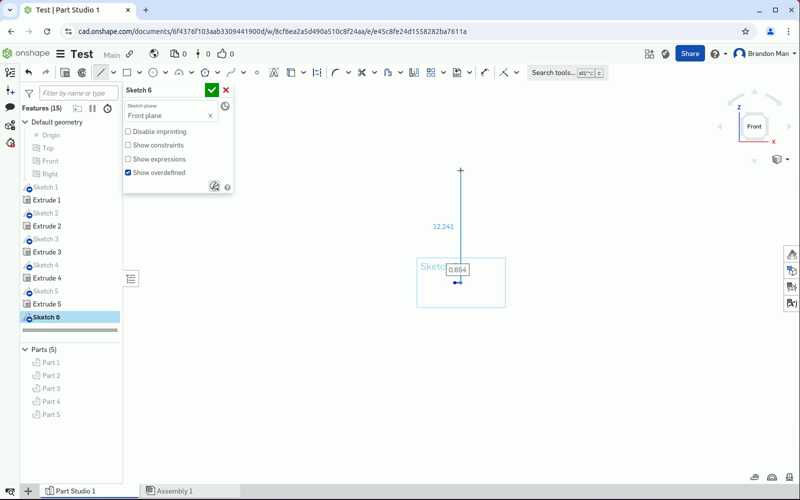
key_up(shift)
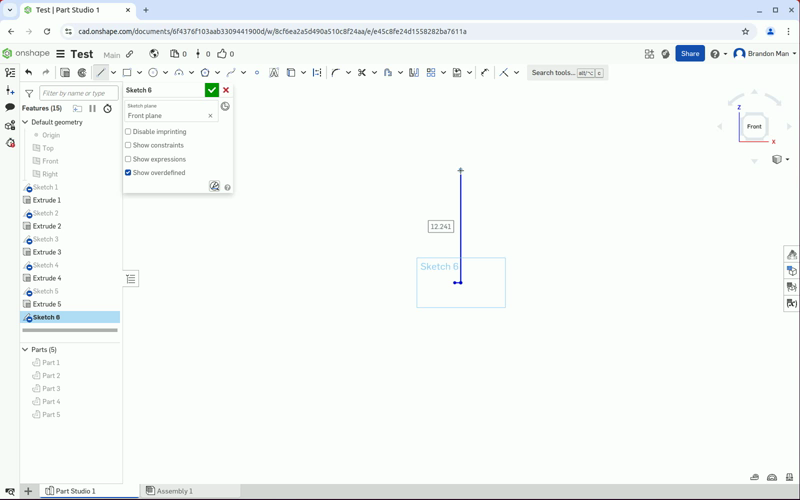
key_down(shift)
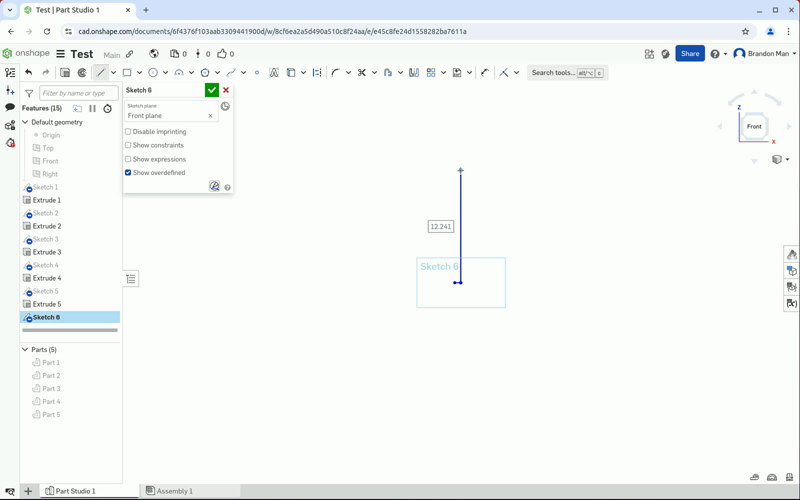
mouse_move(490, 170)
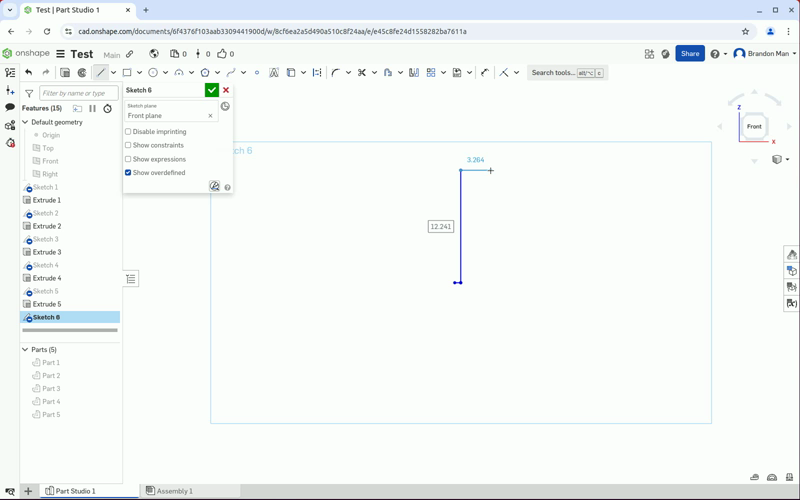
mouse_move(456, 183)
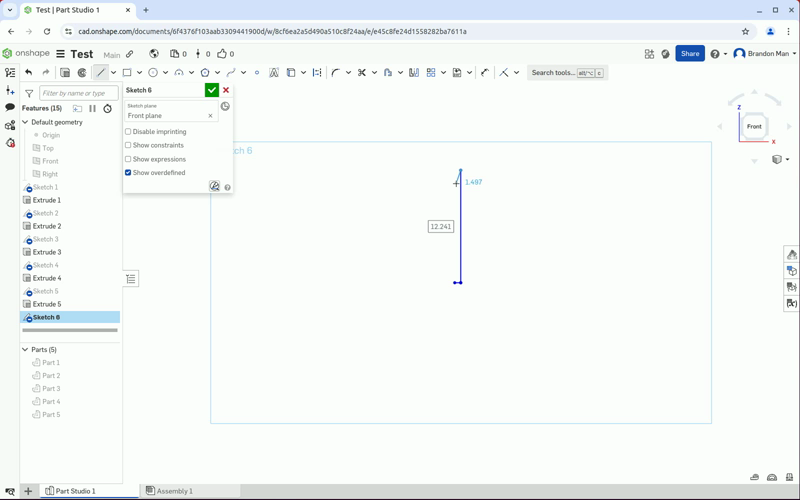
click(456, 183)
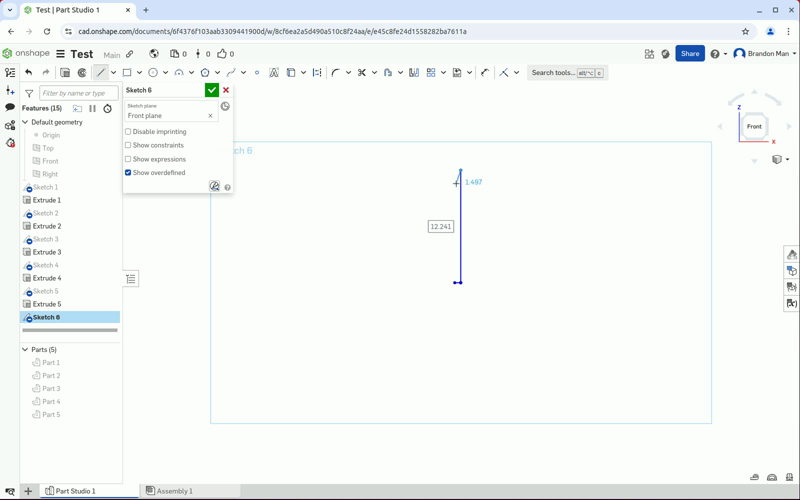
key_up(shift)
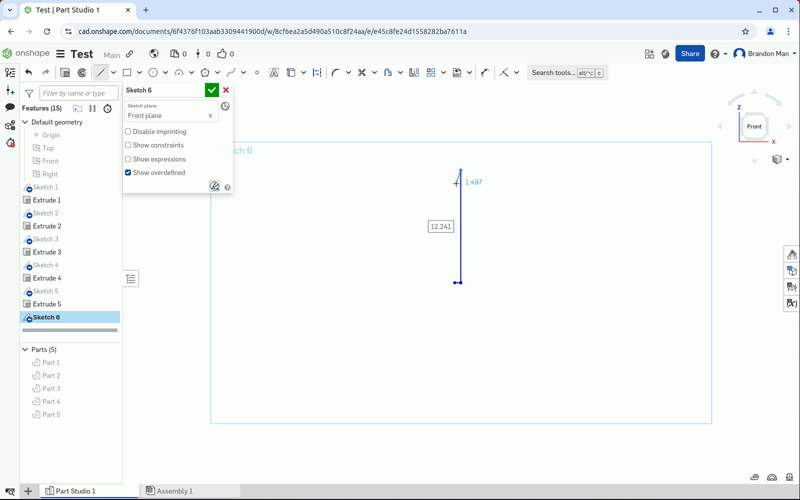
key_down(shift)
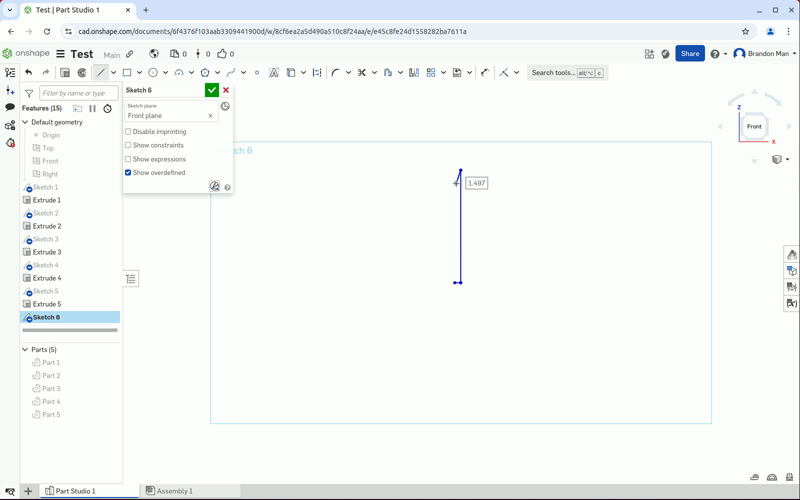
mouse_move(456, 282)
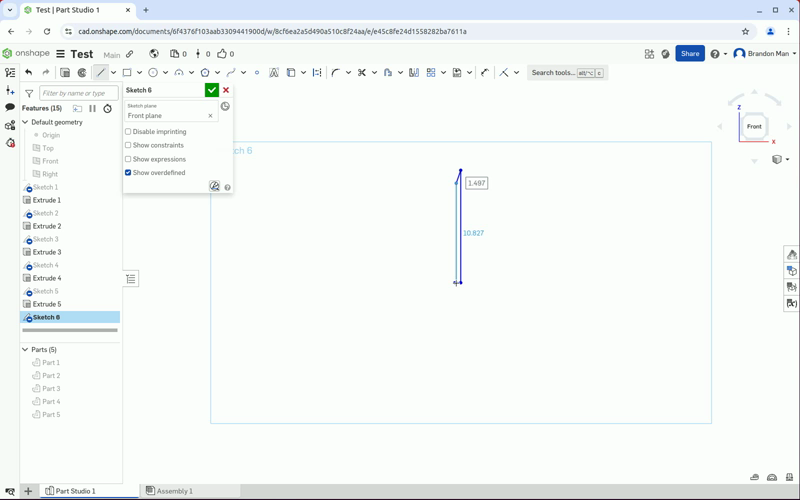
key_up(shift)
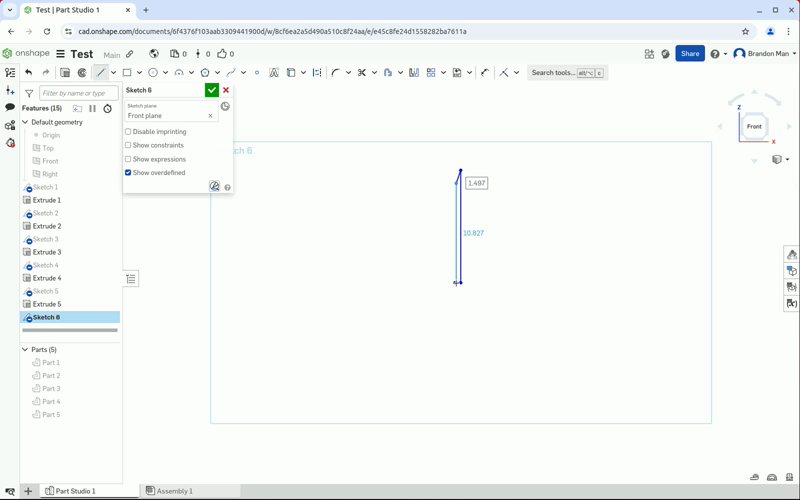
click(456, 282)
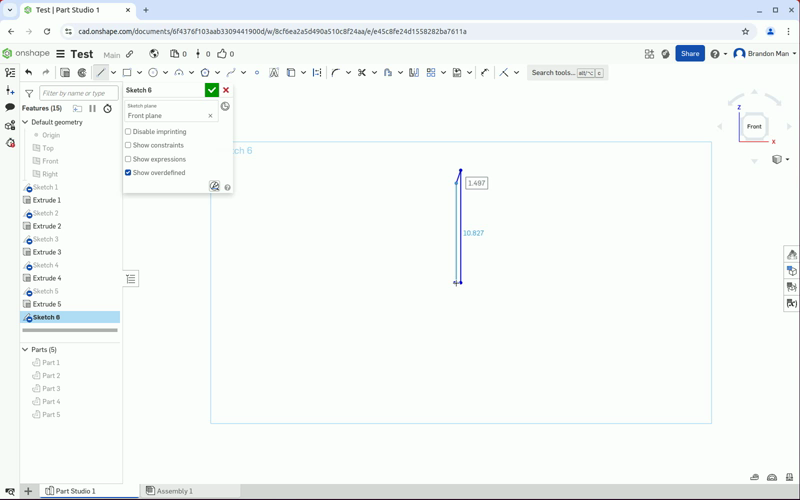
key(esc)
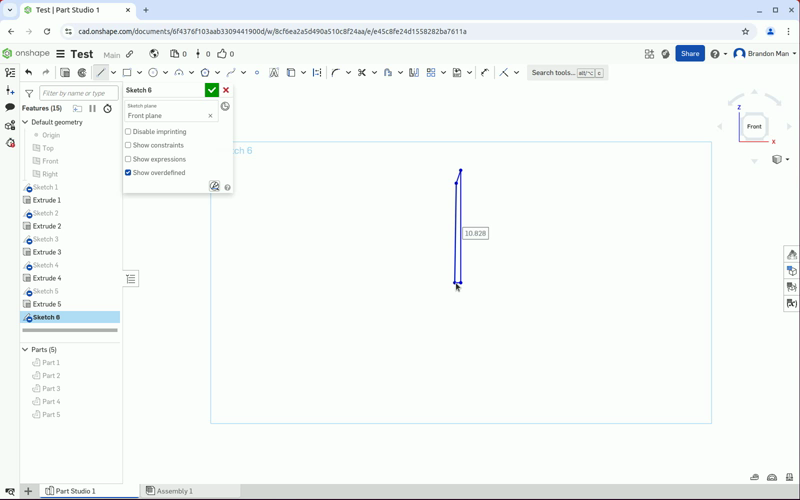
mouse_move(457, 265)
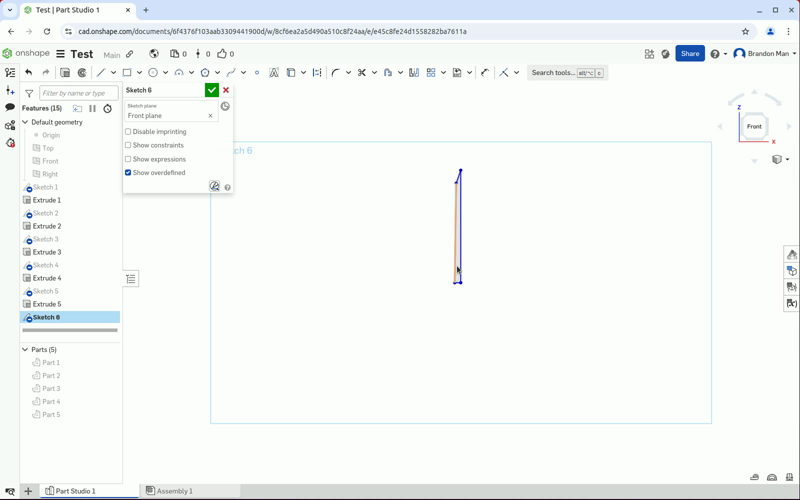
scroll(6)
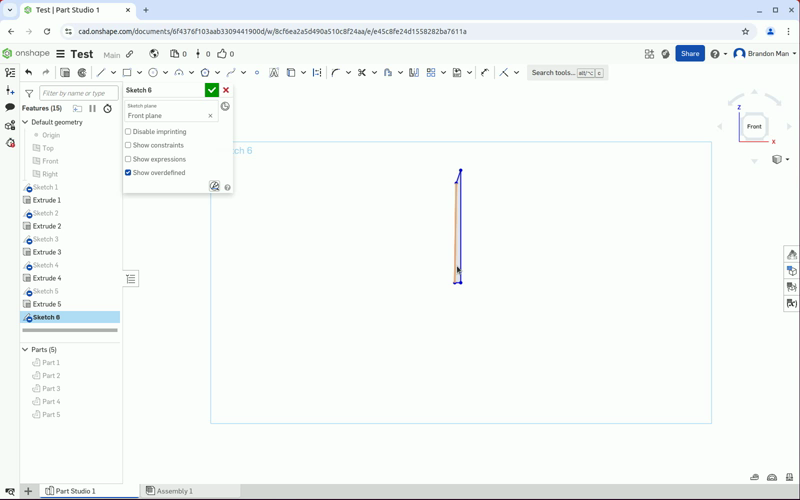
scroll(6)
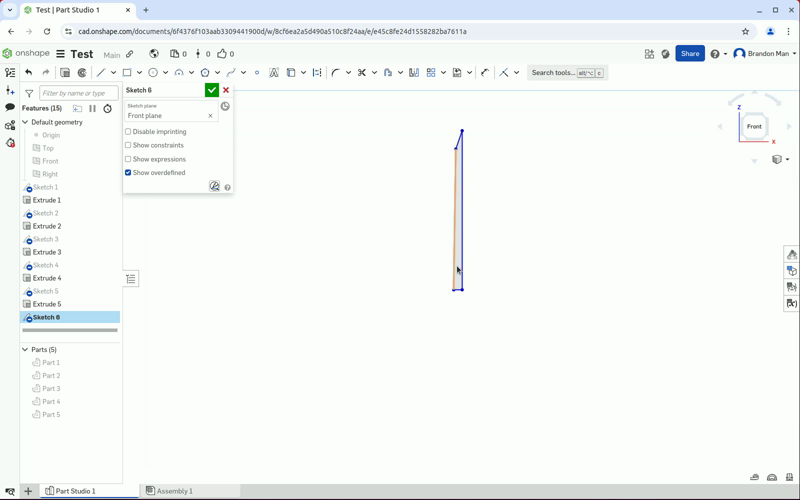
scroll(6)
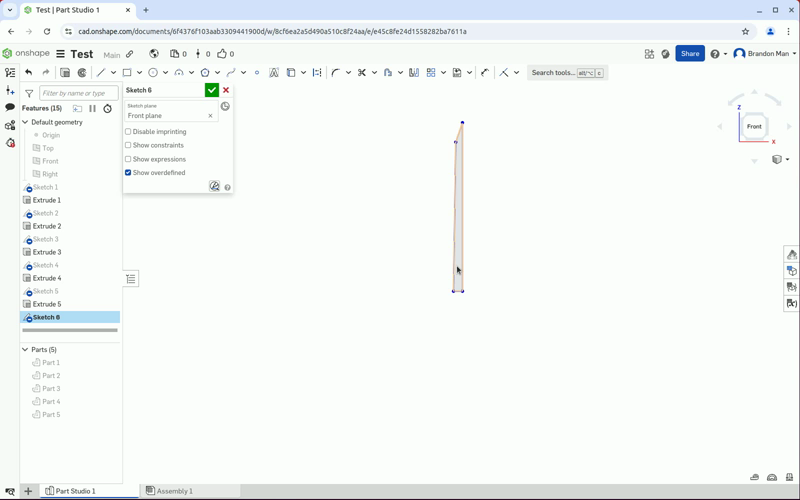
scroll(6)
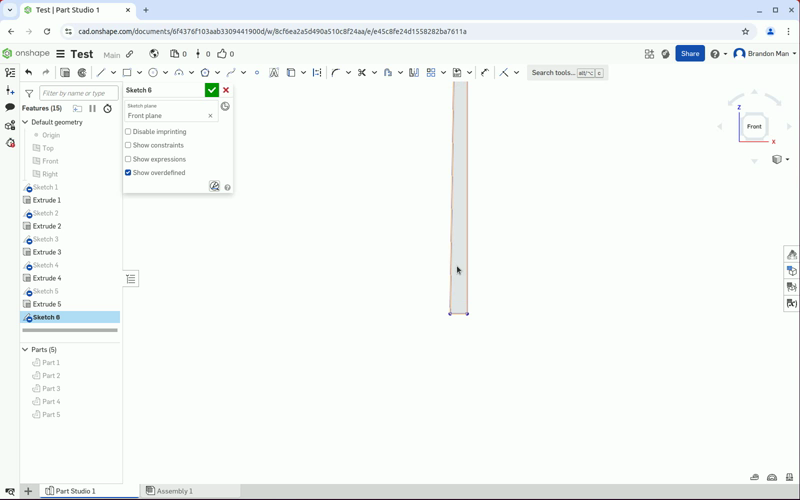
scroll(6)
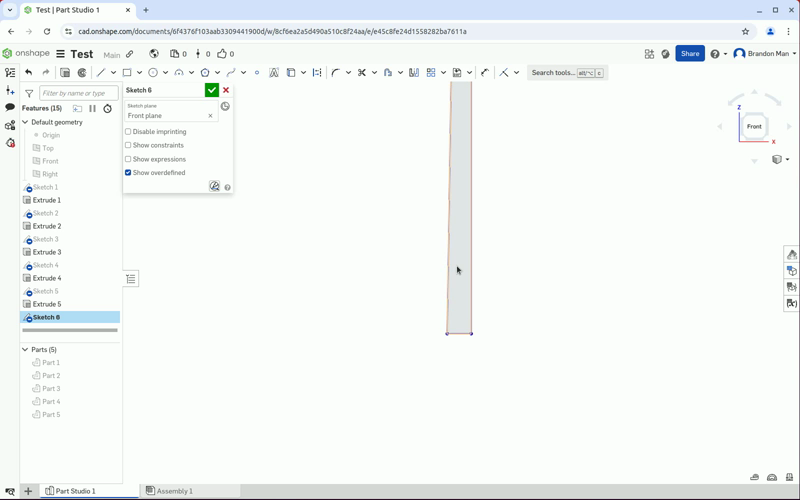
scroll(6)
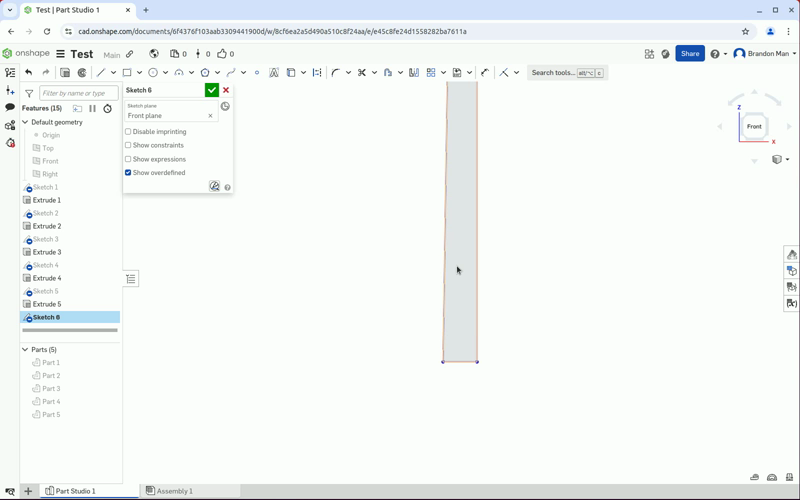
scroll(6)
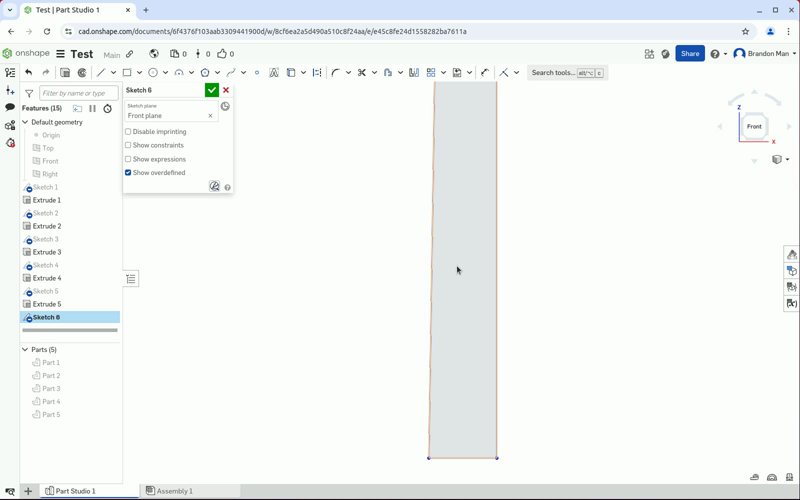
click(457, 265)
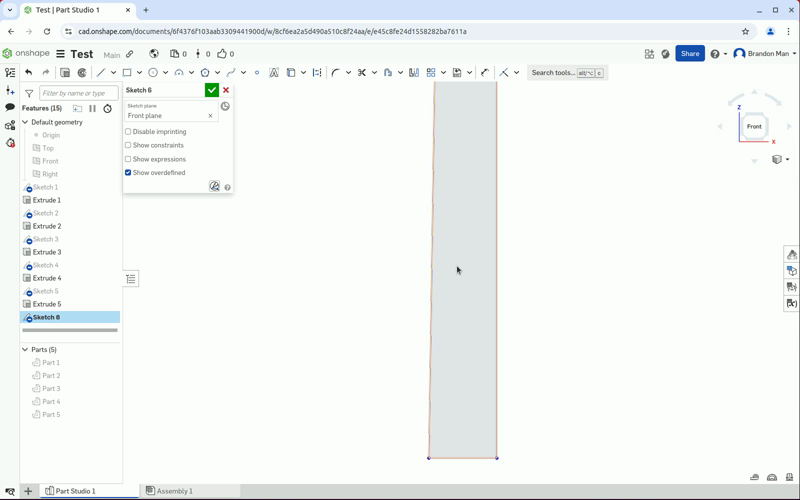
scroll(-6)
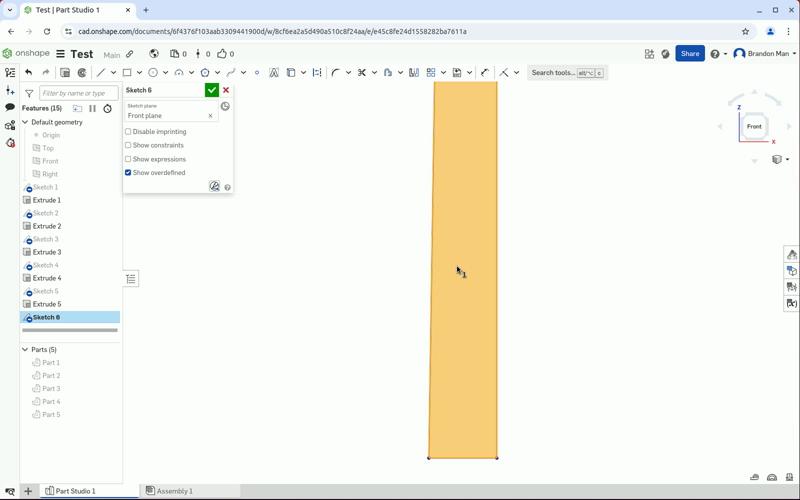
scroll(-6)
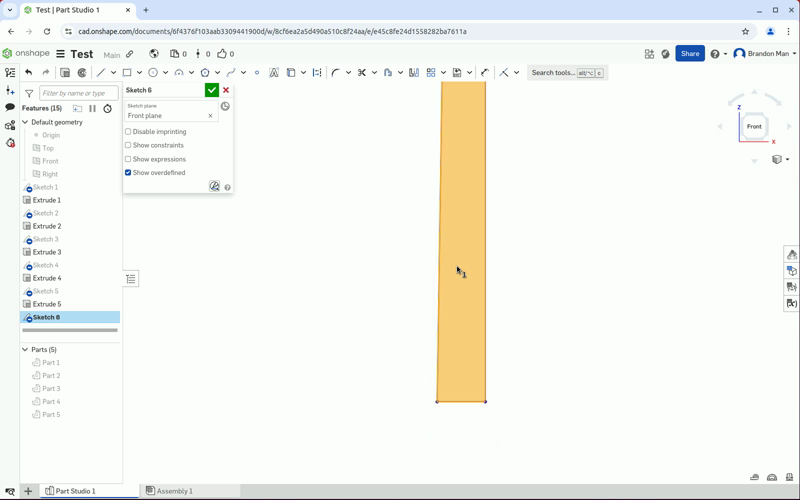
scroll(-6)
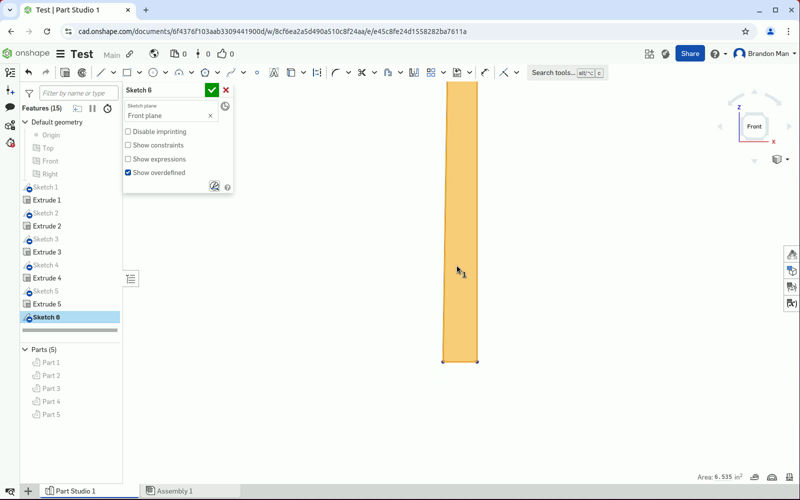
scroll(-6)
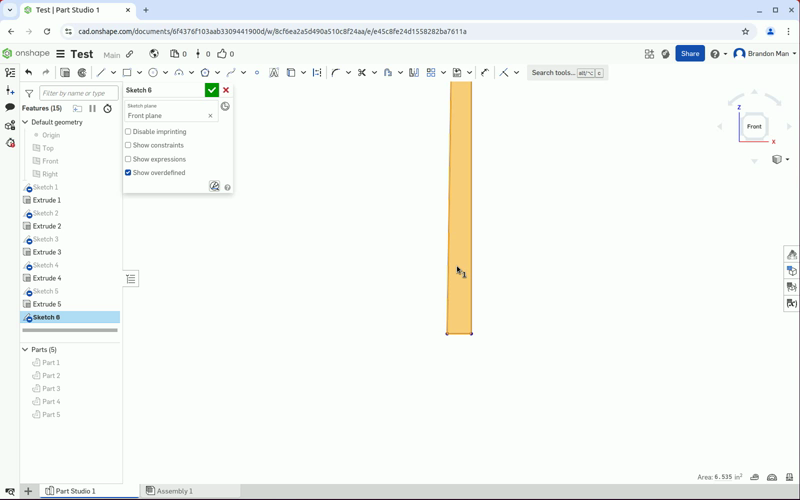
scroll(-6)
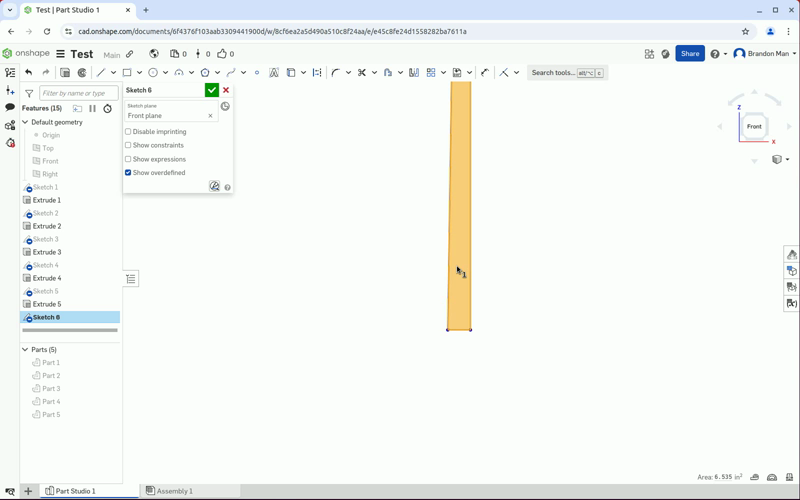
scroll(-6)
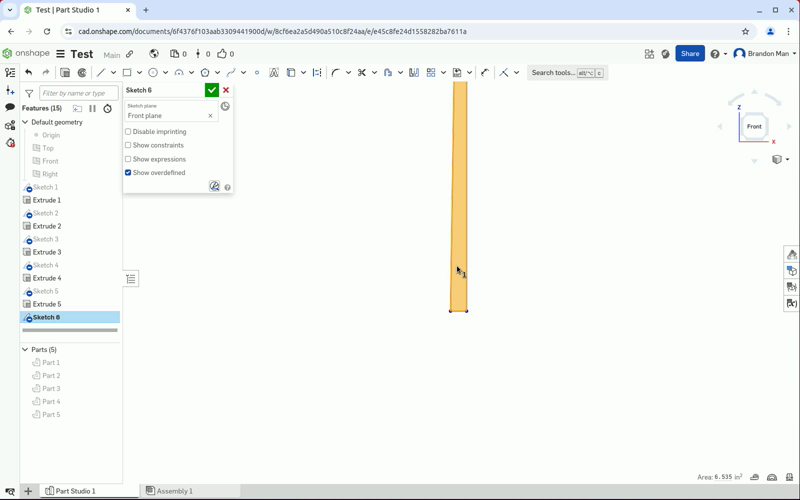
scroll(-6)
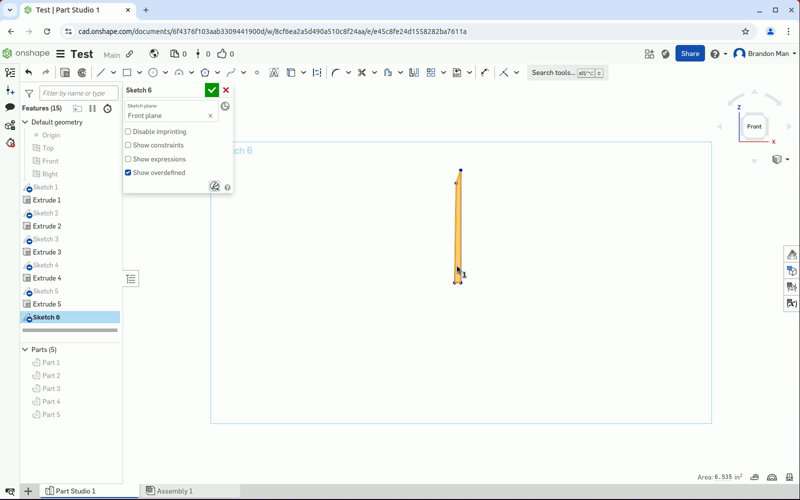
mouse_move(73, 352)
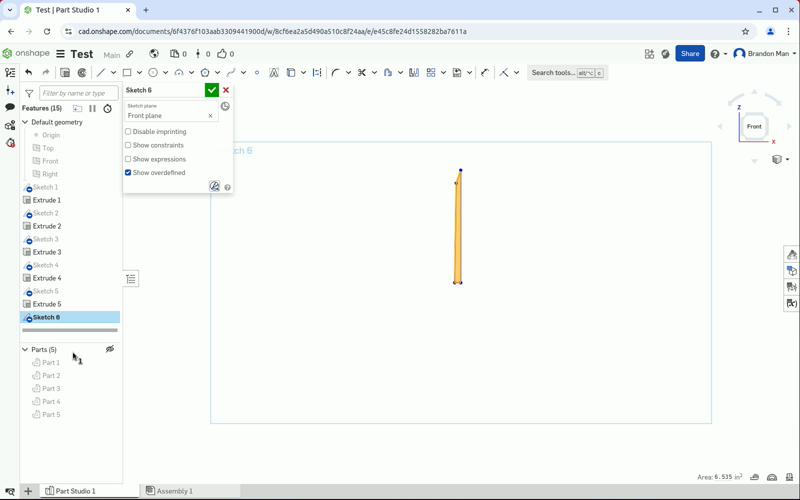
key(shift+y)
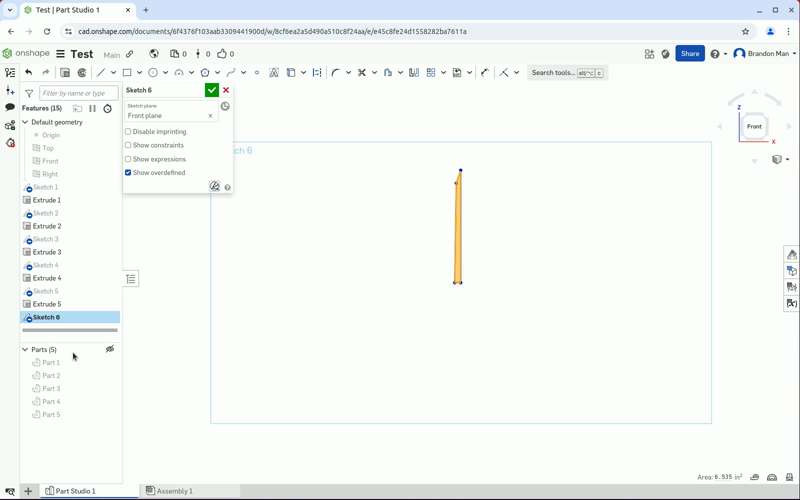
key(shift+e)
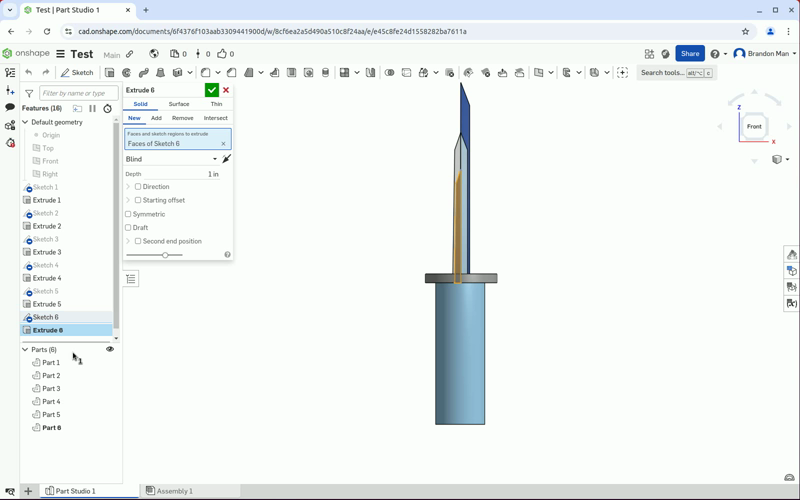
mouse_move(143, 106)
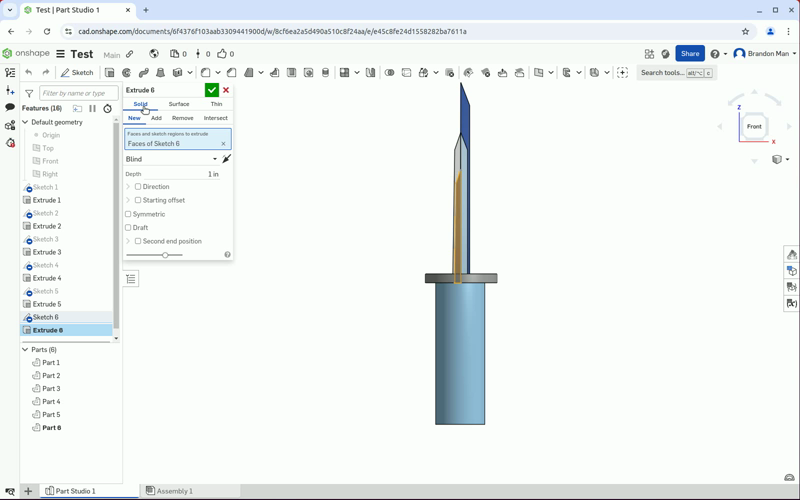
click(143, 106)
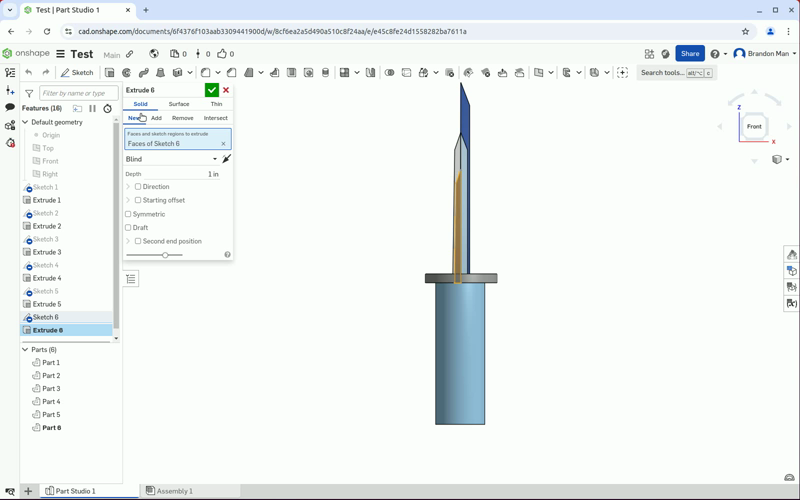
mouse_move(137, 120)
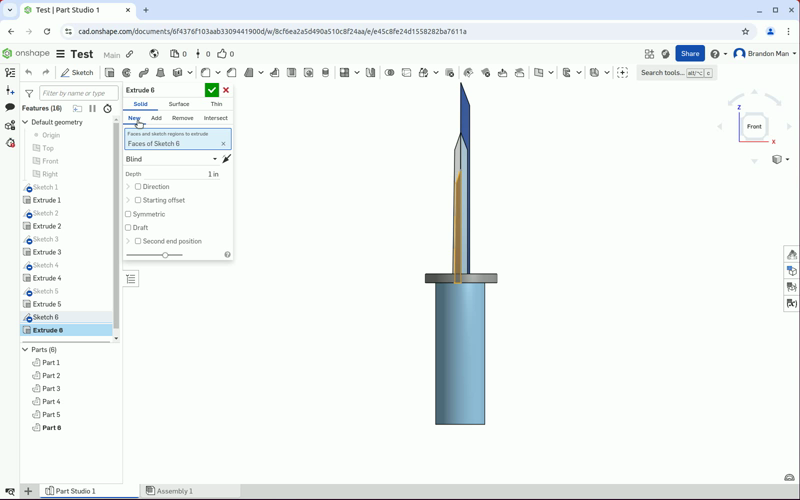
click(137, 120)
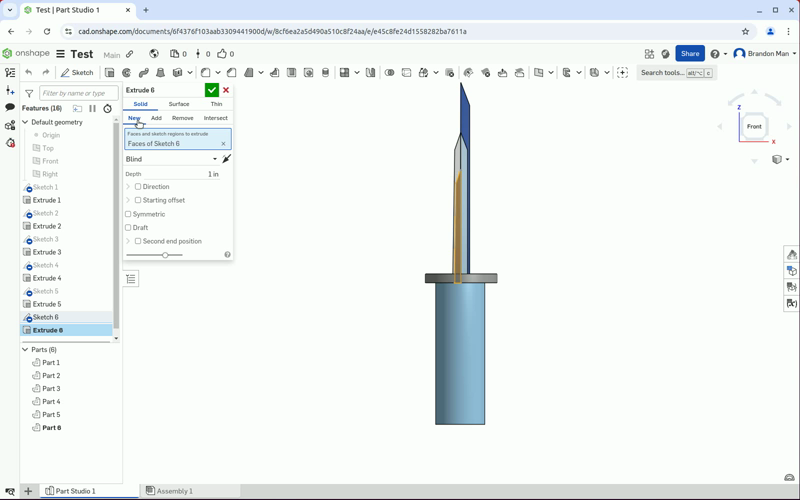
key(tab, 4)
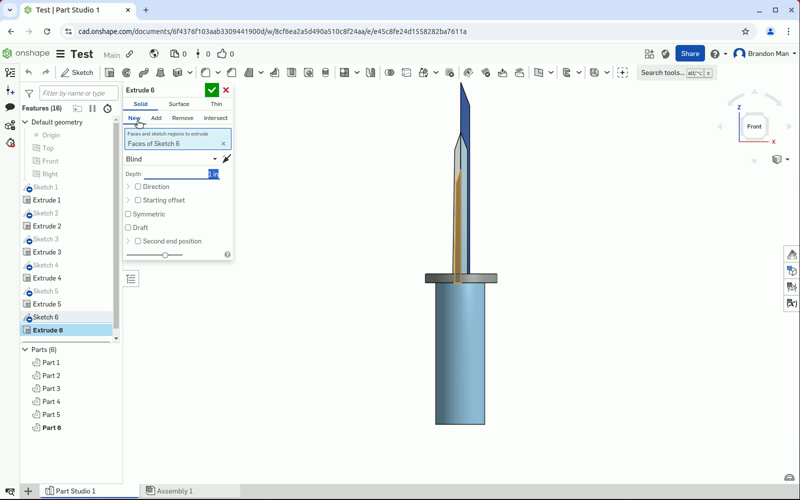
text(0.481)
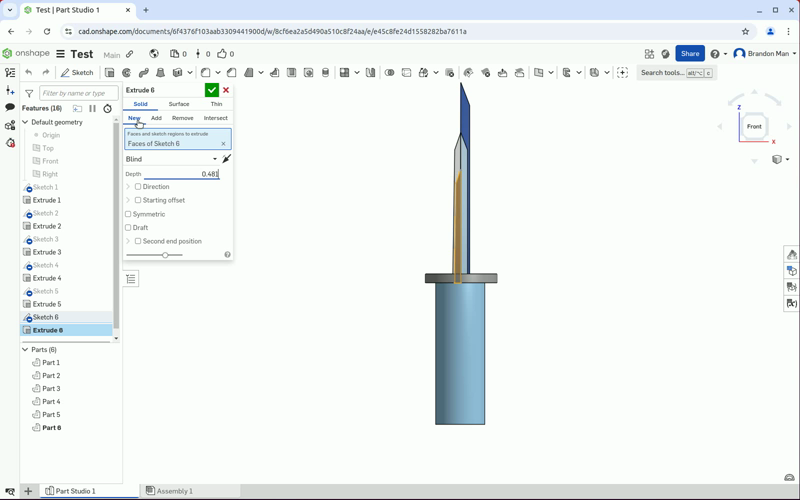
key(enter)
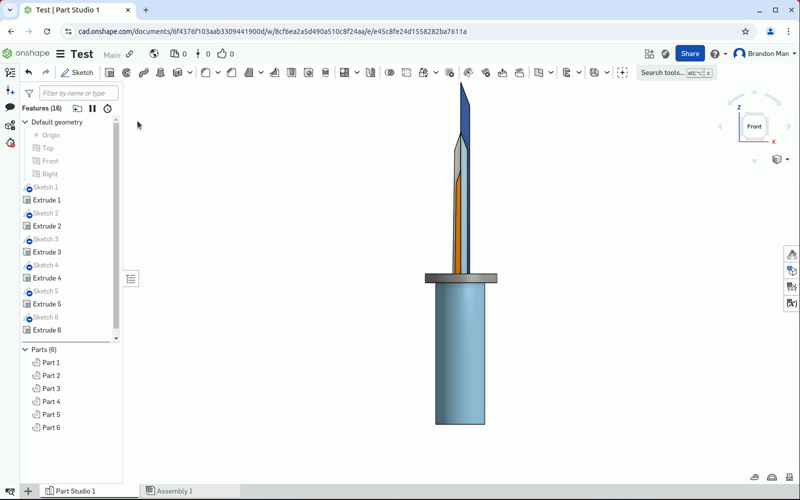
key(shift+h)
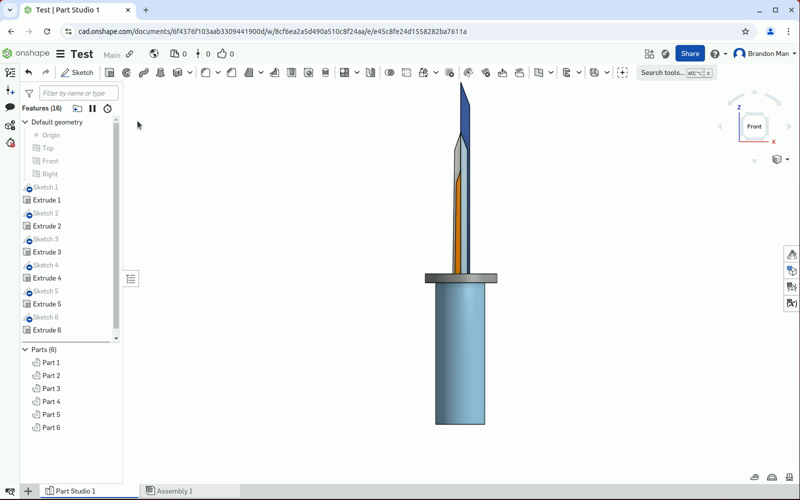
key(shift+h)
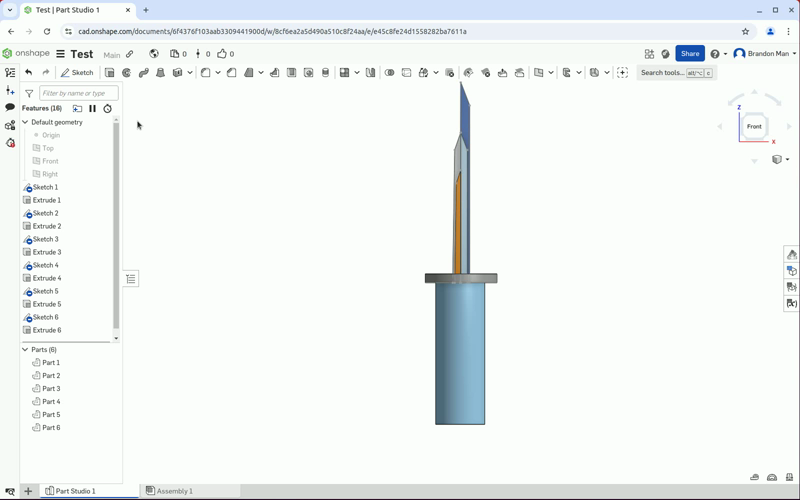
key(shift+7)
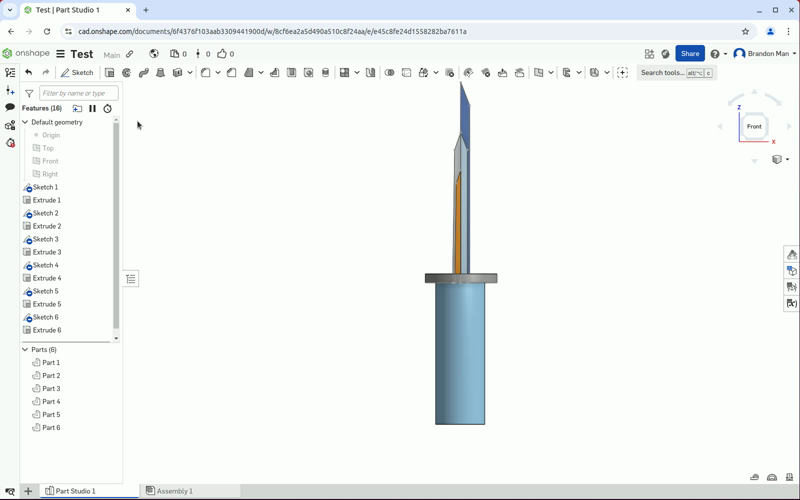
key(left, 2)
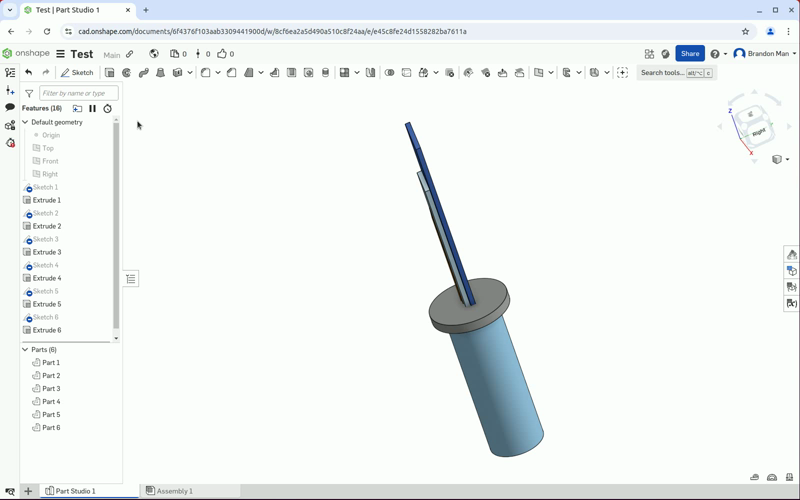
key(down, 2)
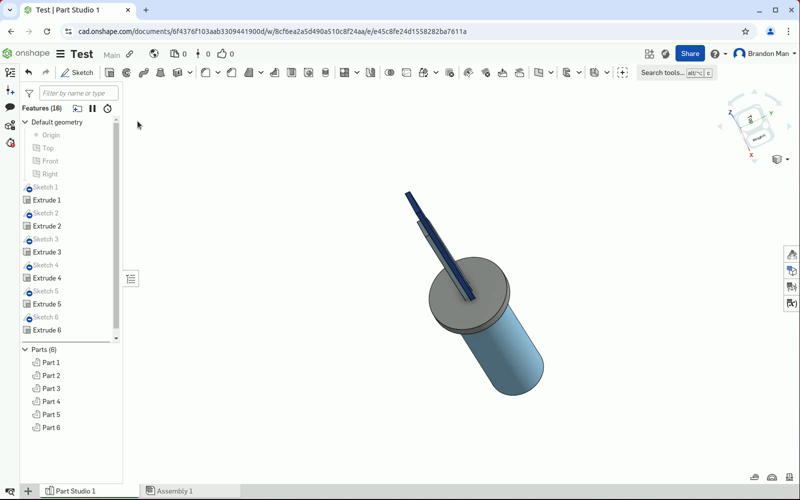
key(up, 2)
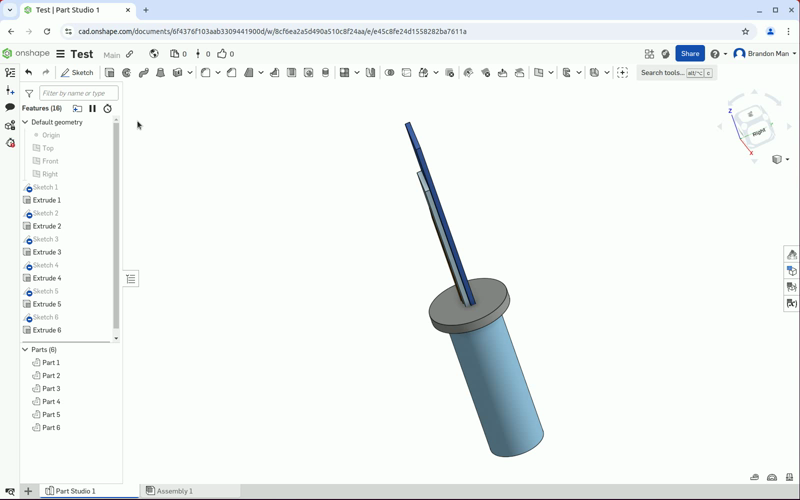
key(right, 2)
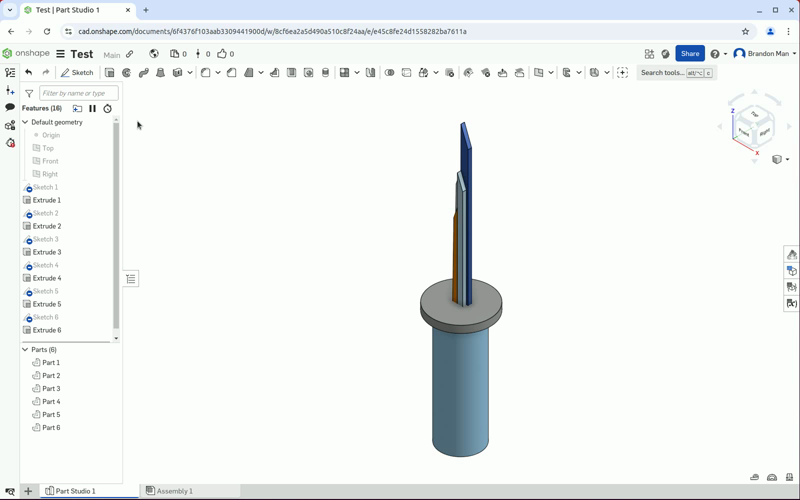
mouse_move(69, 189)
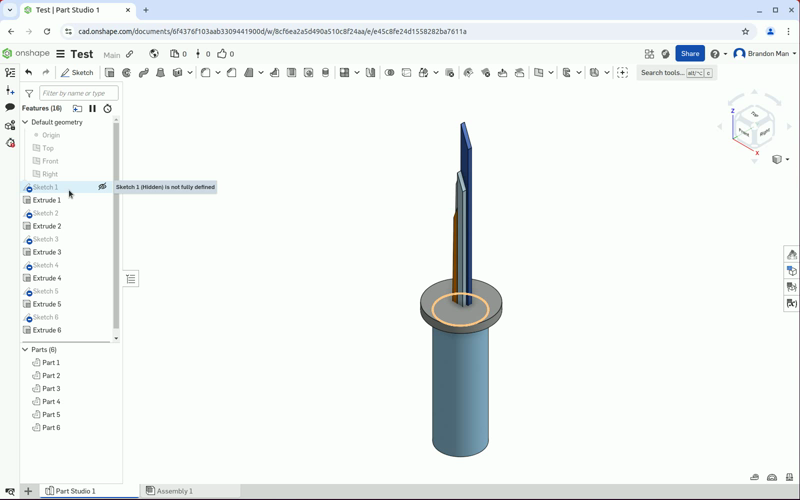
click(69, 189)